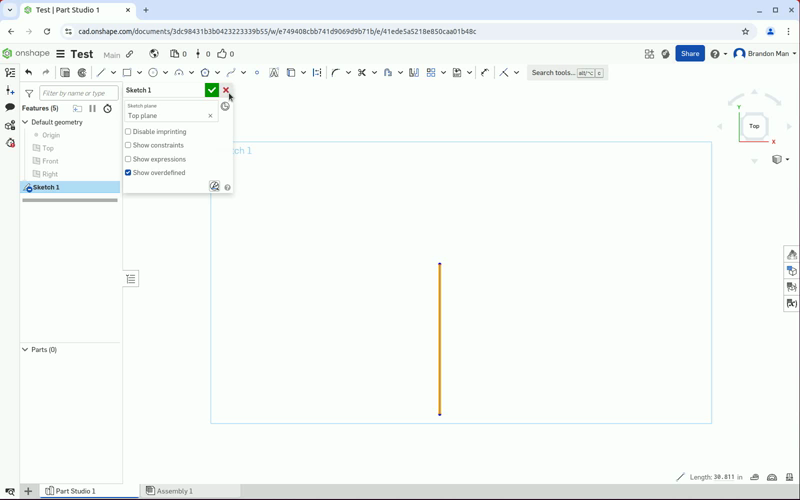
key(shift+h)
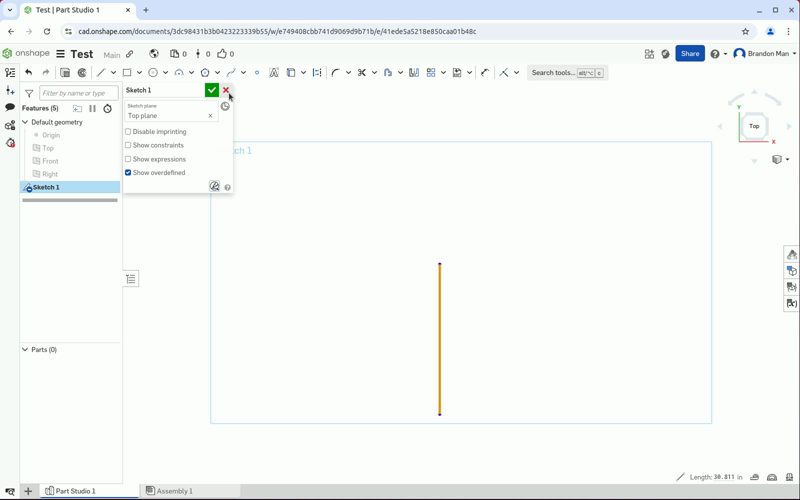
key(shift+s)
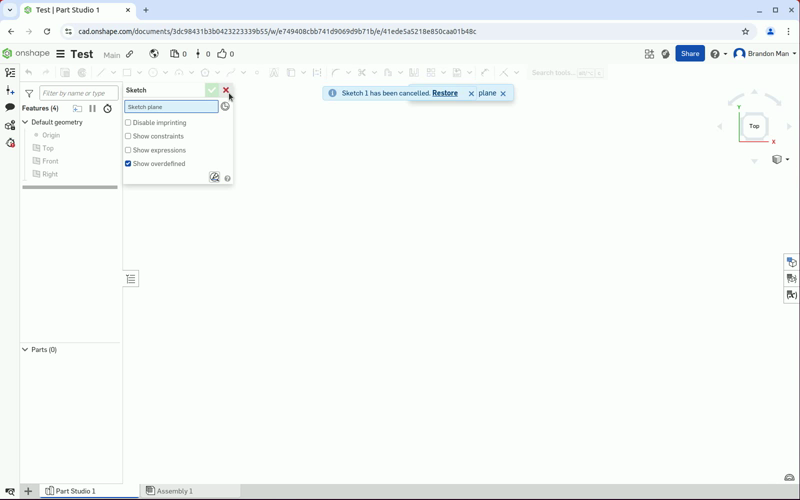
mouse_move(73, 150)
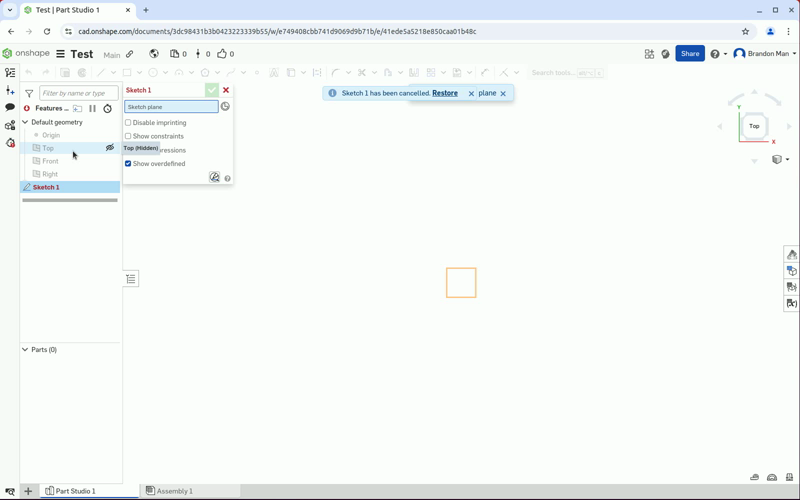
click(73, 150)
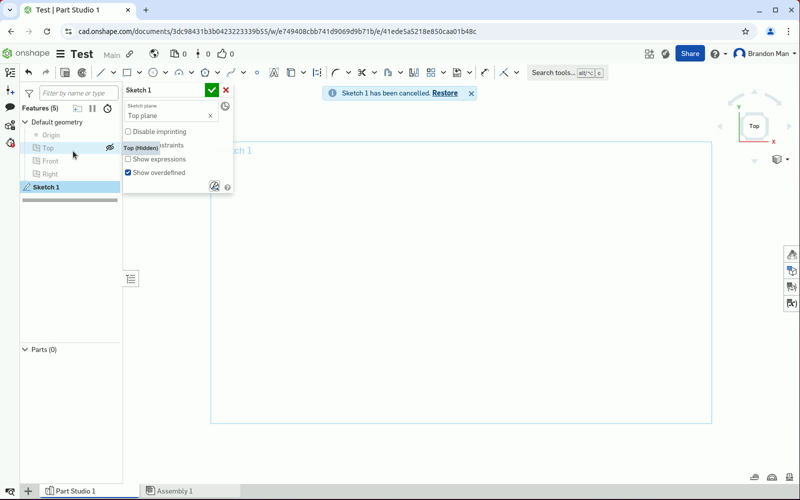
mouse_move(73, 352)
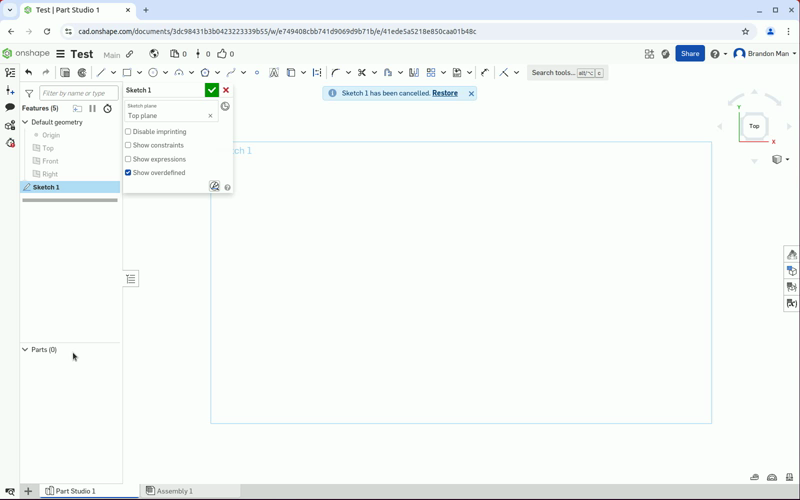
key(y)
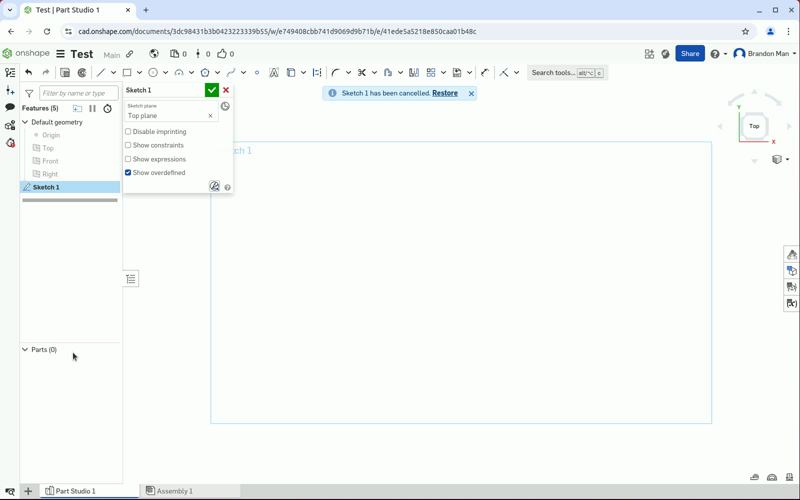
key(l)
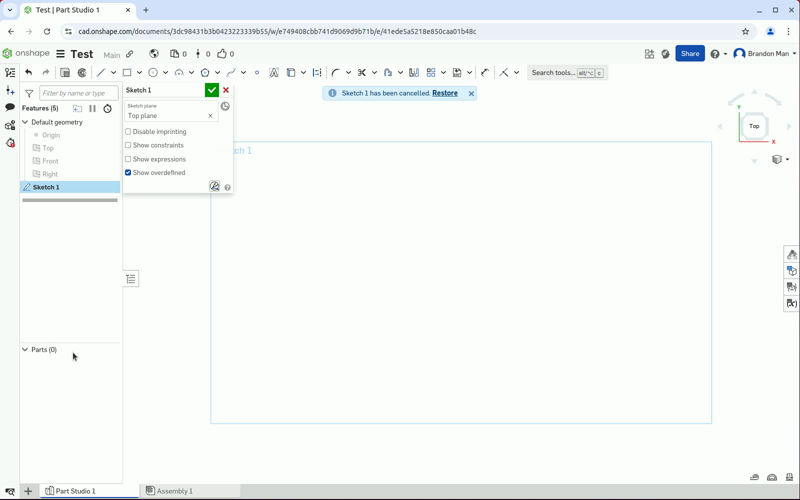
key_down(shift)
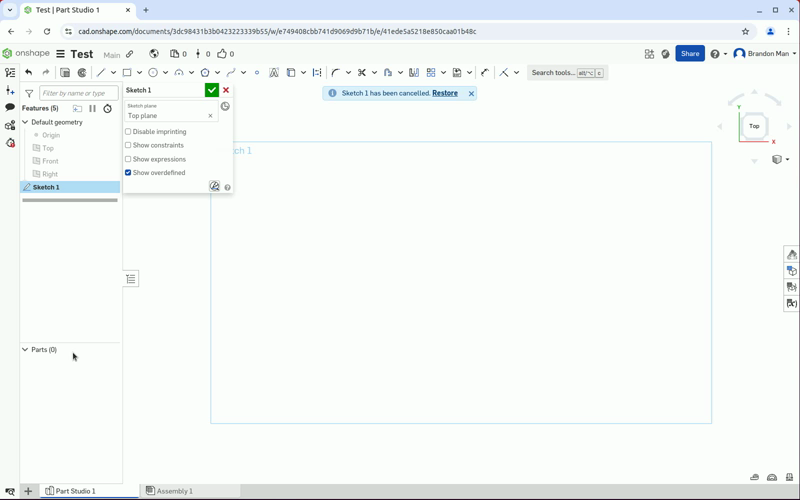
mouse_move(432, 285)
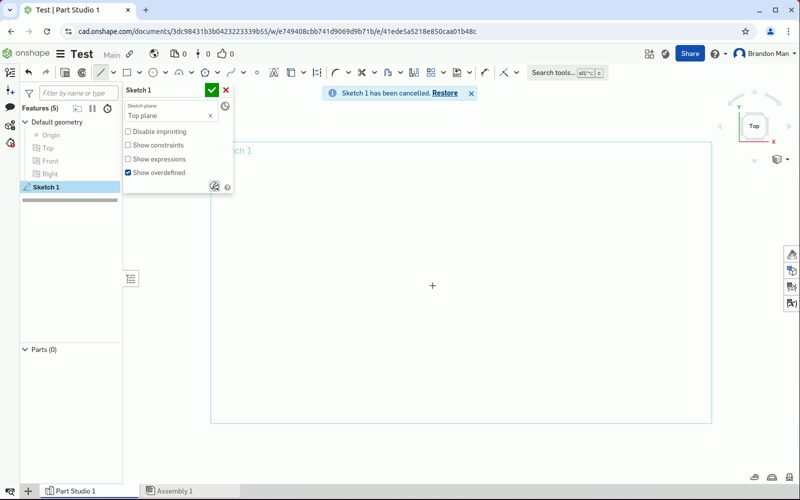
click(432, 285)
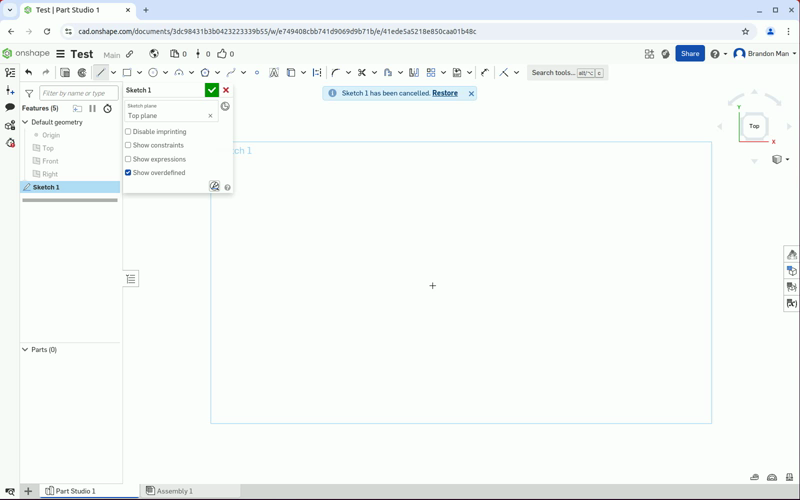
key_up(shift)
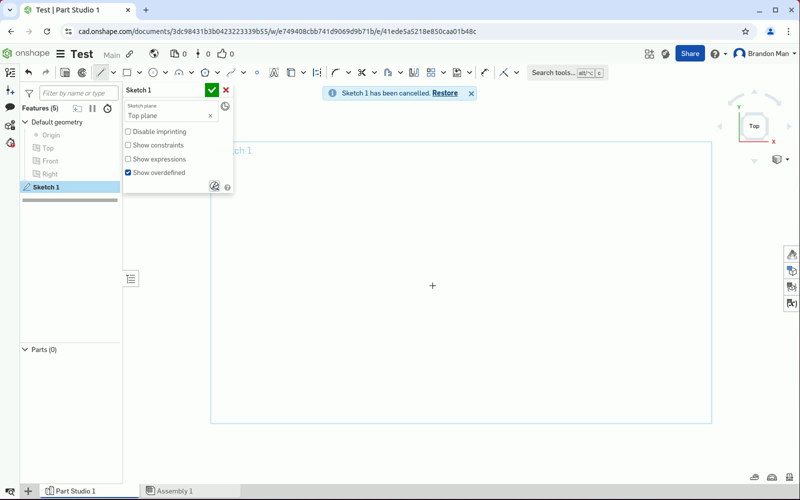
key_down(shift)
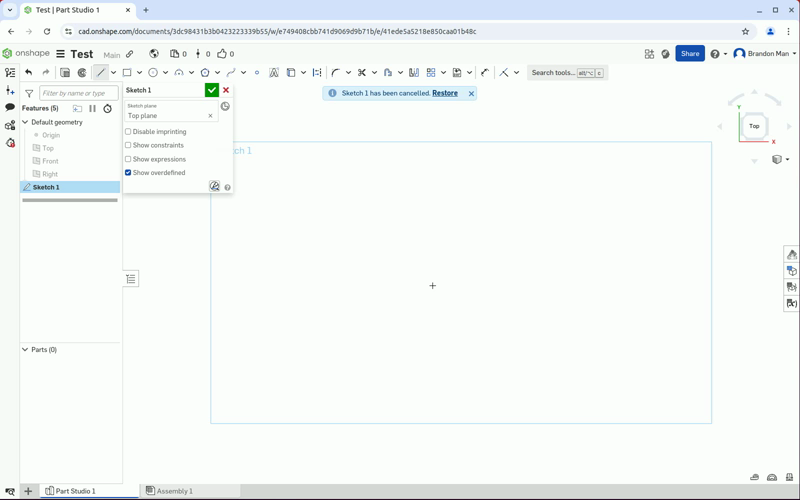
mouse_move(462, 285)
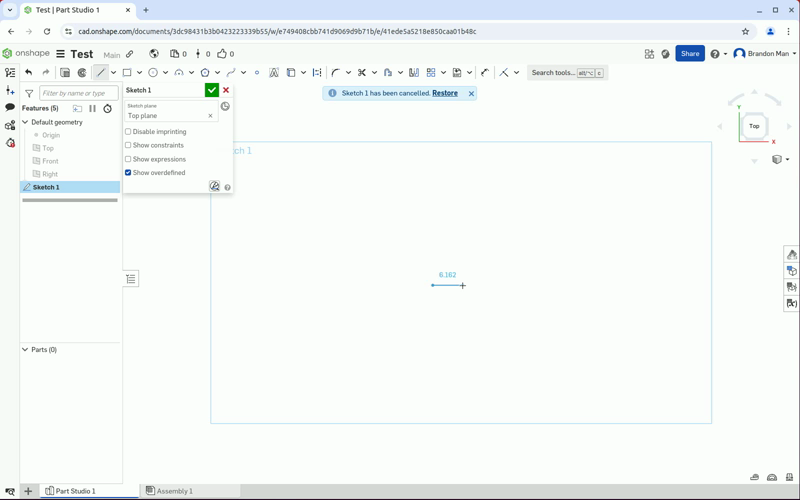
mouse_move(433, 285)
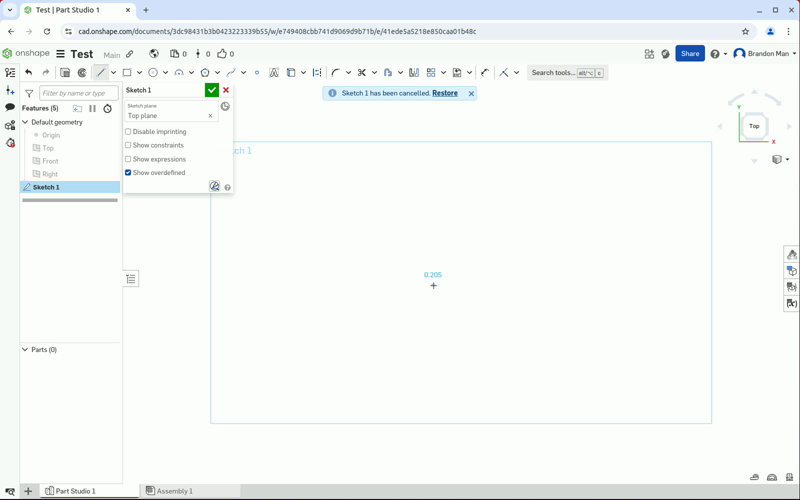
scroll(6)
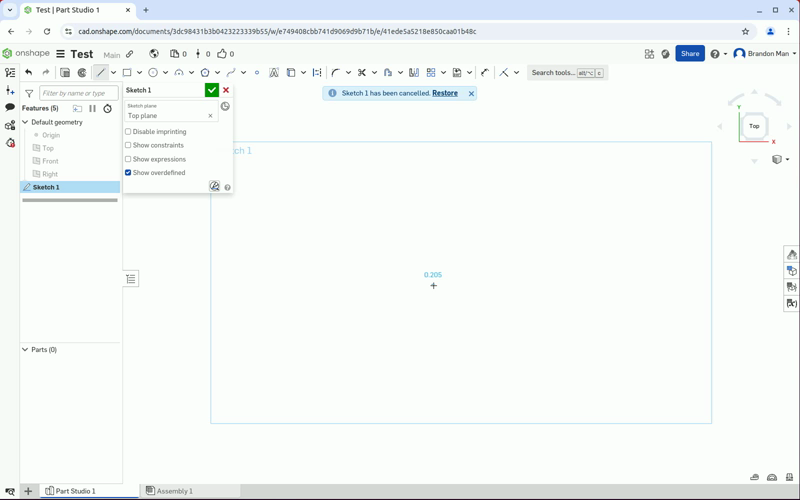
scroll(6)
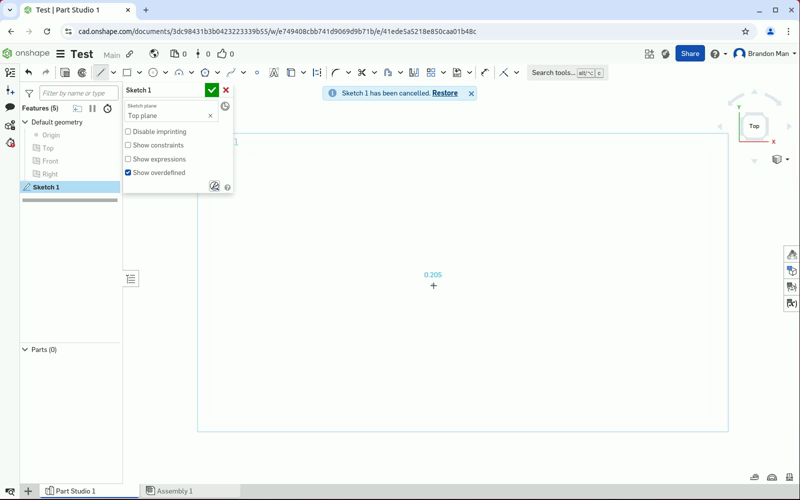
scroll(6)
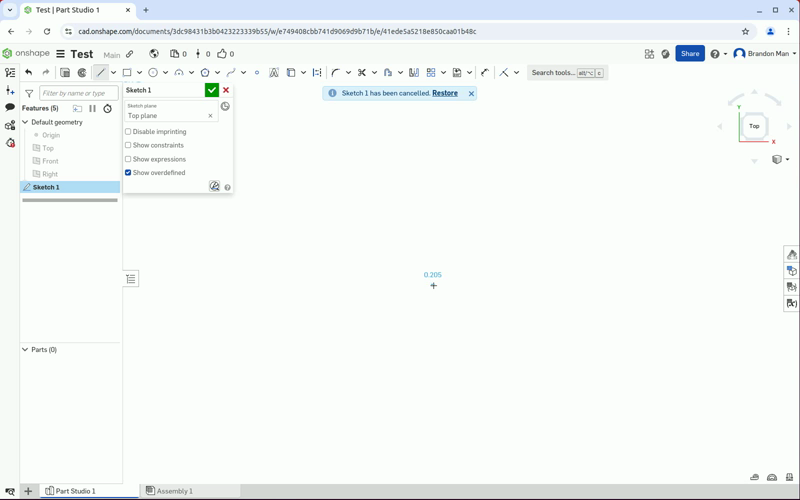
scroll(6)
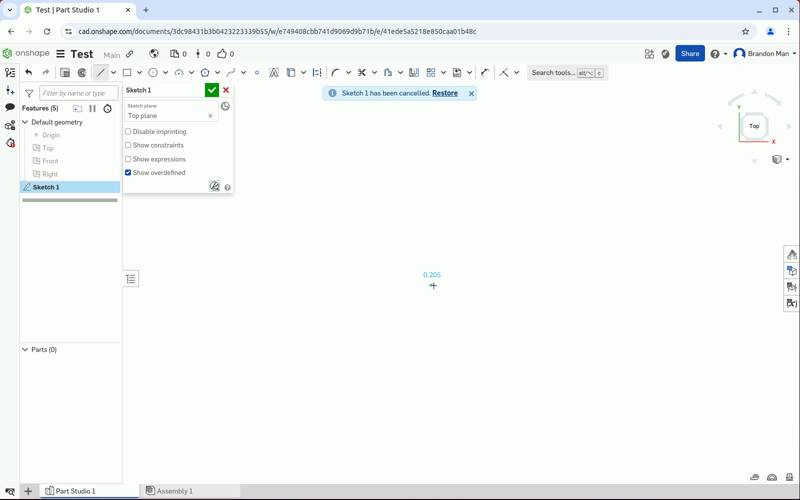
scroll(6)
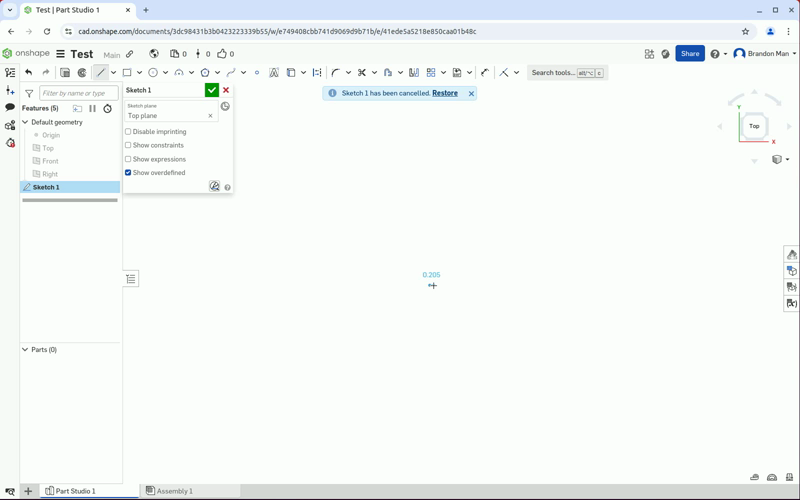
scroll(6)
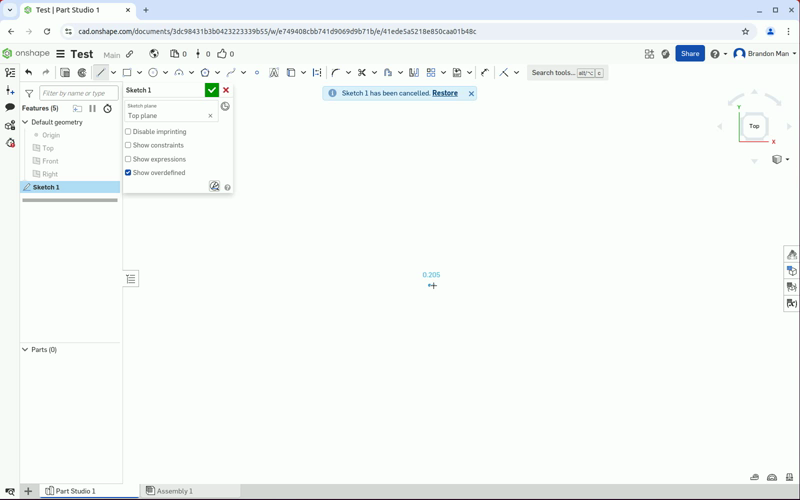
scroll(6)
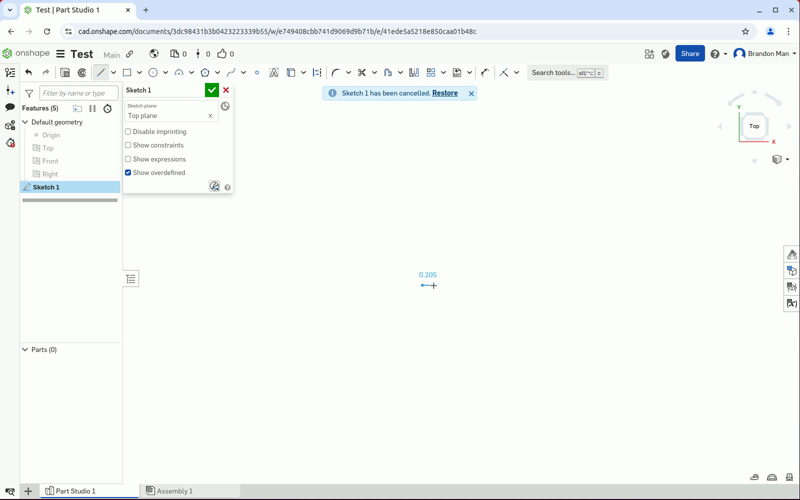
click(433, 285)
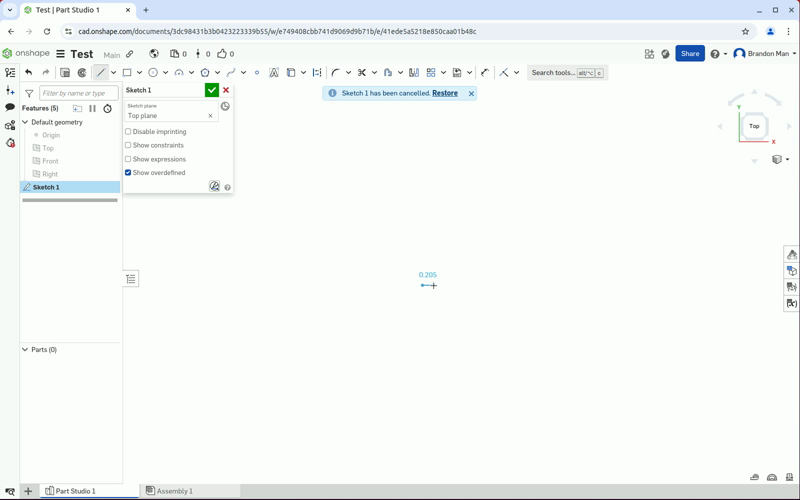
scroll(-6)
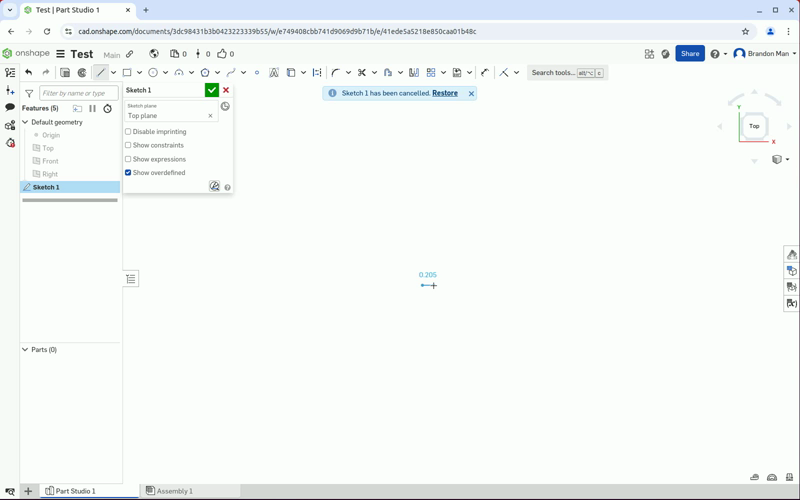
scroll(-6)
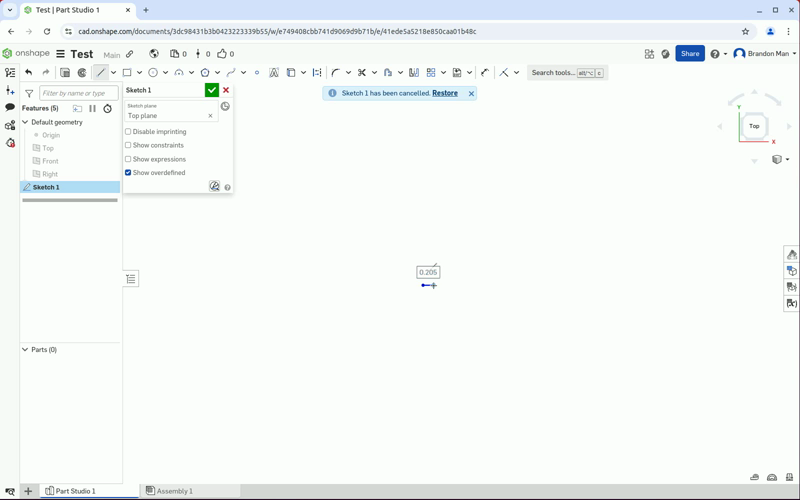
scroll(-6)
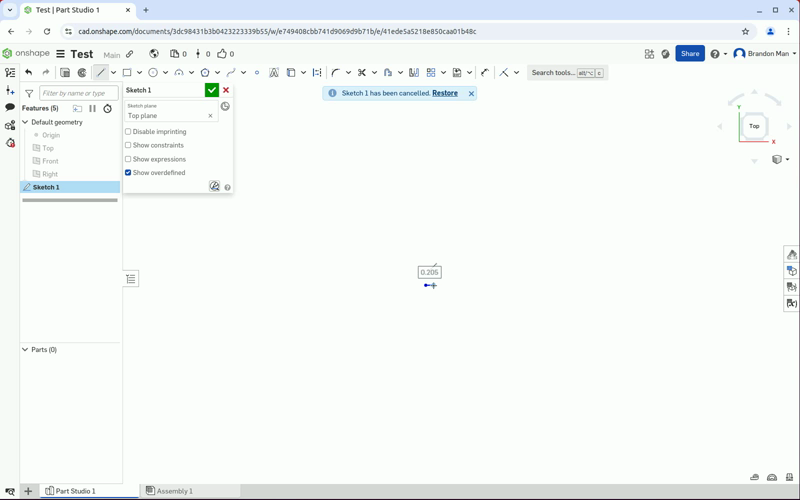
scroll(-6)
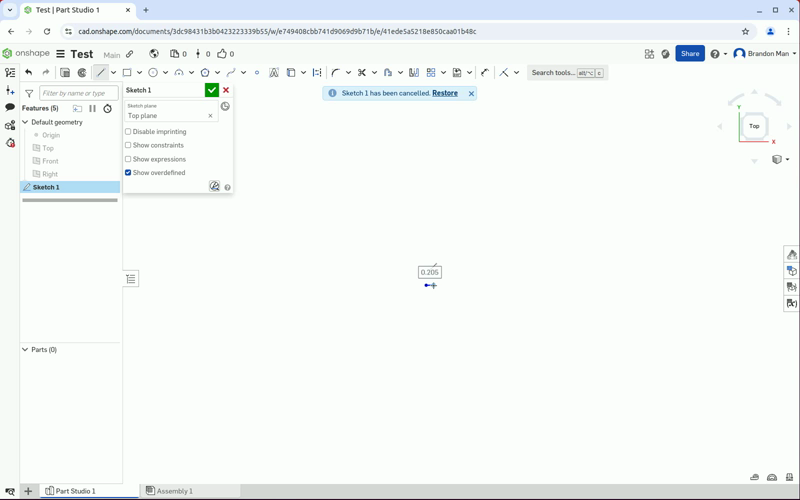
scroll(-6)
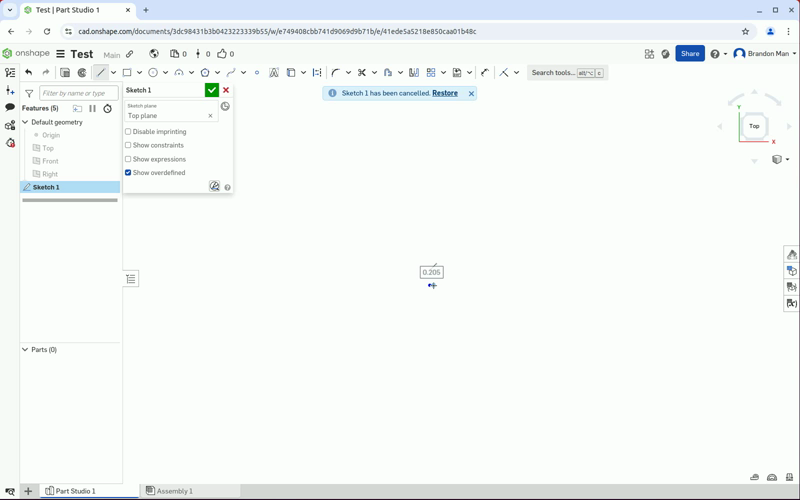
scroll(-6)
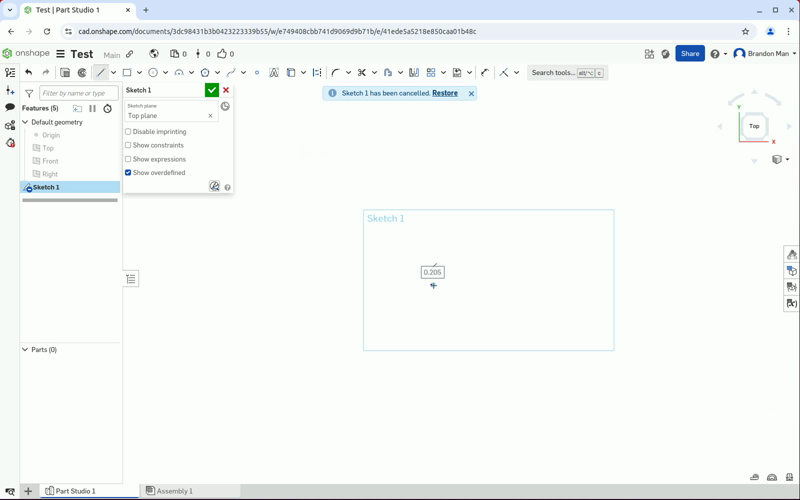
scroll(-6)
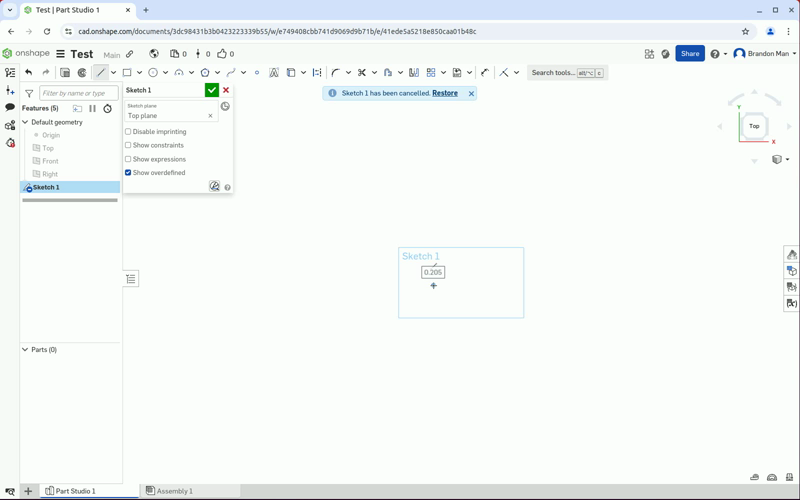
key_up(shift)
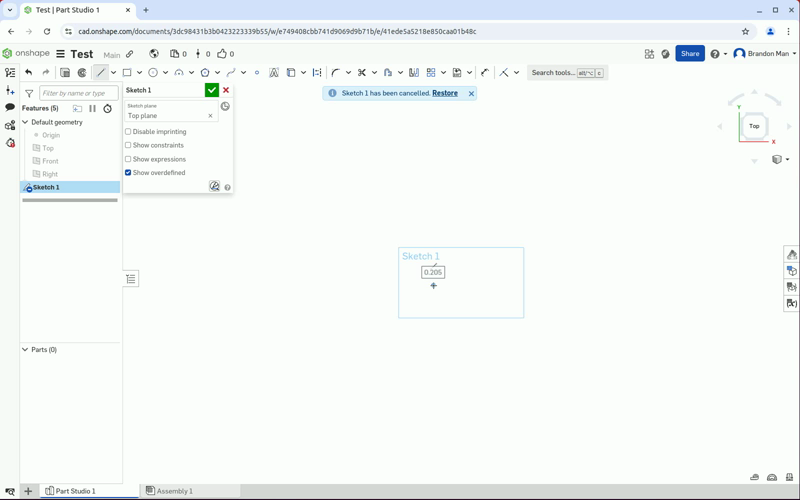
key_down(shift)
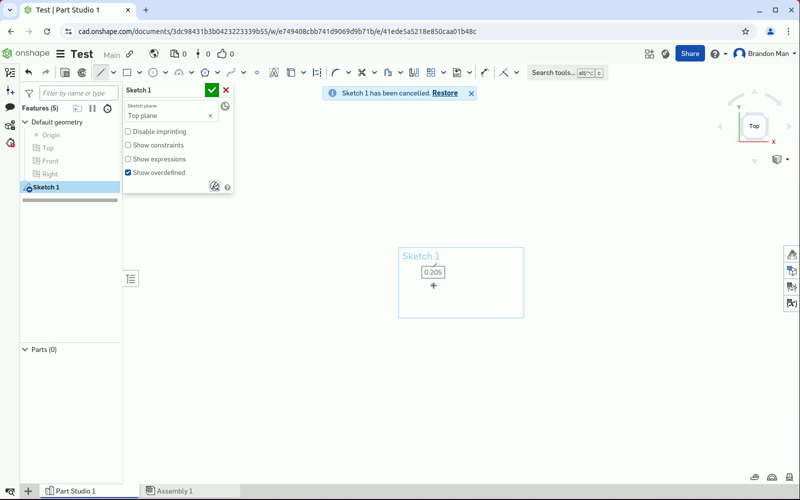
mouse_move(463, 285)
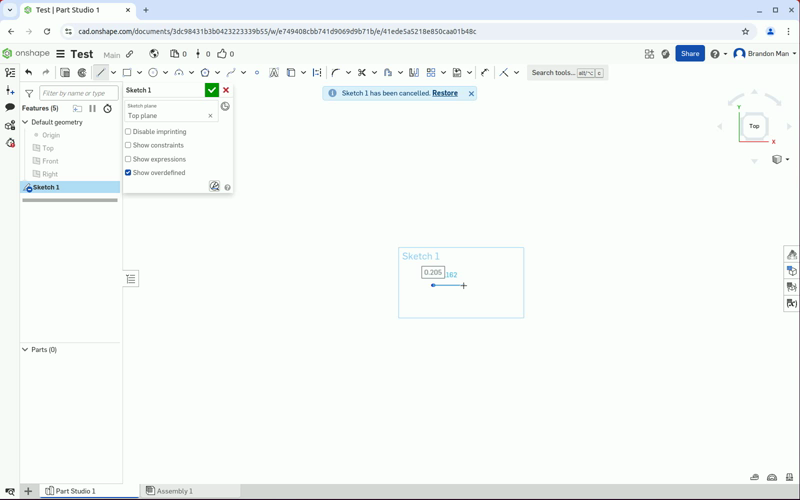
mouse_move(433, 274)
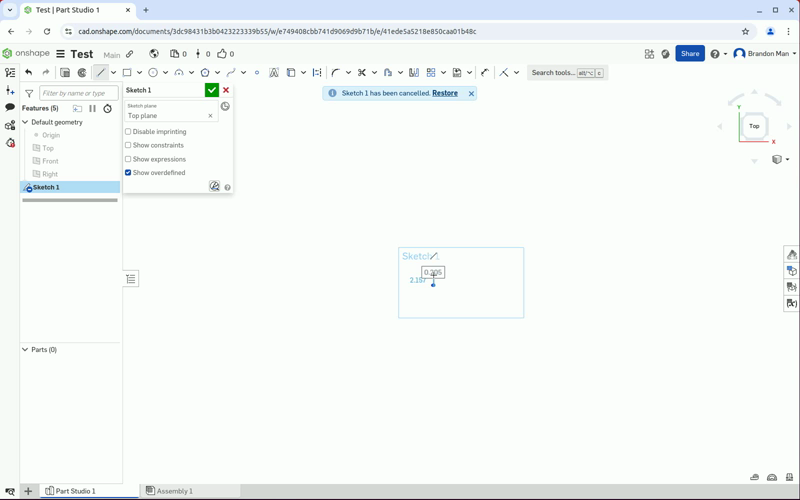
click(433, 274)
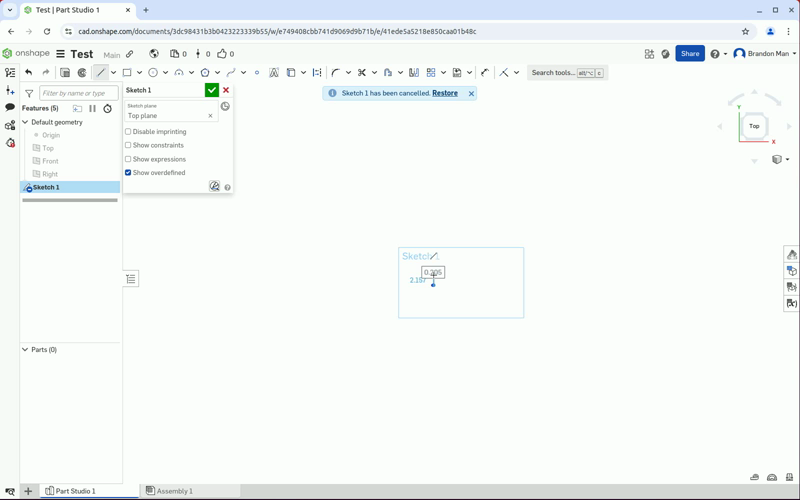
key_up(shift)
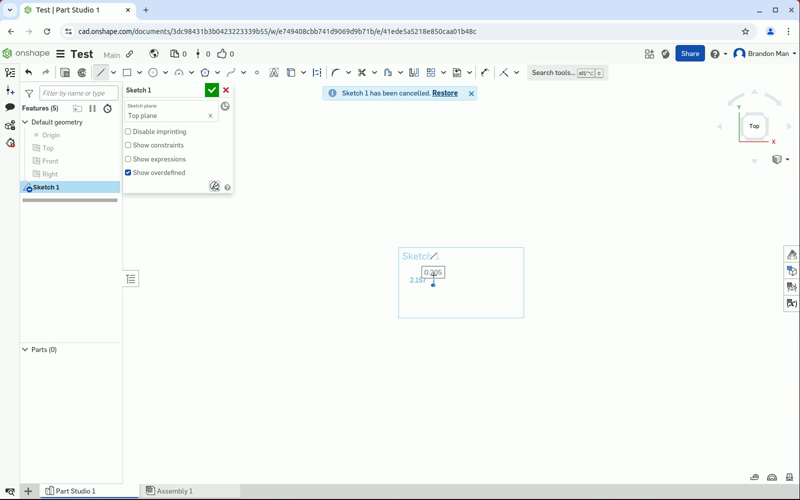
key_down(shift)
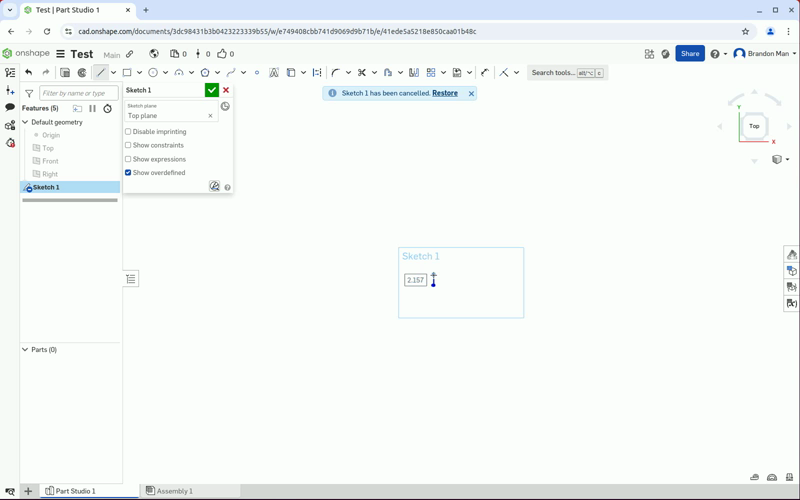
mouse_move(463, 274)
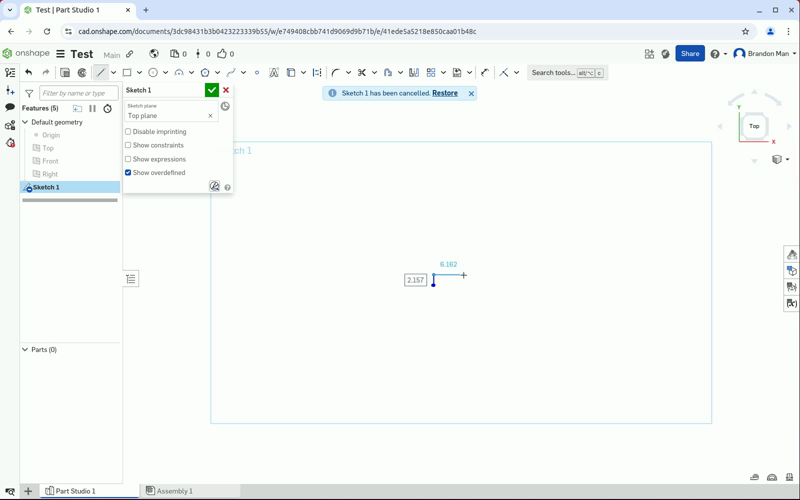
mouse_move(443, 274)
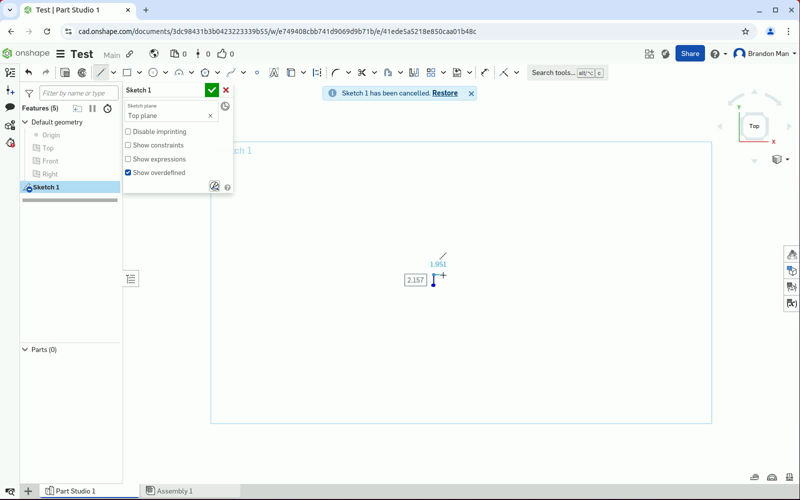
click(443, 274)
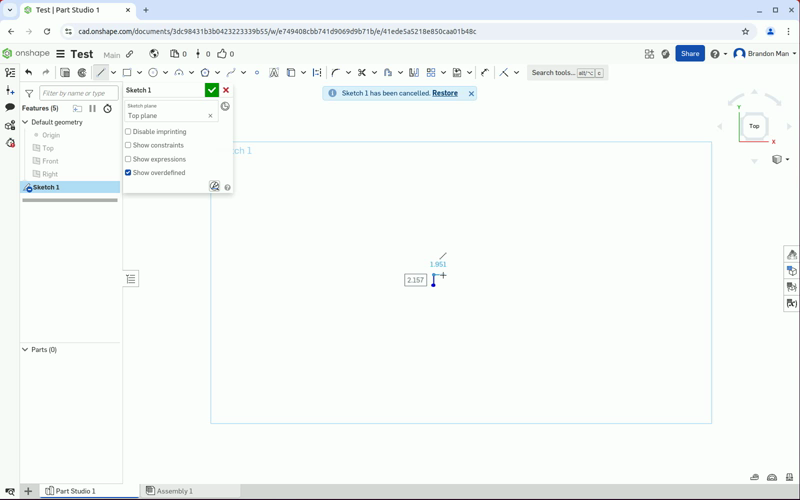
key_up(shift)
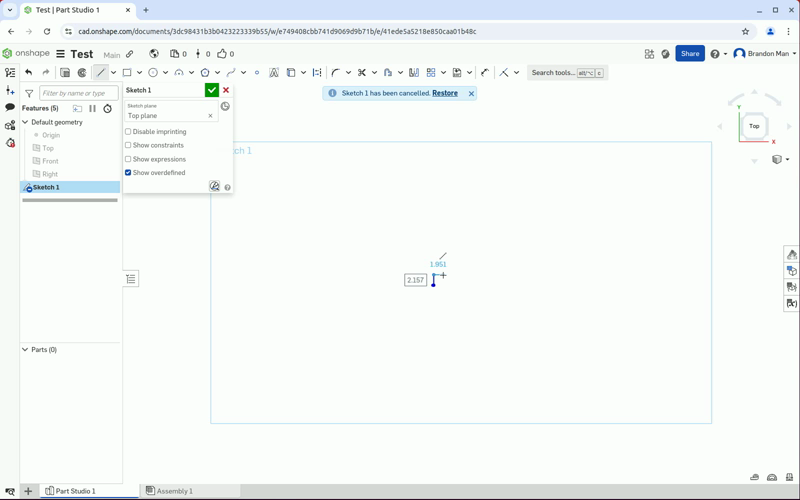
key_down(shift)
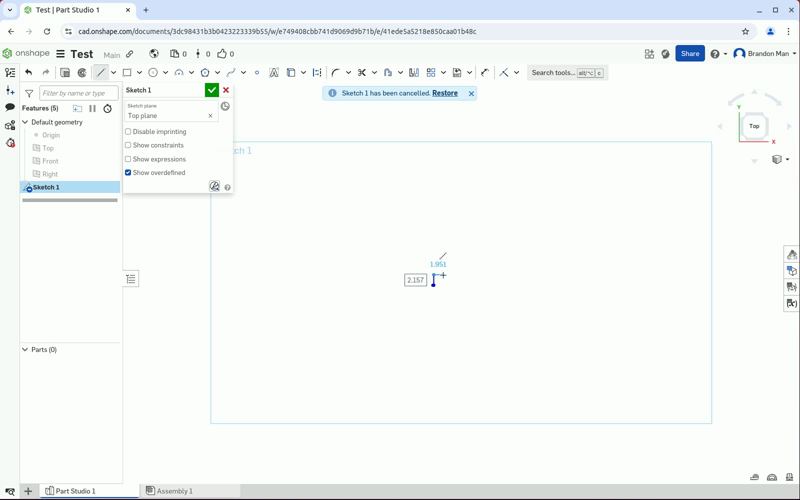
mouse_move(473, 274)
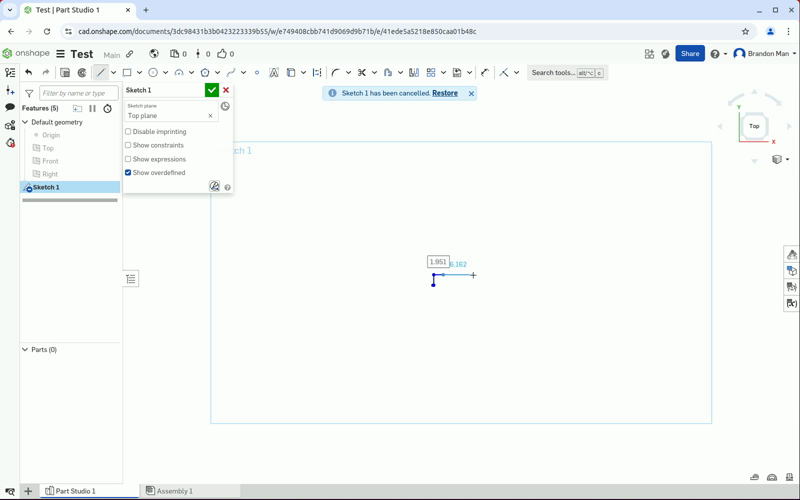
mouse_move(444, 274)
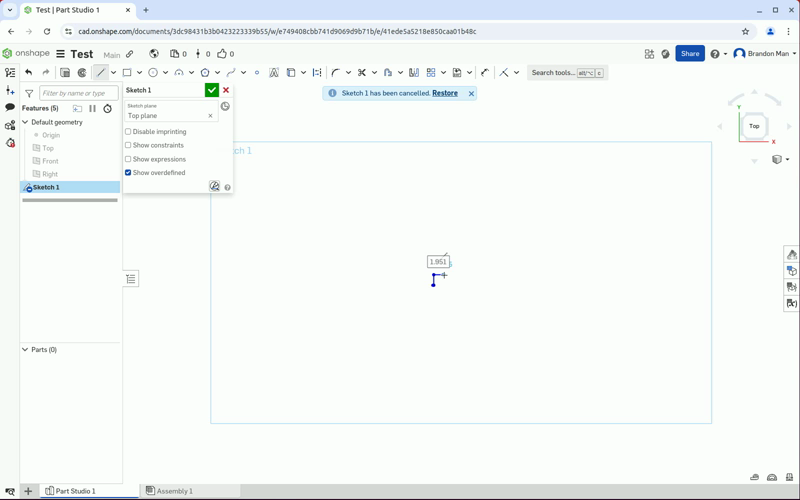
scroll(6)
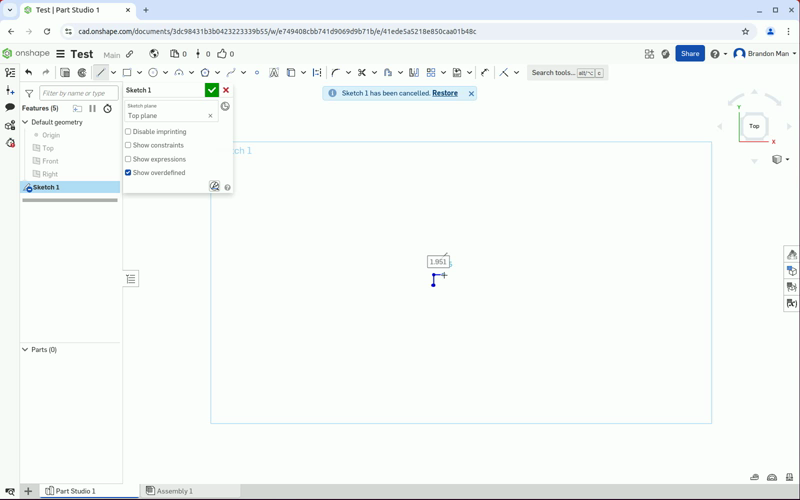
scroll(6)
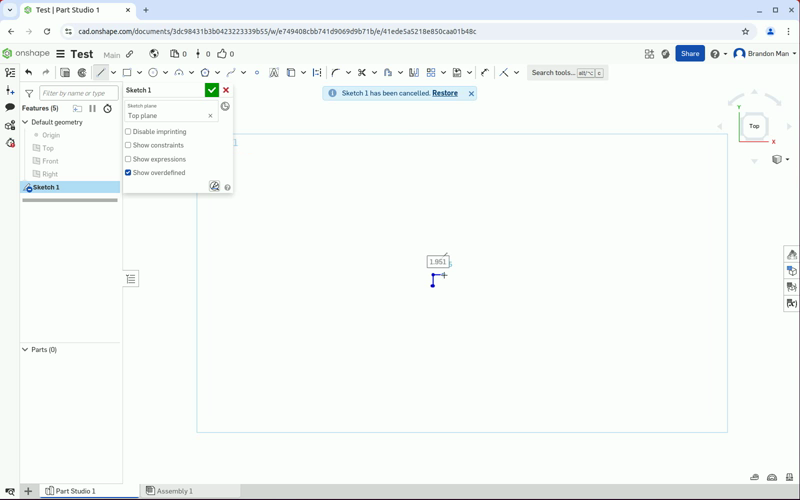
scroll(6)
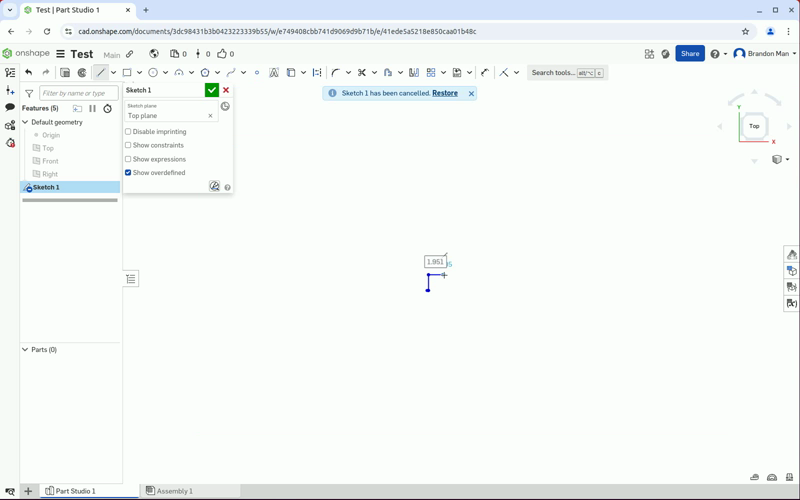
scroll(6)
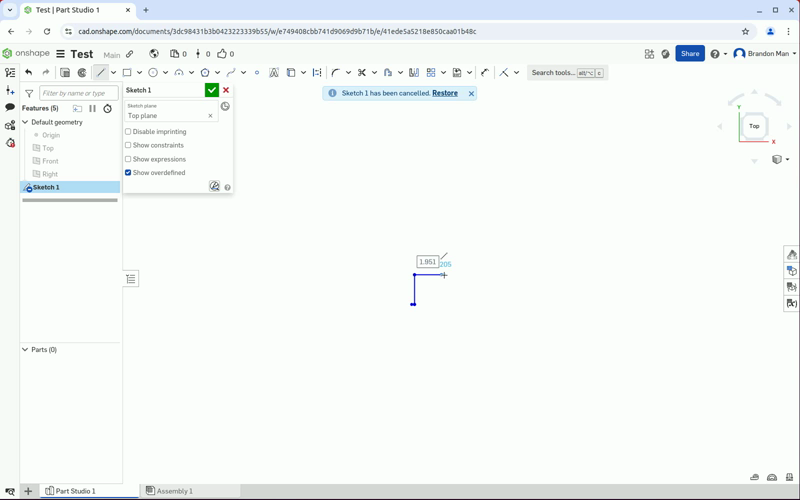
scroll(6)
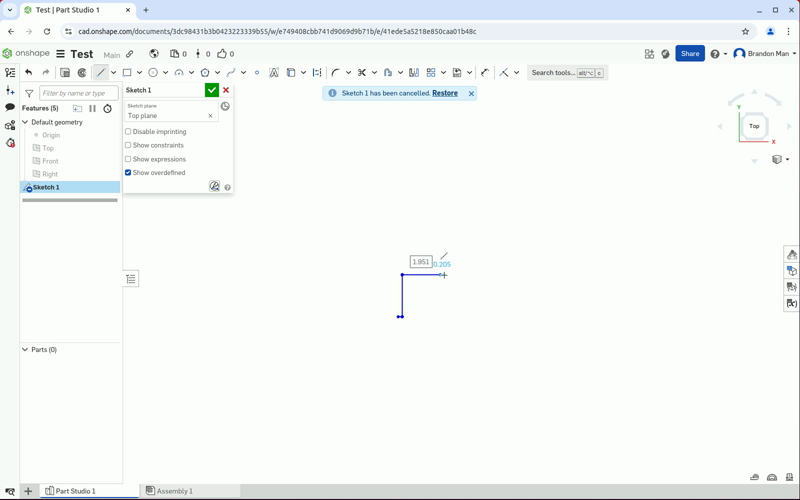
scroll(6)
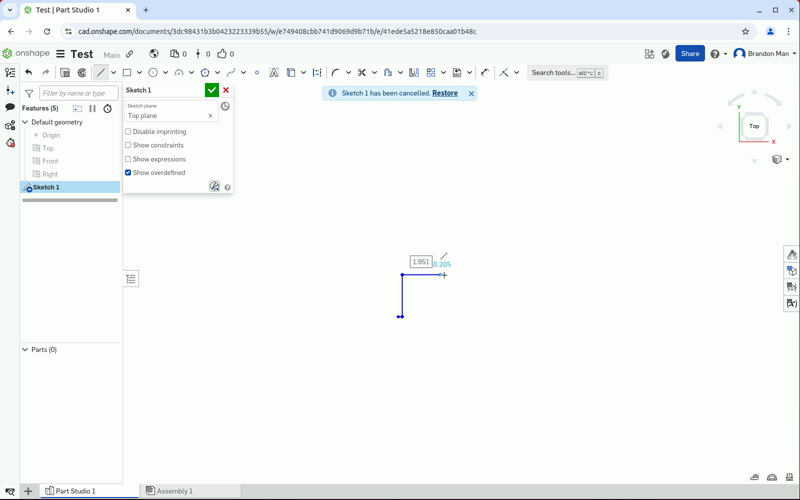
scroll(6)
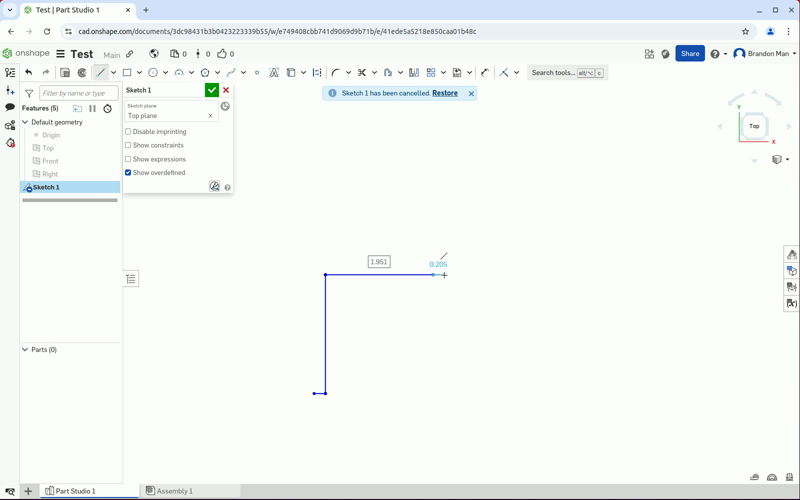
click(444, 274)
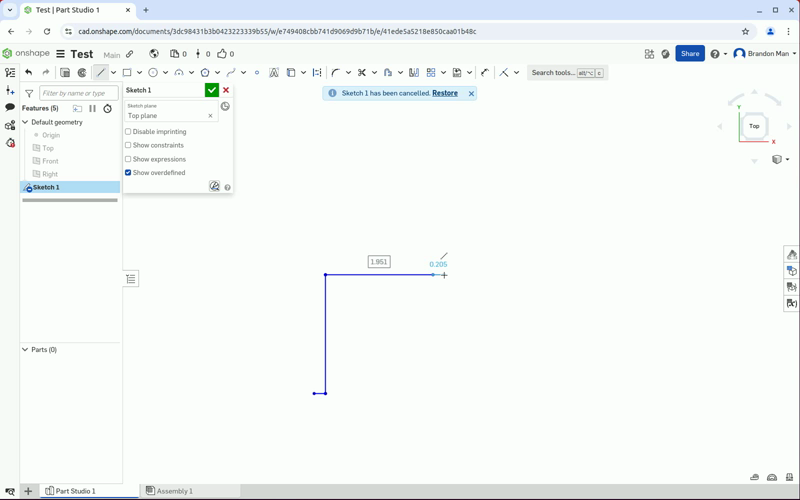
scroll(-6)
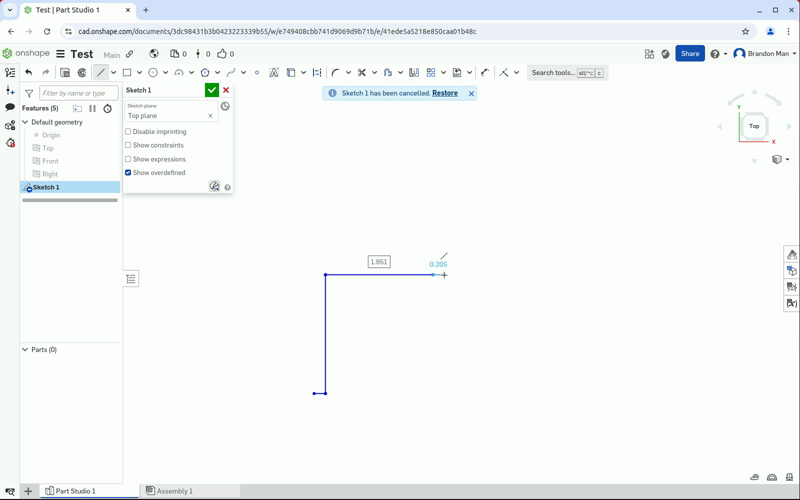
scroll(-6)
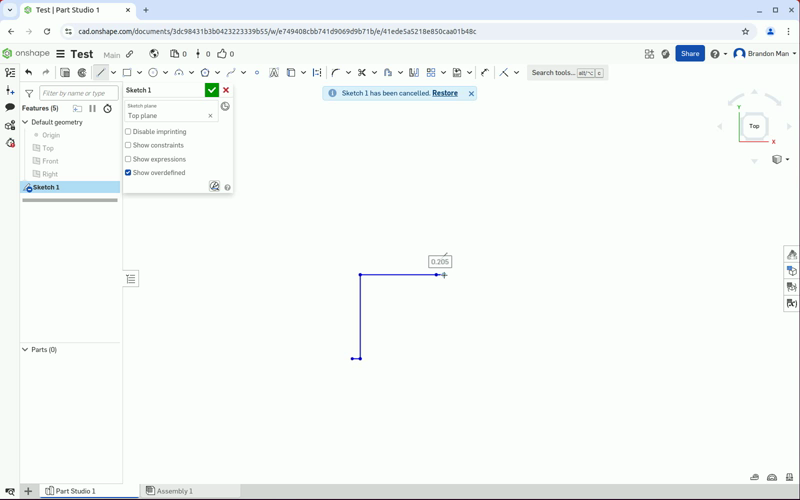
scroll(-6)
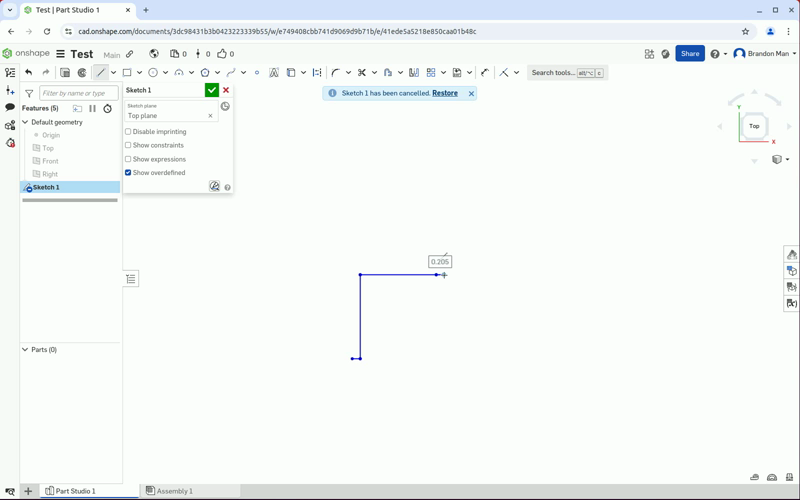
scroll(-6)
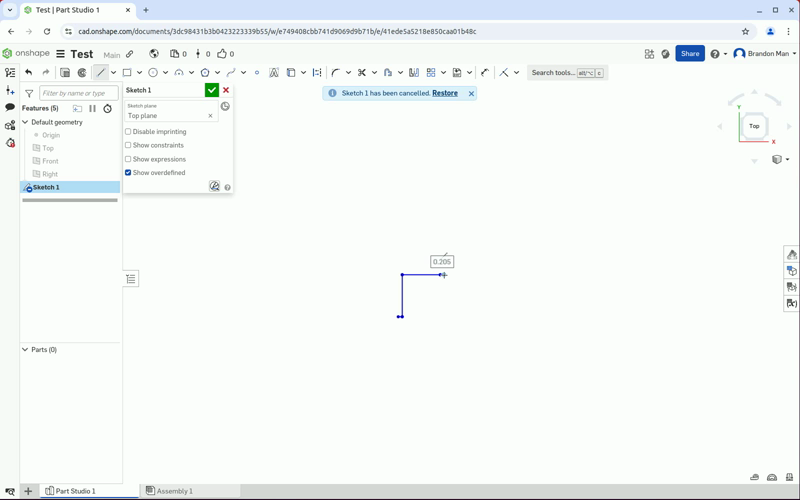
scroll(-6)
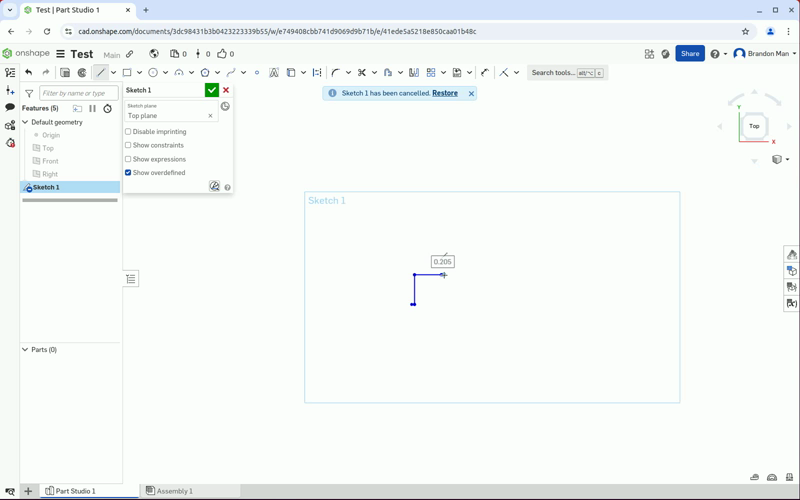
scroll(-6)
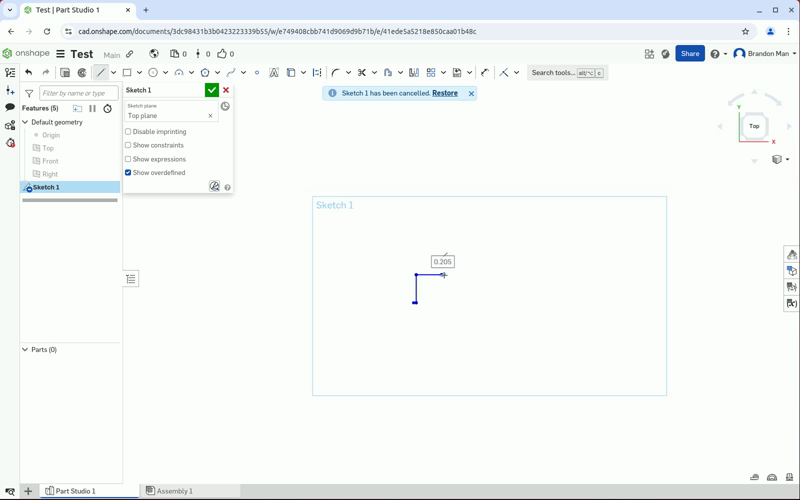
scroll(-6)
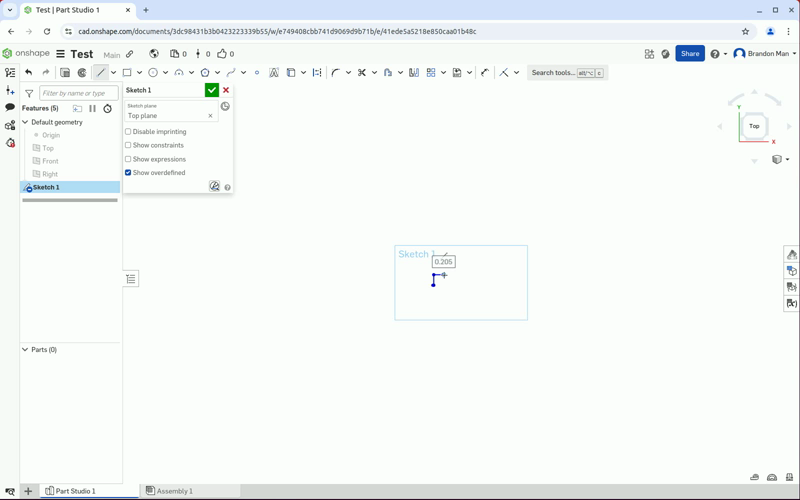
key_up(shift)
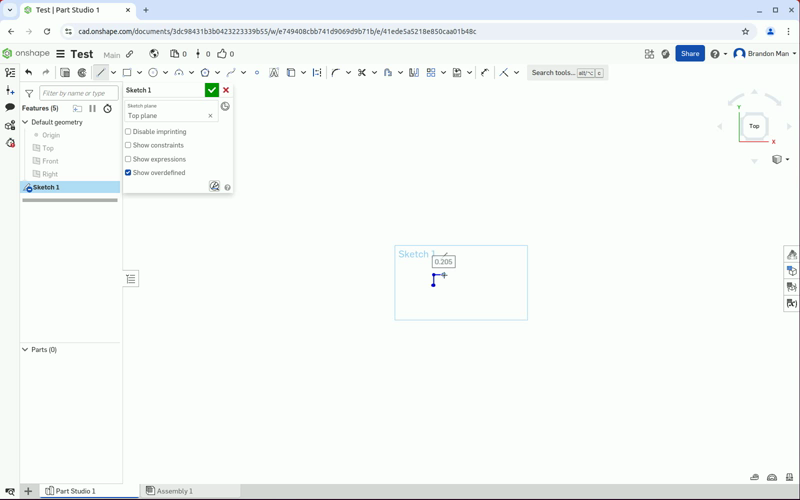
key_down(shift)
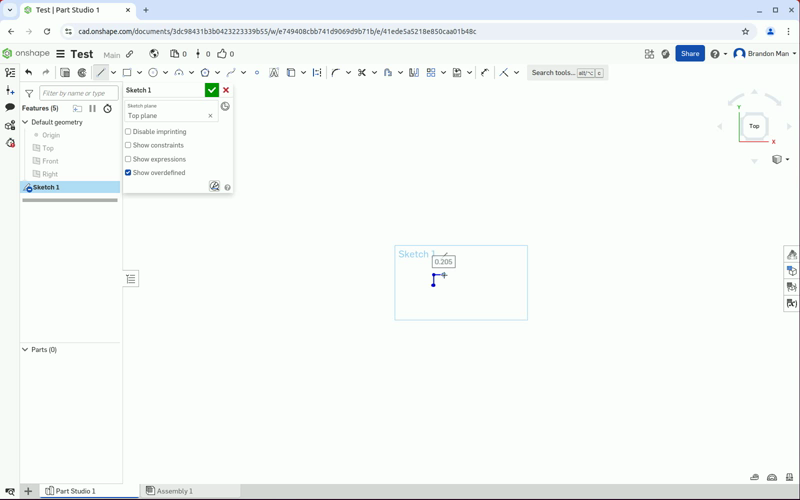
mouse_move(474, 274)
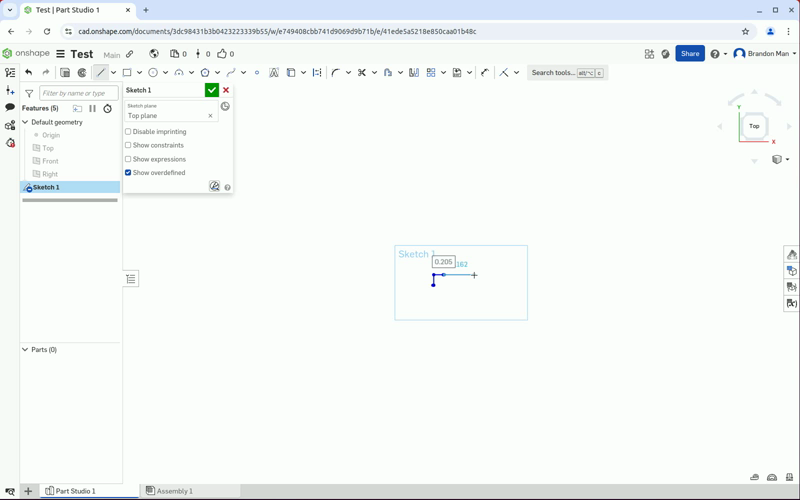
mouse_move(444, 273)
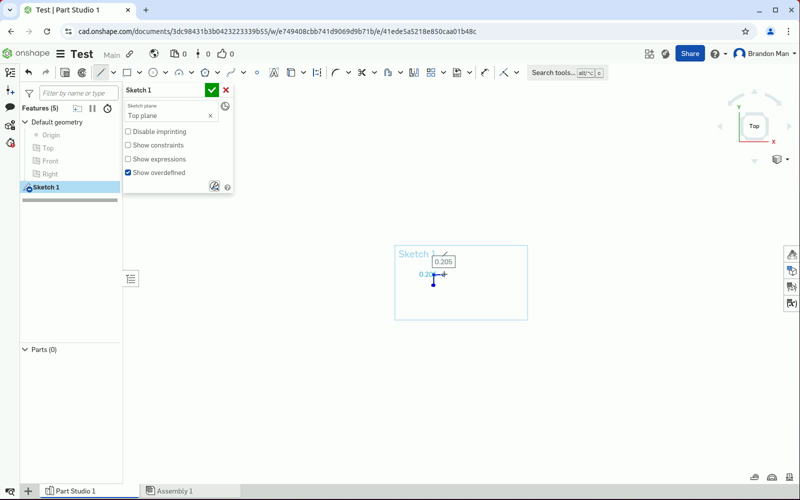
scroll(6)
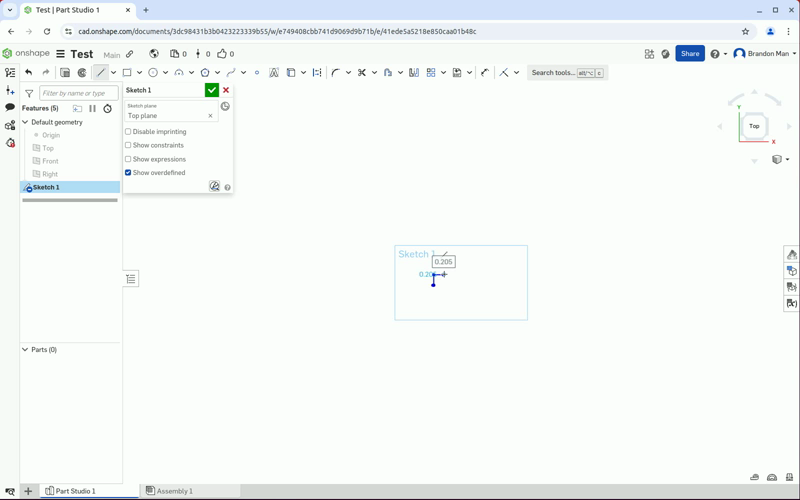
scroll(6)
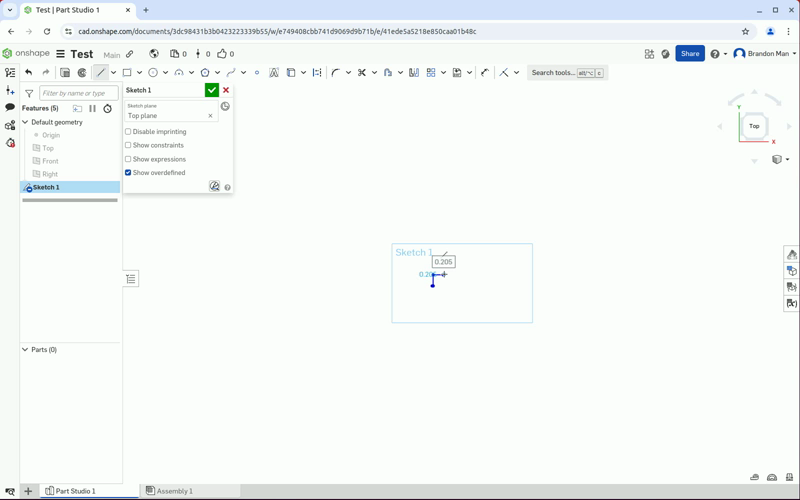
scroll(6)
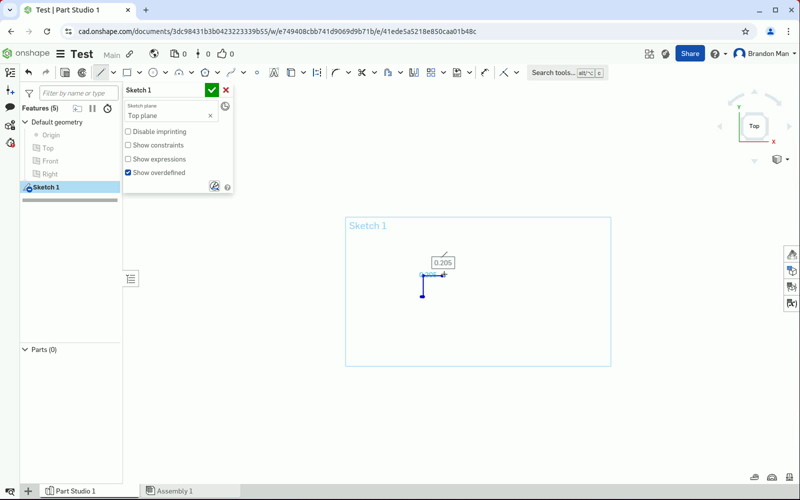
scroll(6)
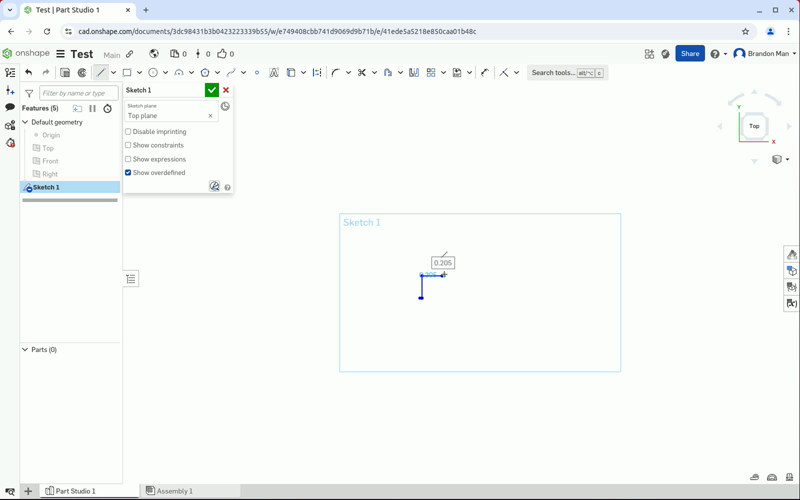
scroll(6)
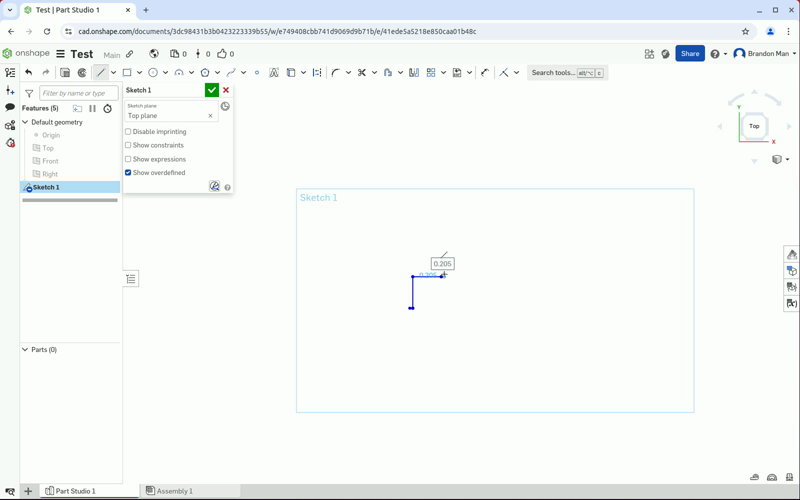
scroll(6)
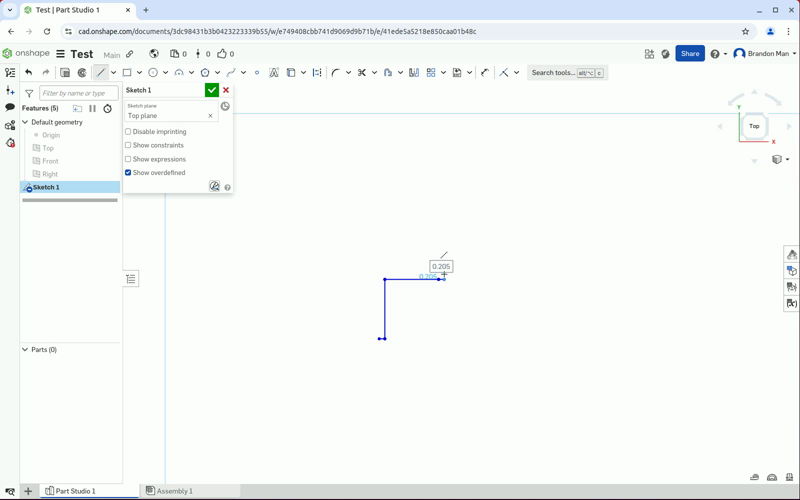
scroll(6)
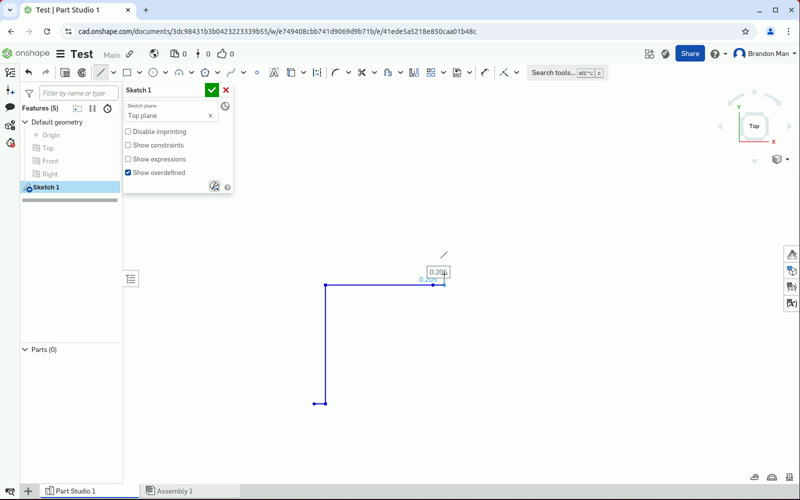
click(444, 273)
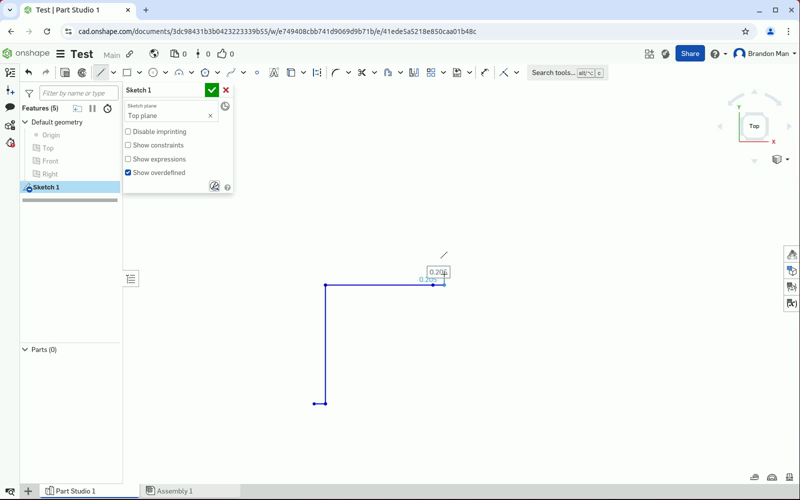
scroll(-6)
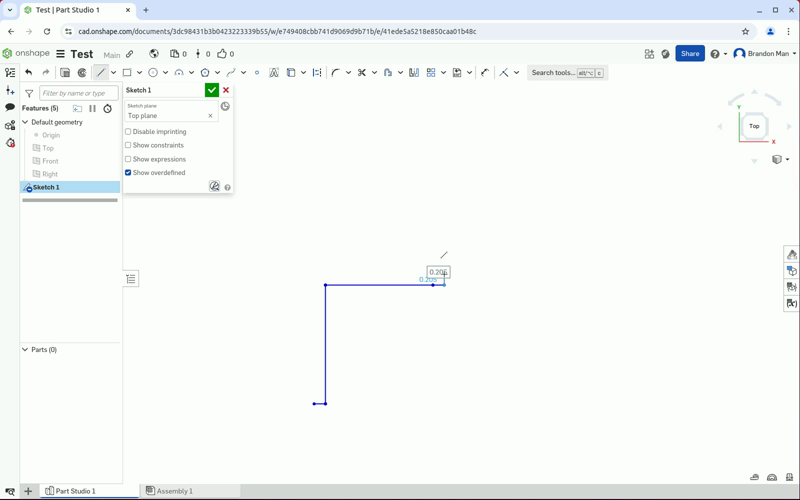
scroll(-6)
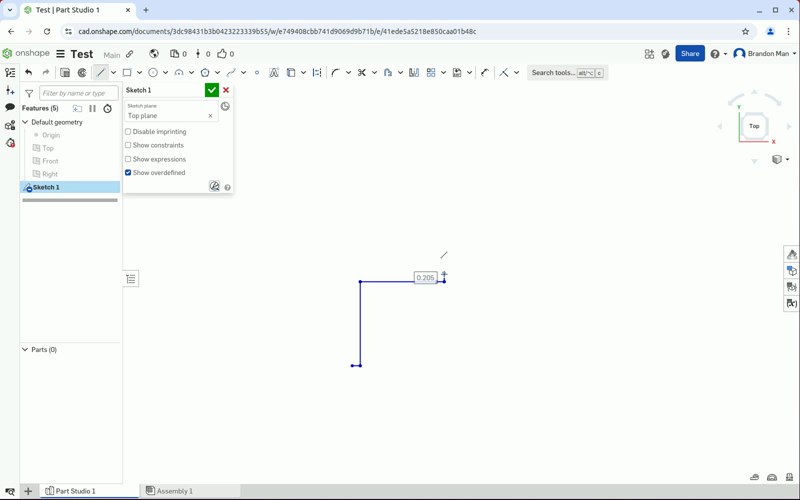
scroll(-6)
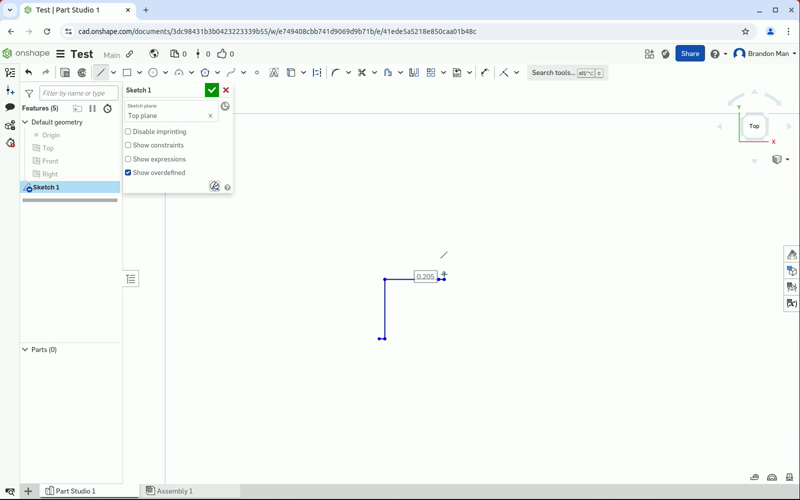
scroll(-6)
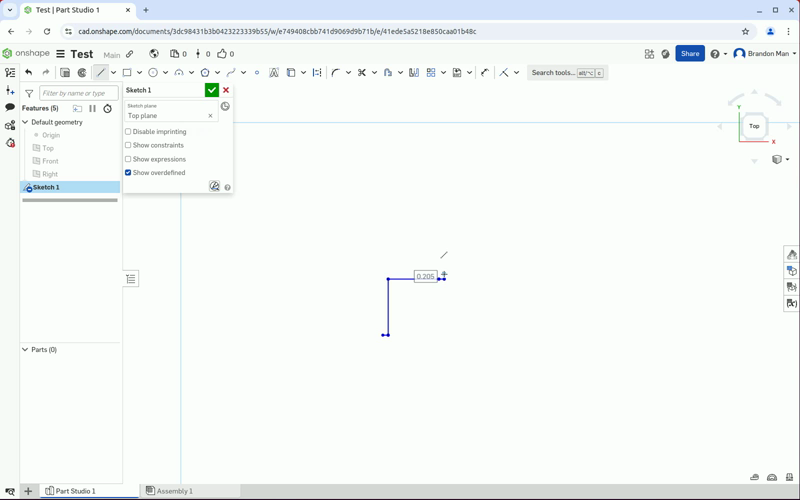
scroll(-6)
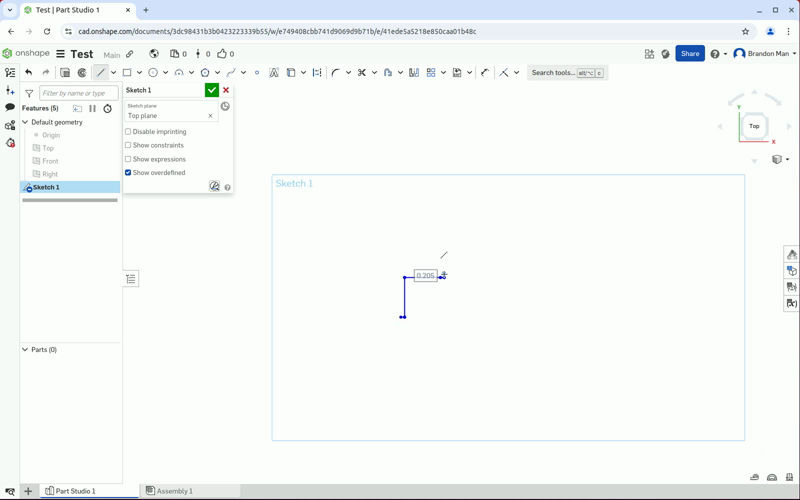
scroll(-6)
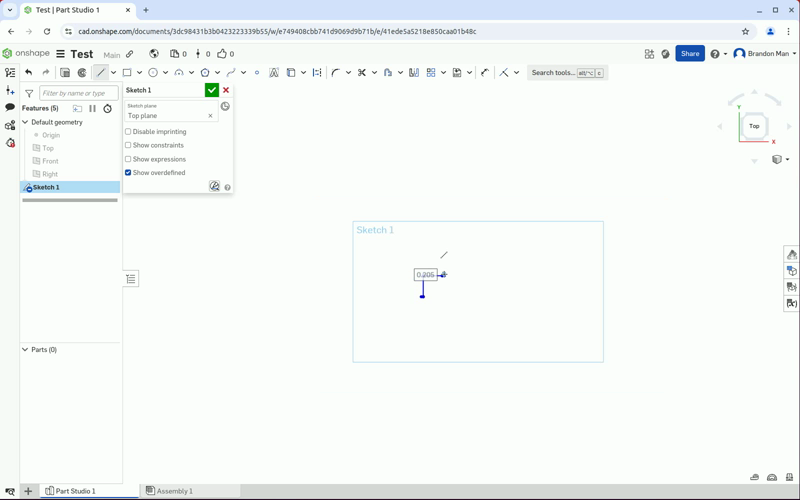
scroll(-6)
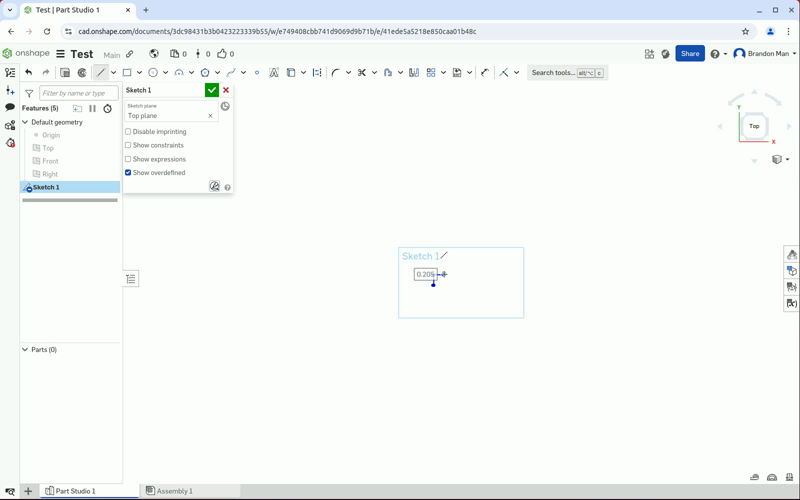
key_up(shift)
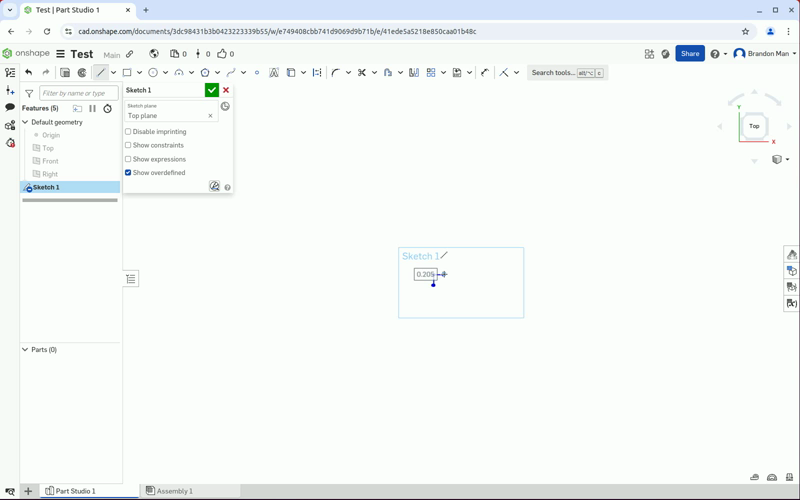
key_down(shift)
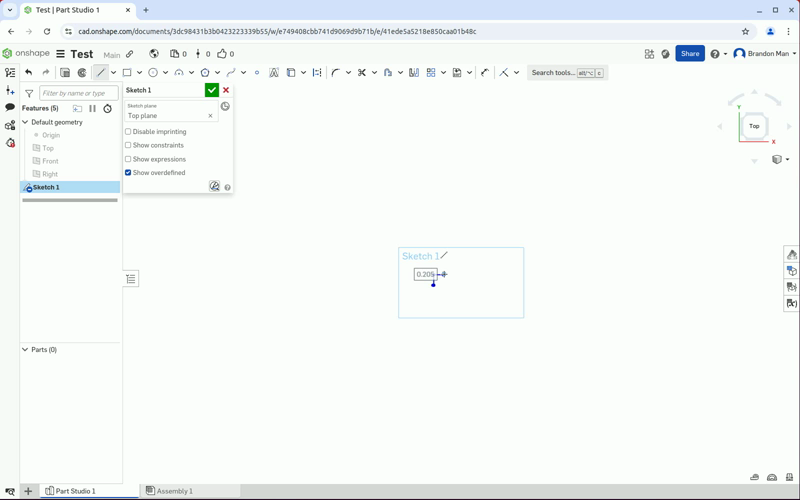
mouse_move(474, 273)
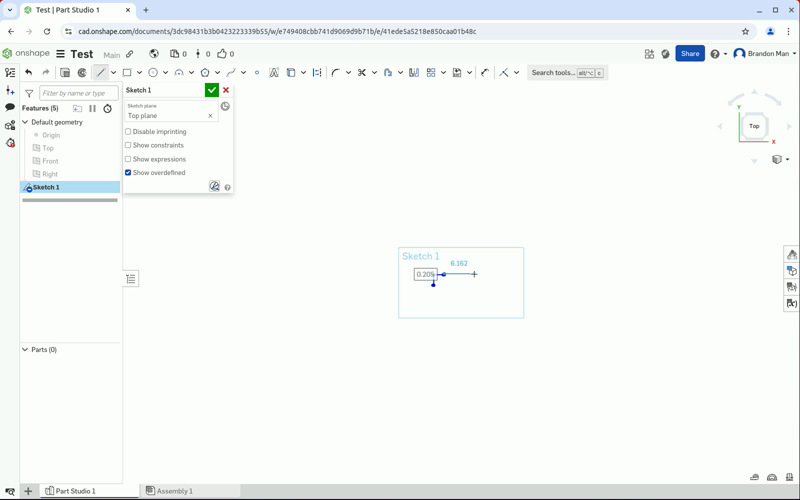
mouse_move(432, 273)
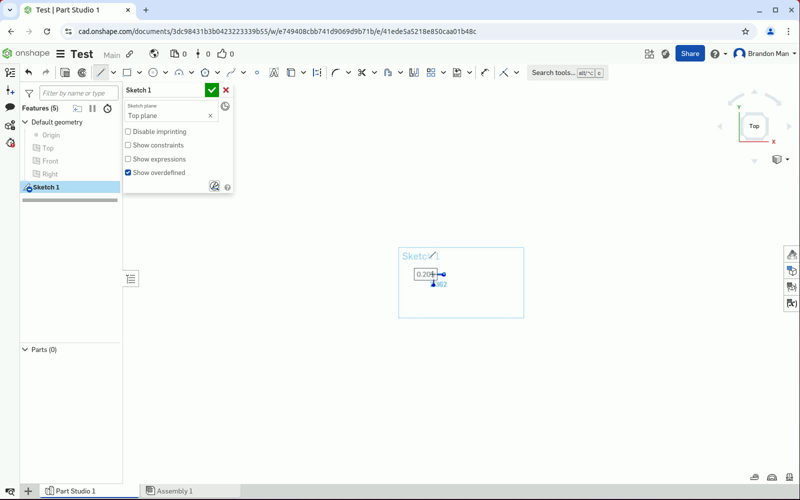
scroll(6)
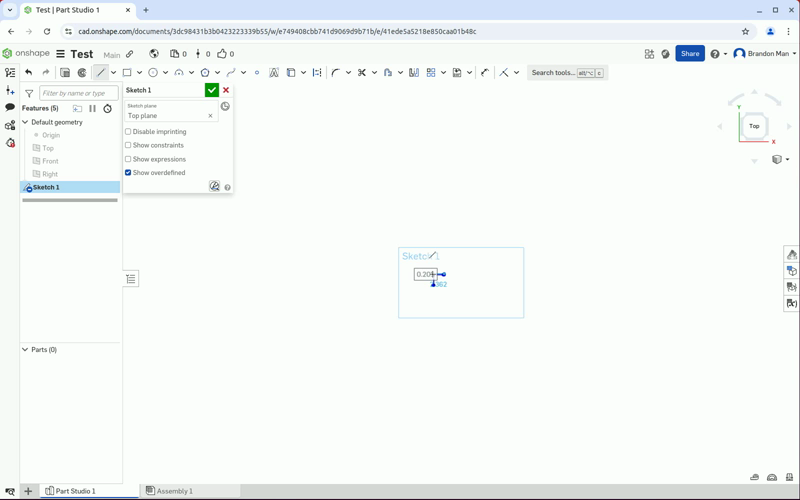
scroll(6)
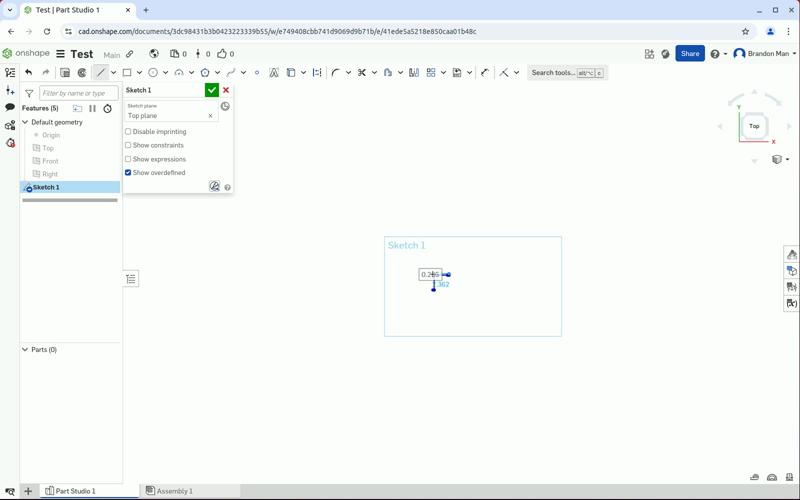
scroll(6)
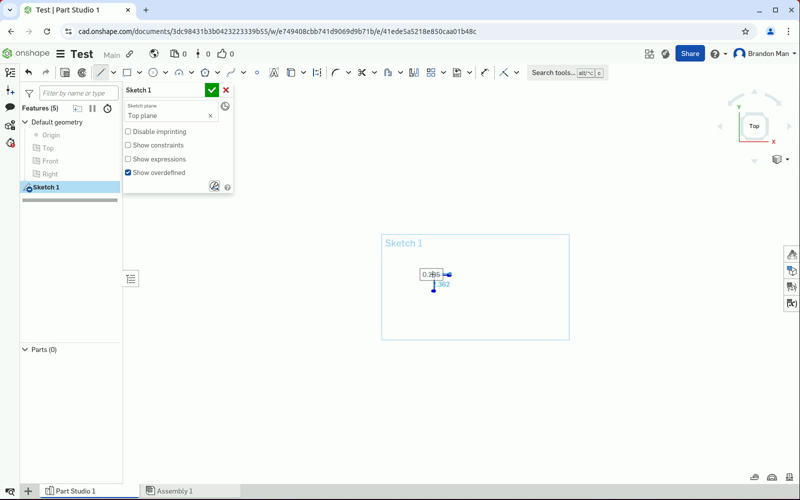
scroll(6)
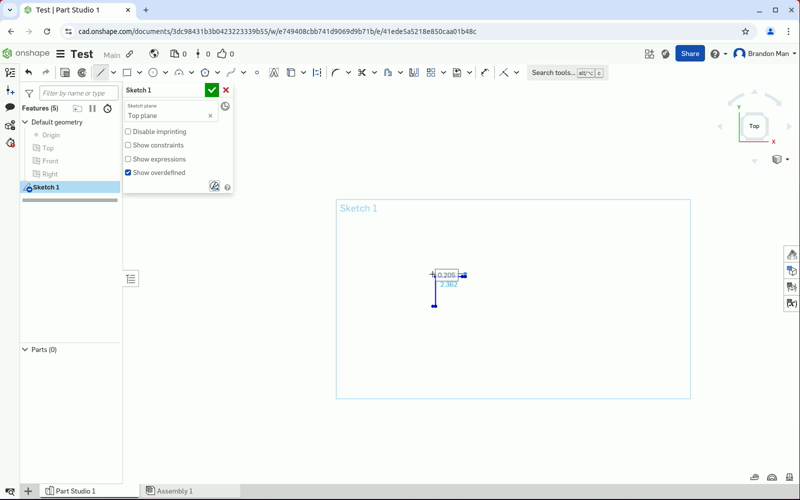
scroll(6)
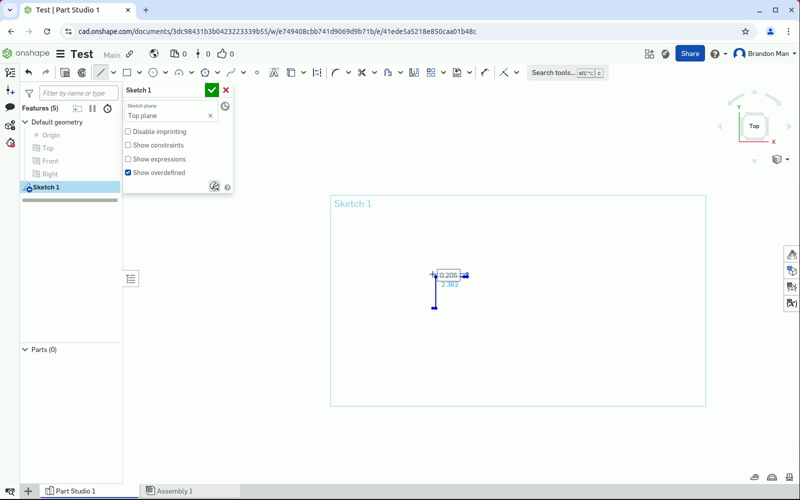
scroll(6)
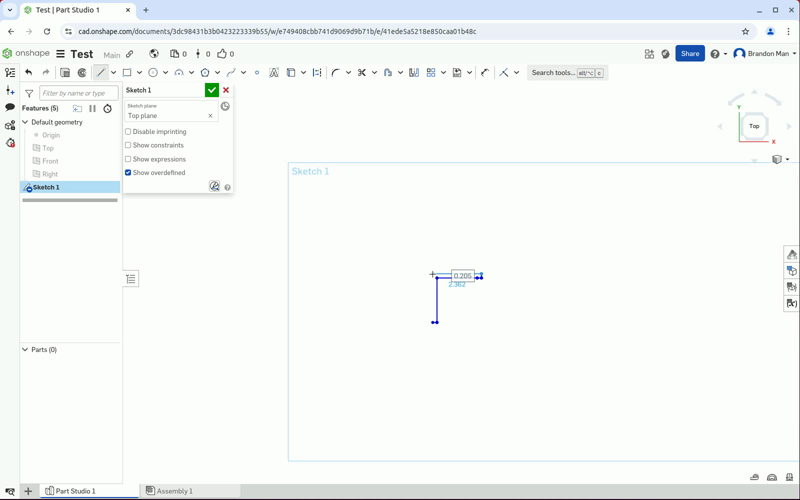
scroll(6)
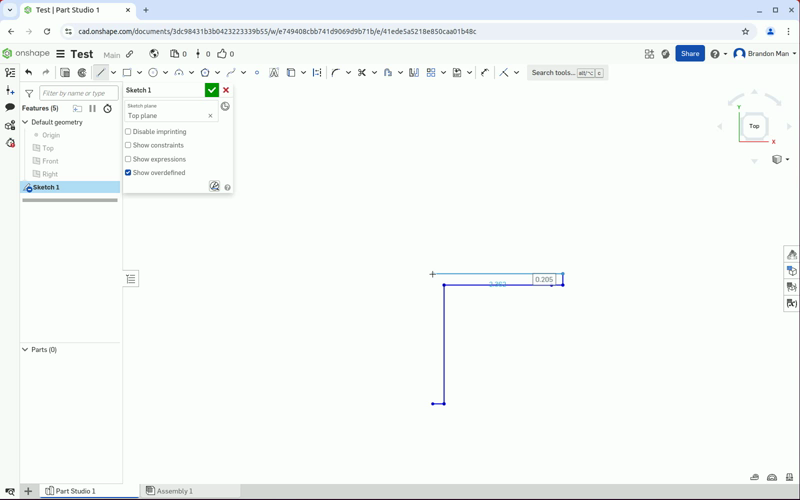
click(432, 273)
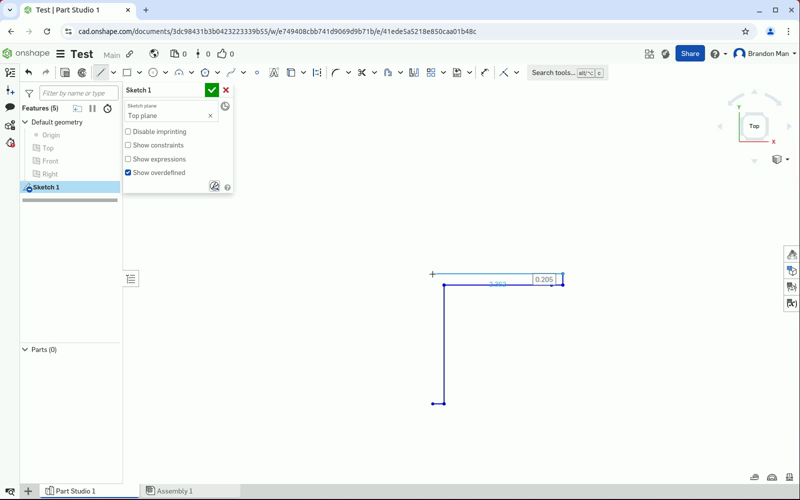
scroll(-6)
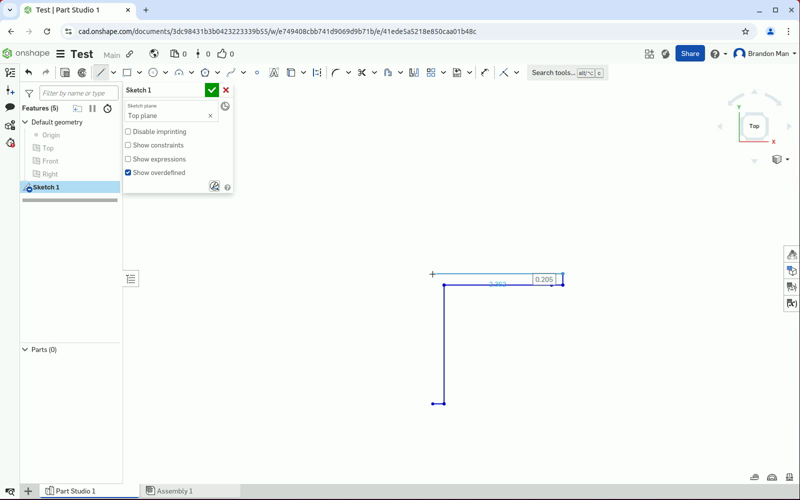
scroll(-6)
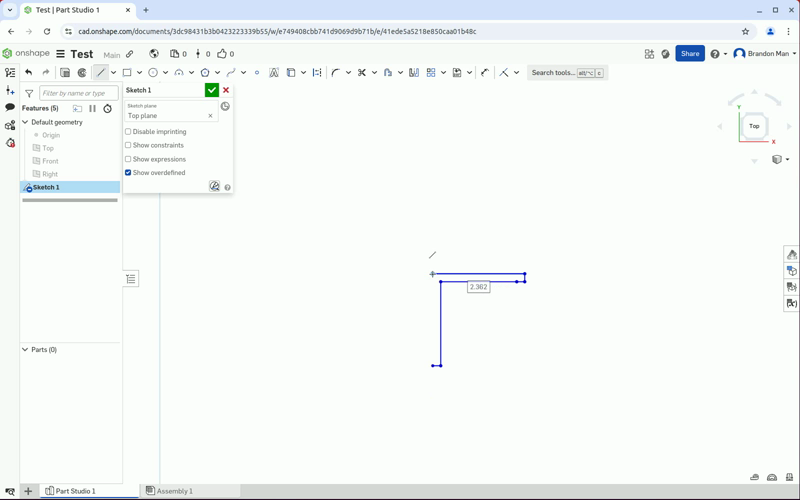
scroll(-6)
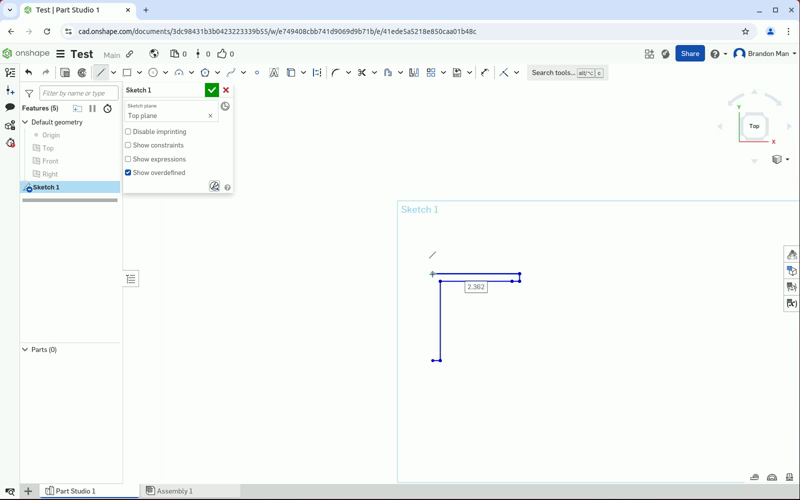
scroll(-6)
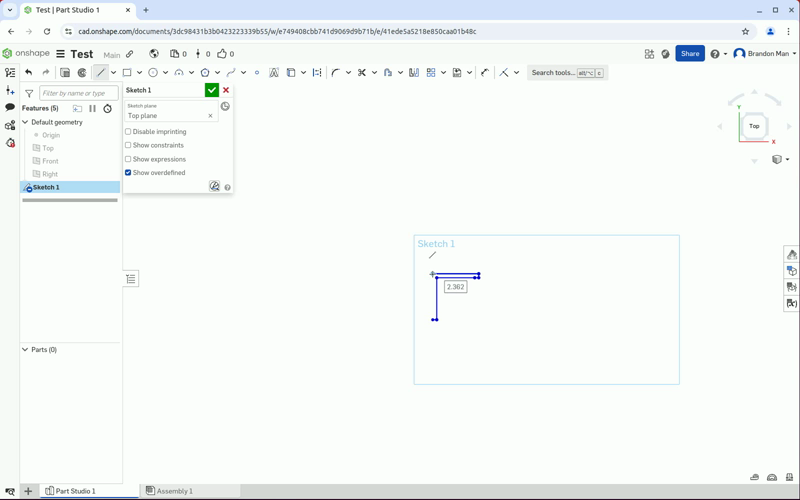
scroll(-6)
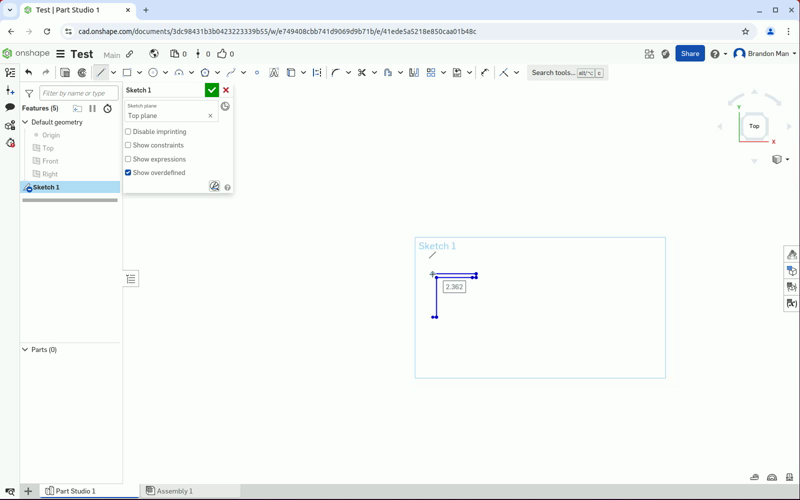
scroll(-6)
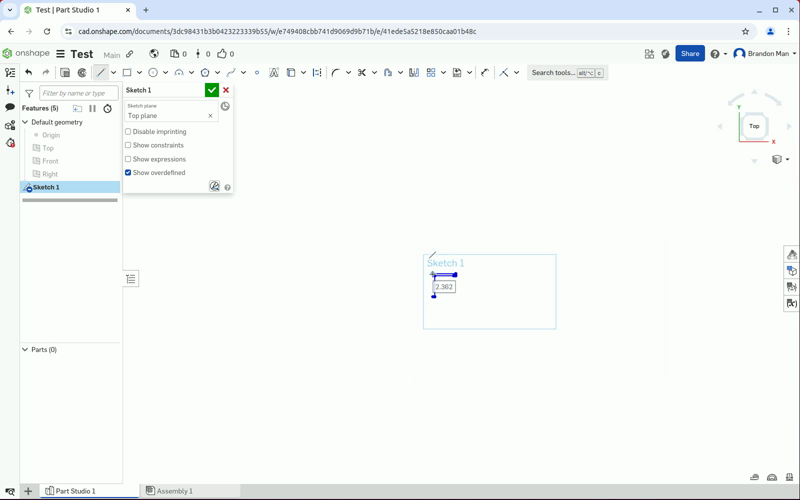
scroll(-6)
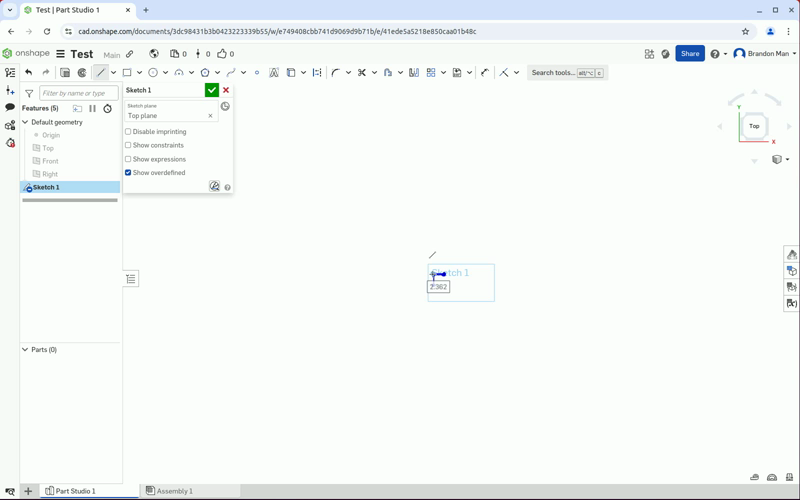
key_up(shift)
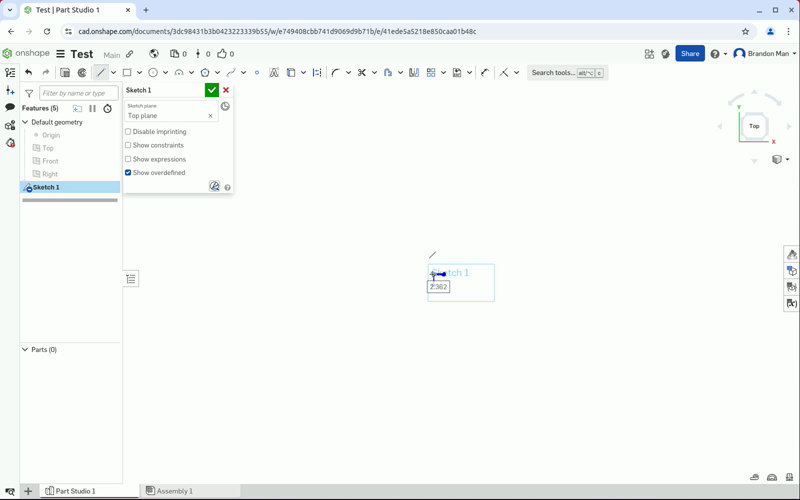
mouse_move(462, 273)
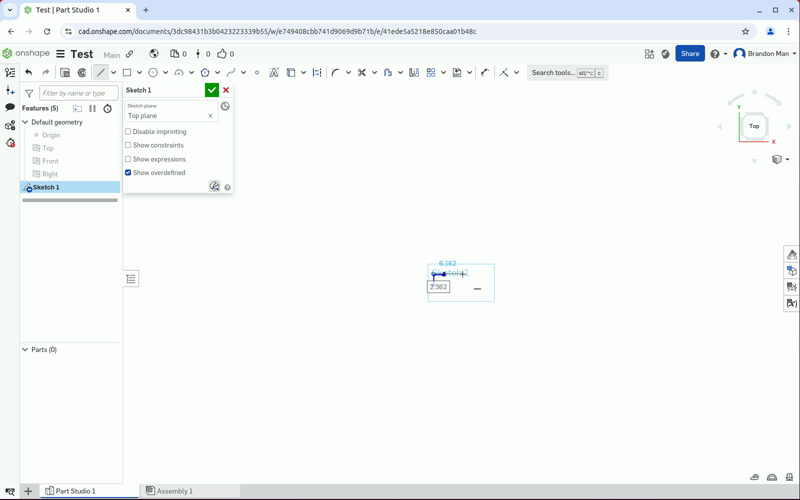
key_down(shift)
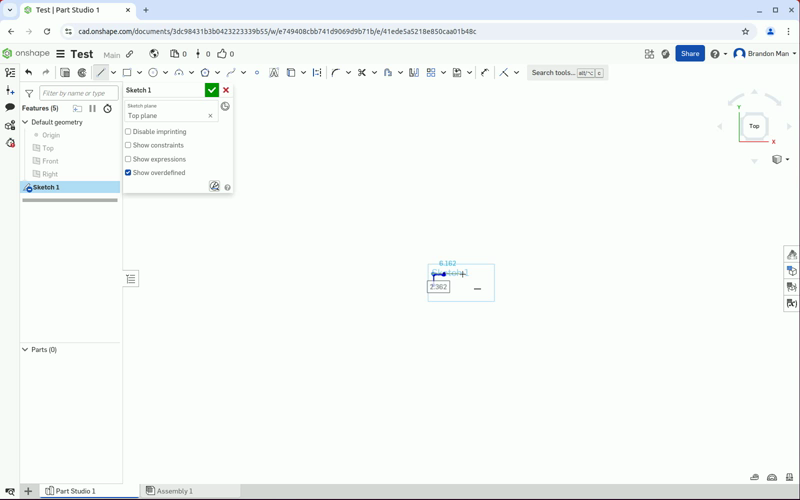
mouse_move(432, 285)
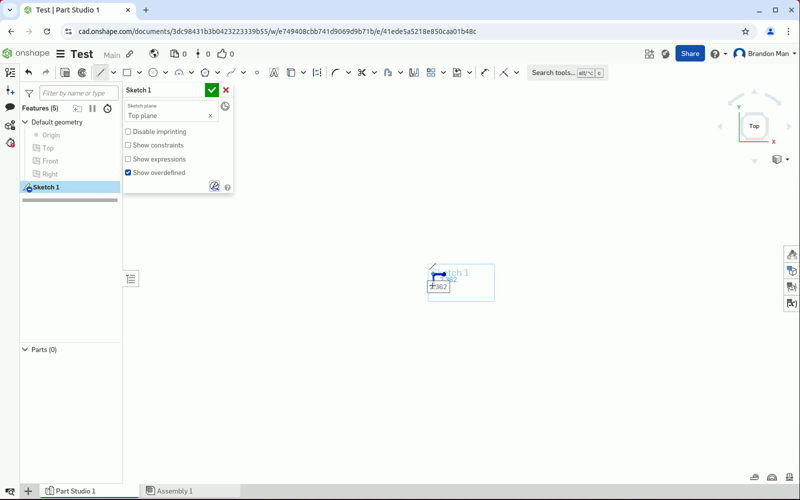
scroll(6)
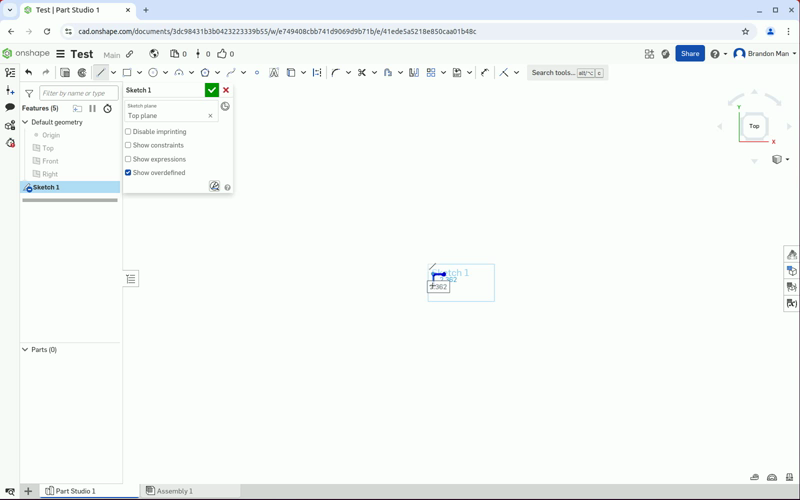
scroll(6)
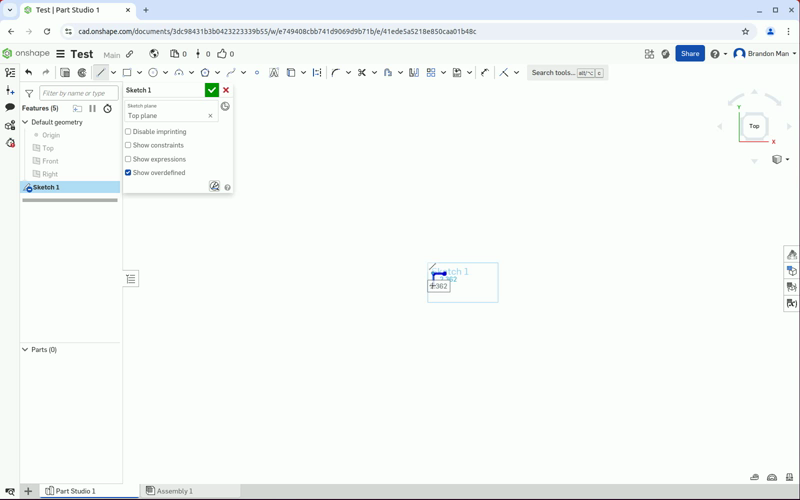
scroll(6)
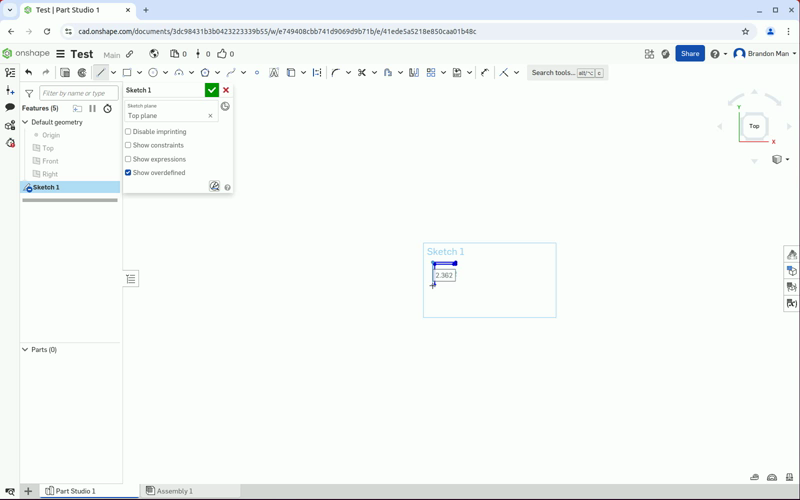
scroll(6)
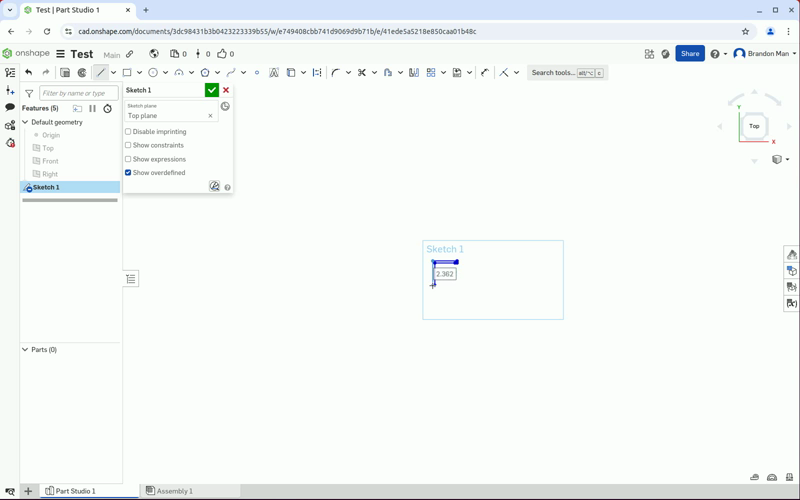
scroll(6)
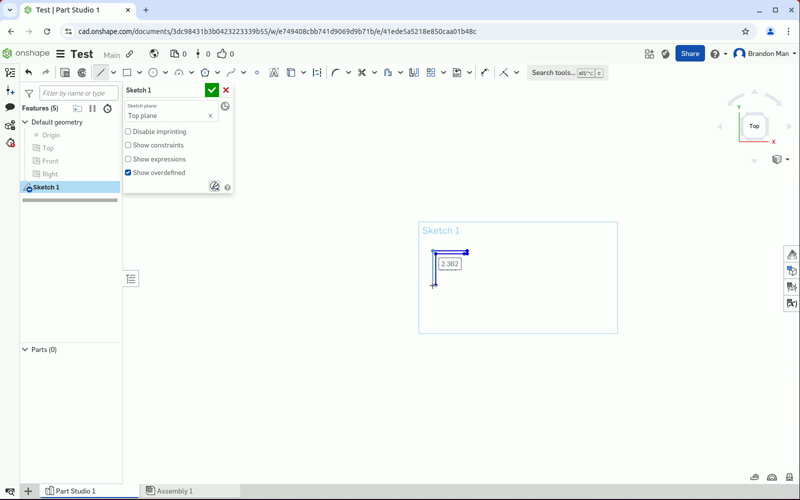
scroll(6)
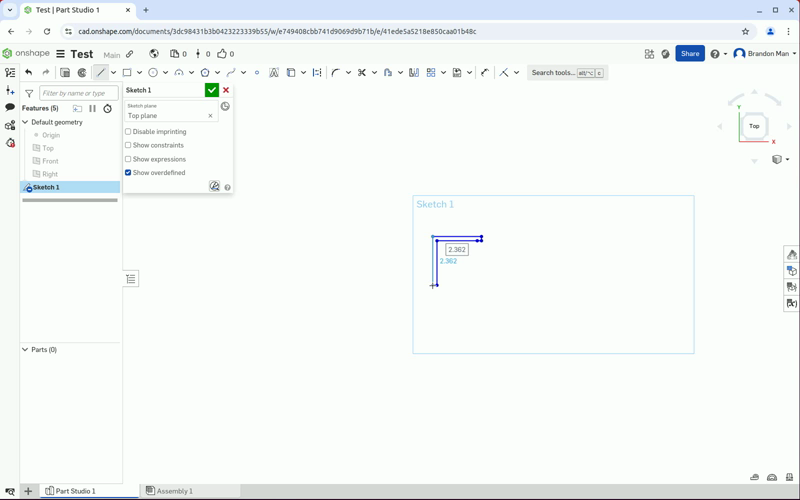
scroll(6)
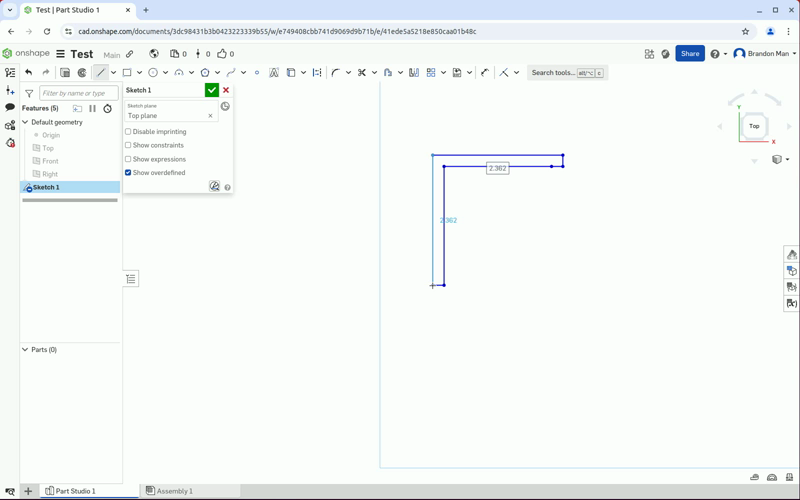
key_up(shift)
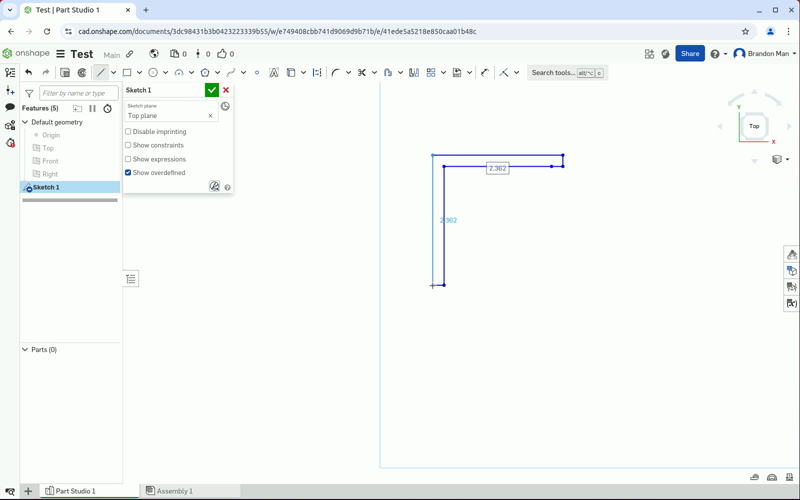
click(432, 285)
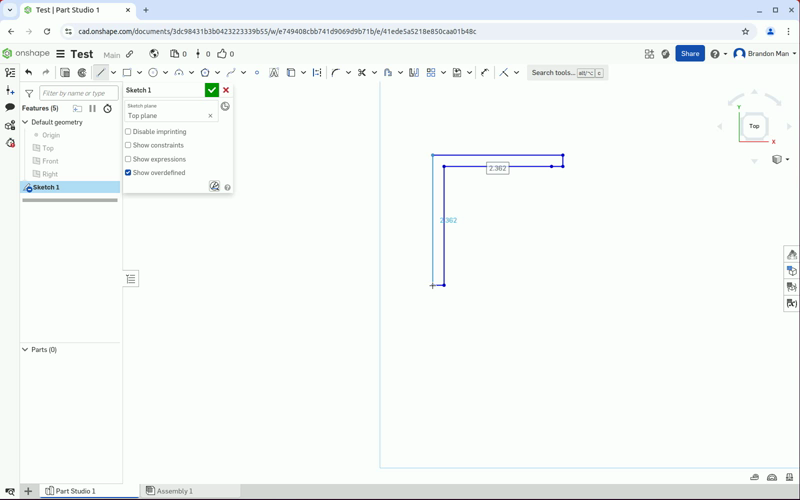
scroll(-6)
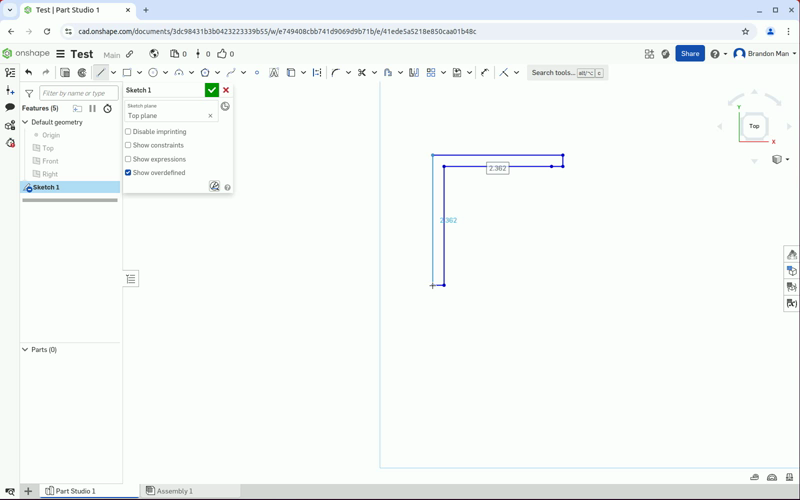
scroll(-6)
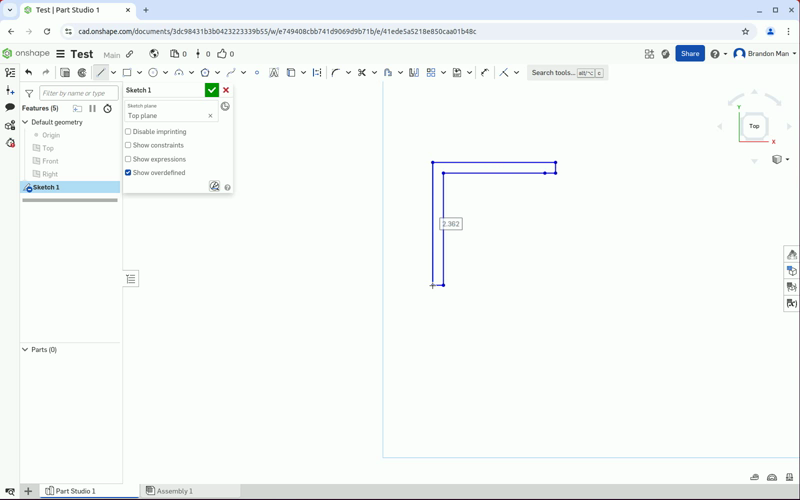
scroll(-6)
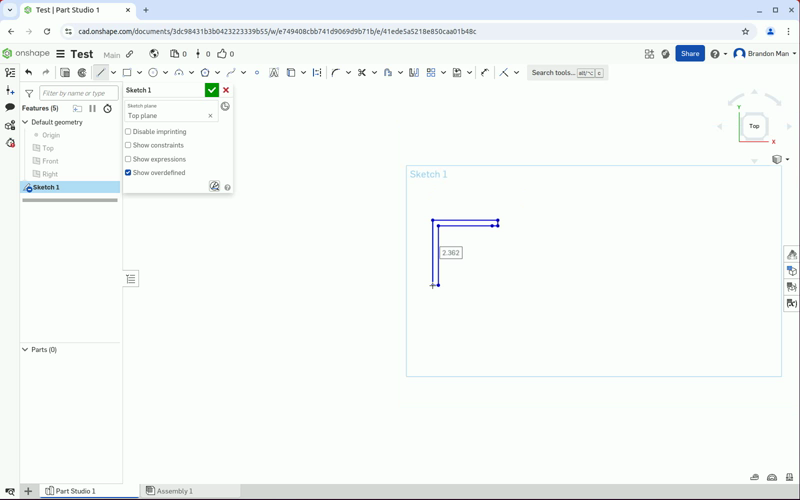
scroll(-6)
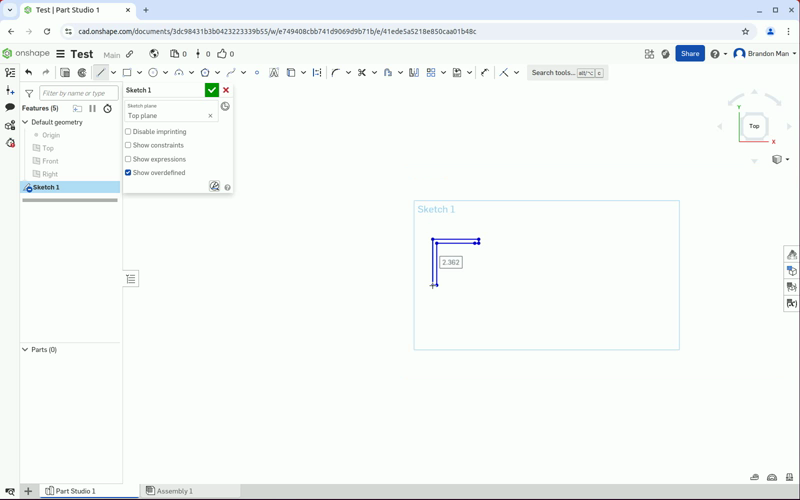
scroll(-6)
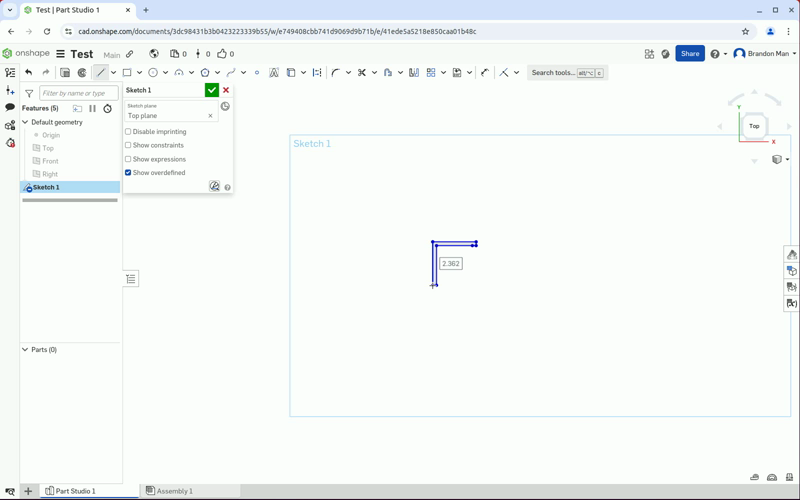
scroll(-6)
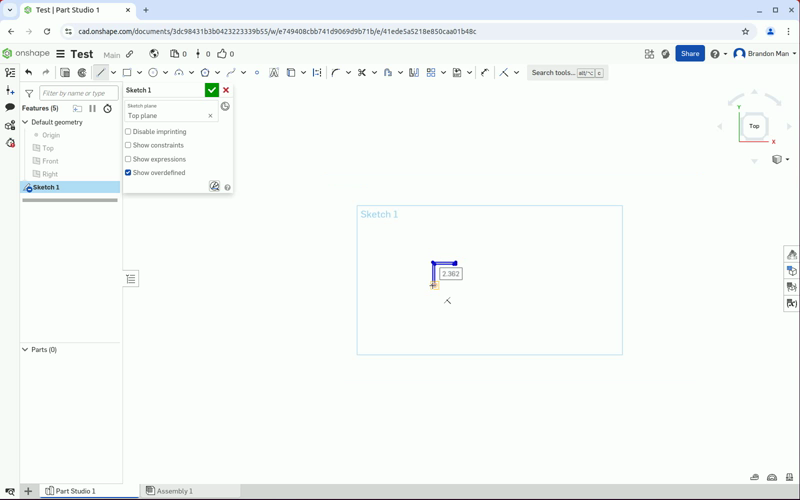
scroll(-6)
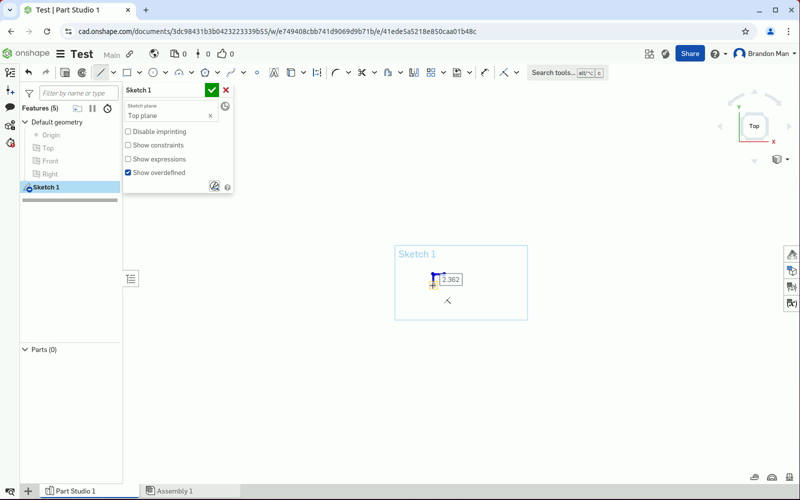
key(esc)
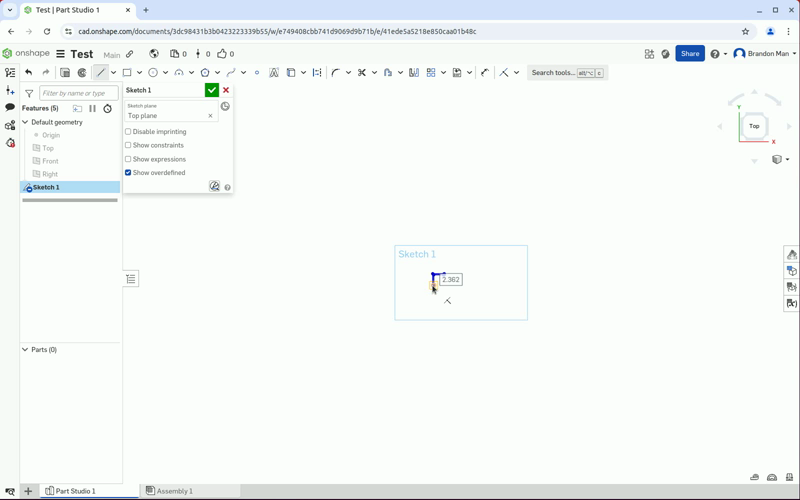
mouse_move(433, 275)
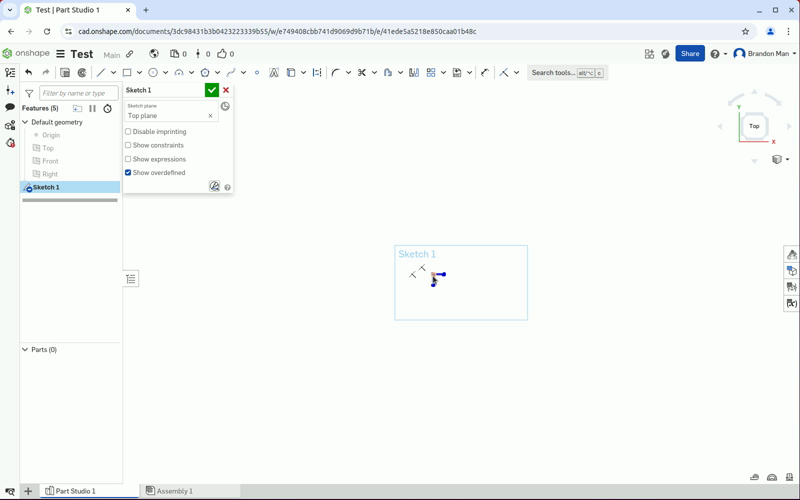
scroll(6)
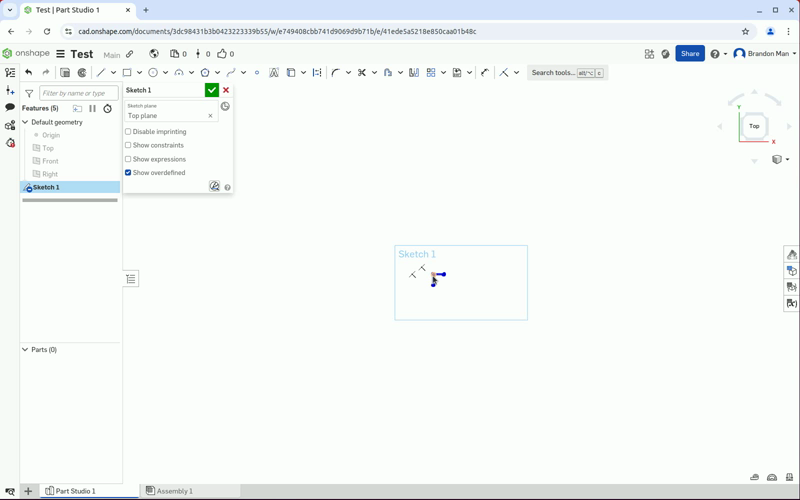
scroll(6)
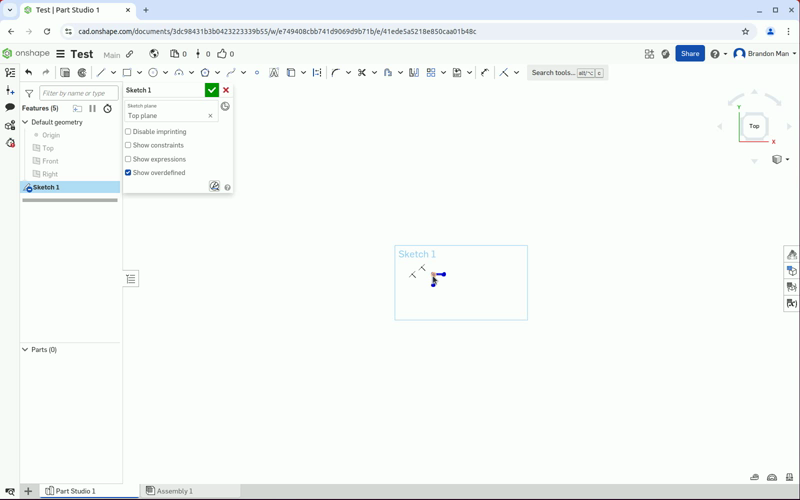
scroll(6)
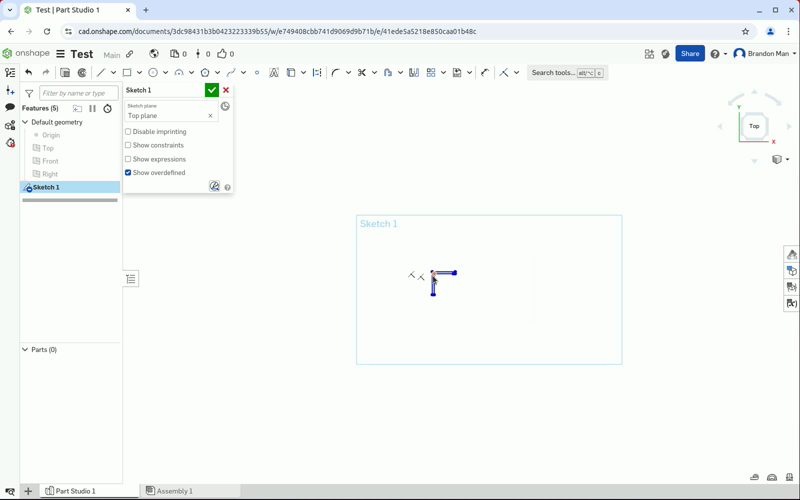
scroll(6)
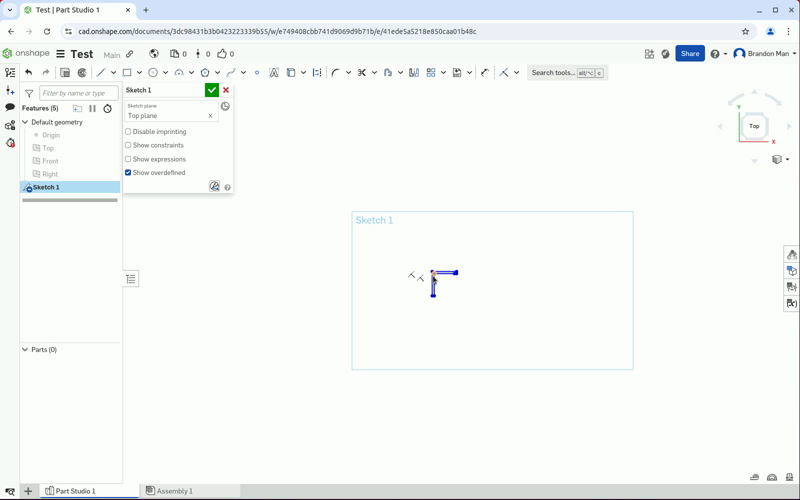
scroll(6)
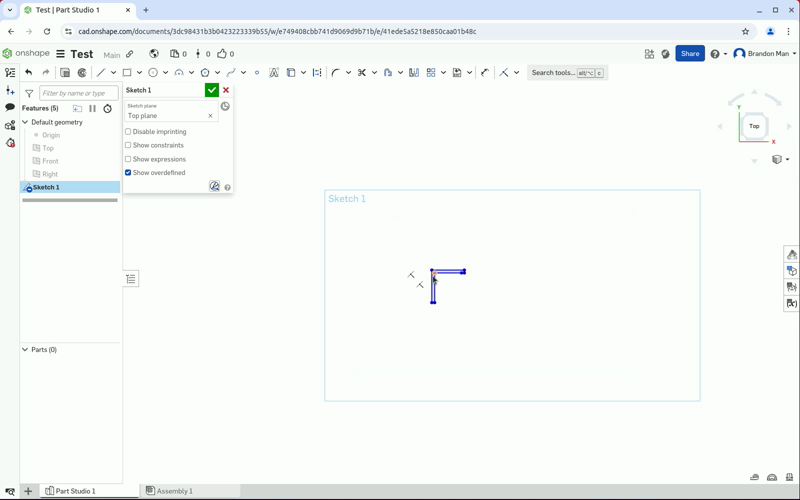
scroll(6)
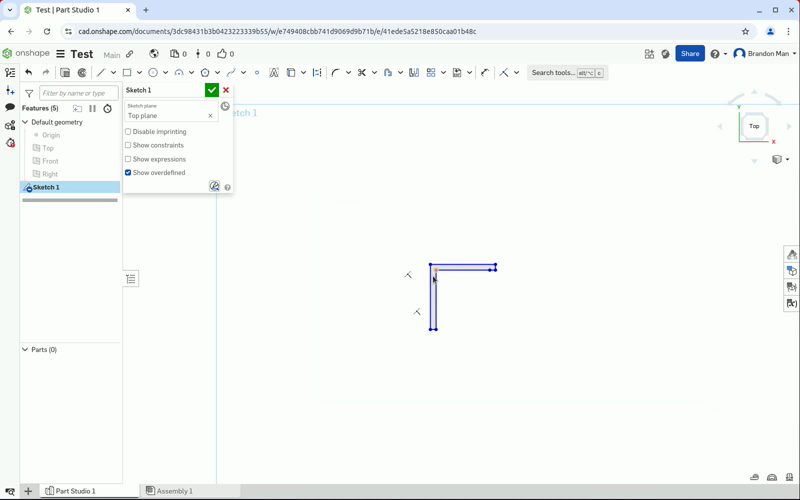
scroll(6)
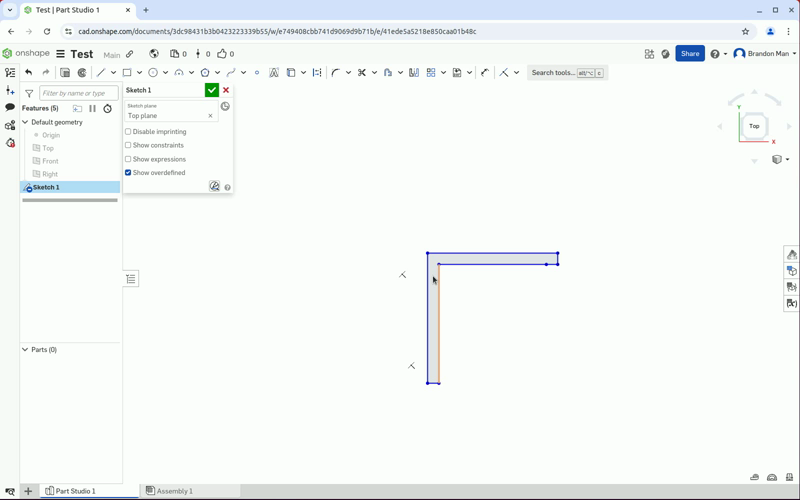
click(433, 275)
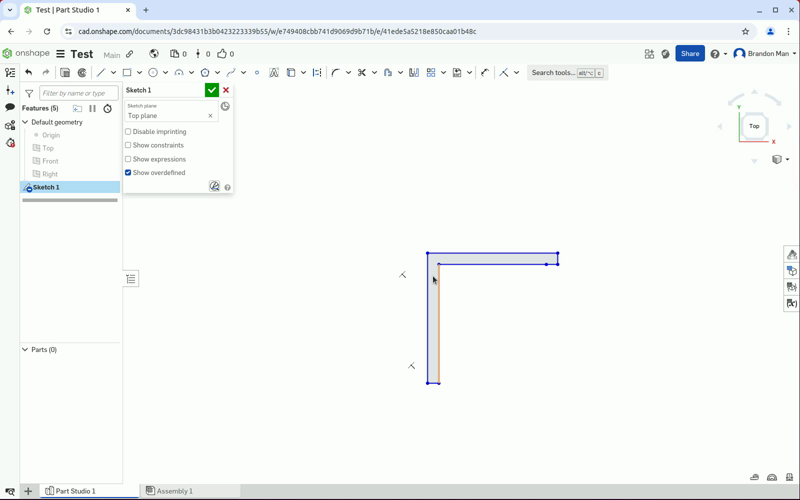
scroll(-6)
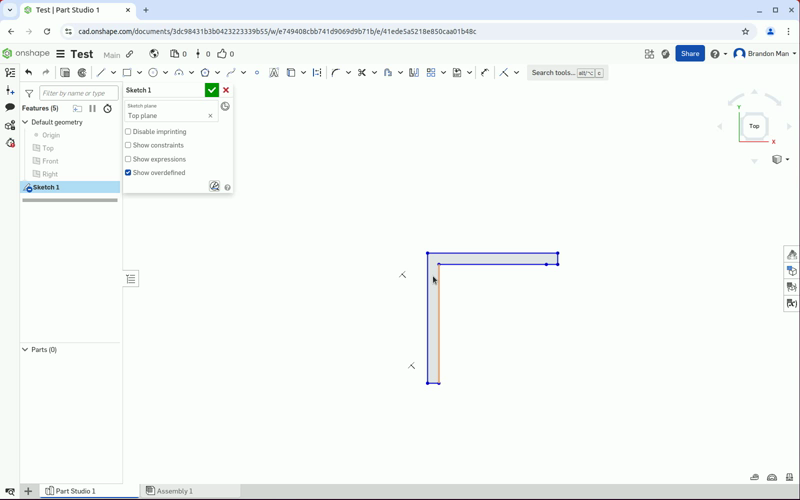
scroll(-6)
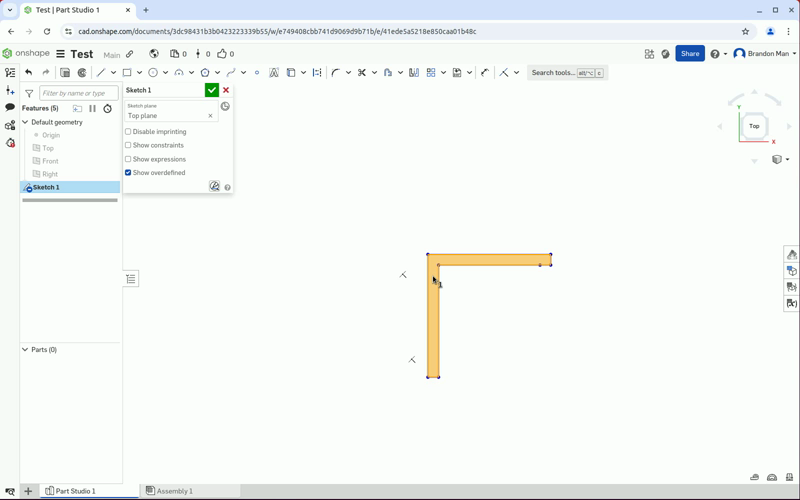
scroll(-6)
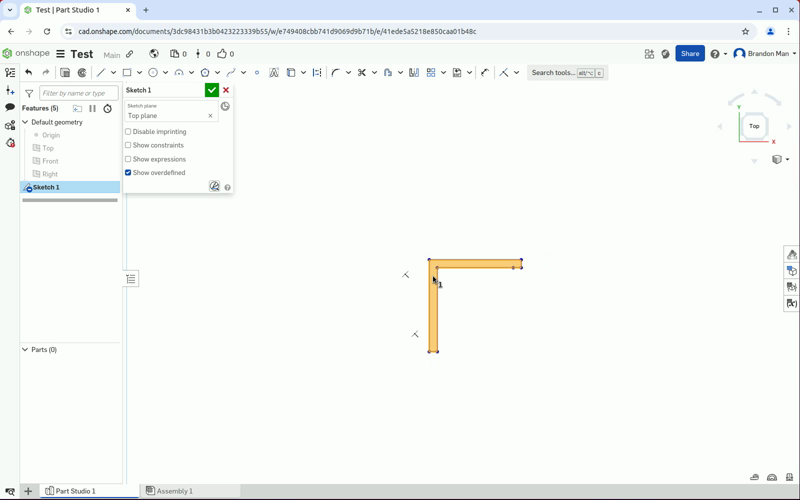
scroll(-6)
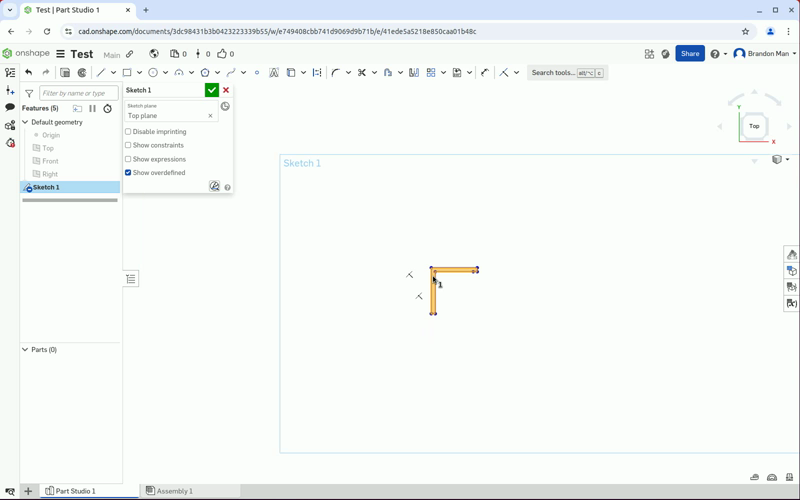
scroll(-6)
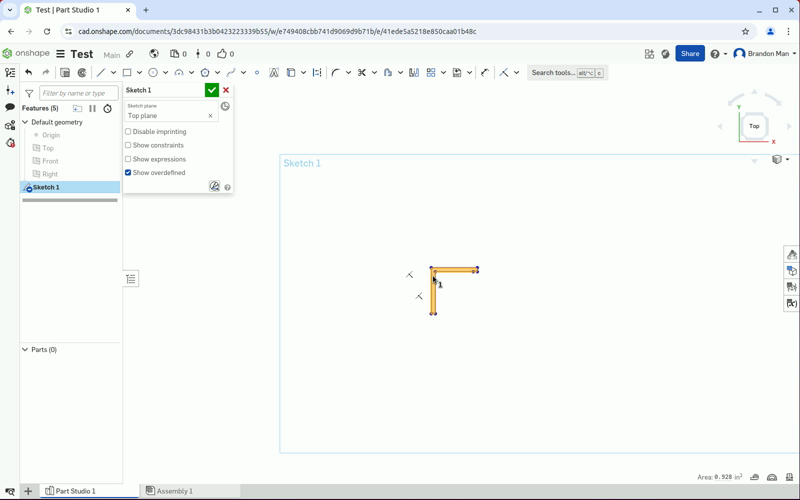
scroll(-6)
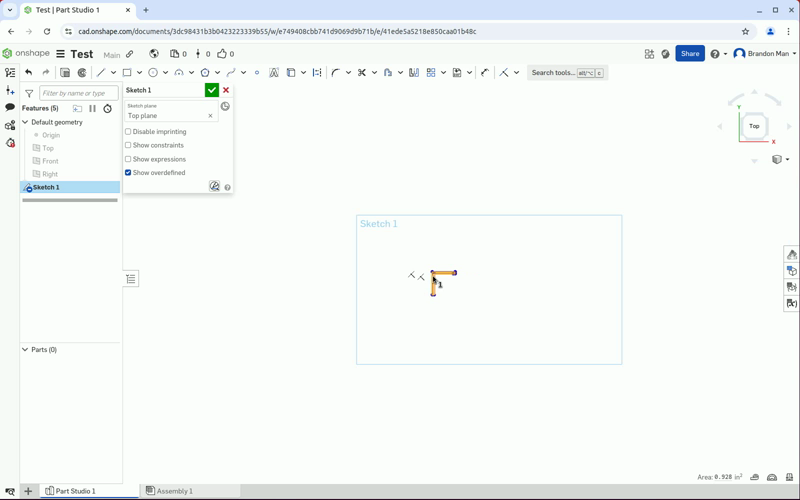
scroll(-6)
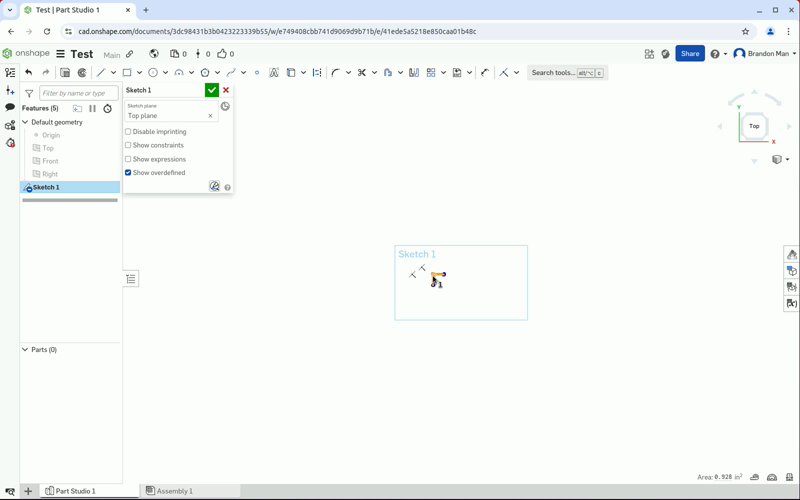
mouse_move(73, 352)
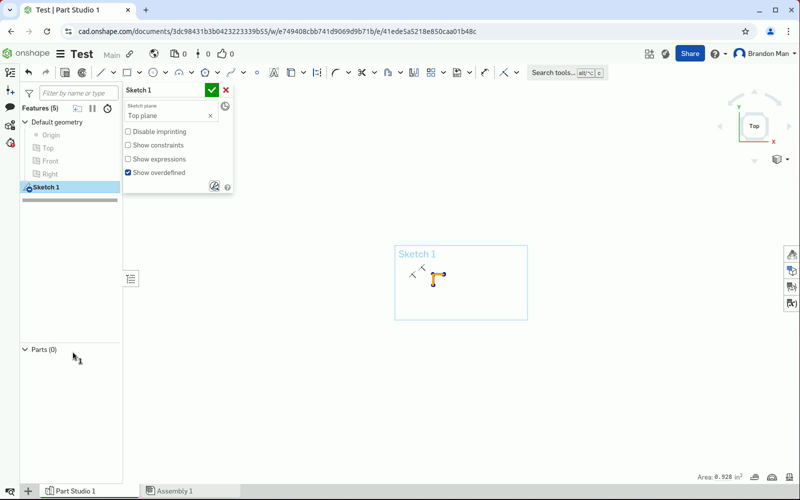
key(shift+y)
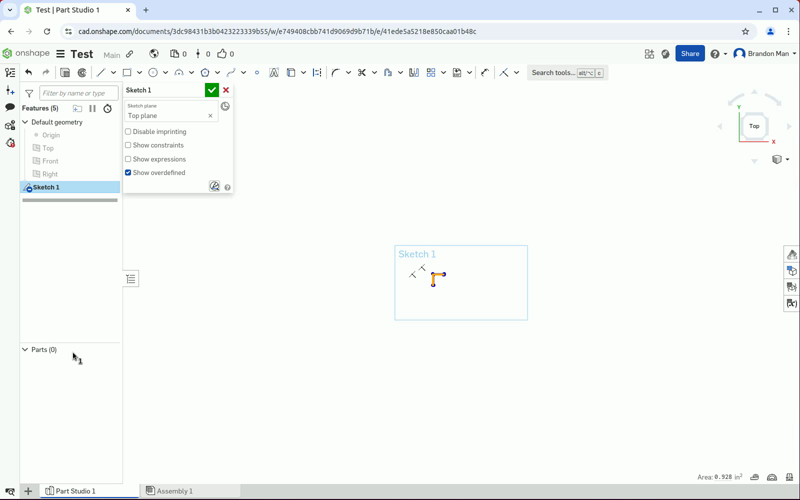
key(shift+e)
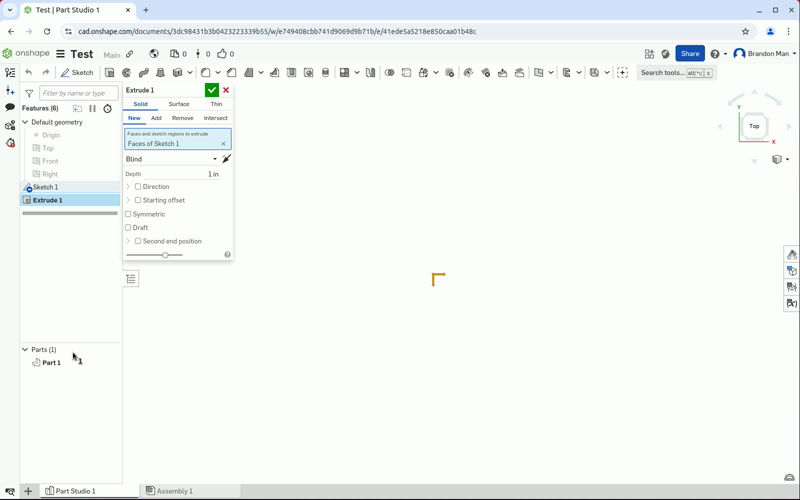
mouse_move(143, 106)
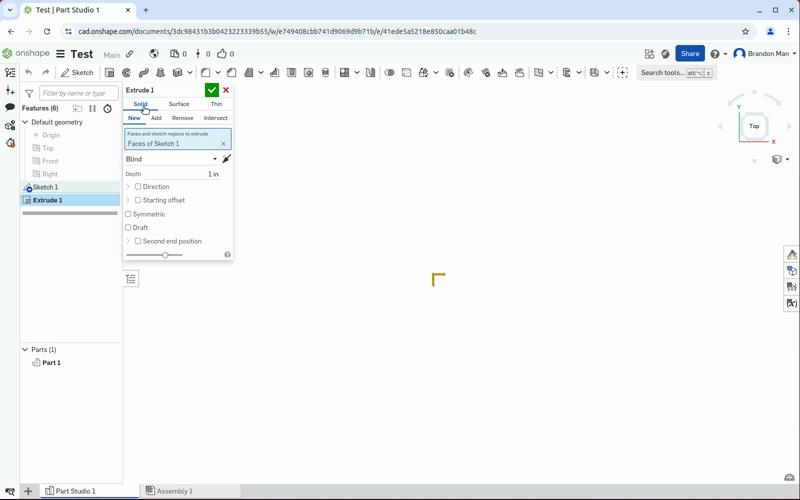
click(143, 106)
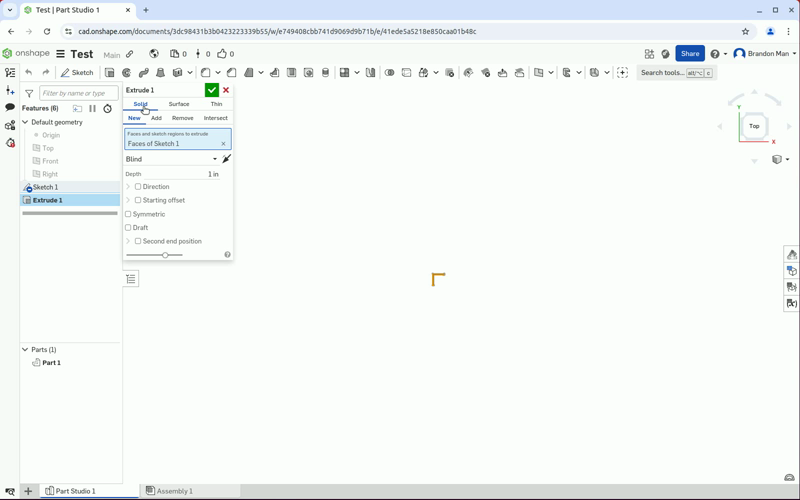
mouse_move(137, 120)
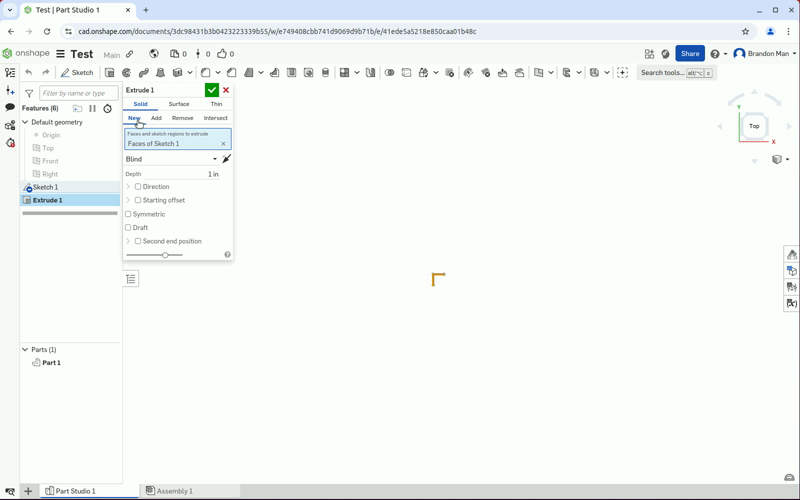
click(137, 120)
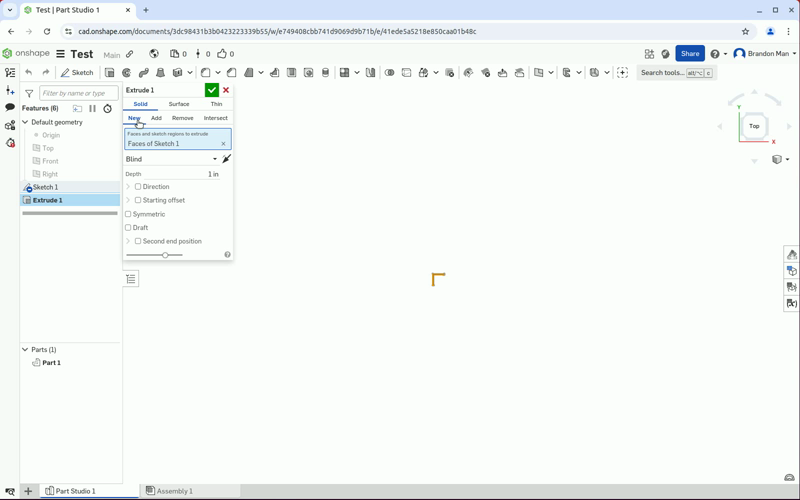
key(tab, 4)
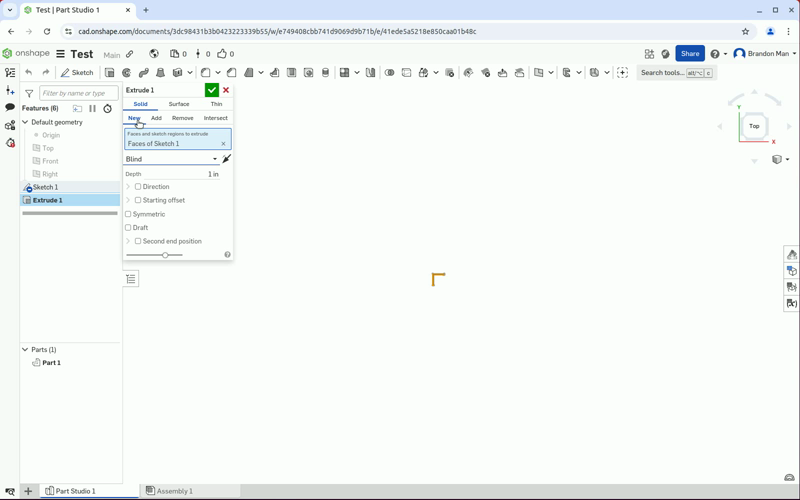
text(23.108)
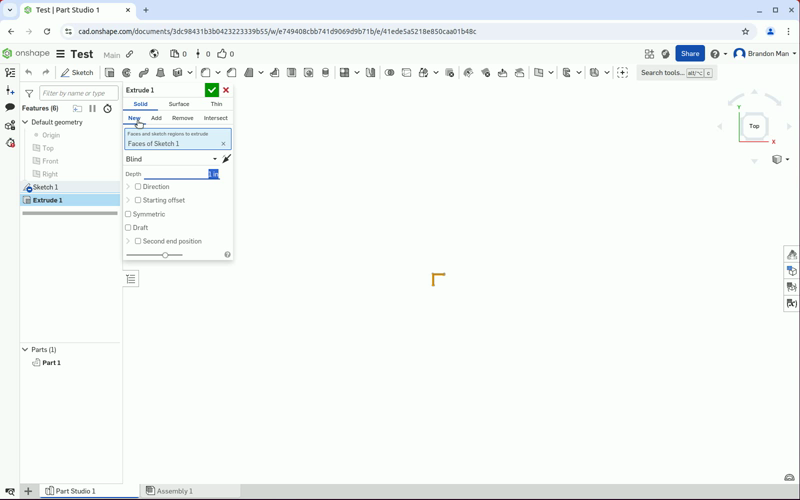
key(enter)
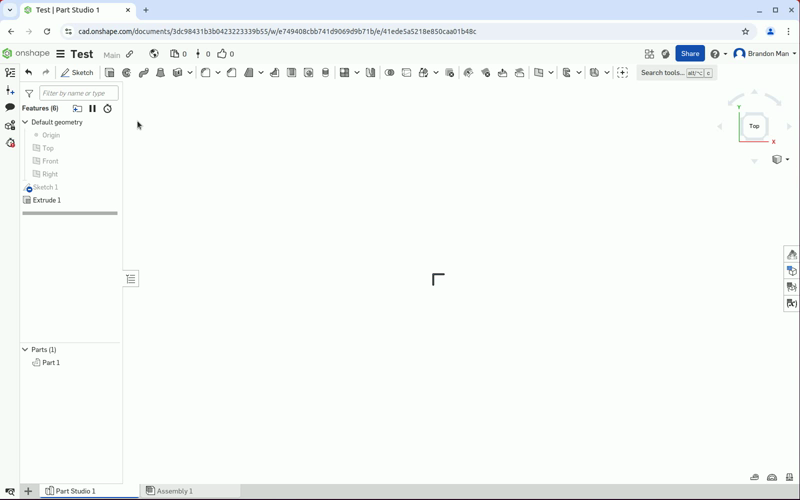
key(shift+h)
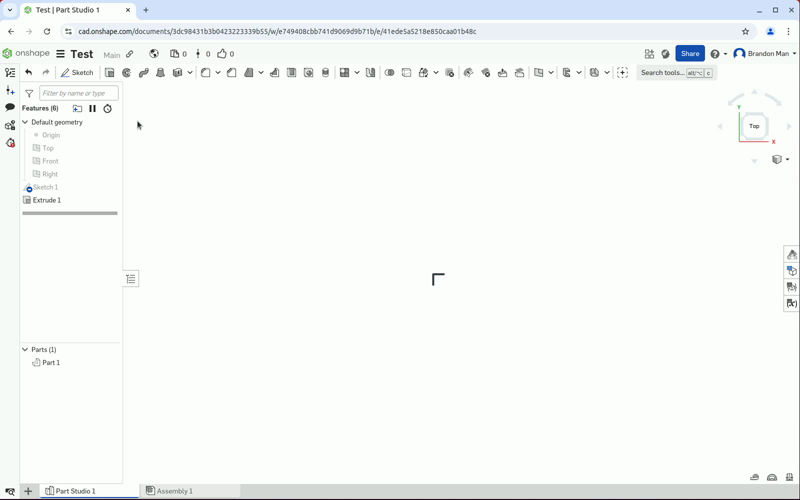
key(shift+h)
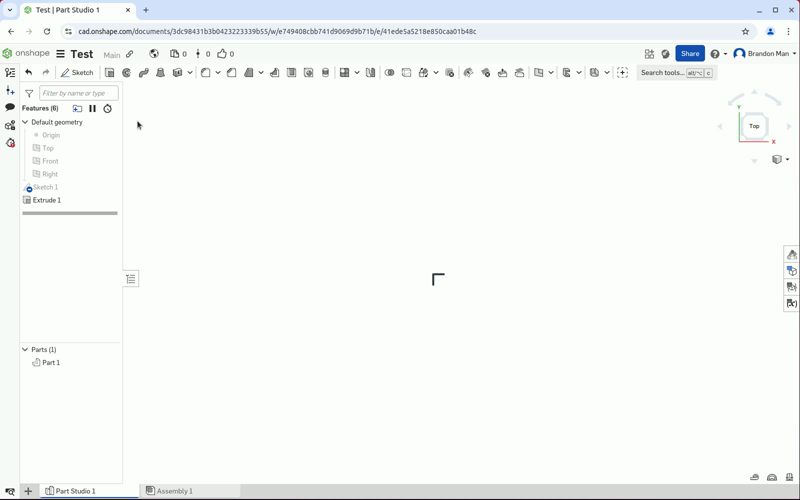
mouse_move(73, 189)
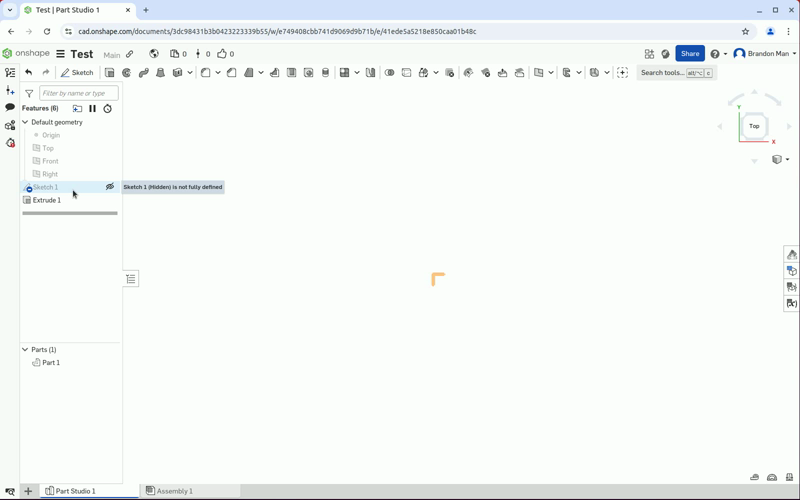
click(73, 189)
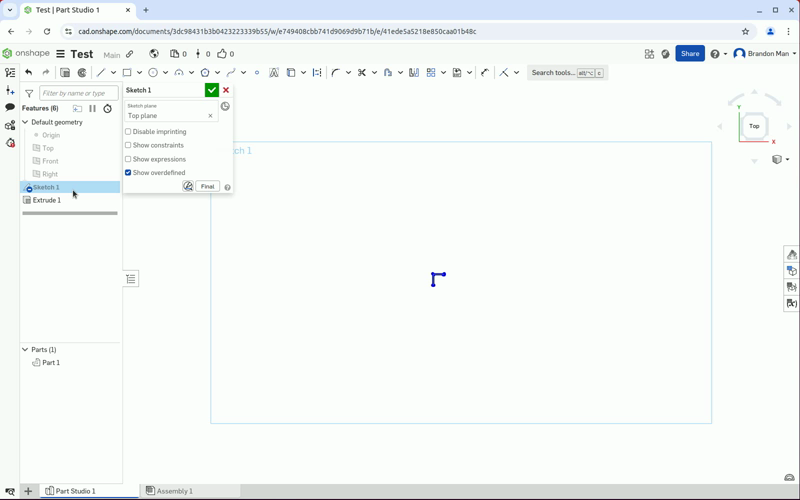
mouse_move(229, 92)
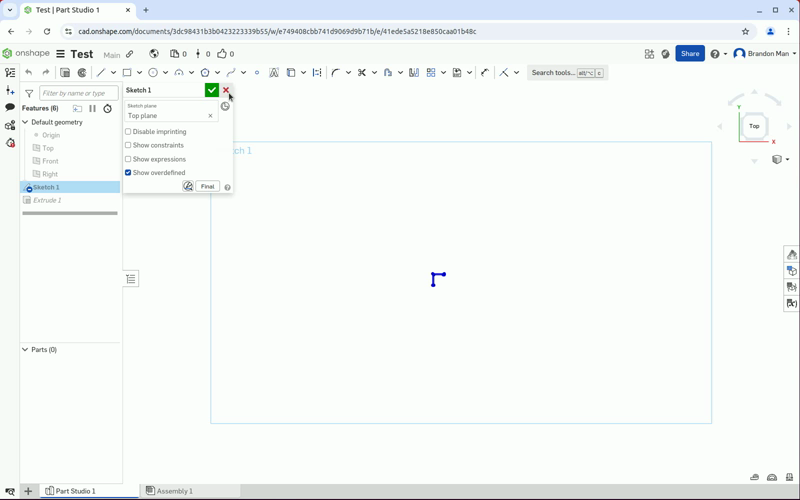
click(229, 92)
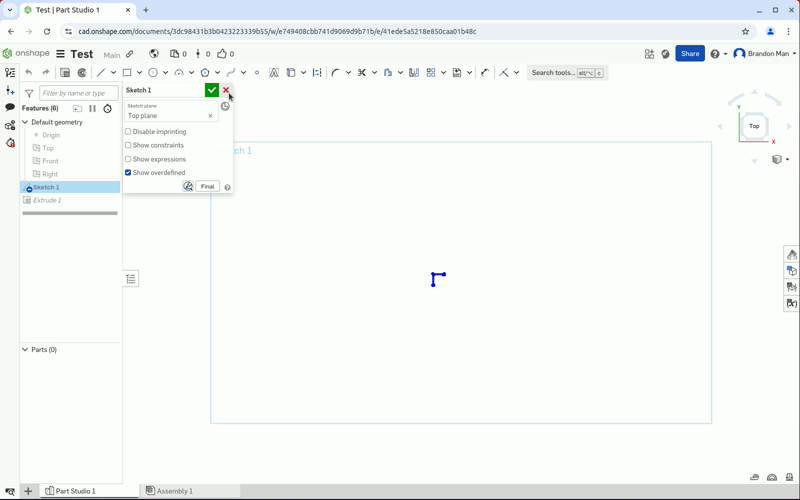
key(shift+s)
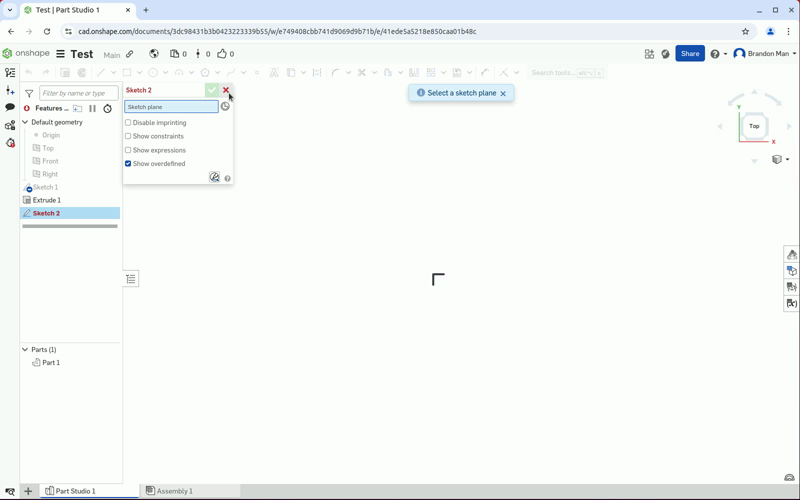
mouse_move(73, 150)
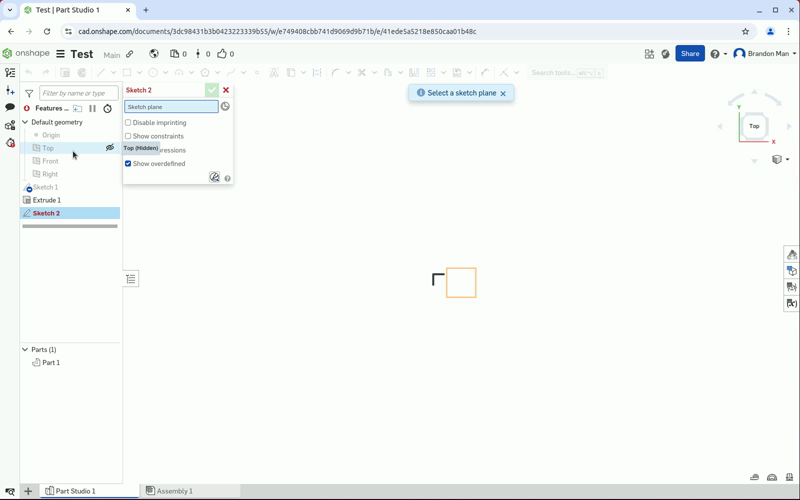
click(73, 150)
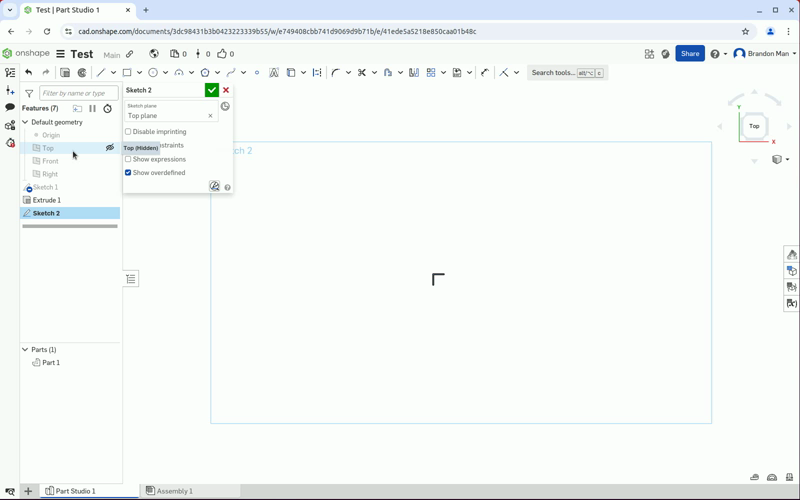
mouse_move(73, 352)
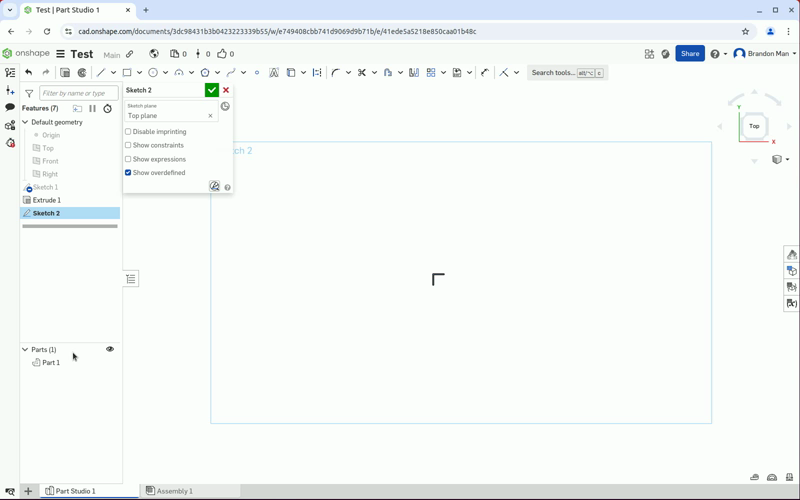
key(y)
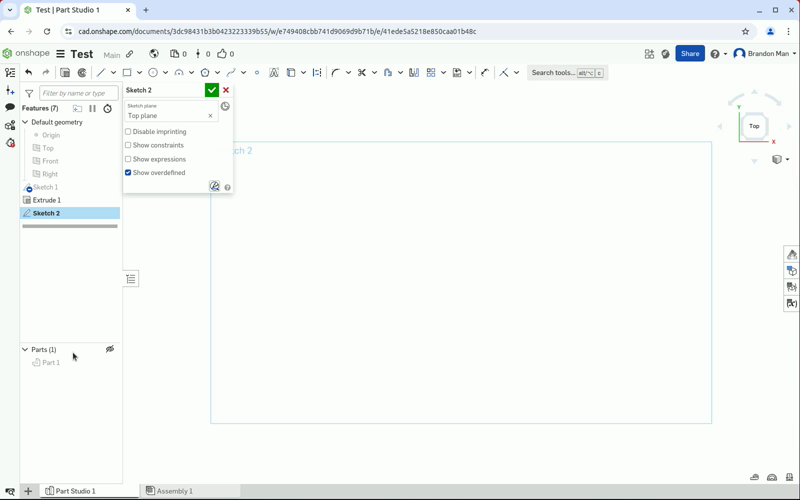
key(l)
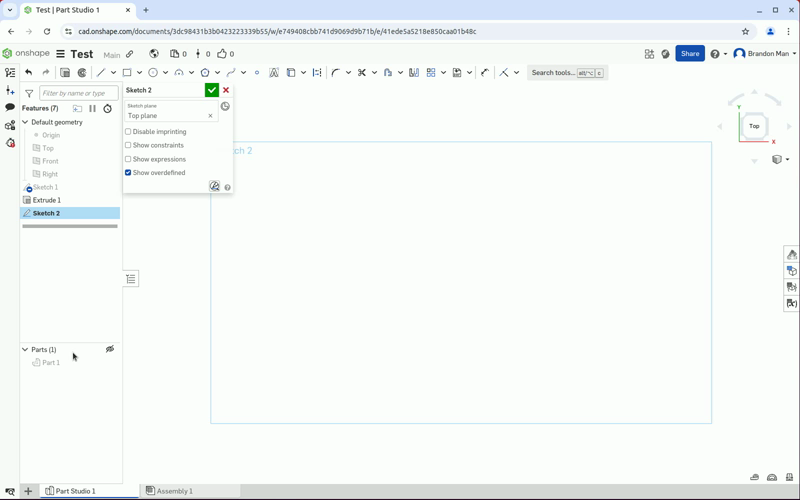
key_down(shift)
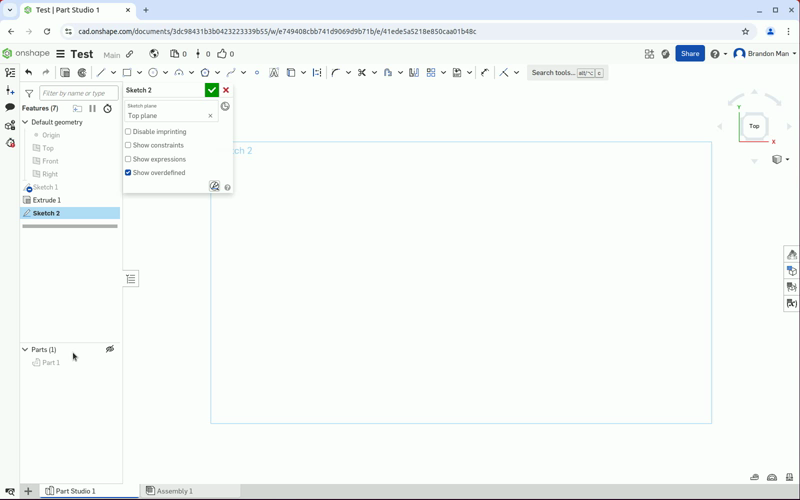
mouse_move(432, 285)
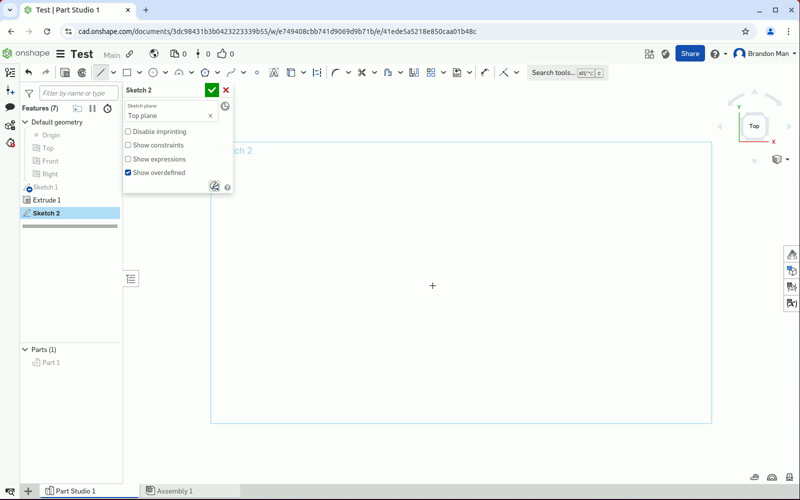
click(432, 285)
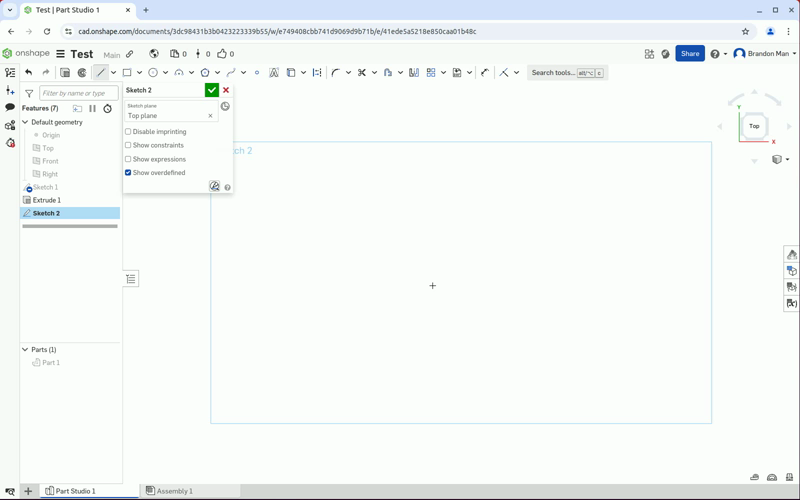
key_up(shift)
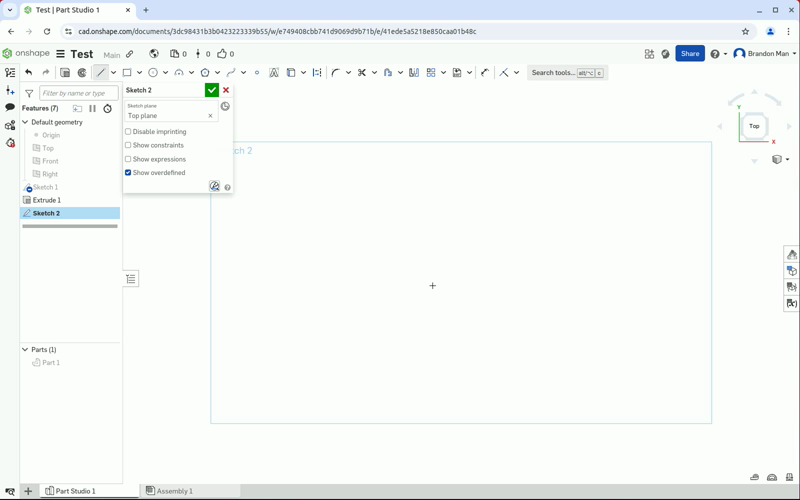
key_down(shift)
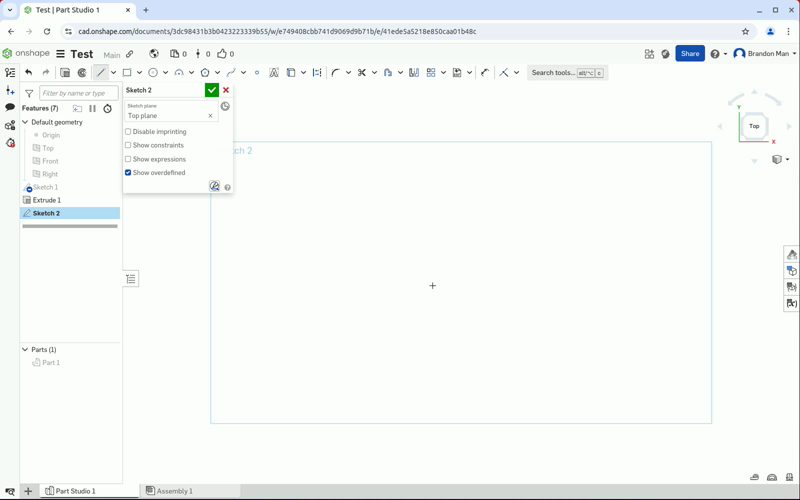
mouse_move(462, 285)
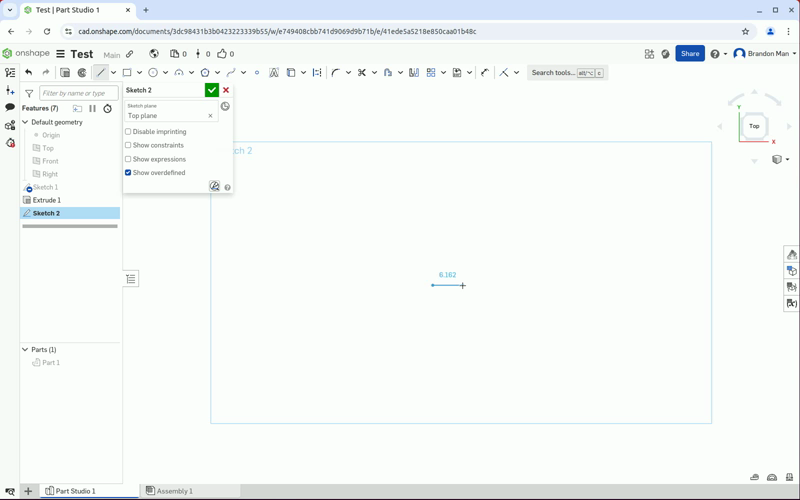
mouse_move(433, 285)
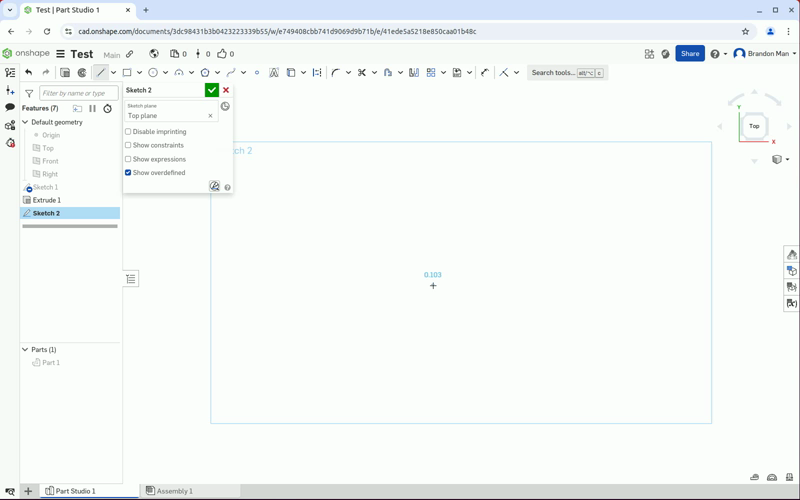
scroll(6)
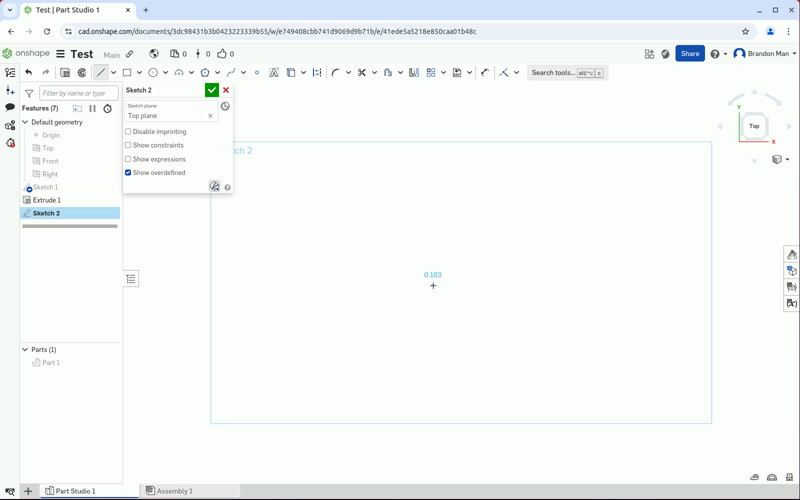
scroll(6)
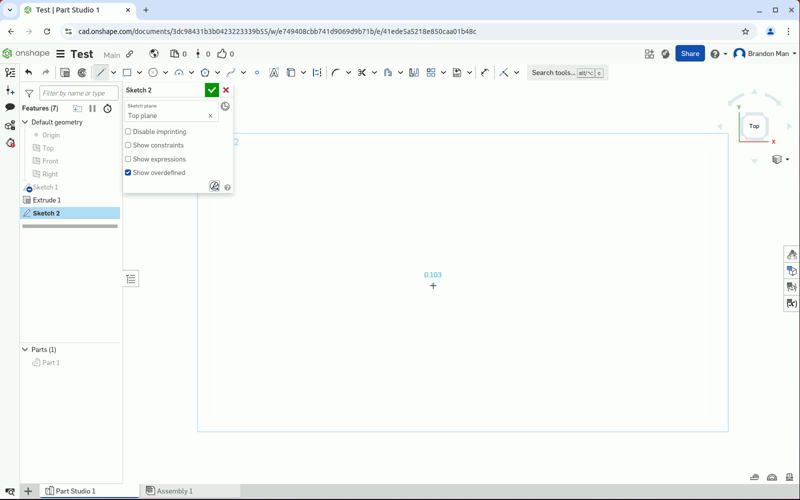
scroll(6)
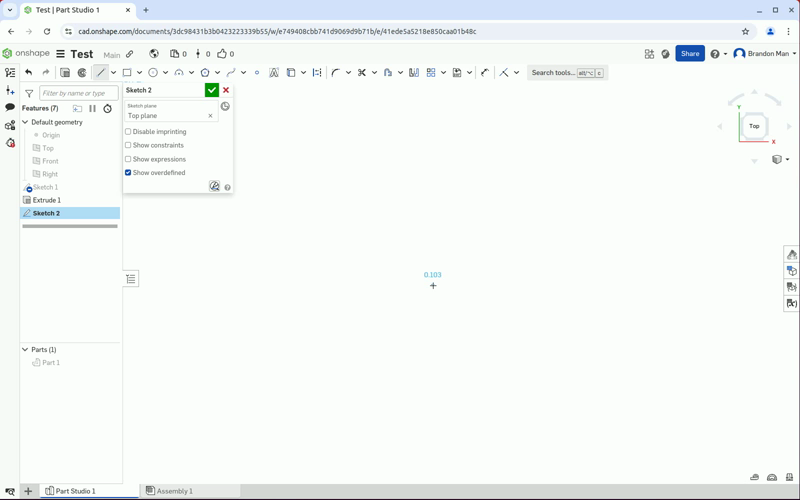
scroll(6)
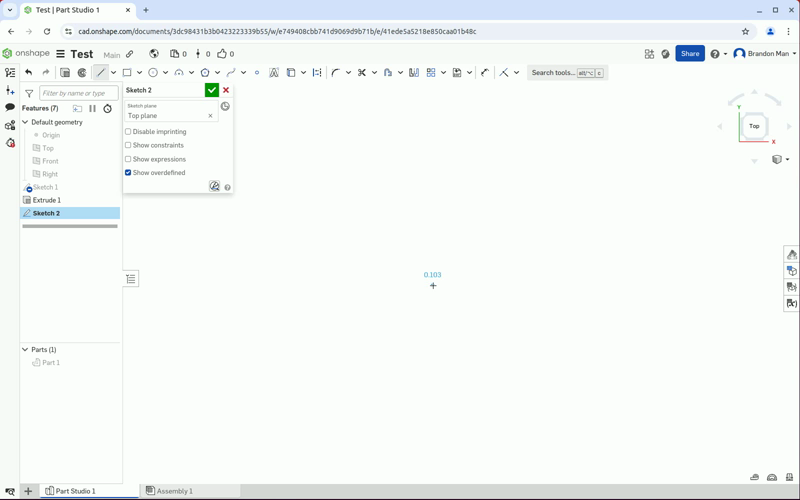
scroll(6)
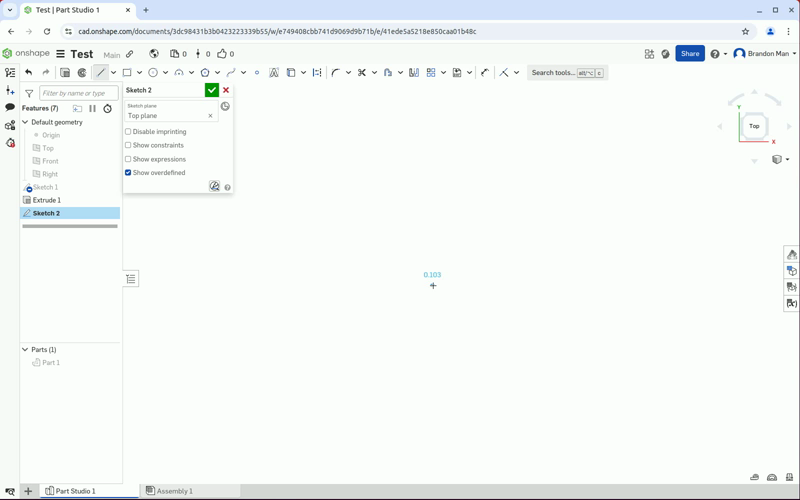
scroll(6)
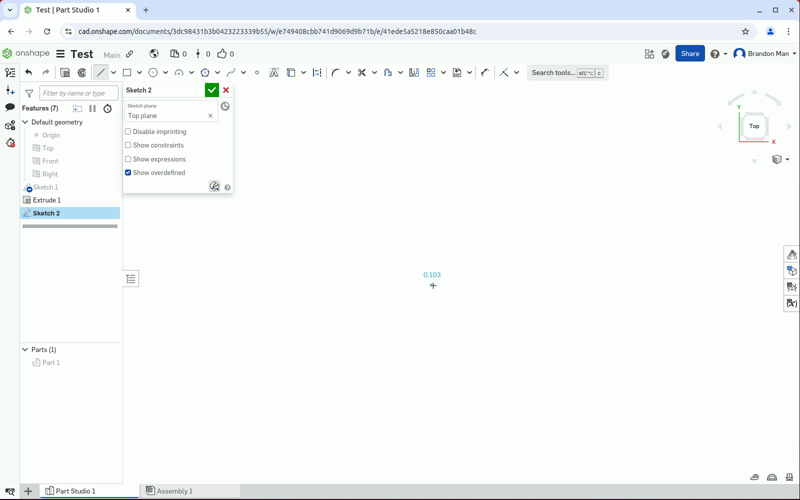
scroll(6)
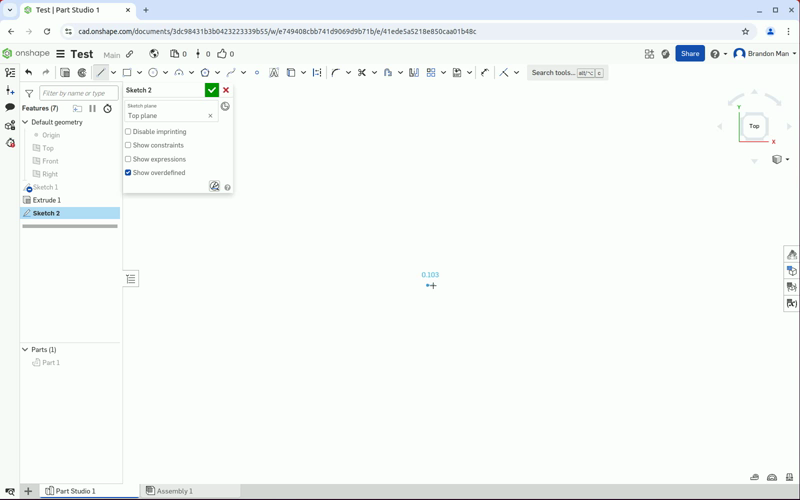
click(433, 285)
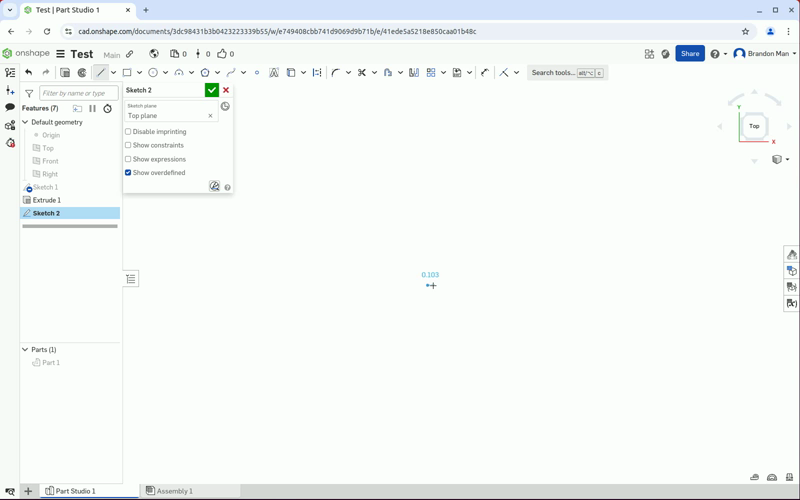
scroll(-6)
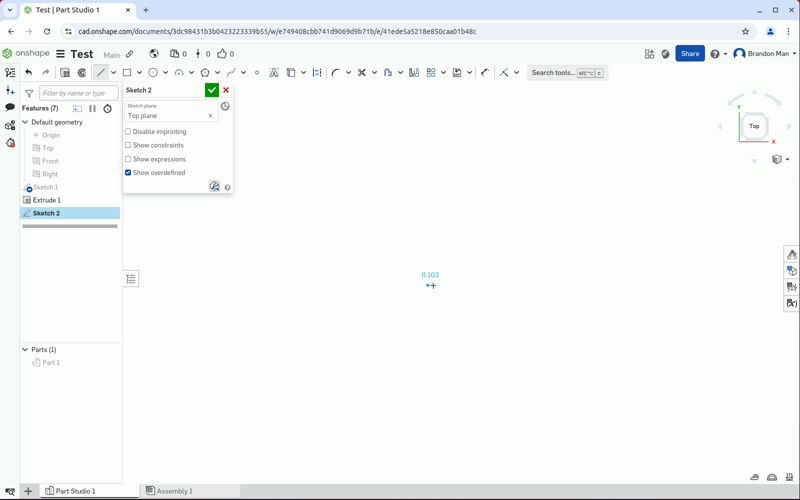
scroll(-6)
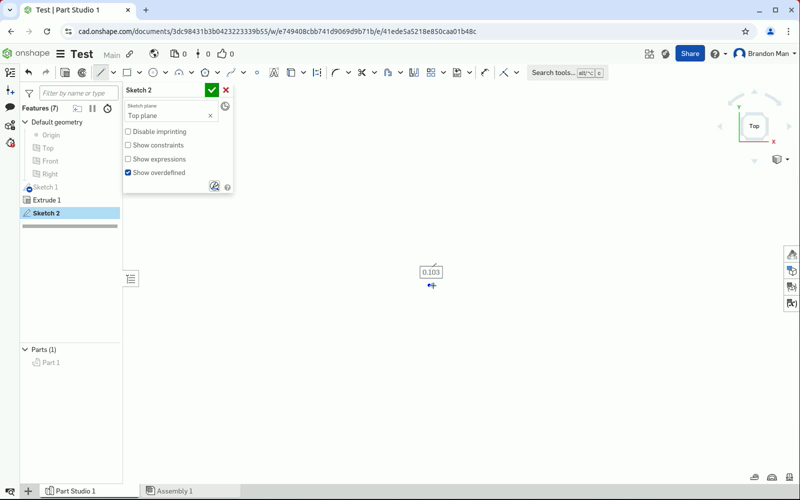
scroll(-6)
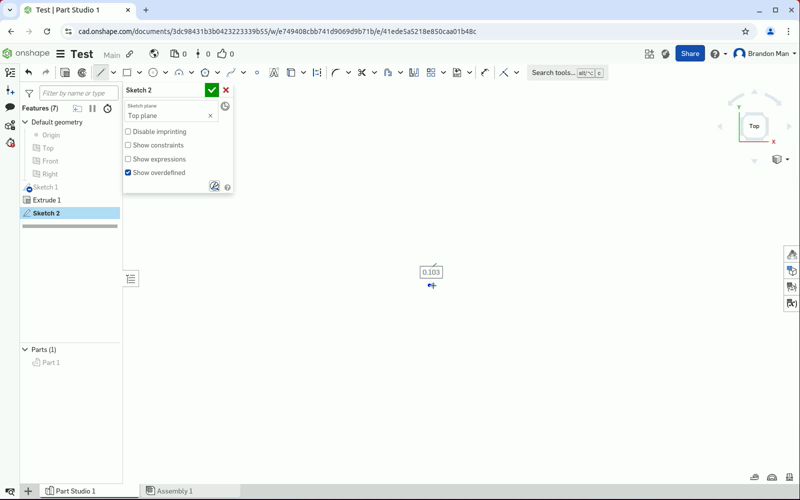
scroll(-6)
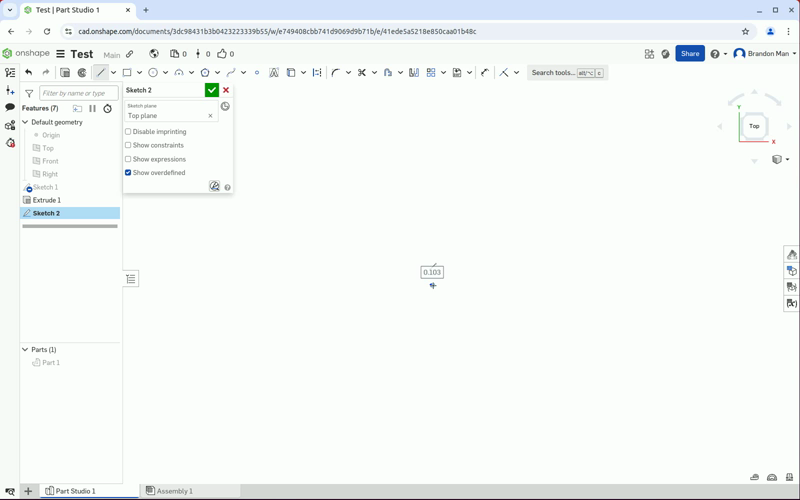
scroll(-6)
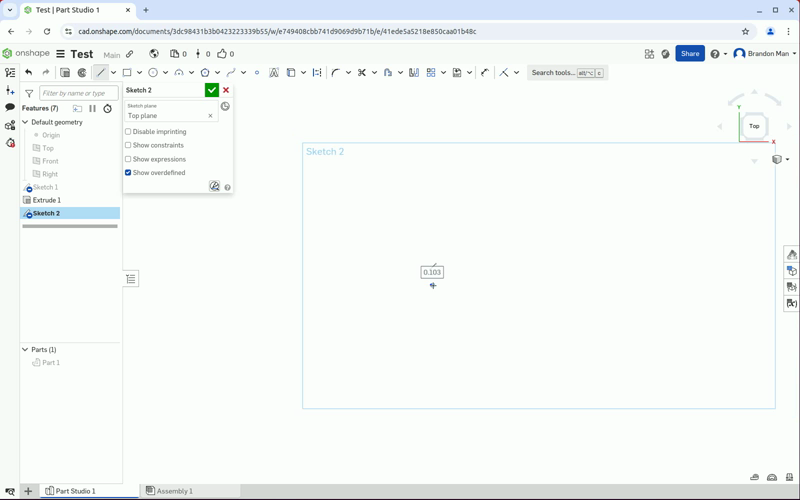
scroll(-6)
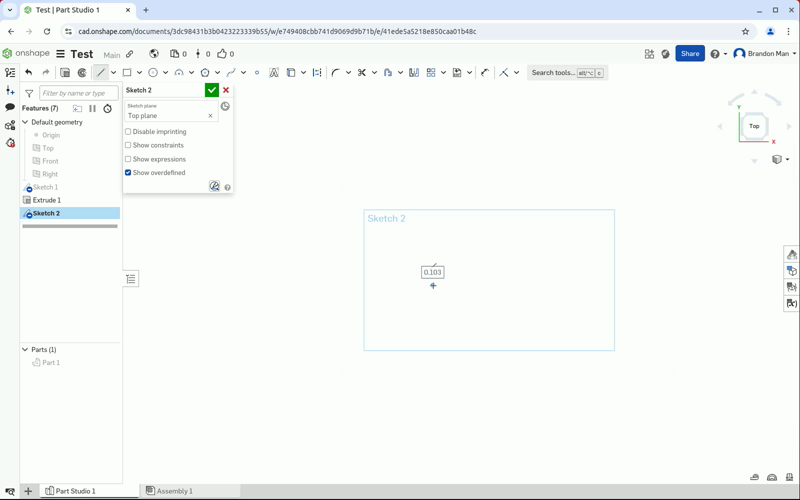
scroll(-6)
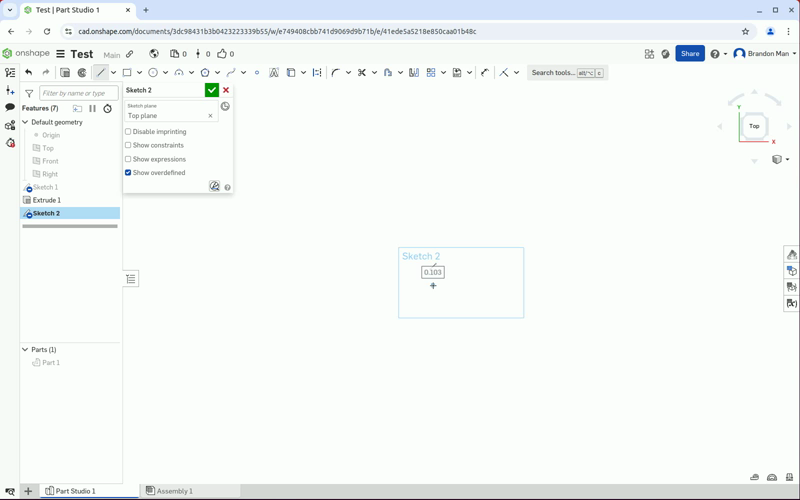
key_up(shift)
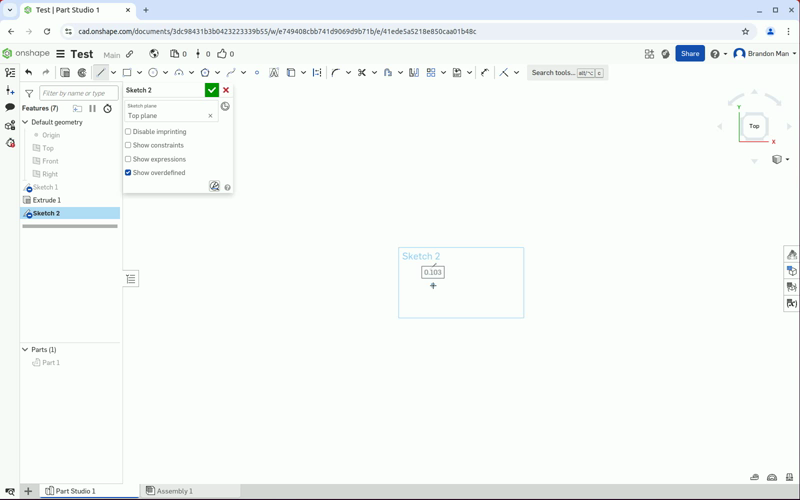
key(esc)
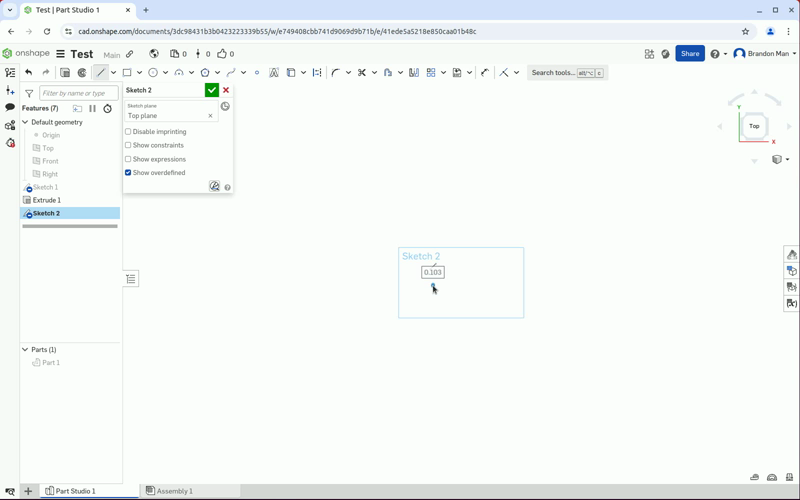
key(a)
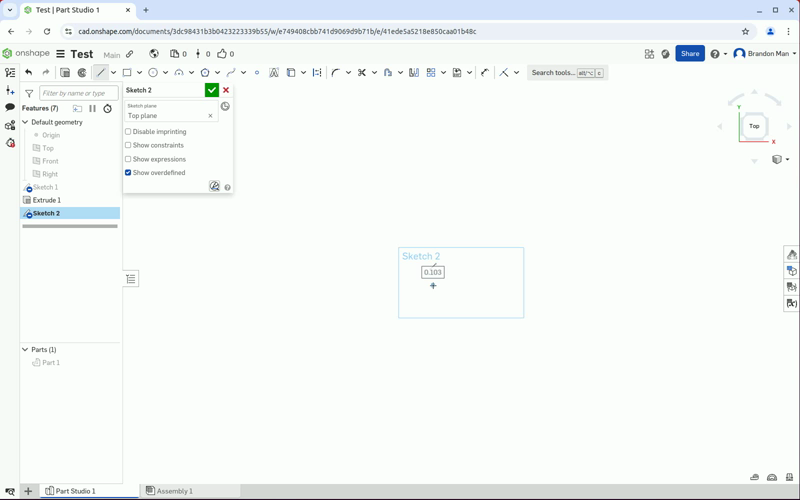
mouse_move(433, 285)
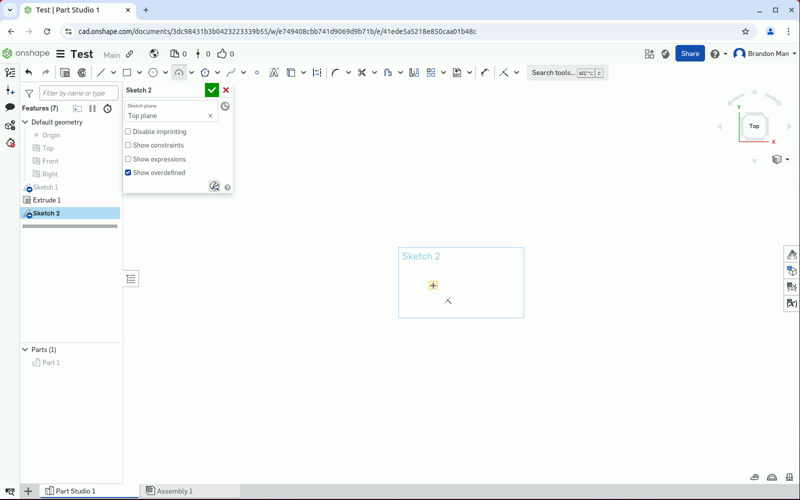
scroll(6)
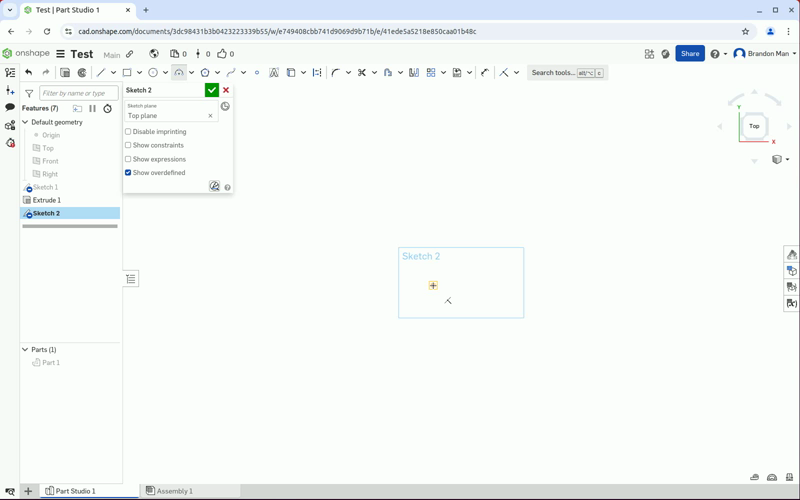
scroll(6)
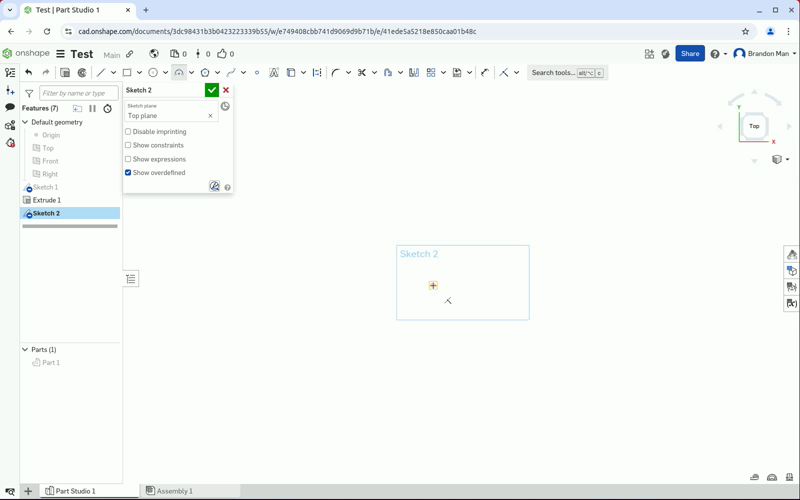
scroll(6)
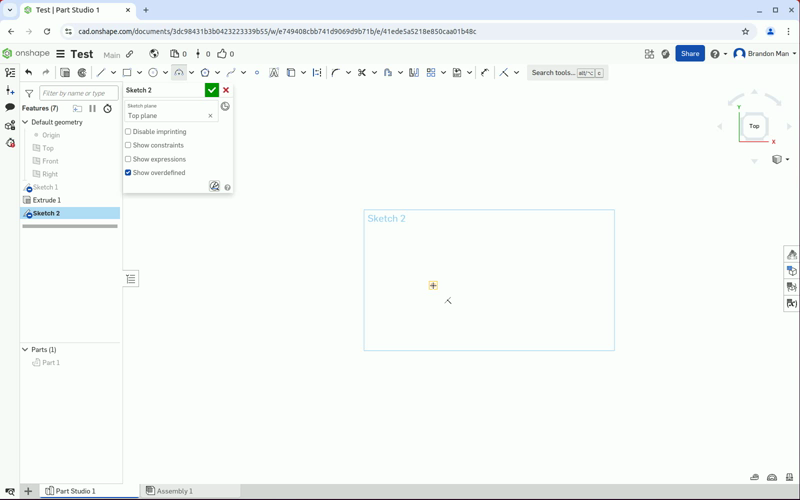
scroll(6)
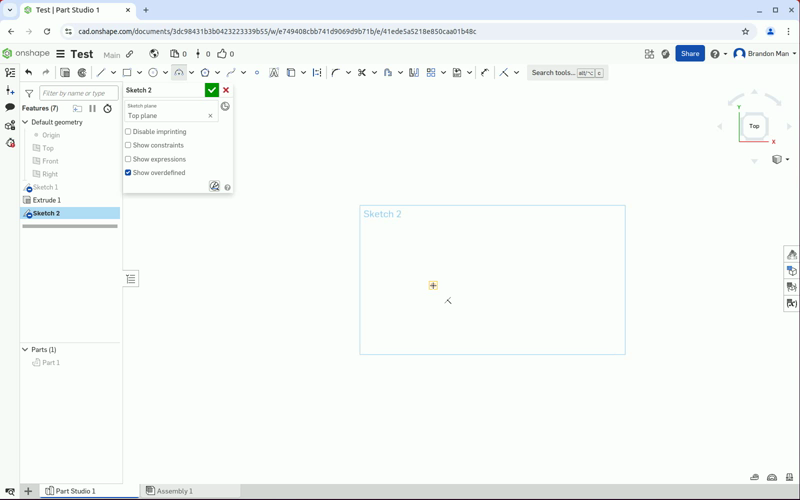
scroll(6)
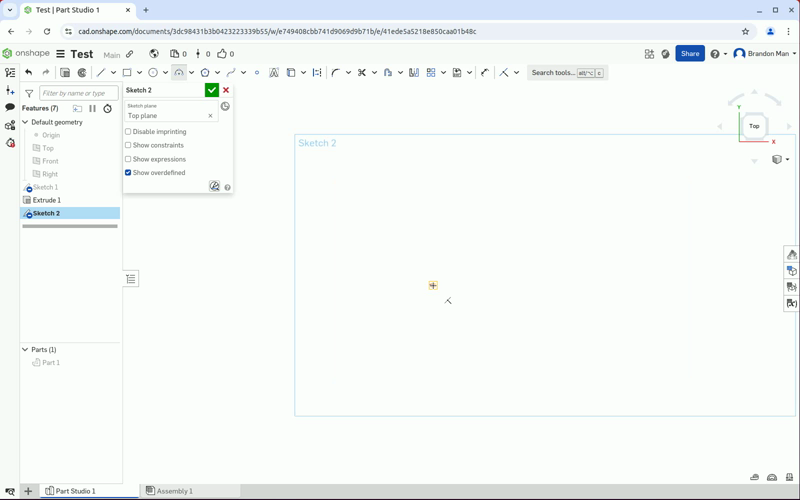
scroll(6)
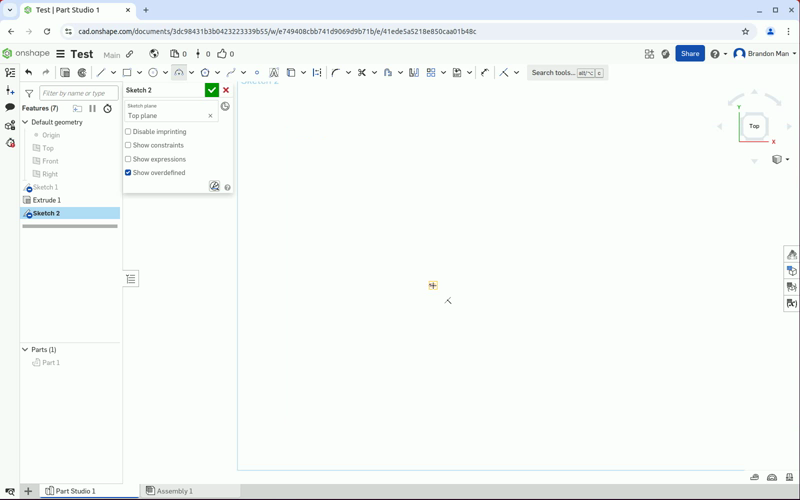
scroll(6)
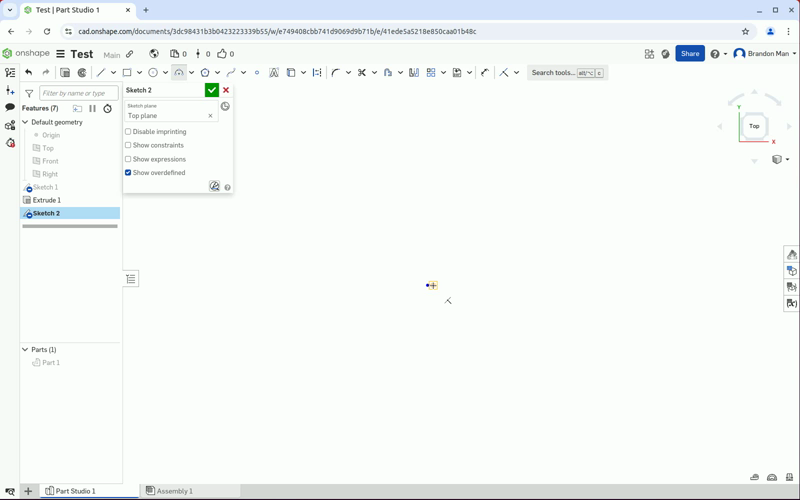
click(433, 285)
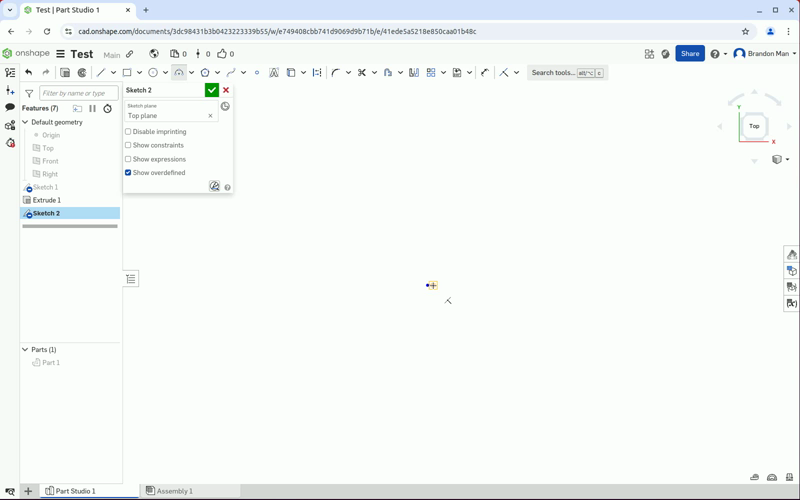
scroll(-6)
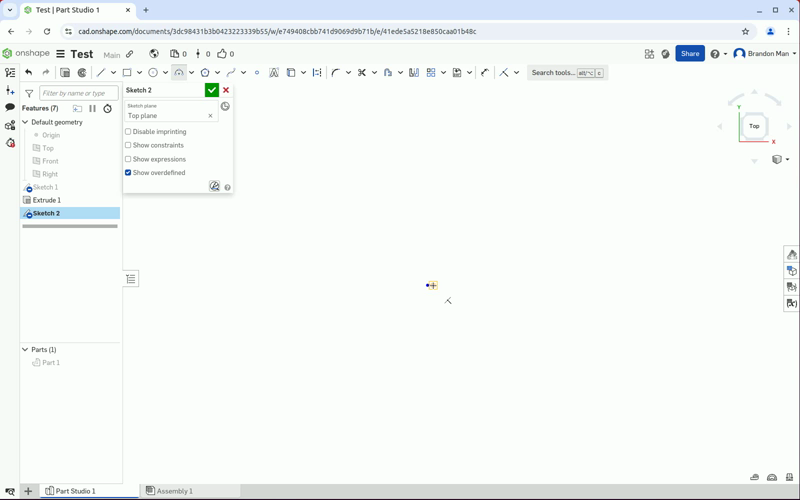
scroll(-6)
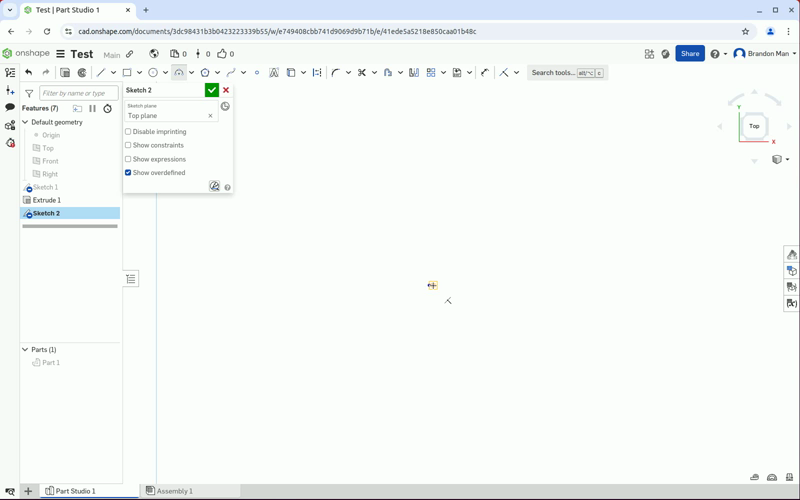
scroll(-6)
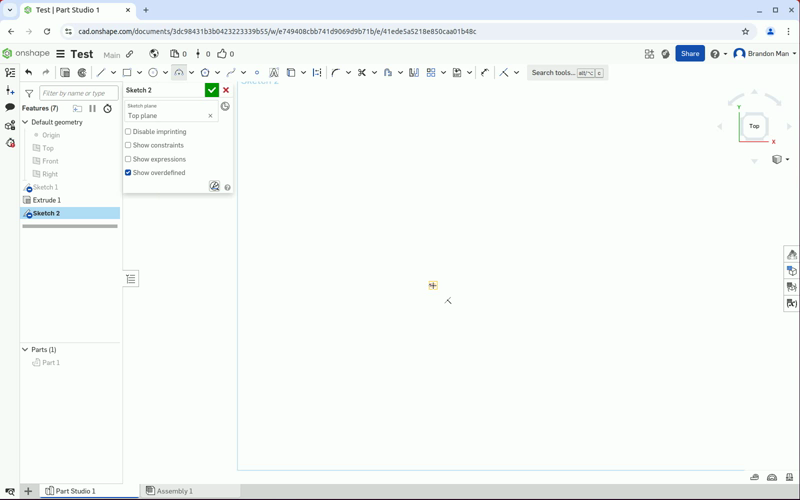
scroll(-6)
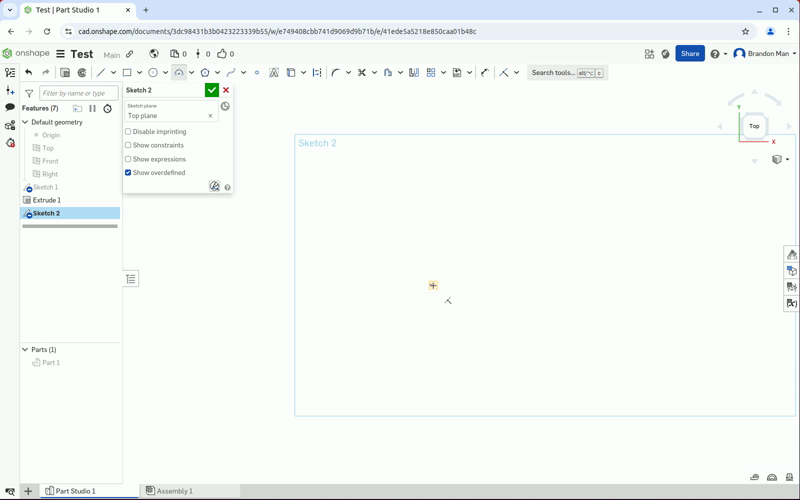
scroll(-6)
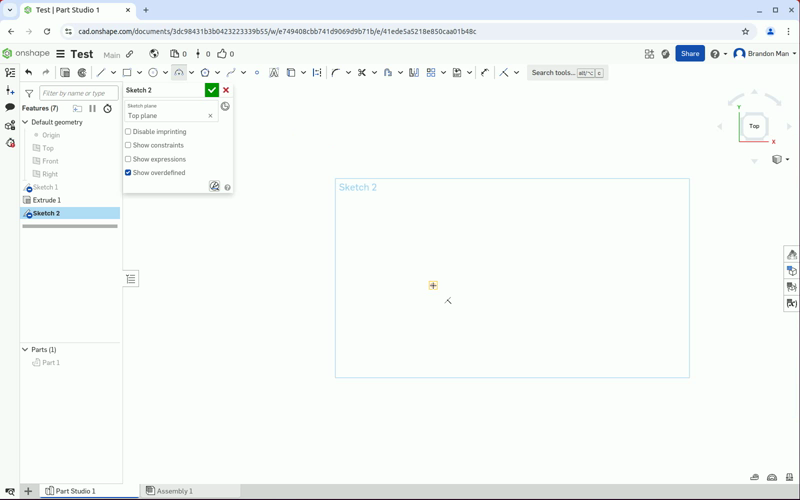
scroll(-6)
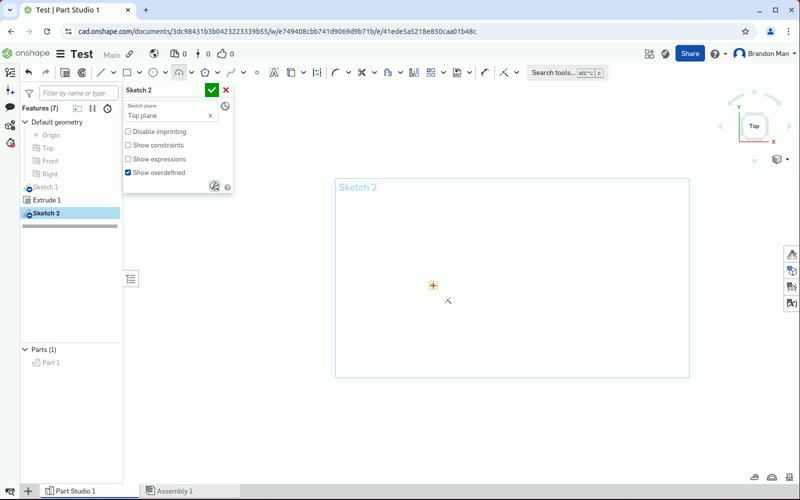
scroll(-6)
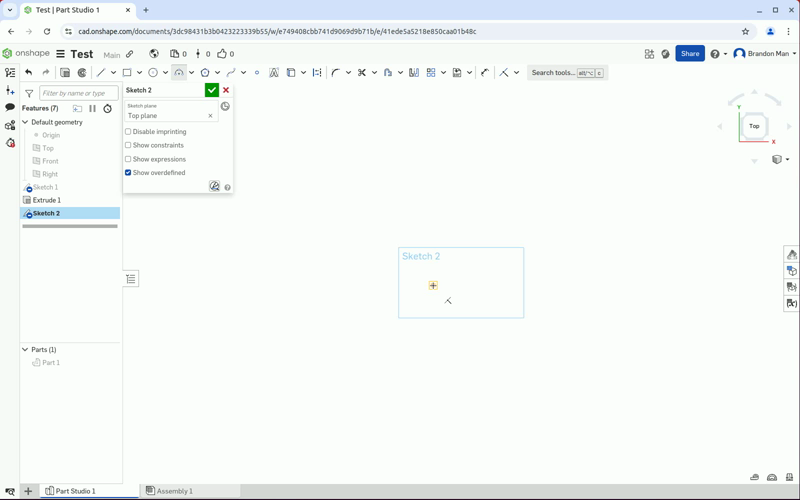
key_down(shift)
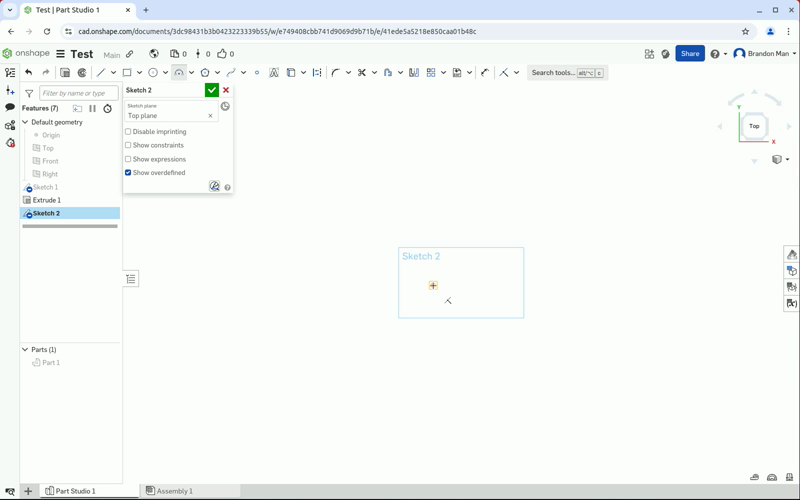
mouse_move(444, 274)
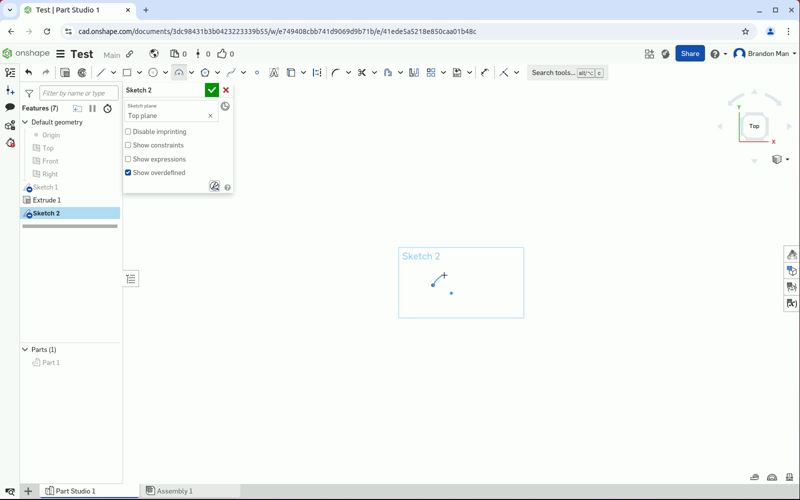
click(444, 274)
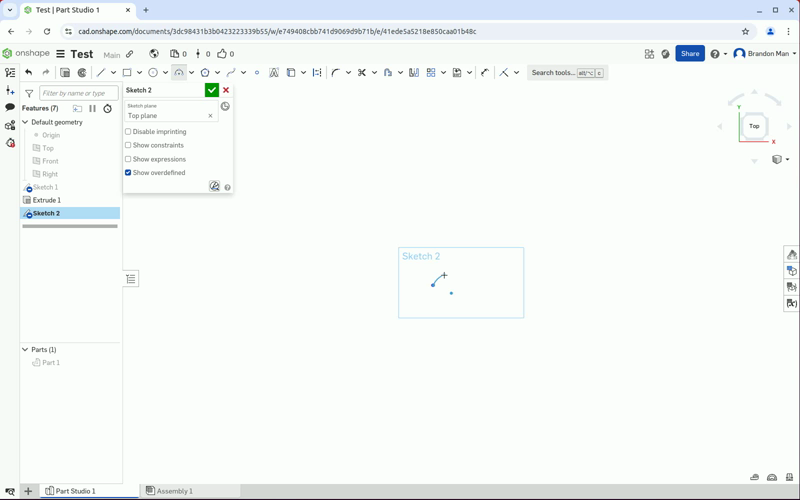
mouse_move(440, 282)
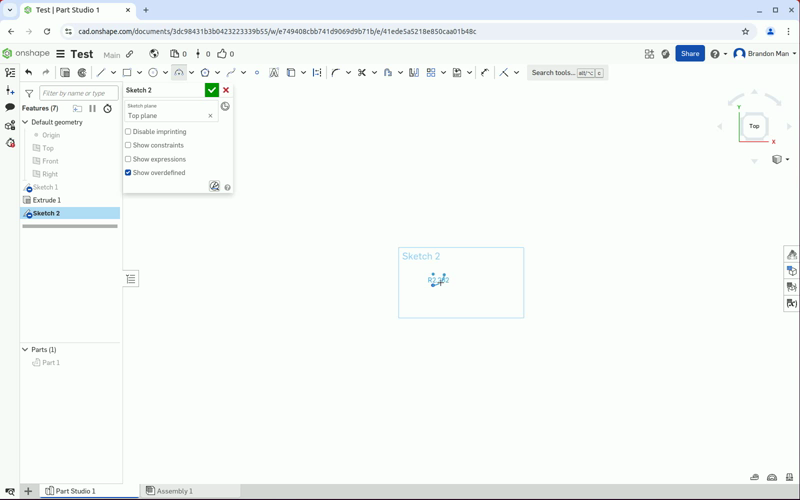
click(440, 282)
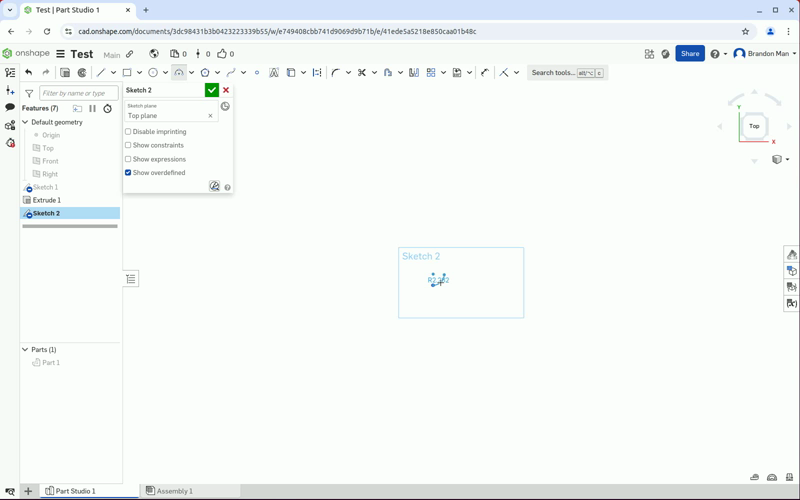
key_up(shift)
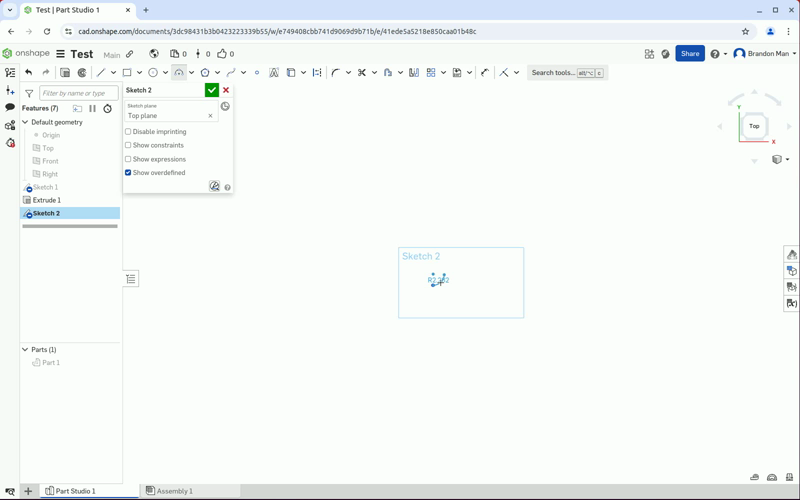
key(esc)
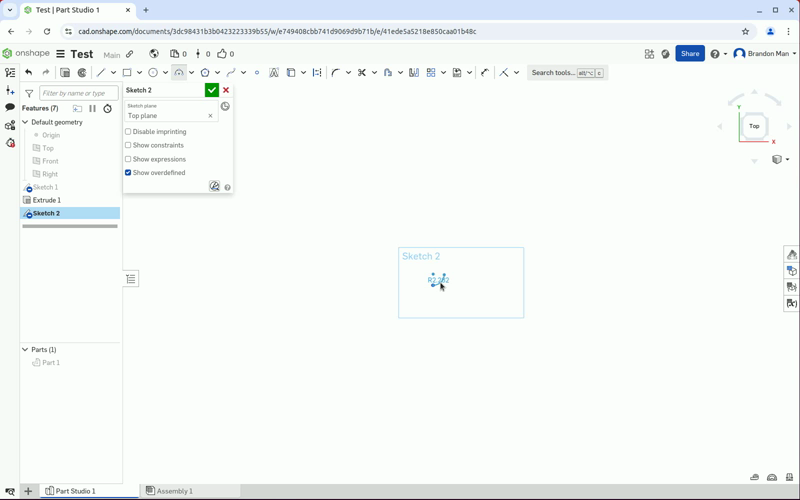
key(l)
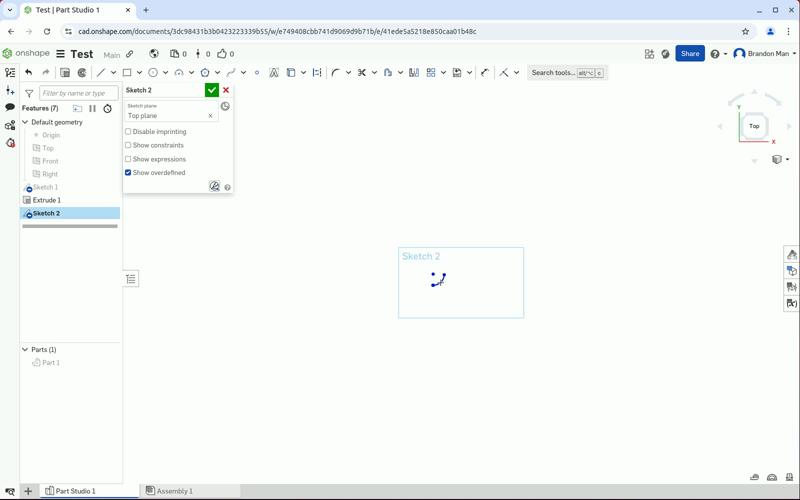
mouse_move(444, 274)
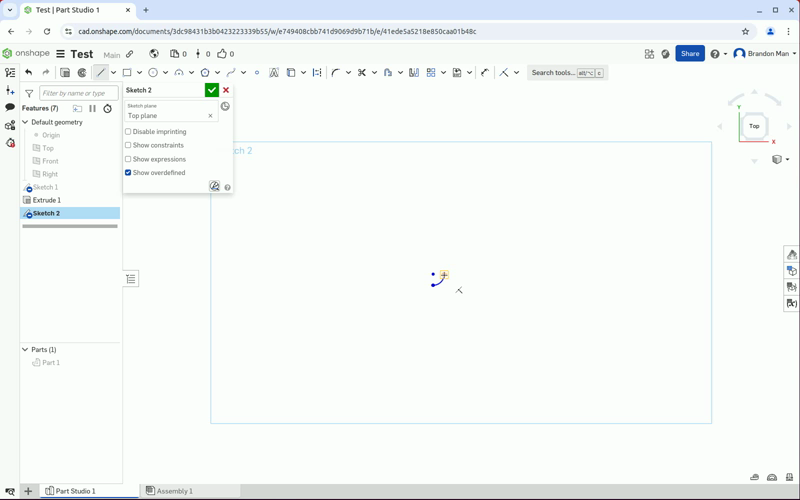
click(444, 274)
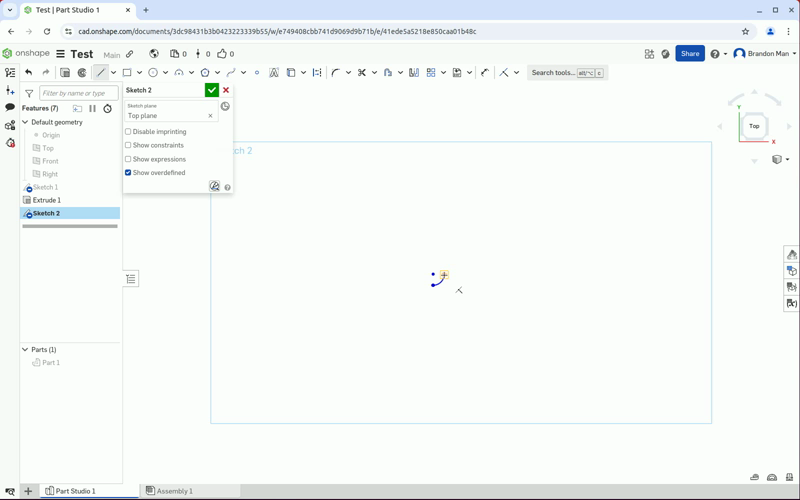
key_down(shift)
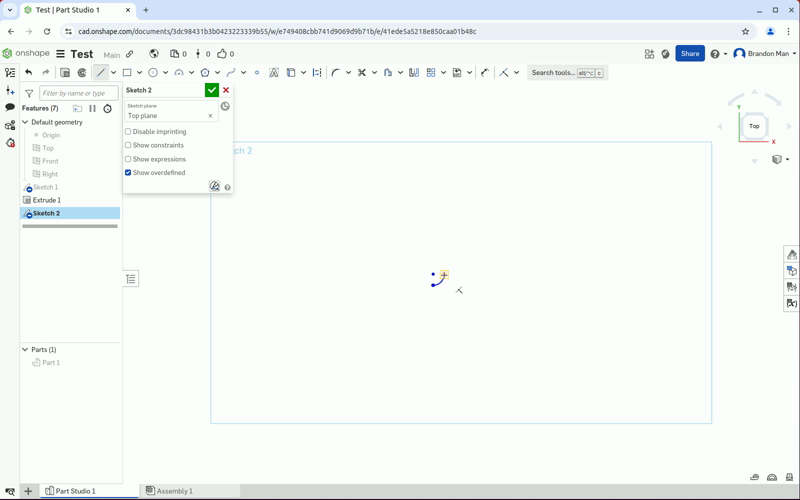
mouse_move(474, 274)
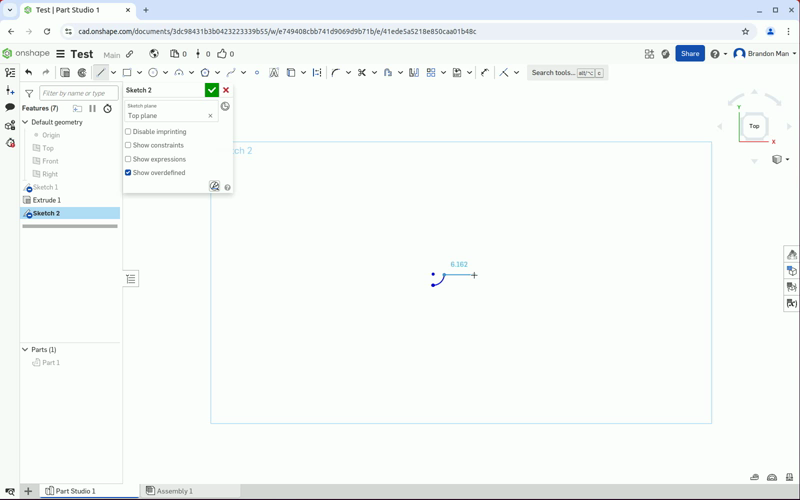
mouse_move(444, 273)
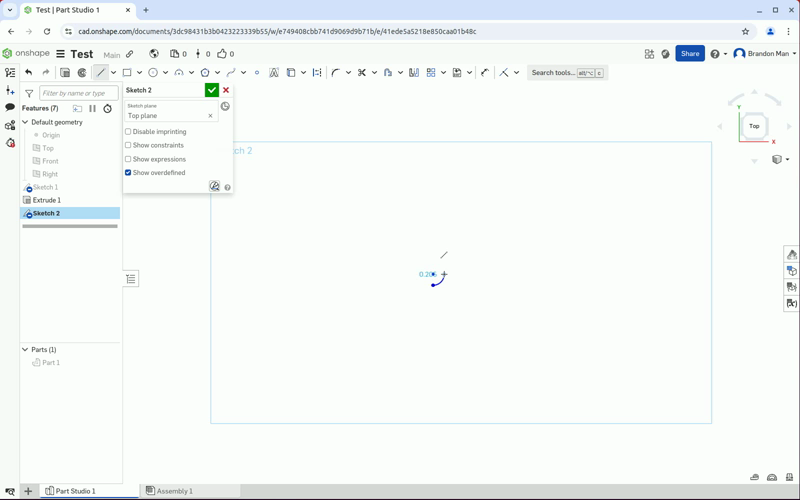
scroll(6)
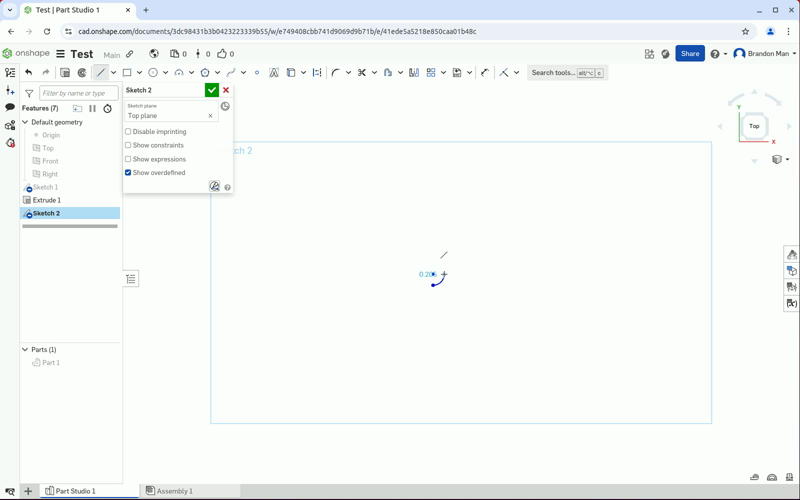
scroll(6)
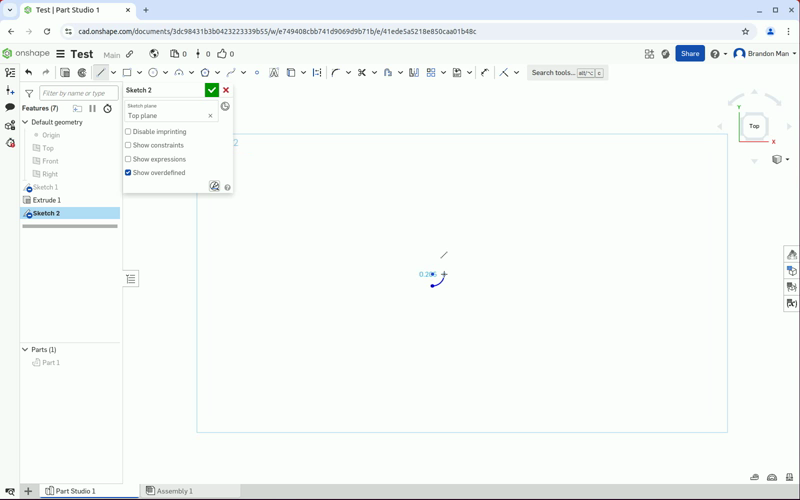
scroll(6)
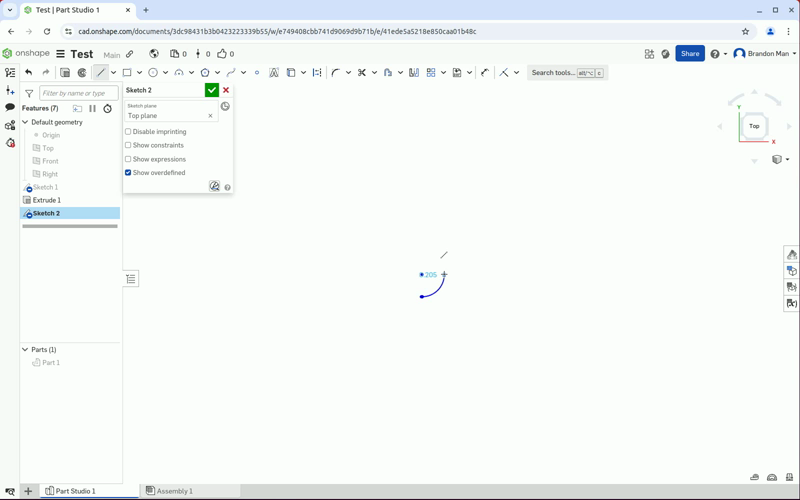
scroll(6)
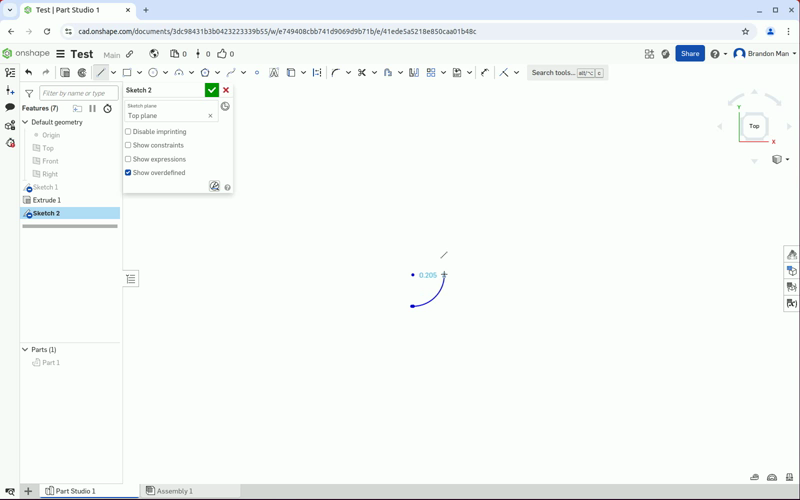
scroll(6)
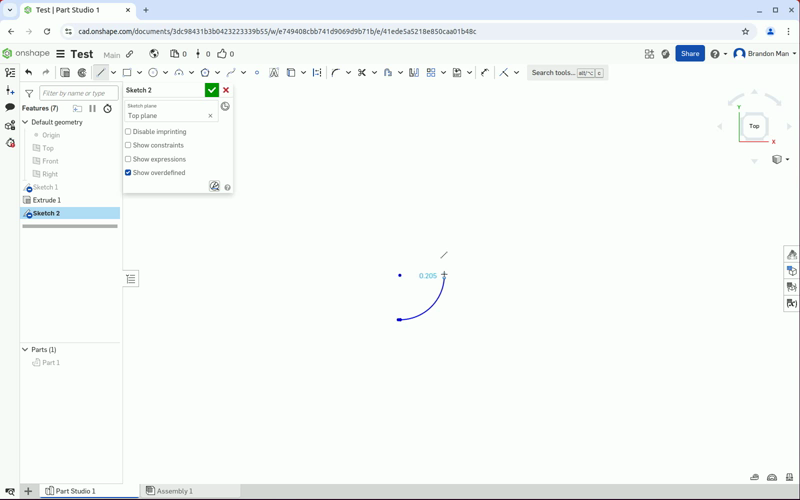
scroll(6)
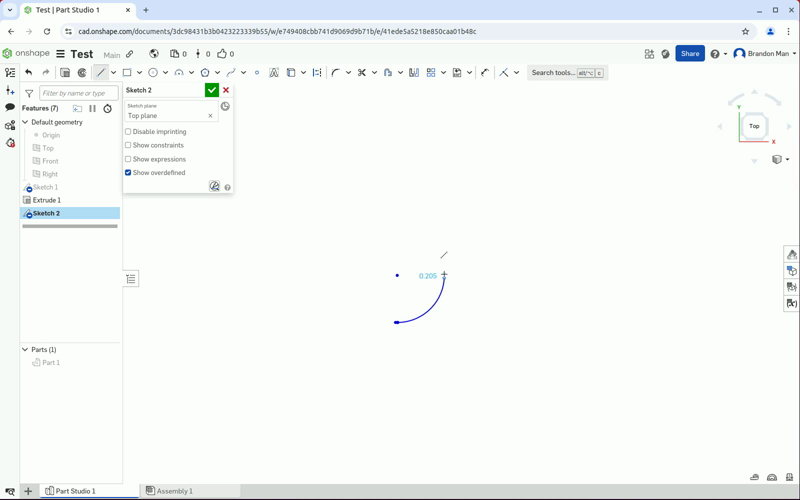
scroll(6)
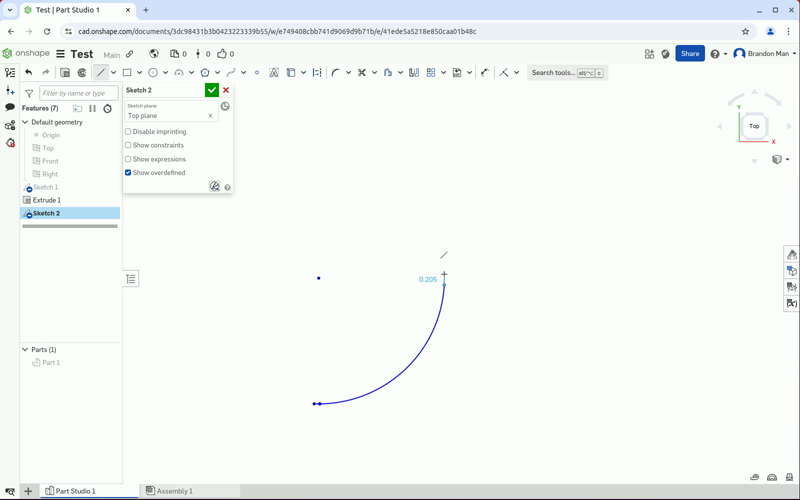
click(444, 273)
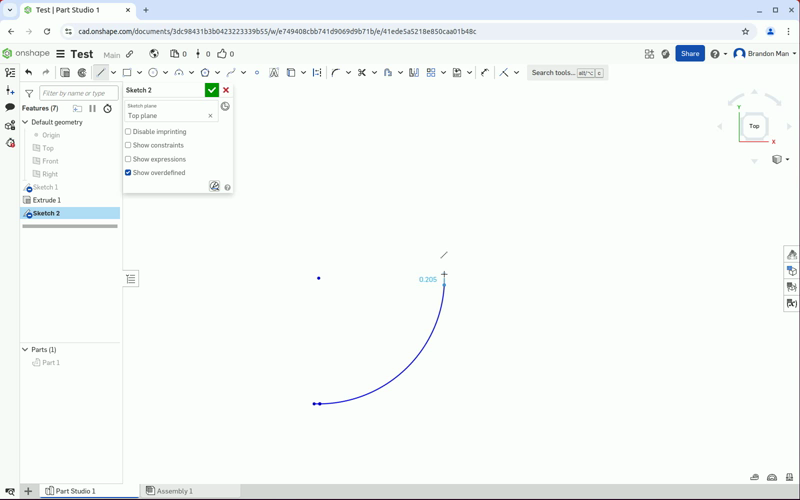
scroll(-6)
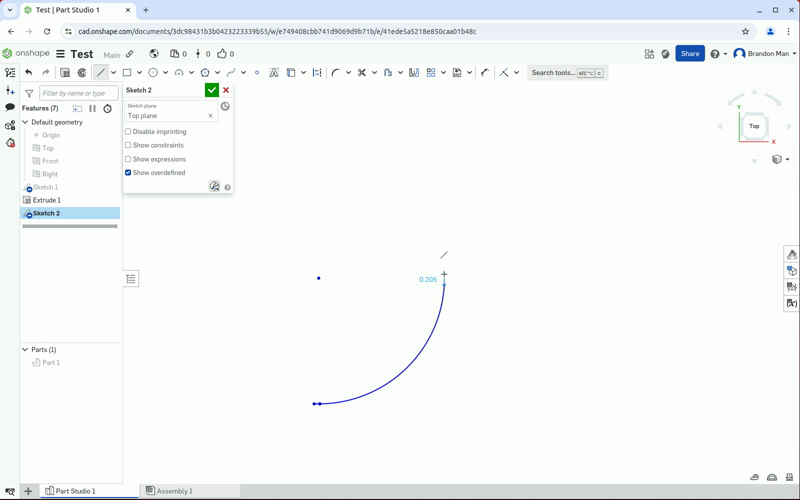
scroll(-6)
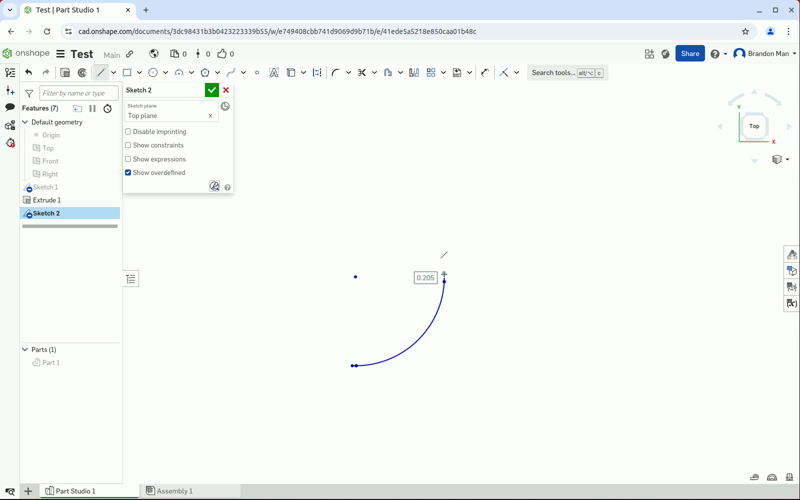
scroll(-6)
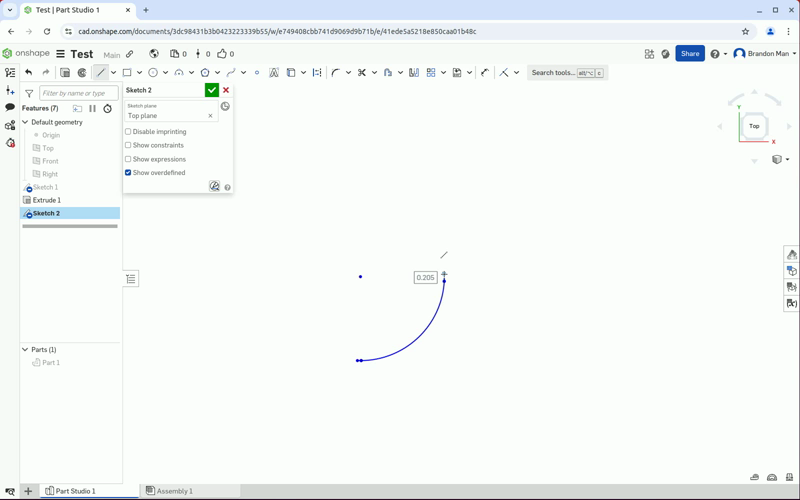
scroll(-6)
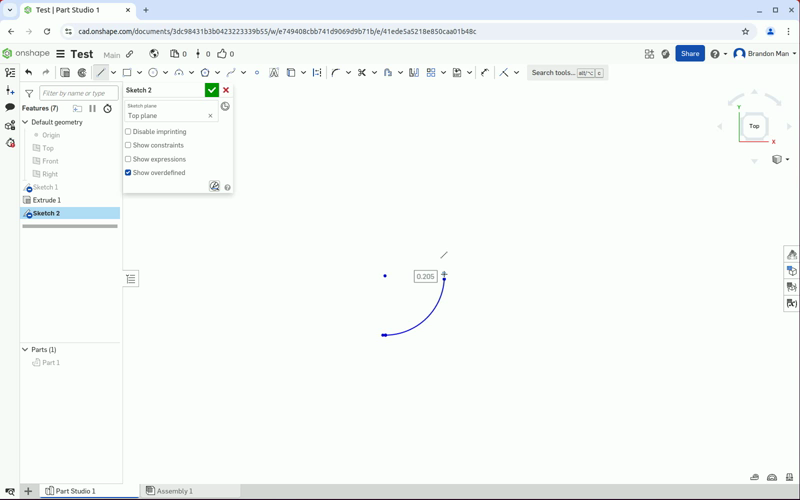
scroll(-6)
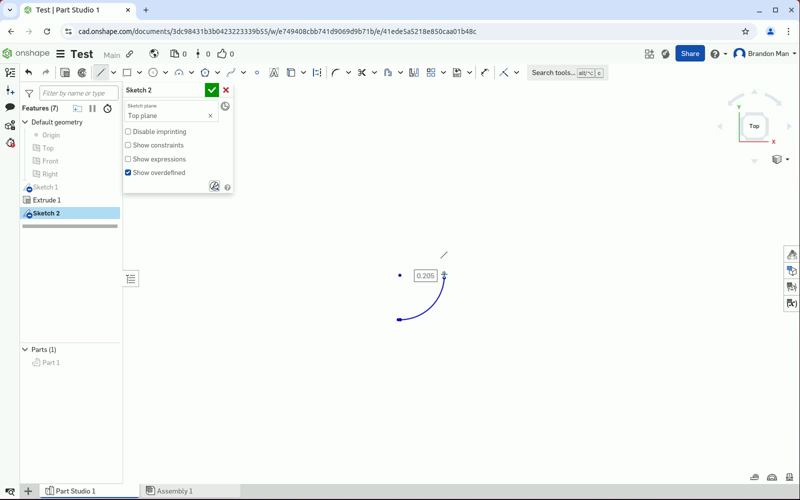
scroll(-6)
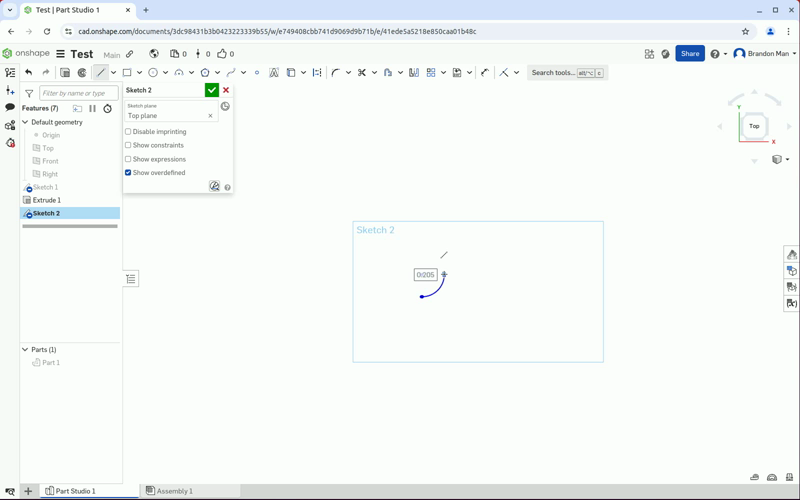
scroll(-6)
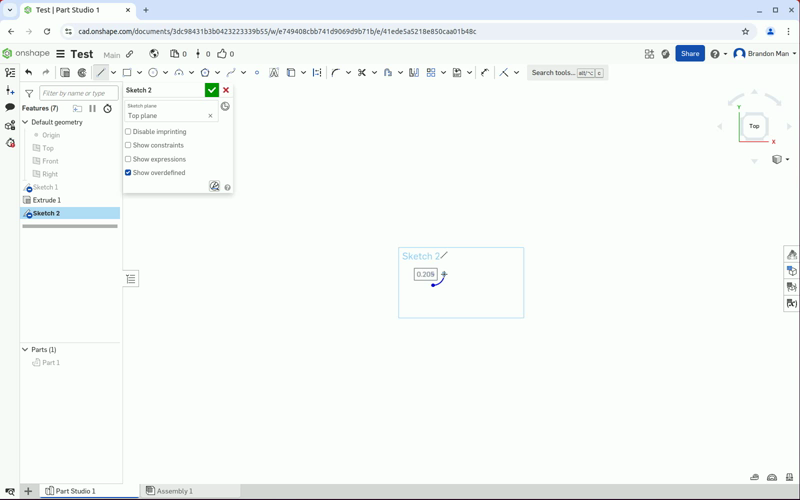
key_up(shift)
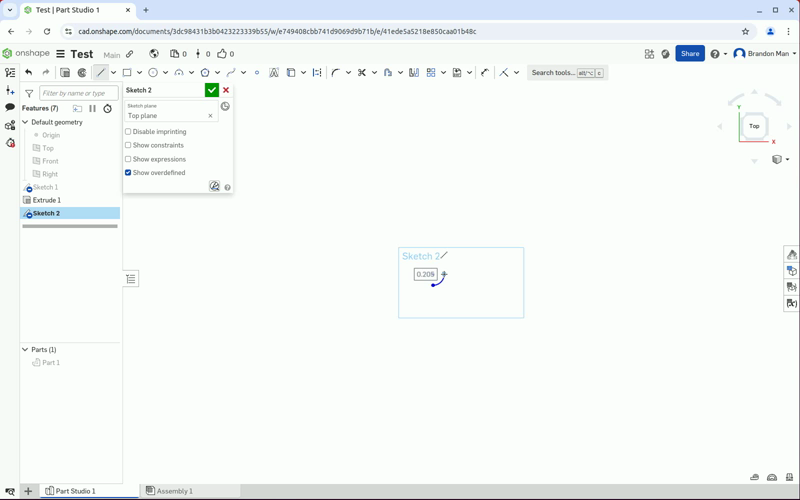
key_down(shift)
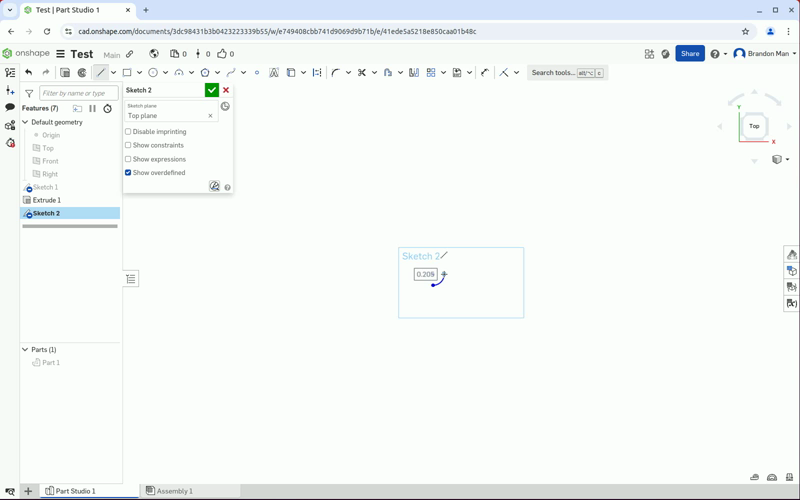
mouse_move(474, 273)
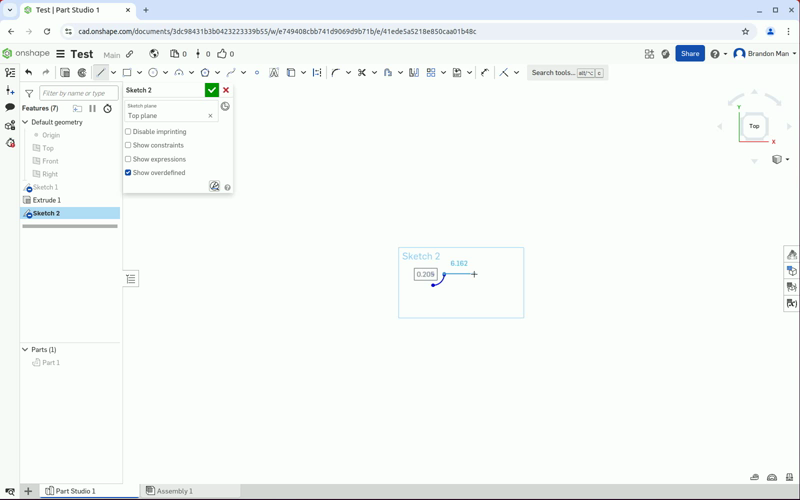
mouse_move(432, 273)
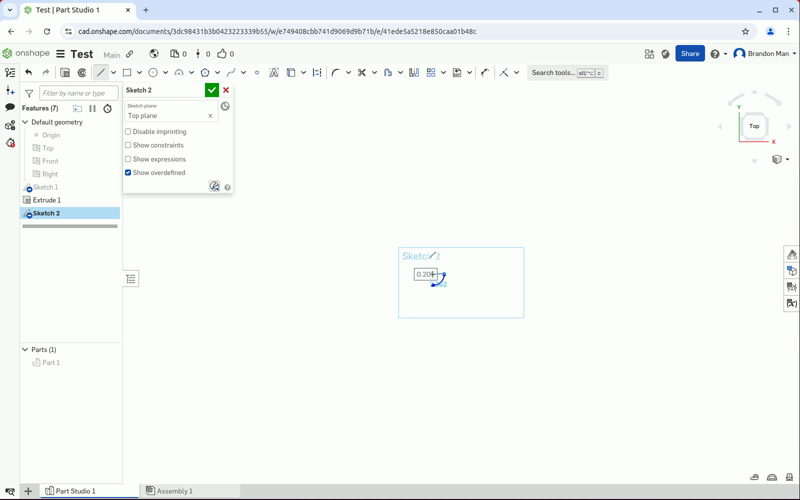
scroll(6)
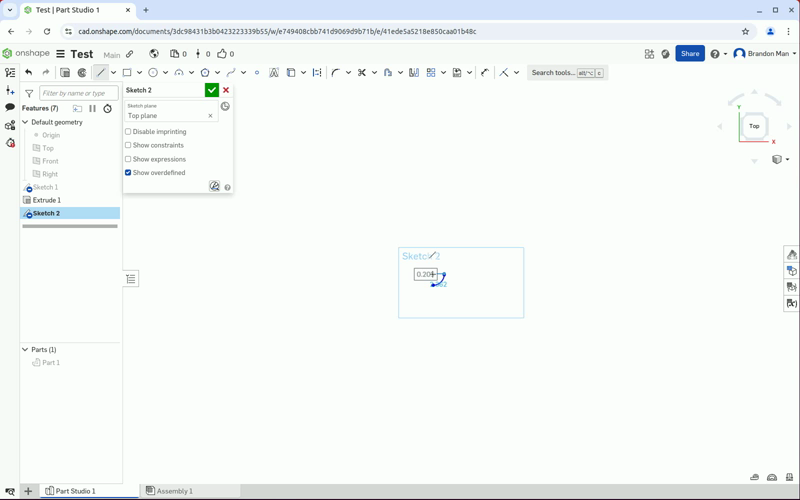
scroll(6)
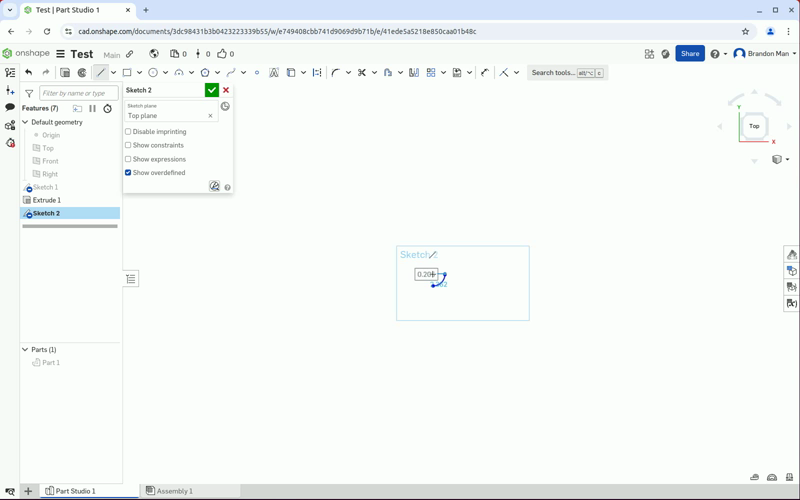
scroll(6)
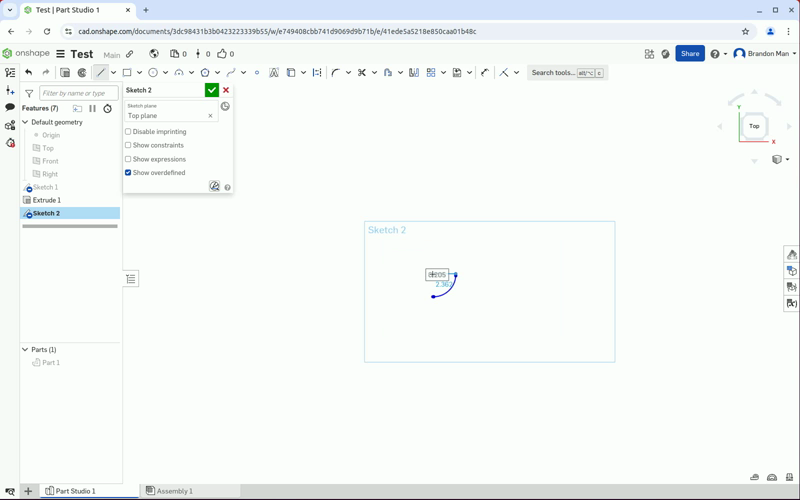
scroll(6)
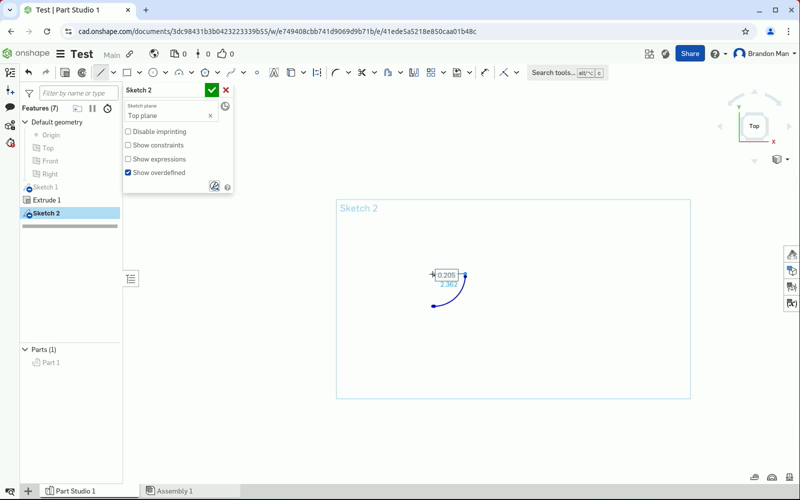
scroll(6)
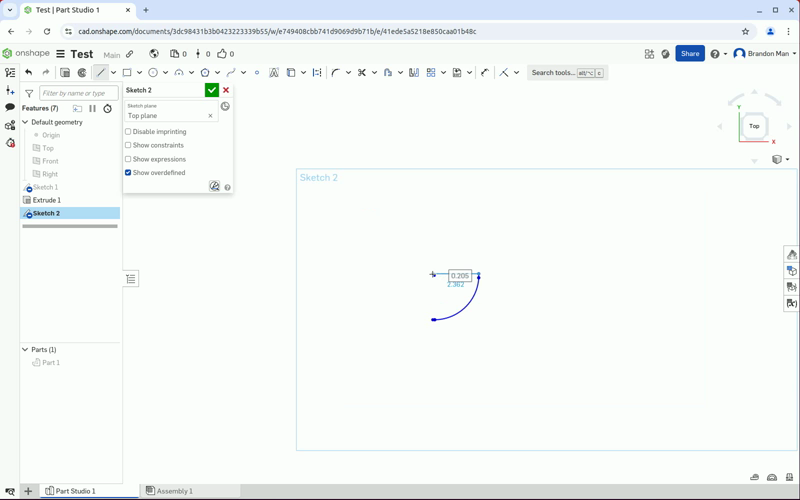
scroll(6)
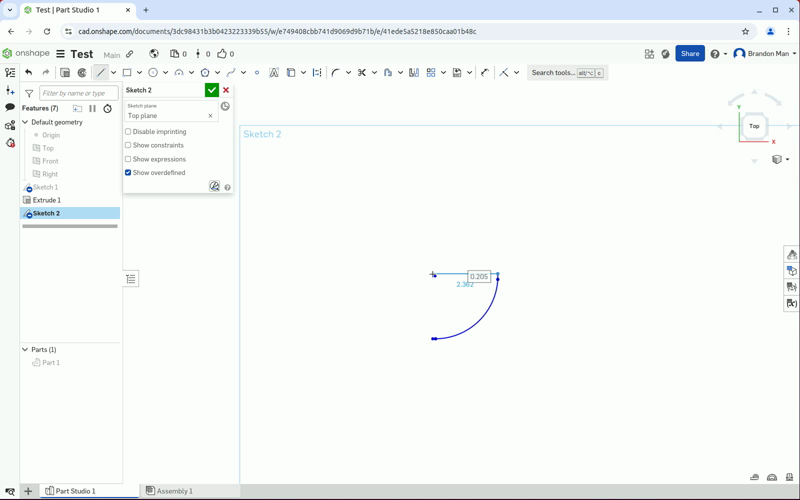
scroll(6)
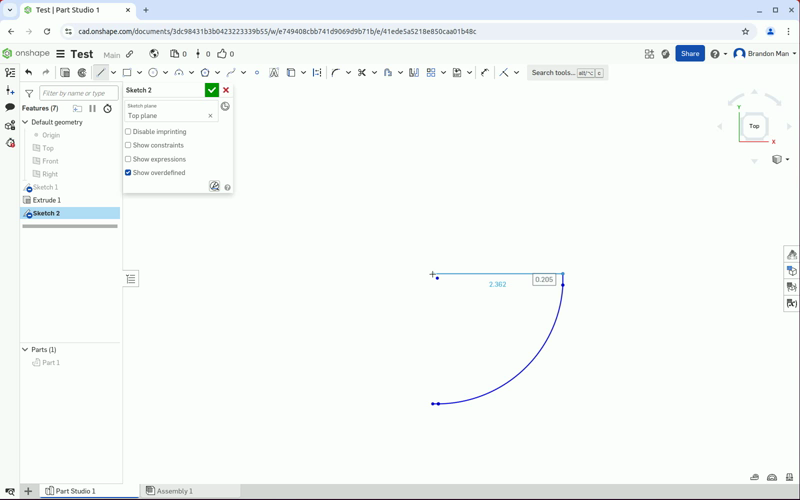
click(432, 273)
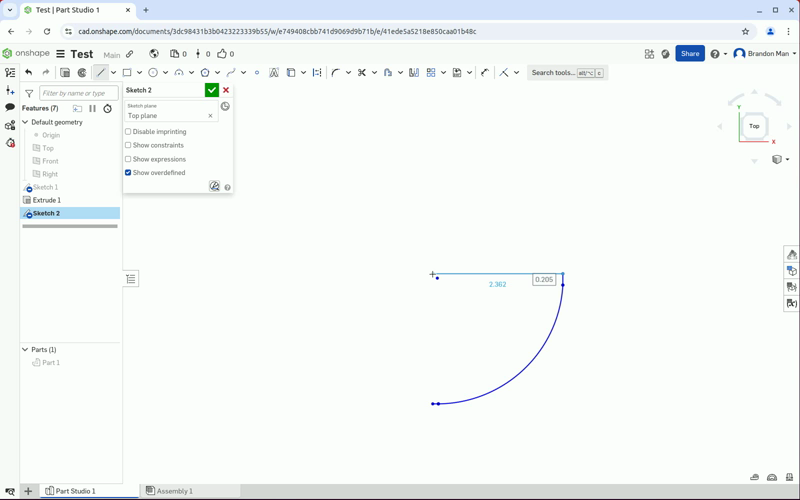
scroll(-6)
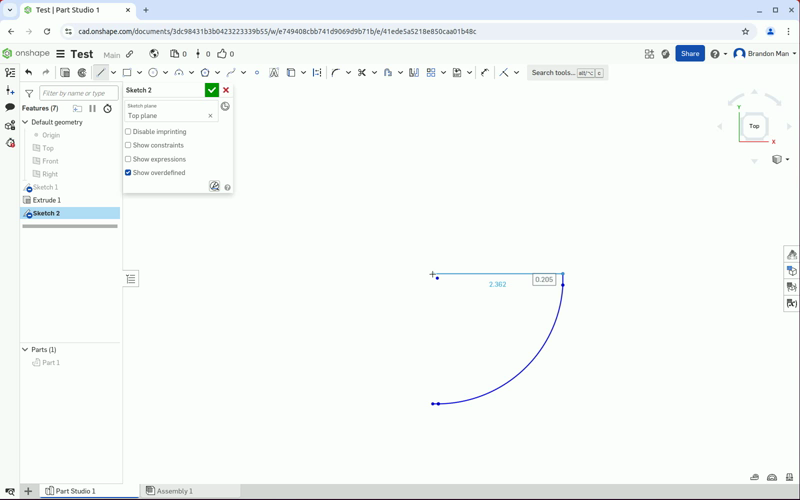
scroll(-6)
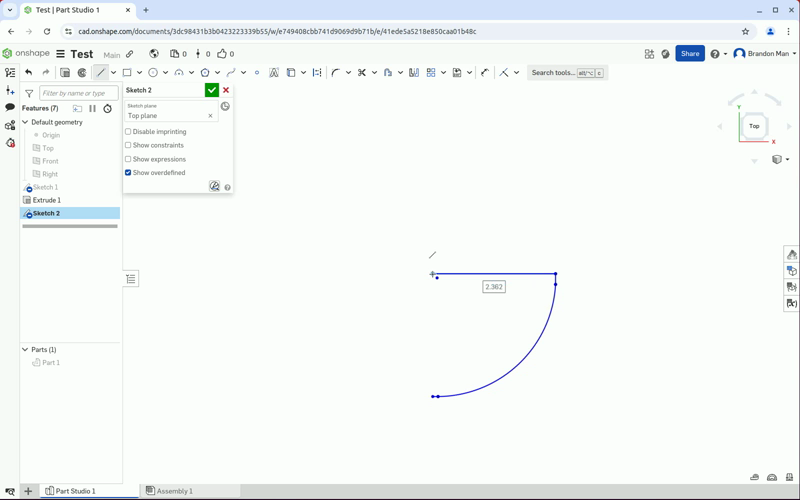
scroll(-6)
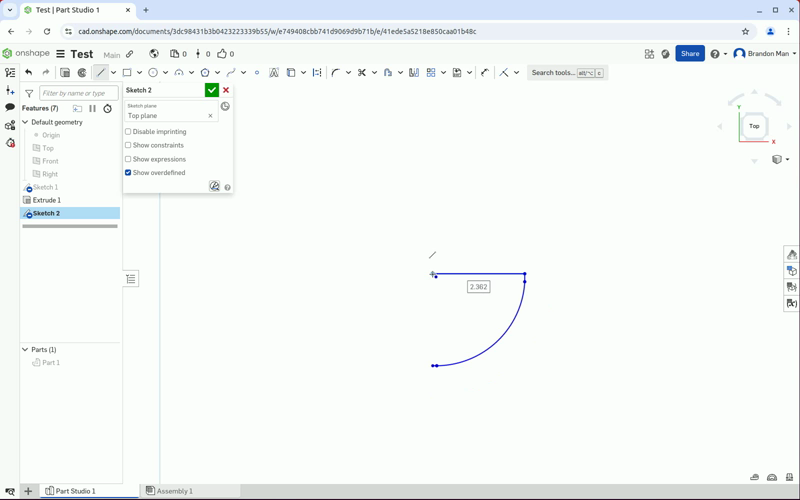
scroll(-6)
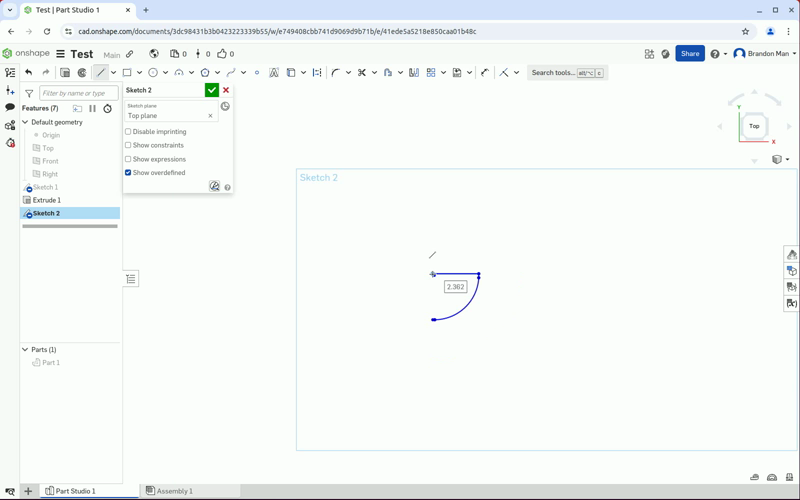
scroll(-6)
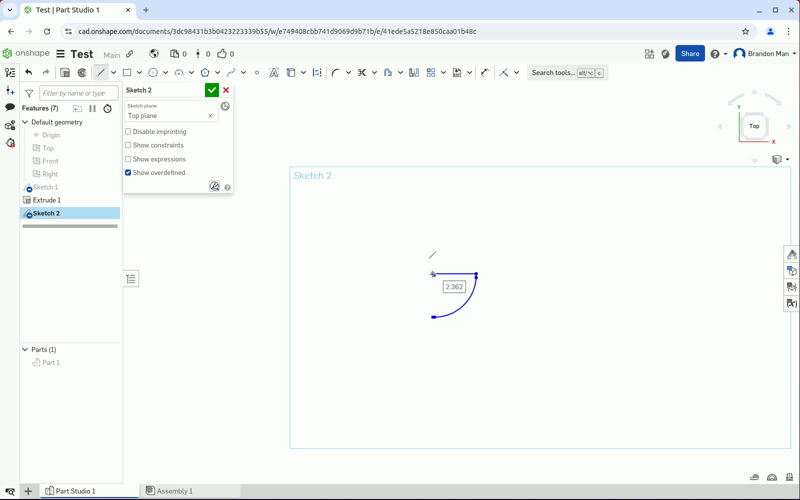
scroll(-6)
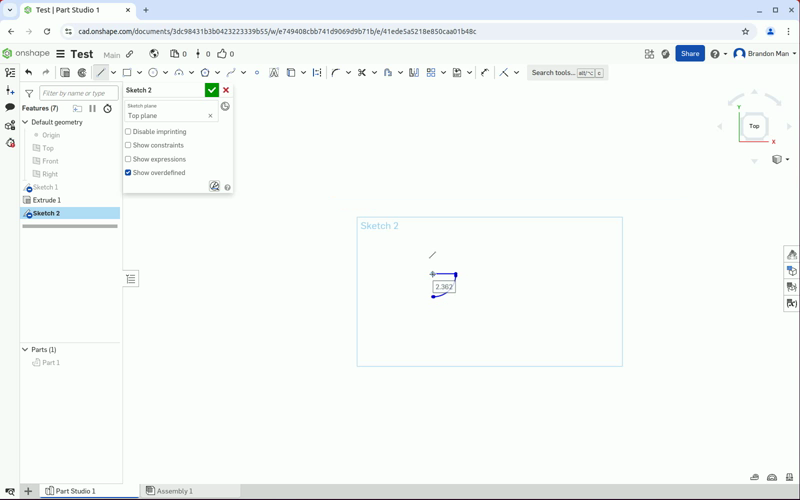
scroll(-6)
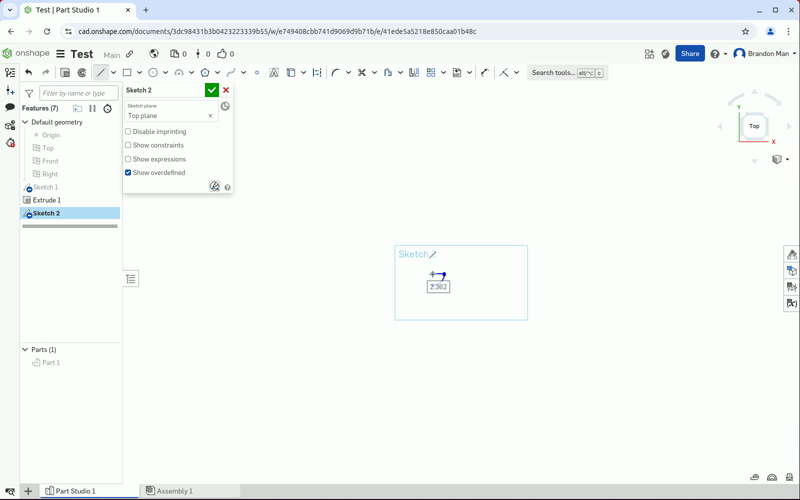
key_up(shift)
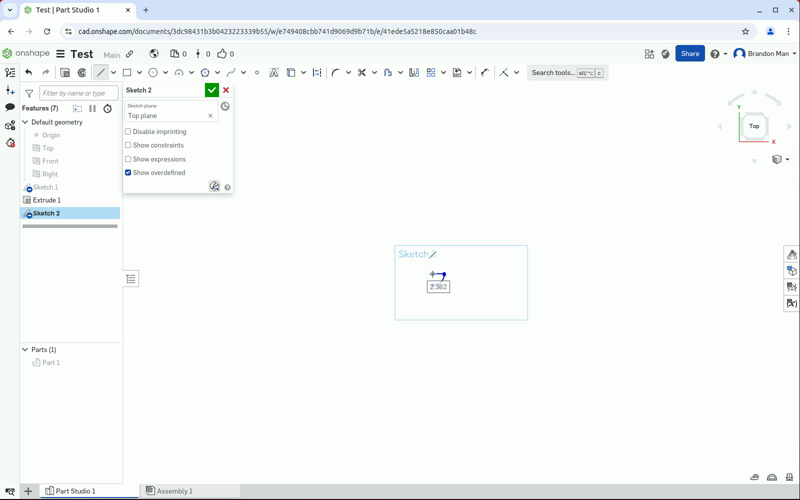
mouse_move(462, 273)
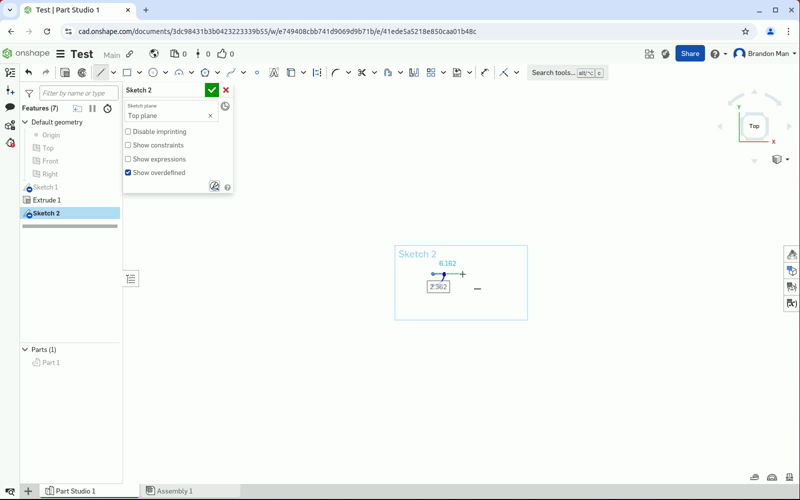
key_down(shift)
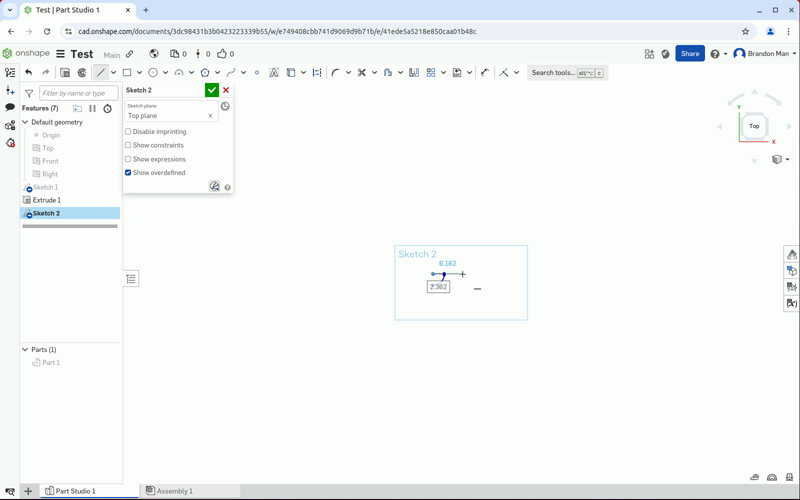
mouse_move(432, 285)
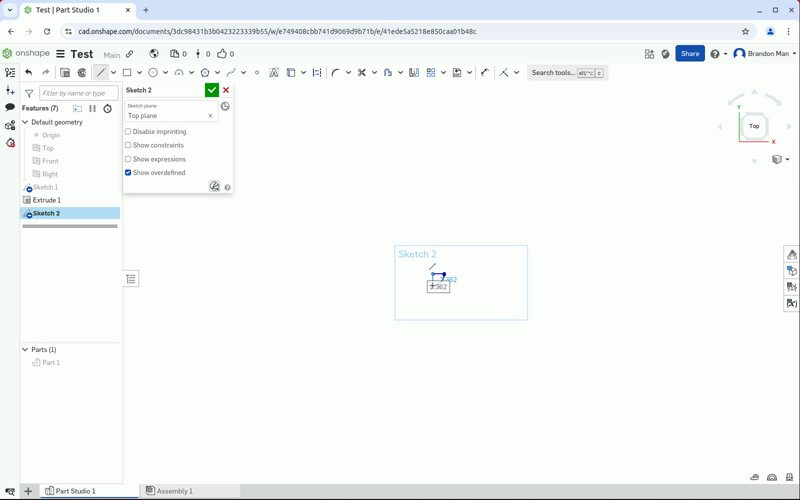
scroll(6)
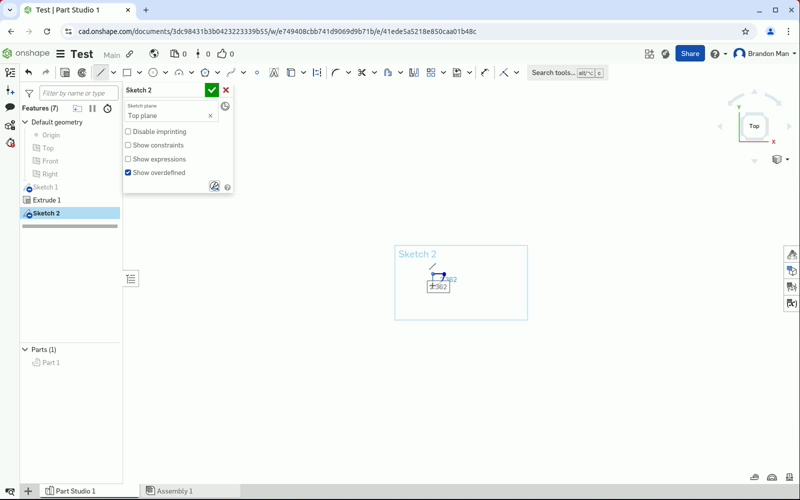
scroll(6)
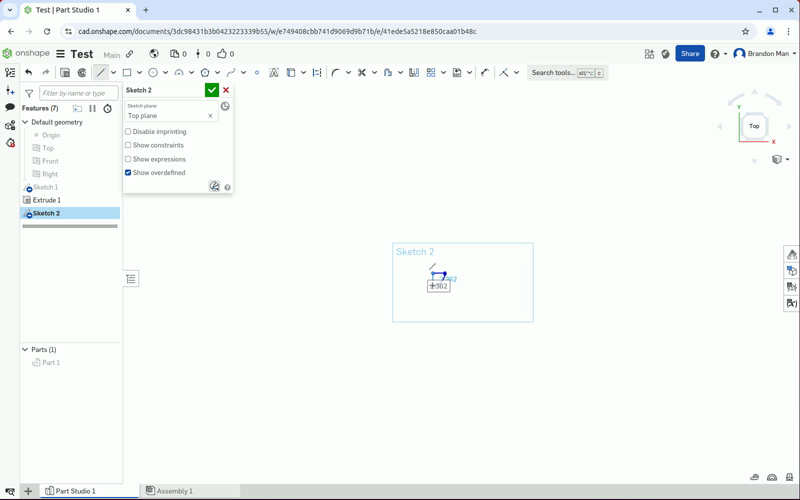
scroll(6)
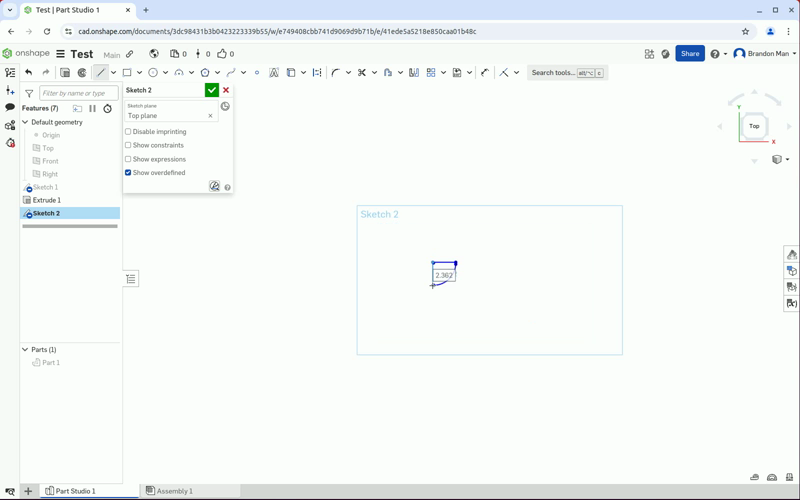
scroll(6)
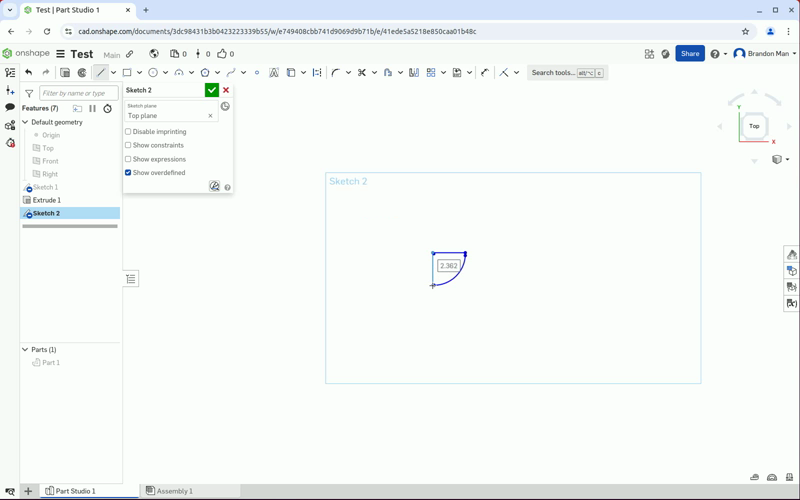
scroll(6)
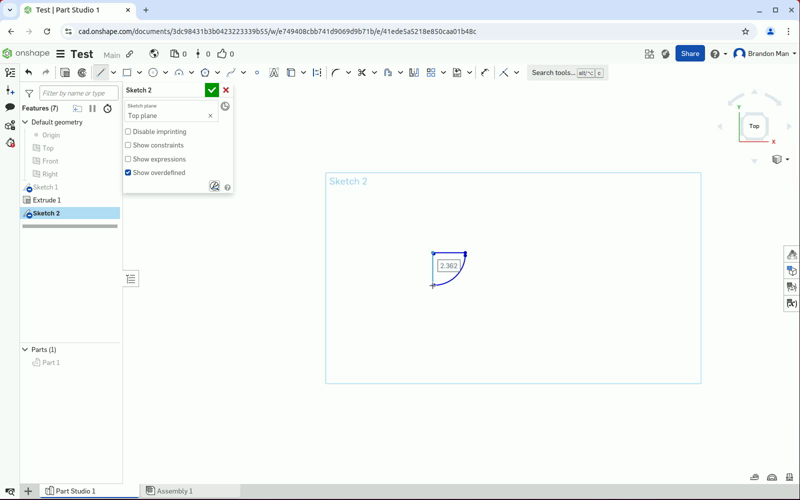
scroll(6)
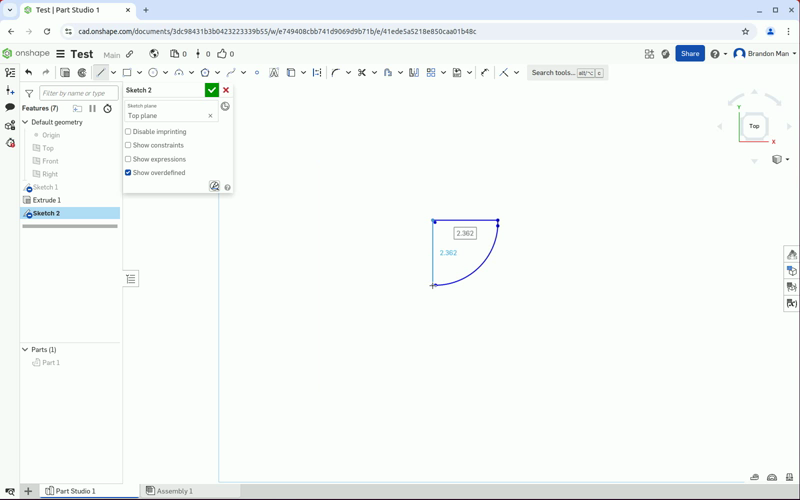
scroll(6)
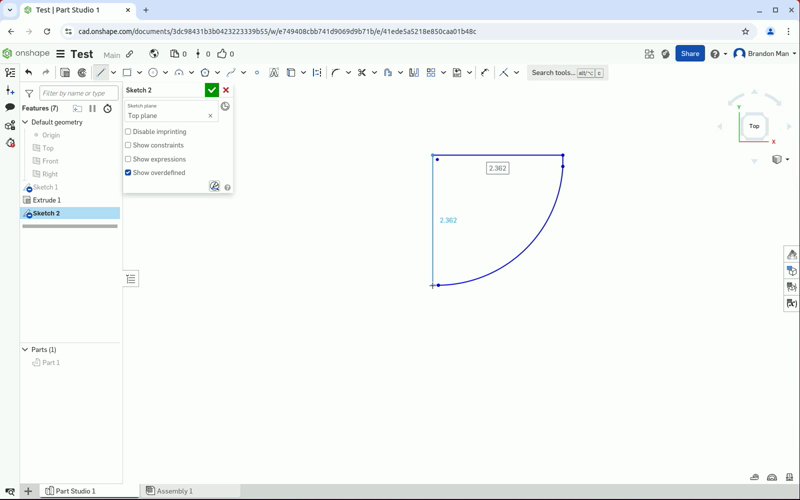
key_up(shift)
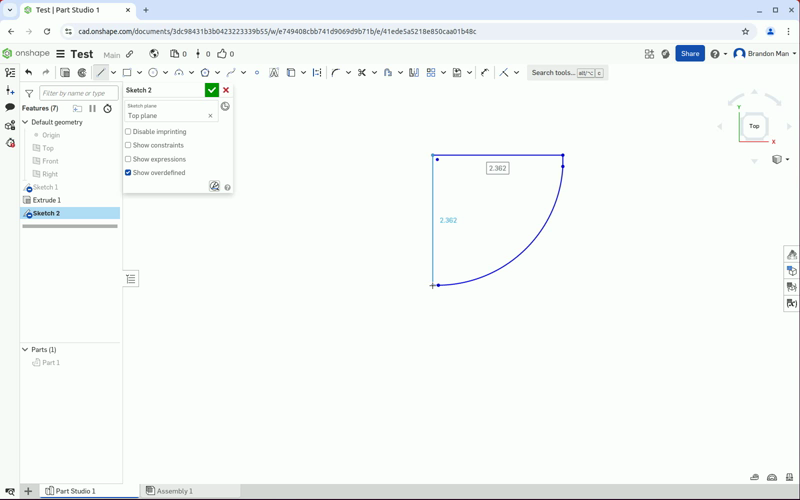
click(432, 285)
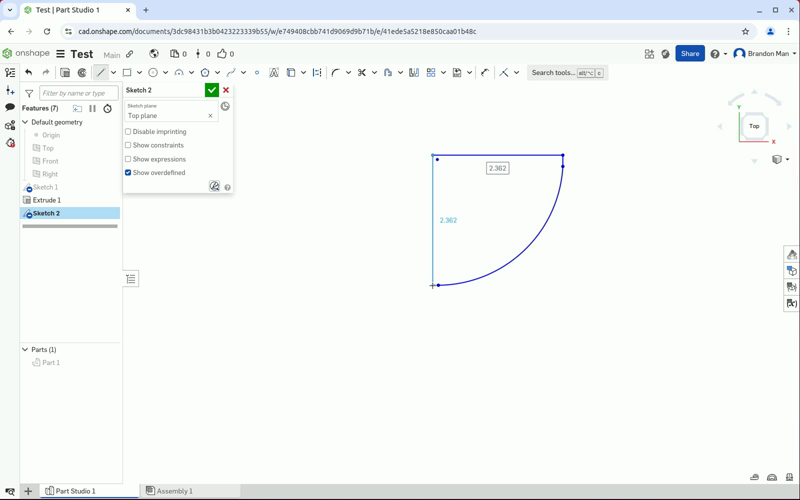
scroll(-6)
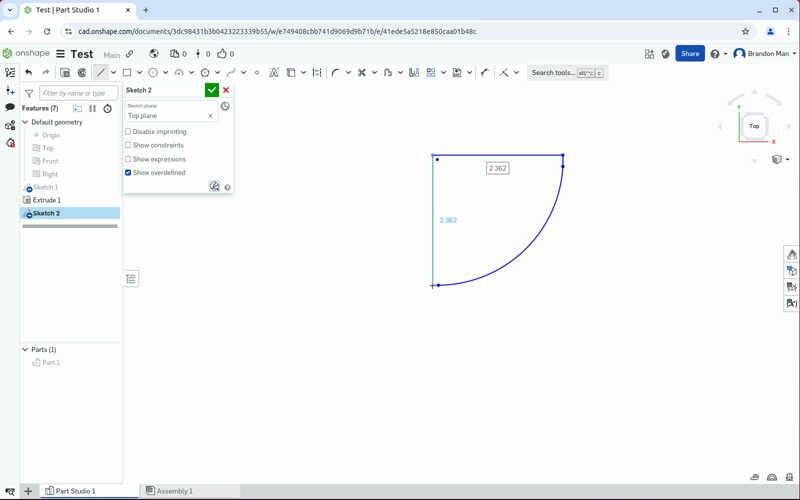
scroll(-6)
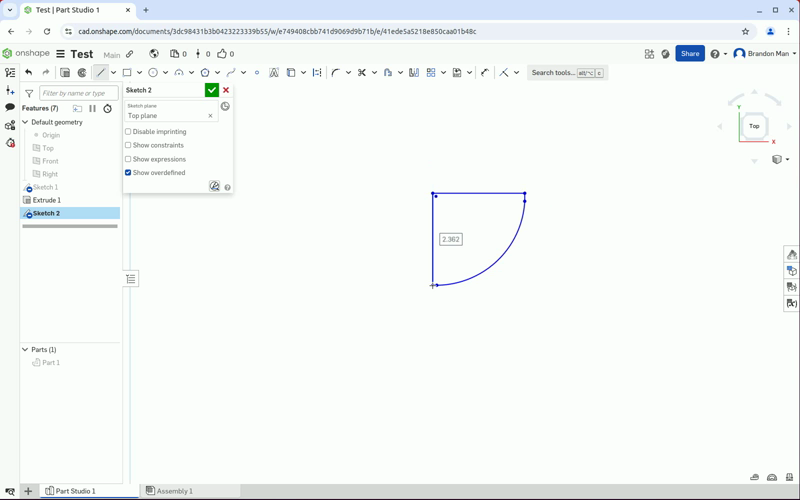
scroll(-6)
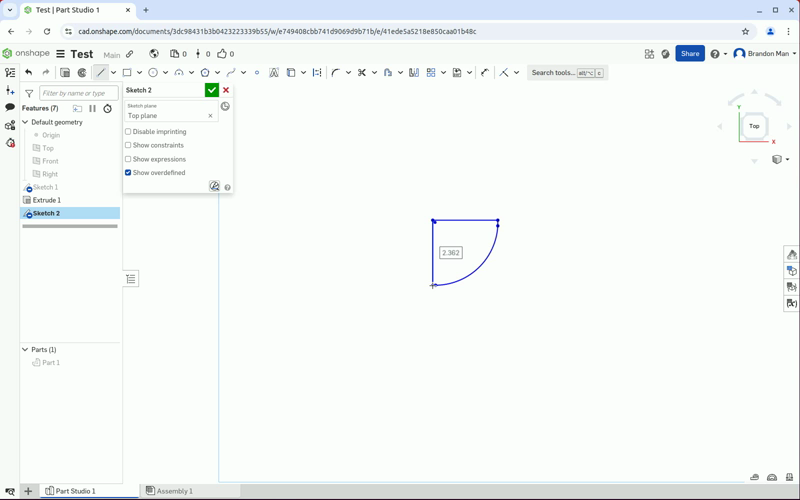
scroll(-6)
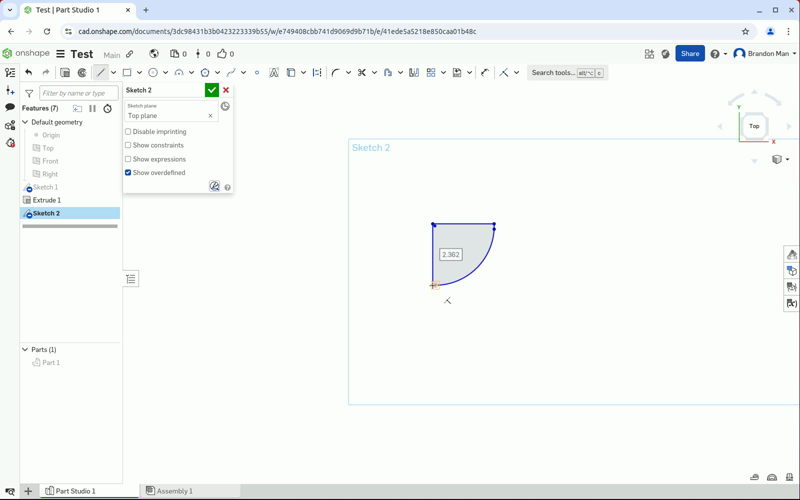
scroll(-6)
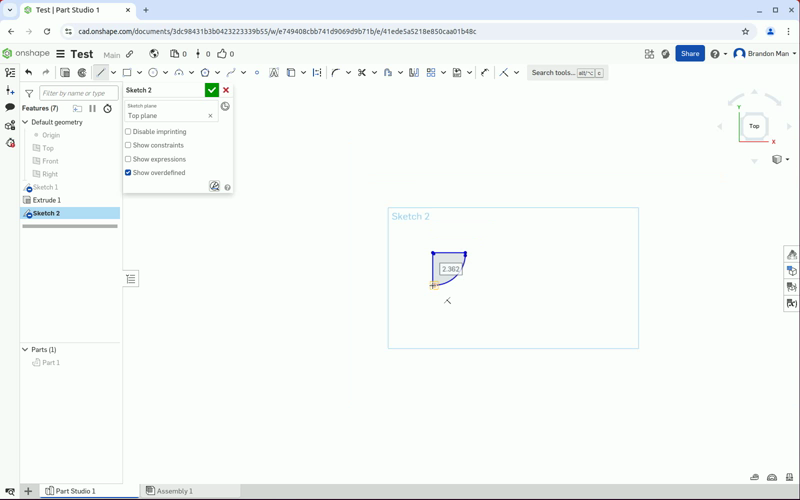
scroll(-6)
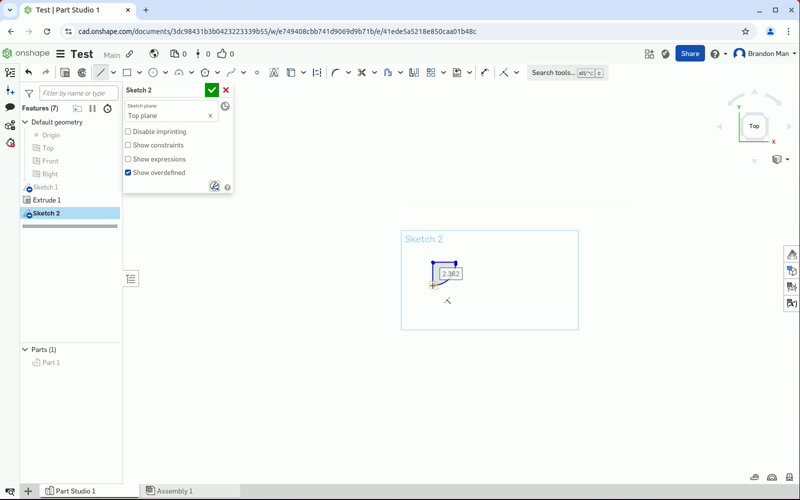
scroll(-6)
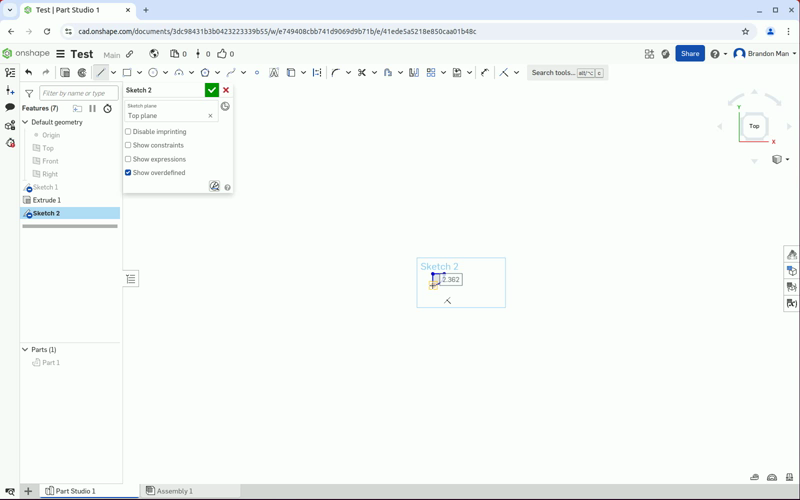
key(esc)
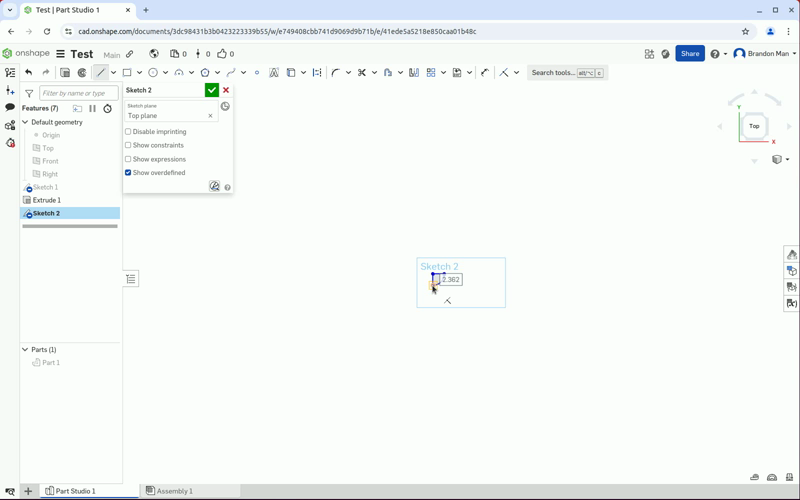
mouse_move(439, 276)
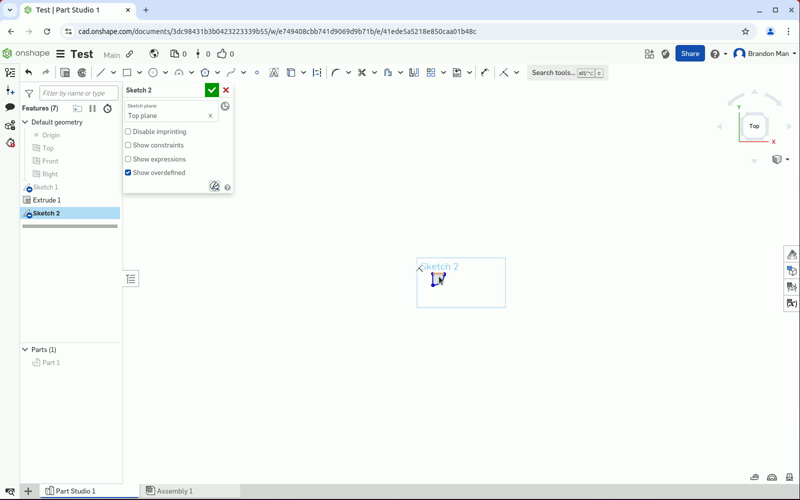
scroll(6)
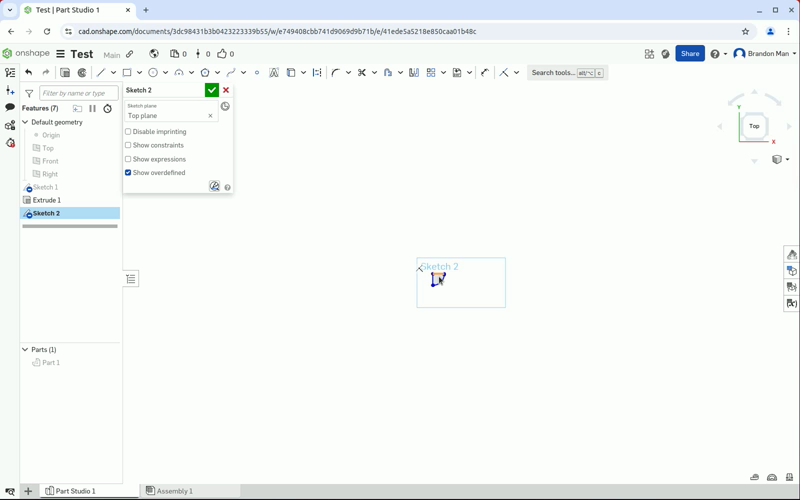
scroll(6)
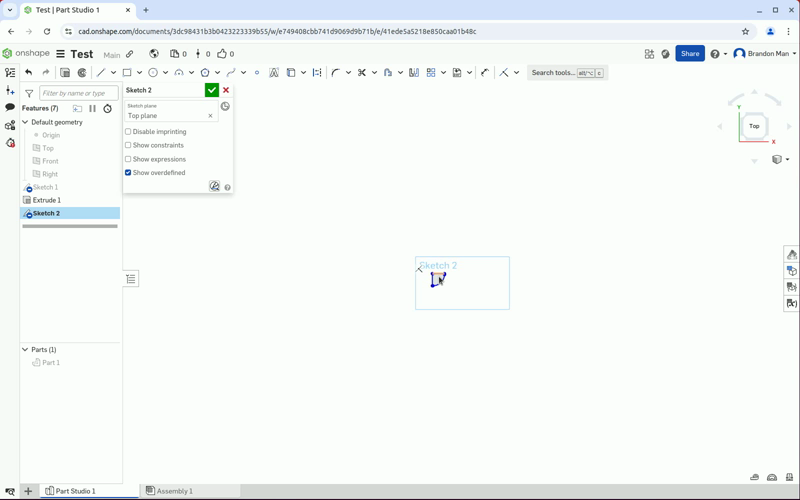
scroll(6)
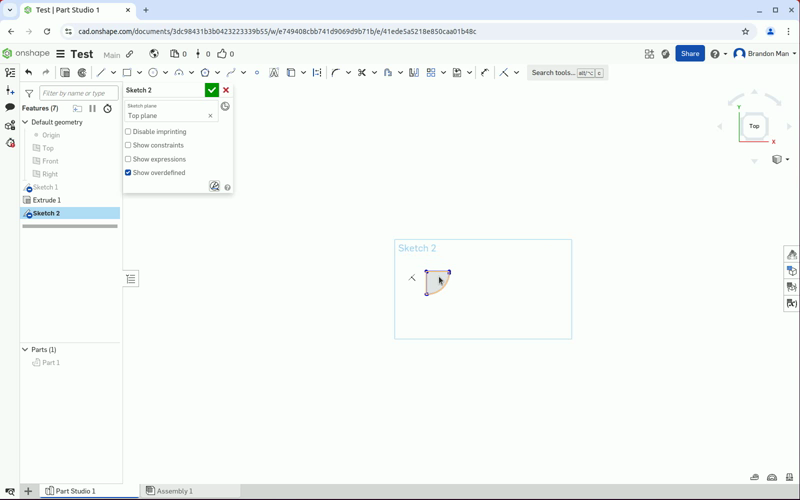
scroll(6)
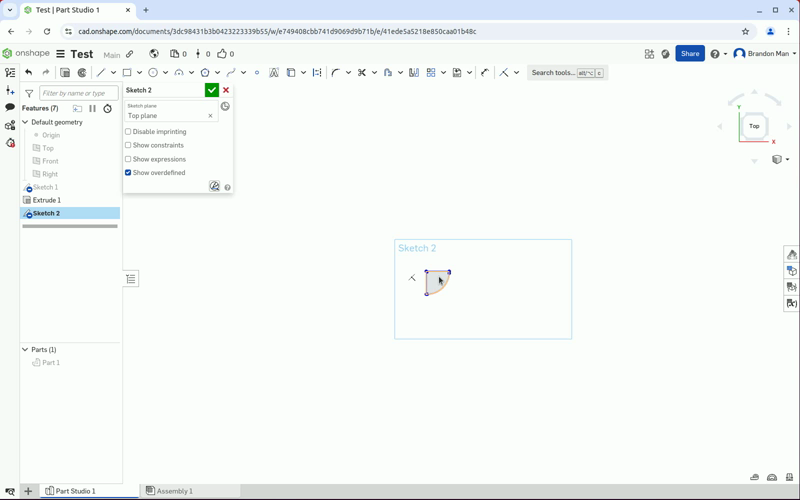
scroll(6)
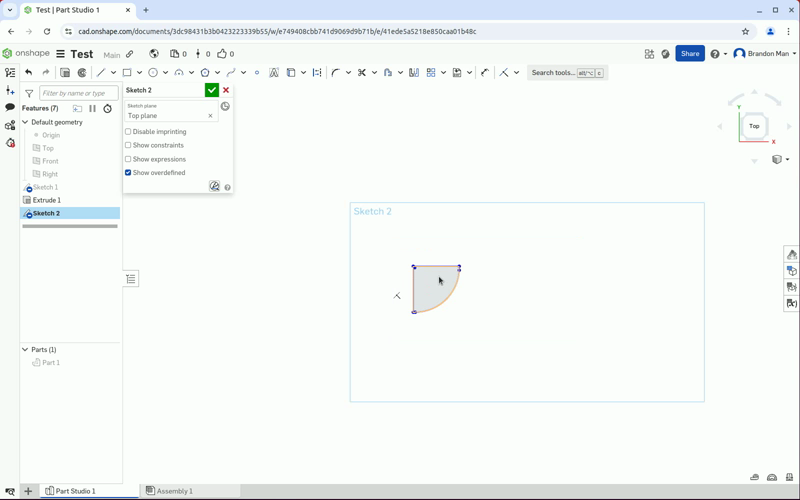
scroll(6)
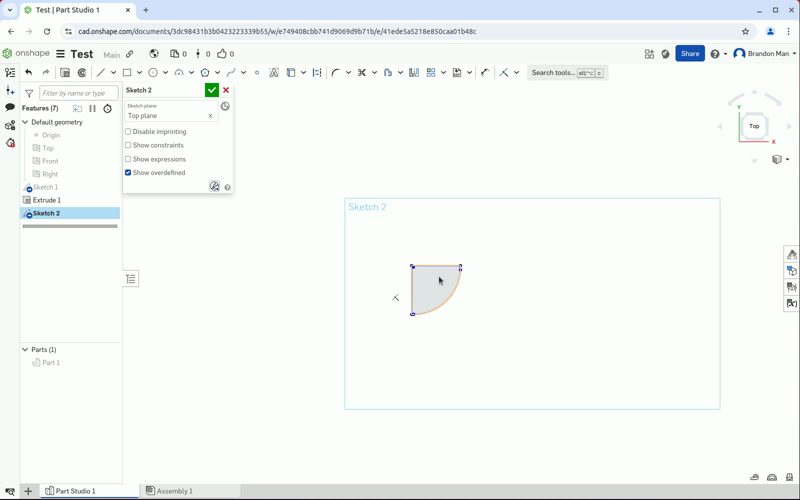
scroll(6)
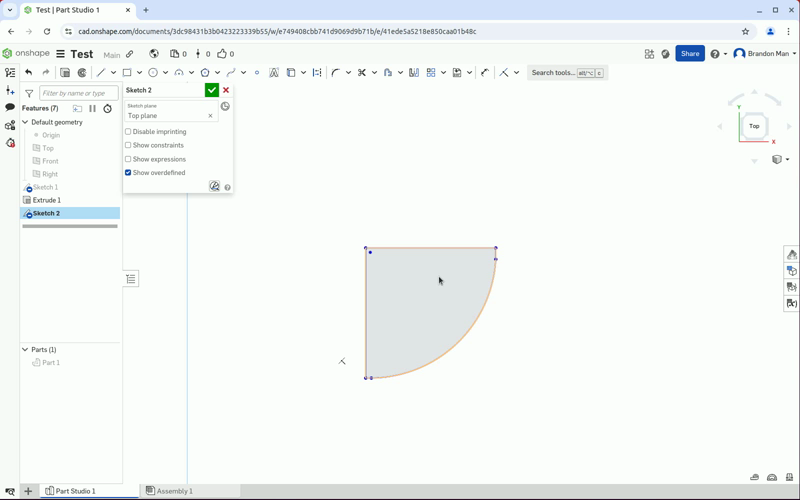
click(439, 276)
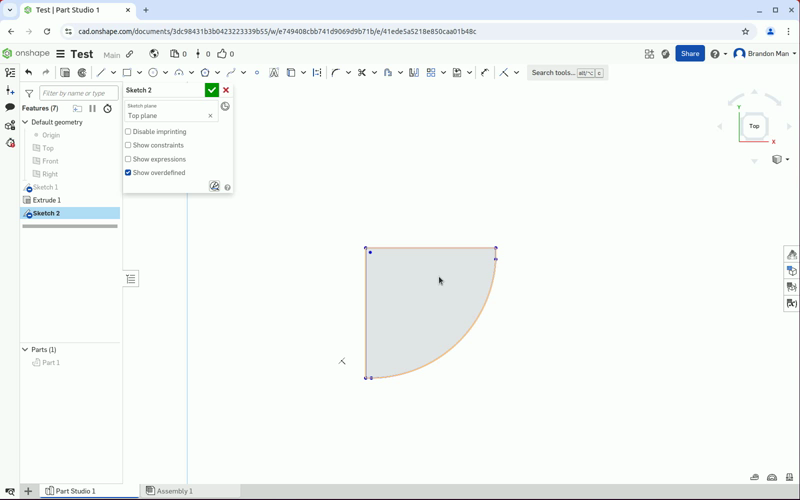
scroll(-6)
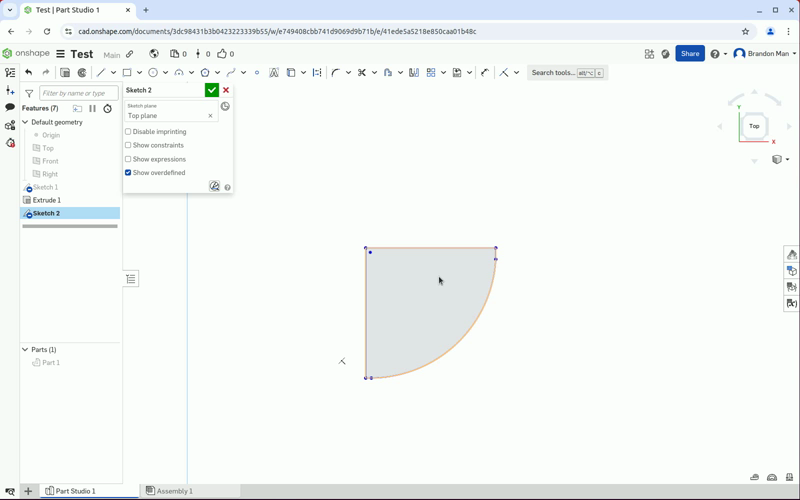
scroll(-6)
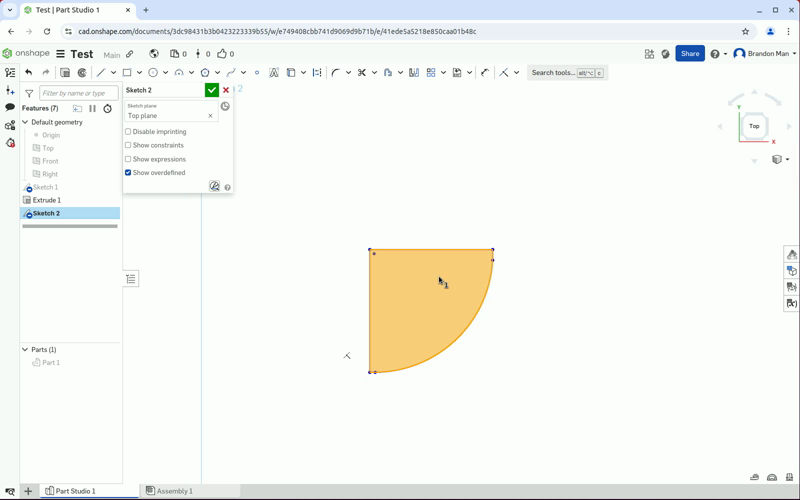
scroll(-6)
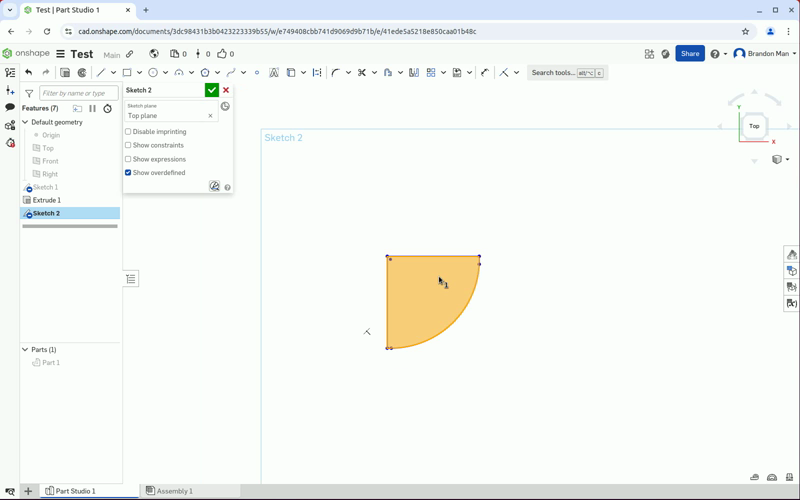
scroll(-6)
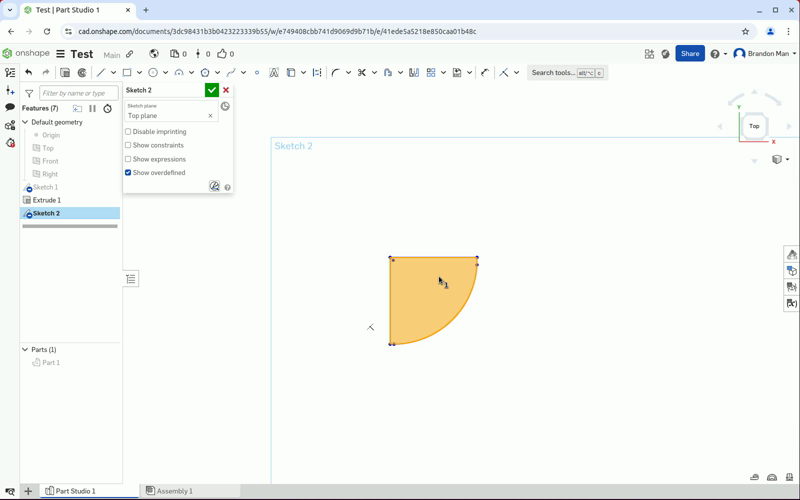
scroll(-6)
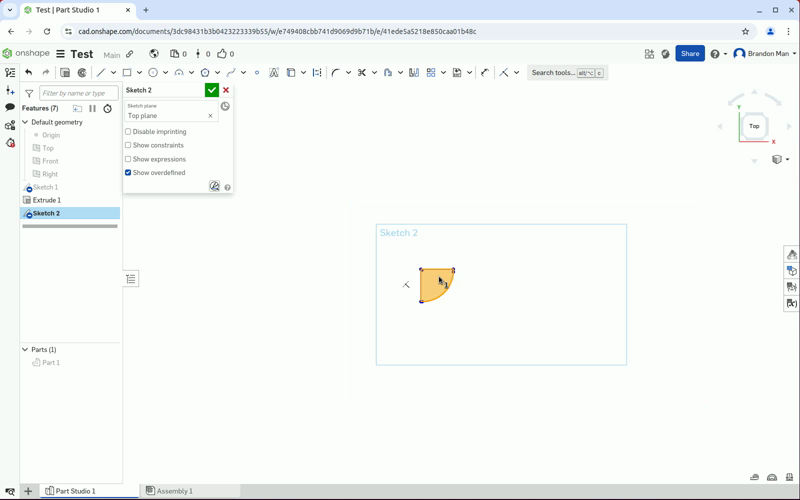
scroll(-6)
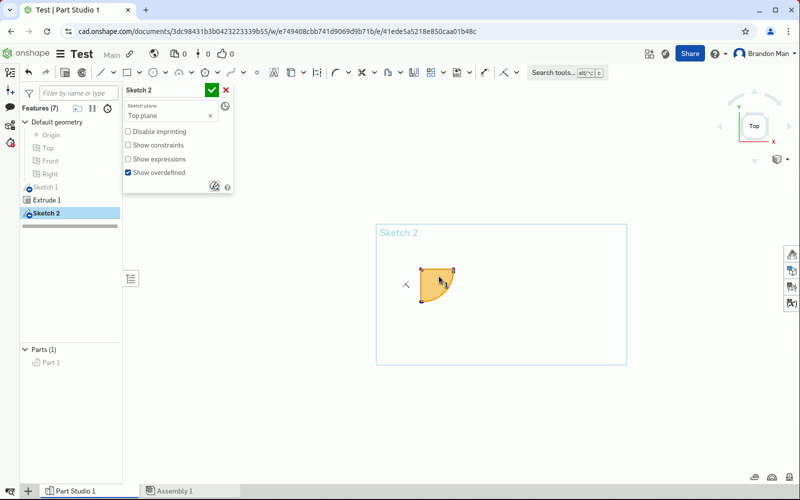
scroll(-6)
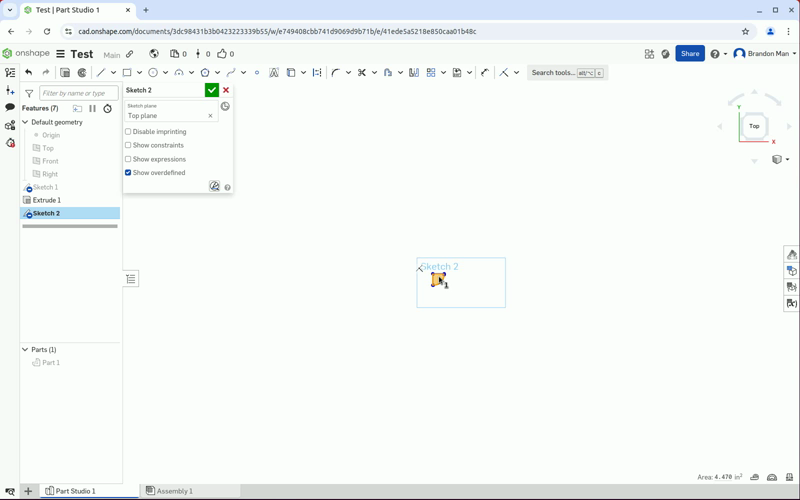
mouse_move(73, 352)
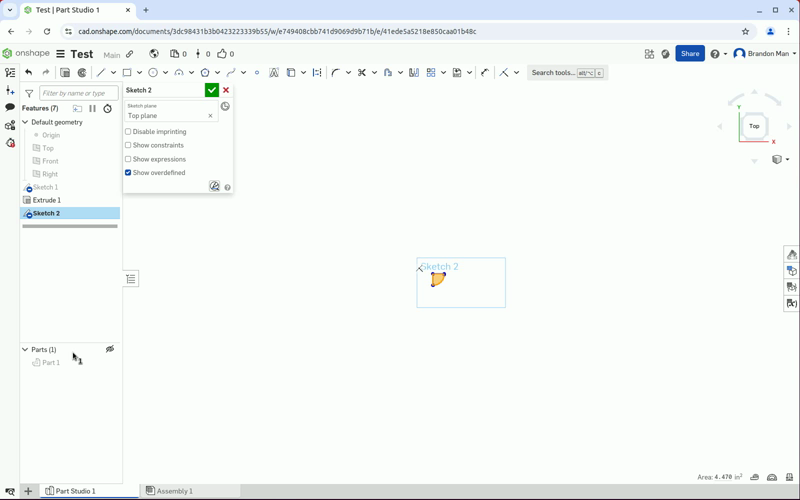
key(shift+y)
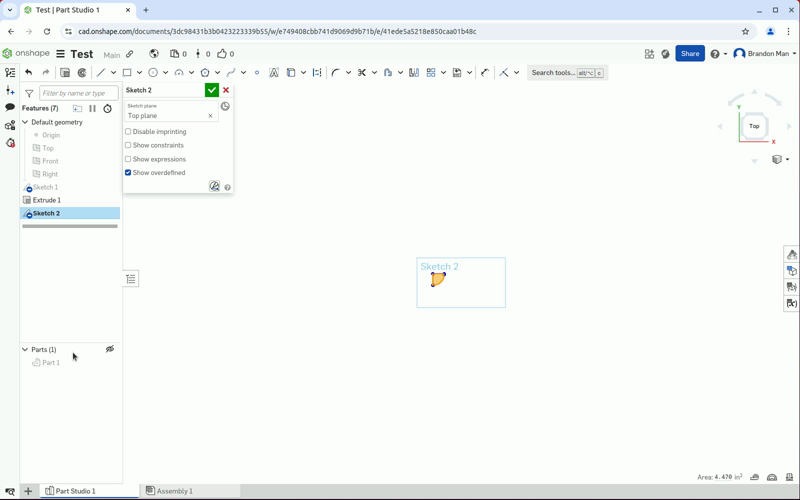
key(shift+e)
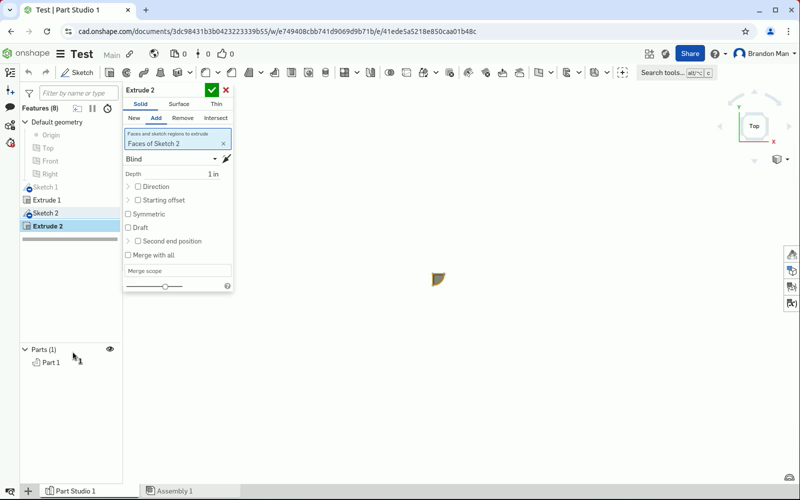
mouse_move(143, 106)
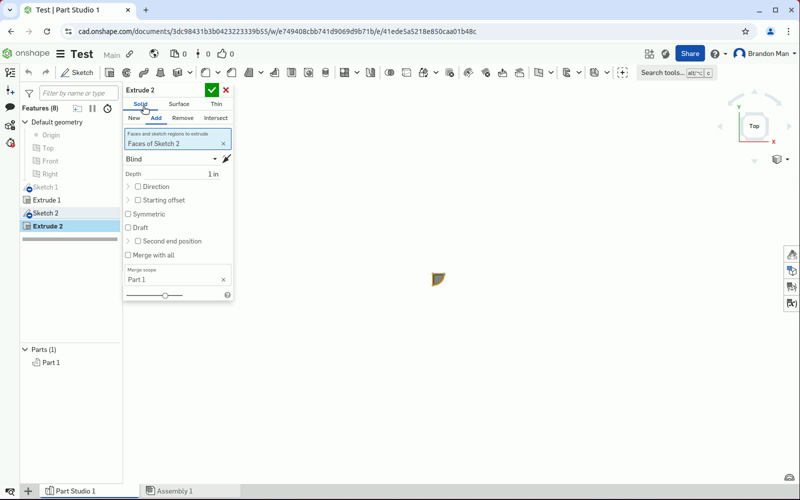
click(143, 106)
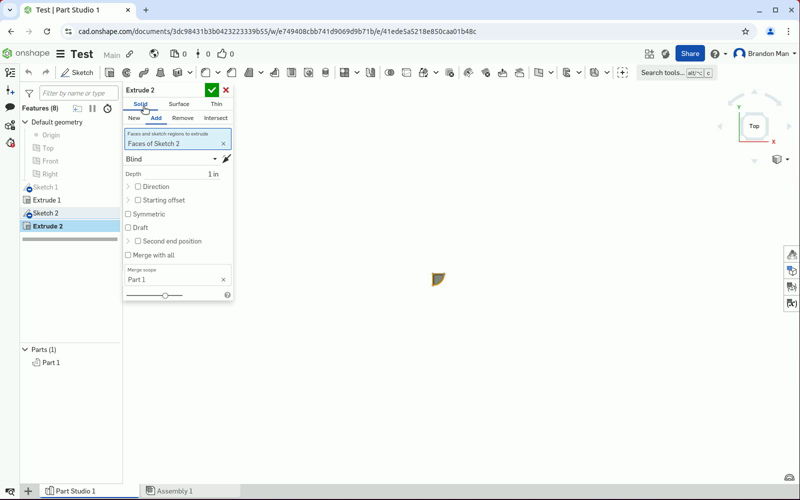
mouse_move(137, 120)
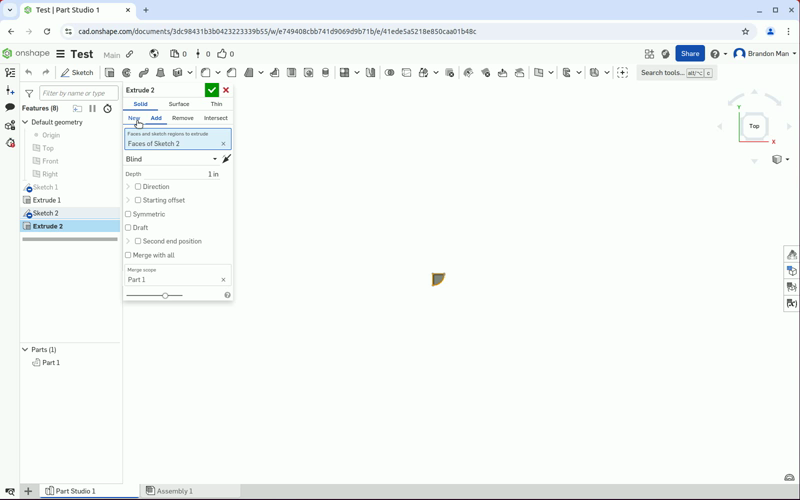
click(137, 120)
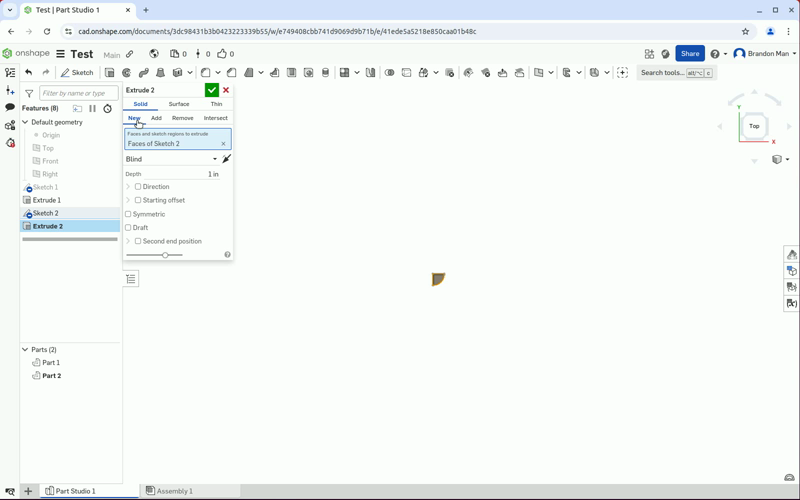
key(tab, 4)
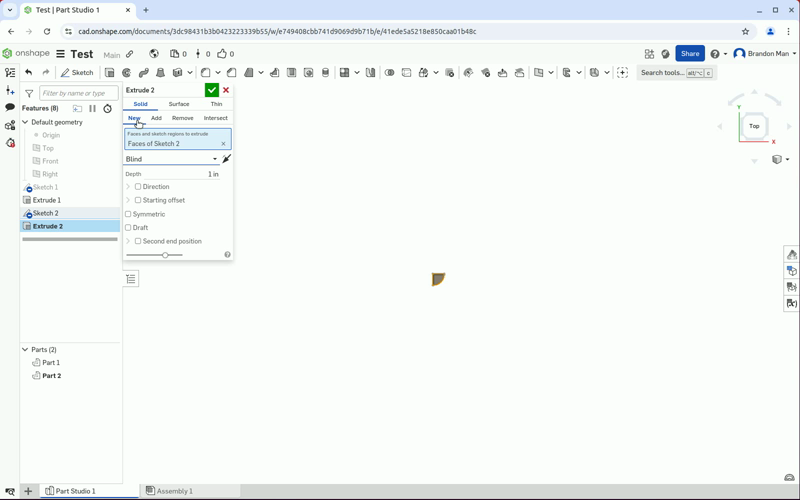
text(0.241)
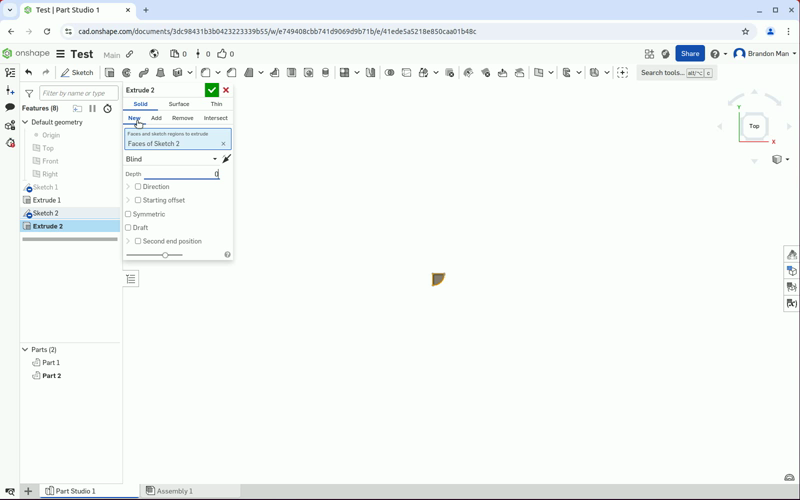
key(enter)
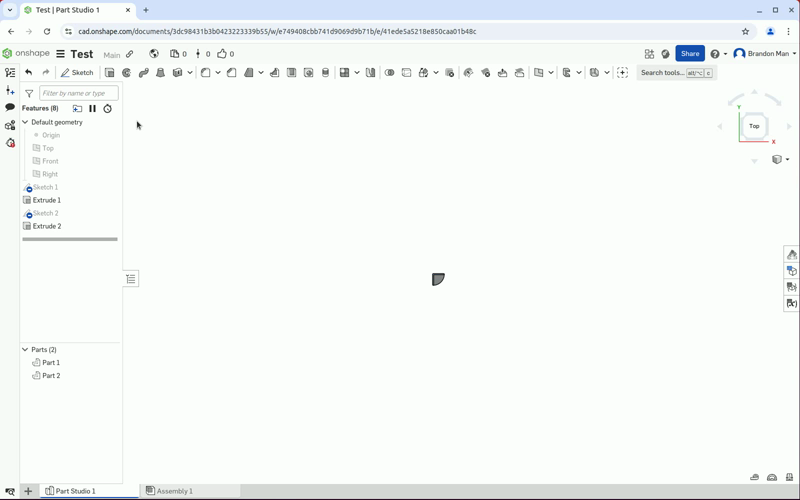
key(shift+h)
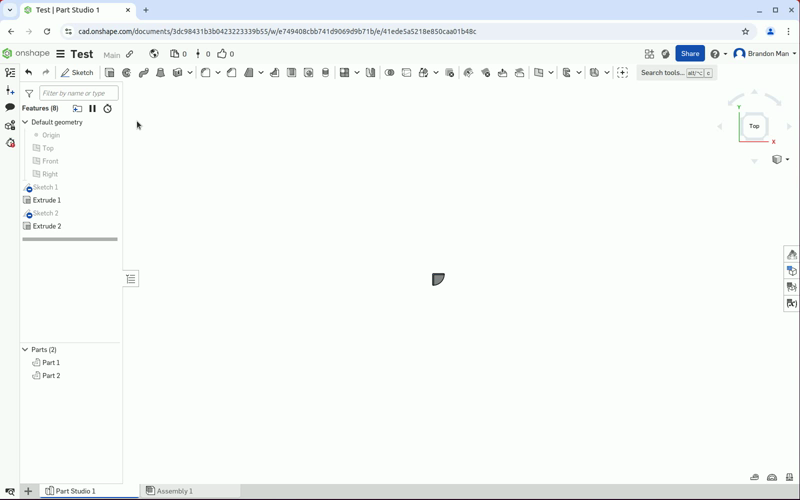
key(shift+h)
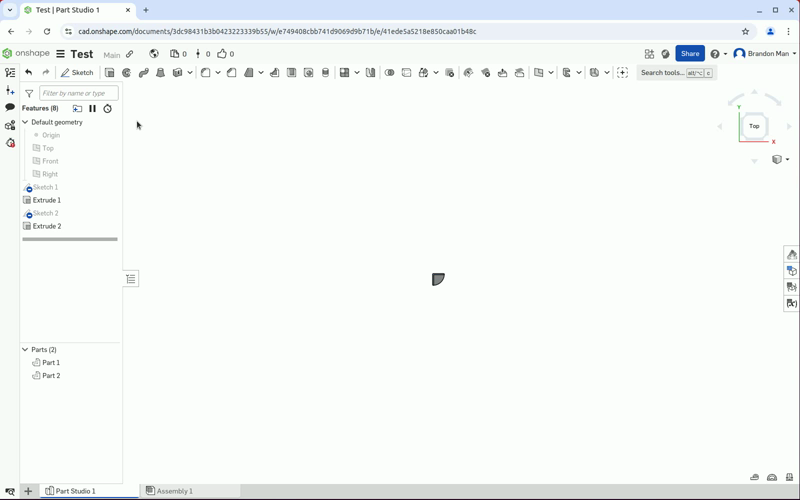
mouse_move(73, 189)
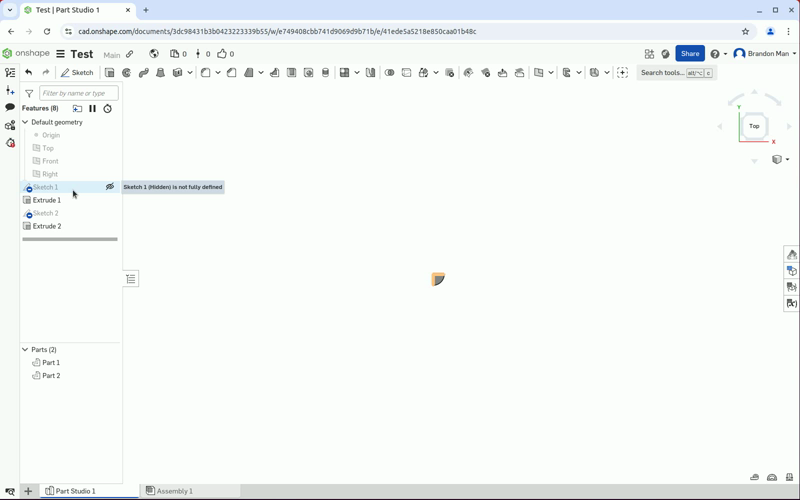
click(73, 189)
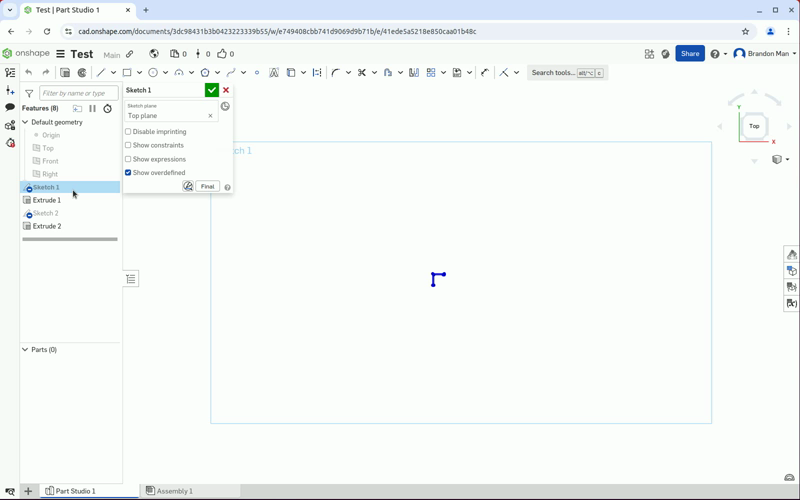
mouse_move(229, 92)
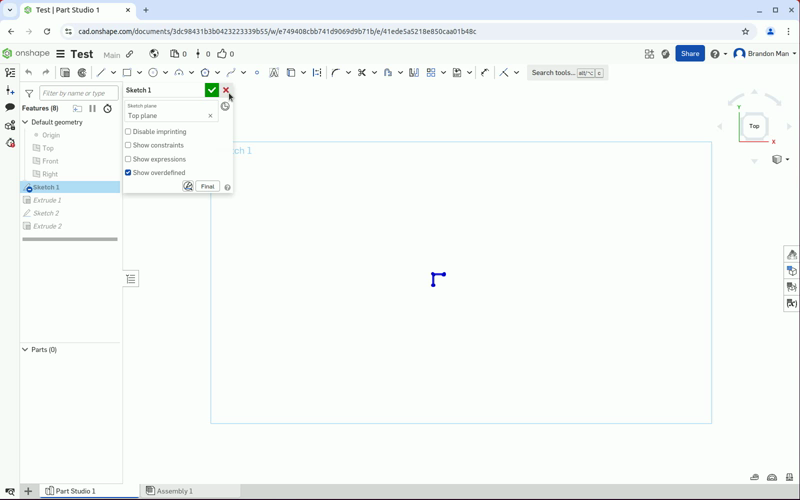
click(229, 92)
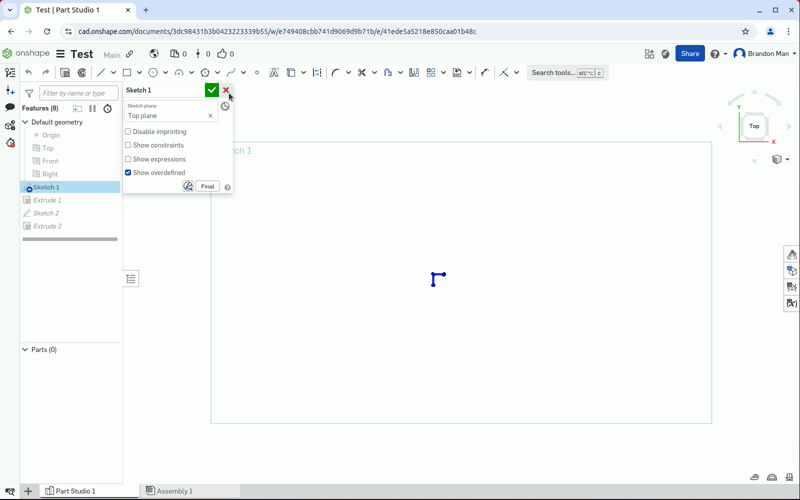
key(shift+s)
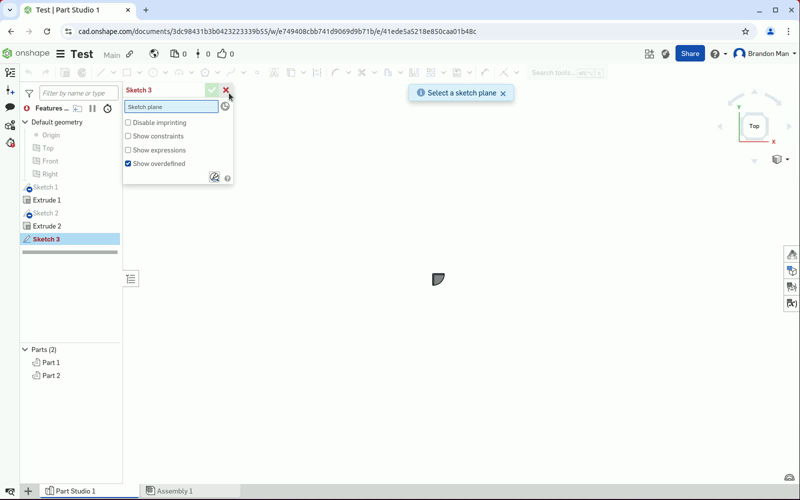
mouse_move(73, 150)
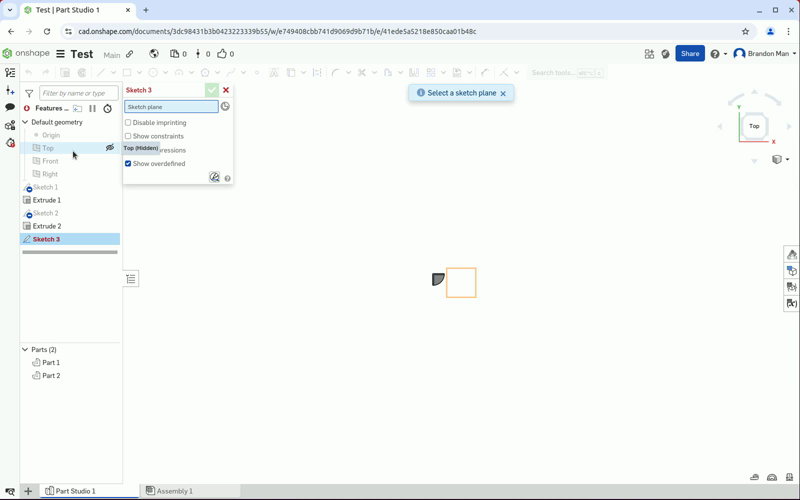
click(73, 150)
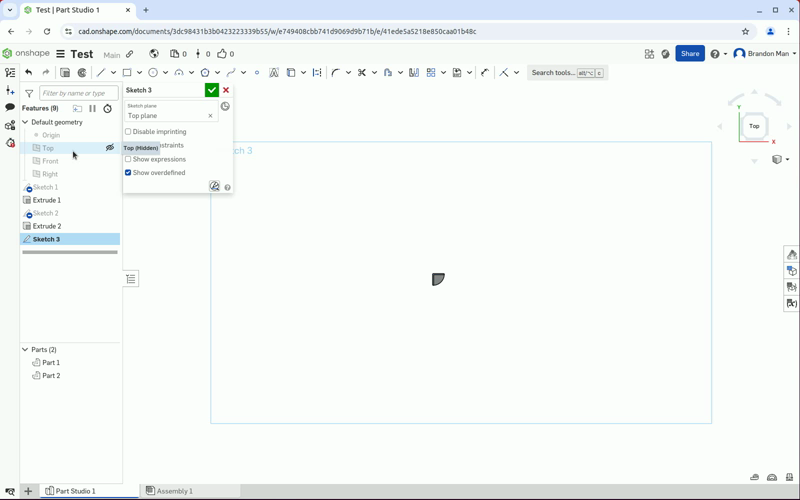
mouse_move(73, 352)
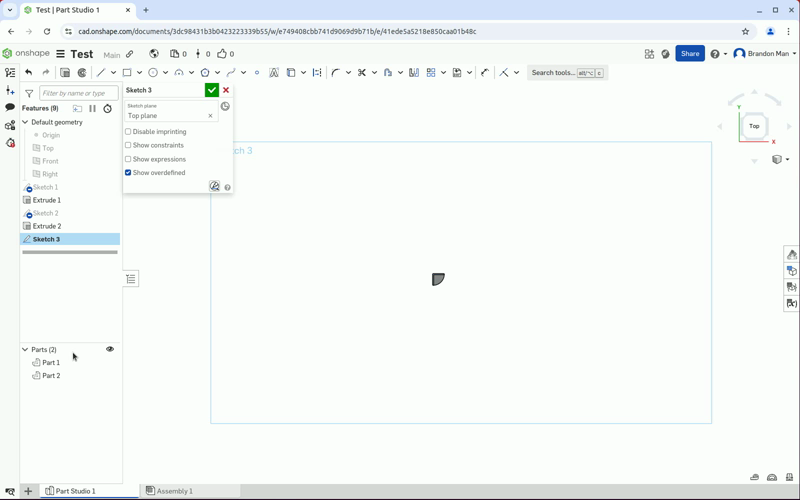
key(y)
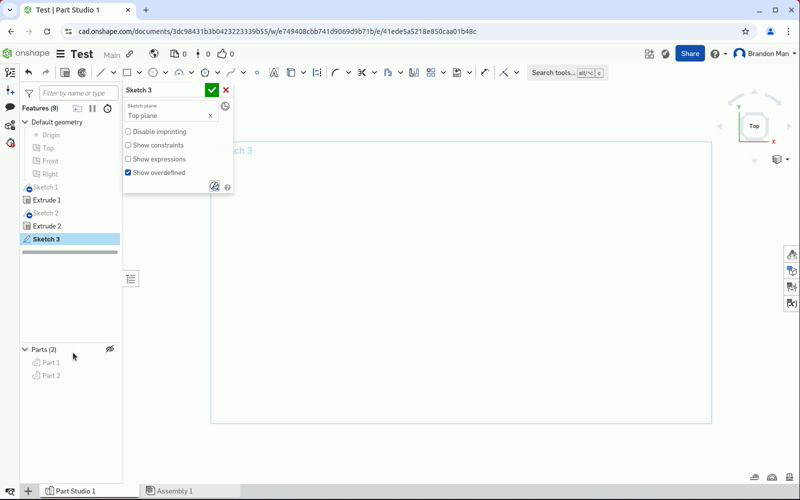
key(l)
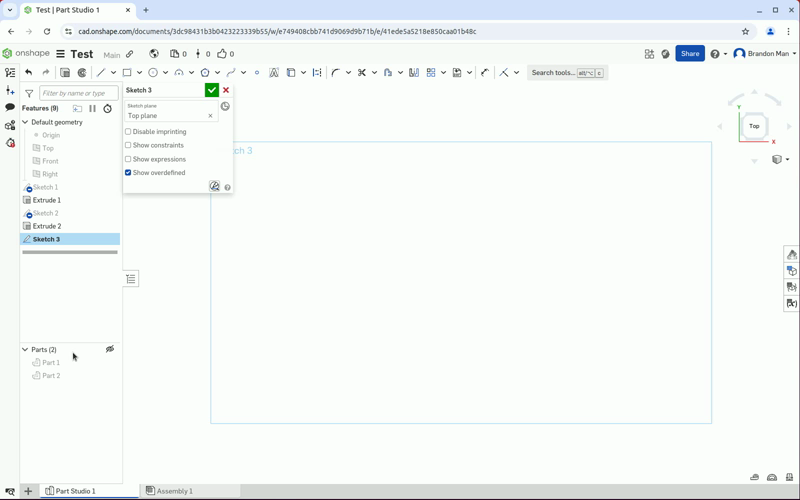
key_down(shift)
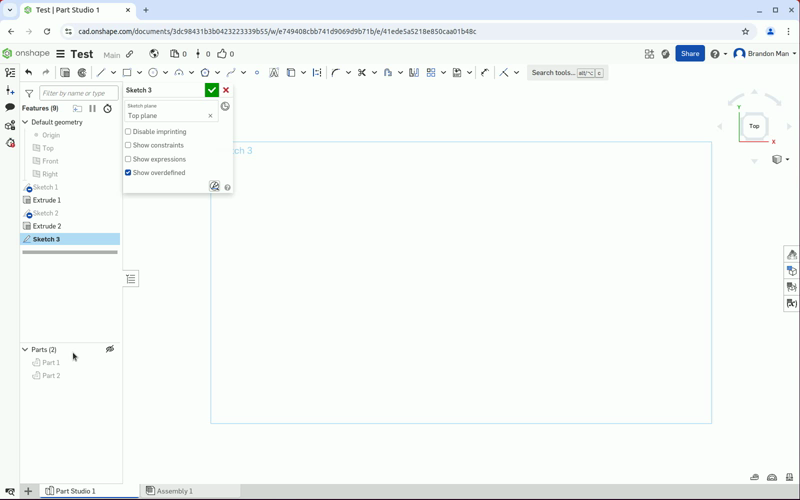
mouse_move(432, 285)
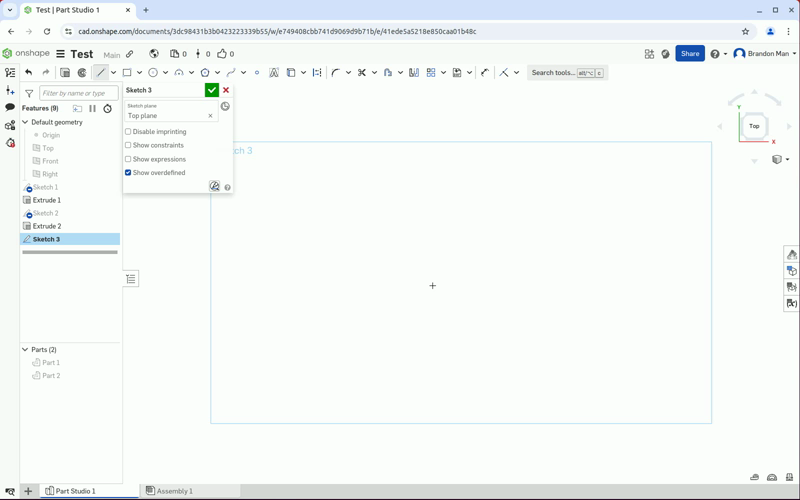
click(432, 285)
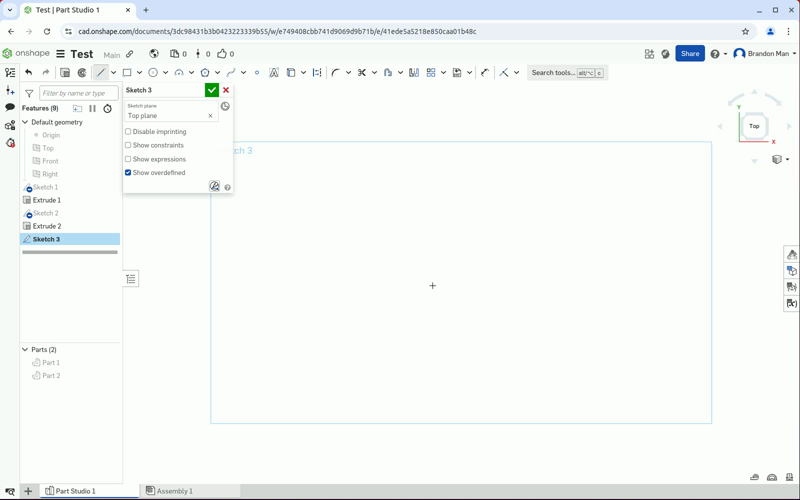
key_up(shift)
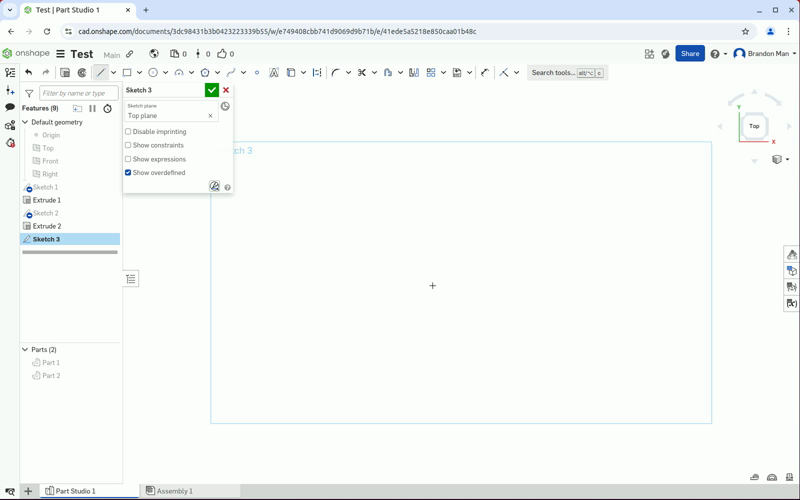
key_down(shift)
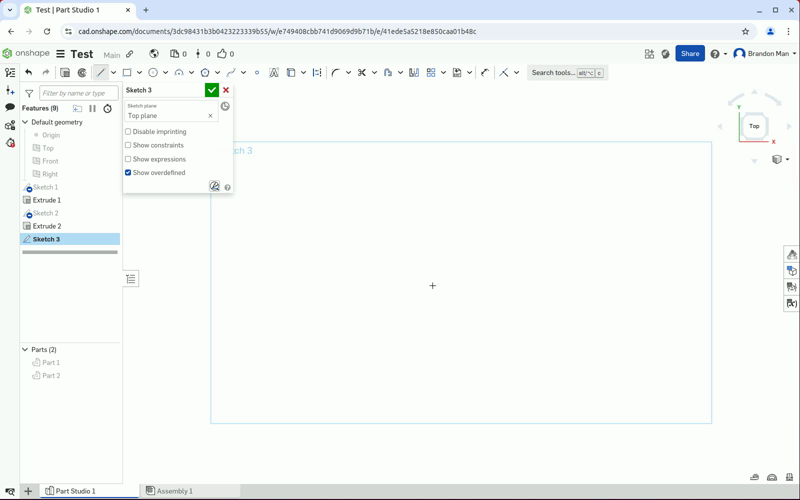
mouse_move(462, 285)
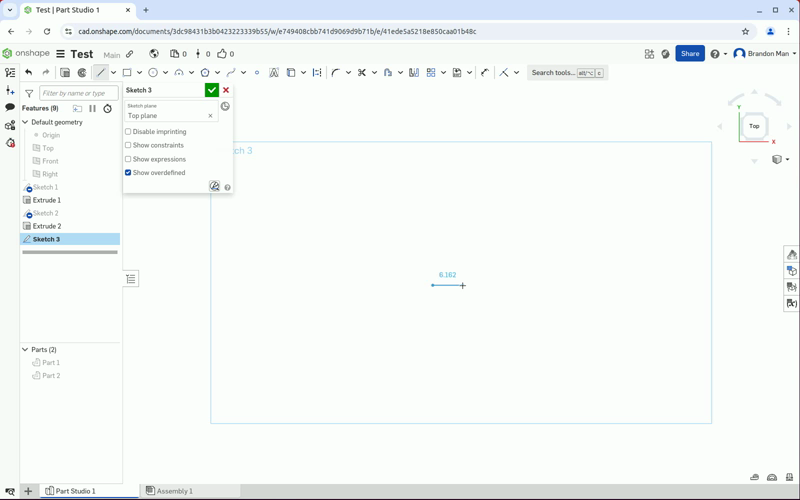
mouse_move(433, 285)
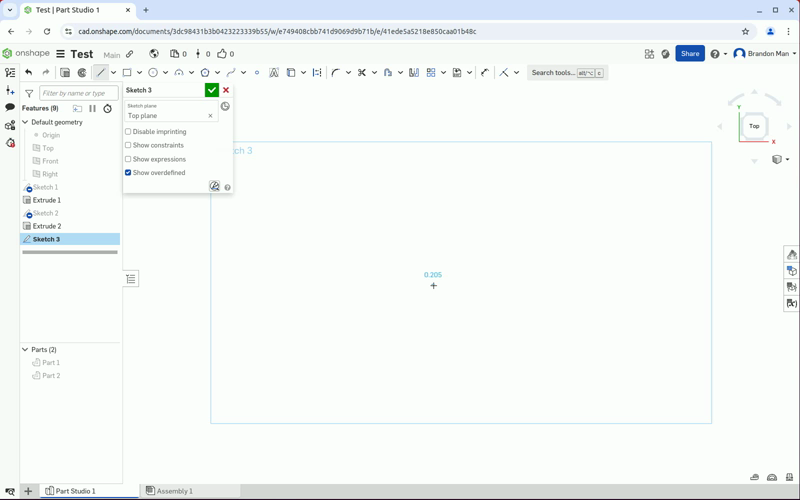
scroll(6)
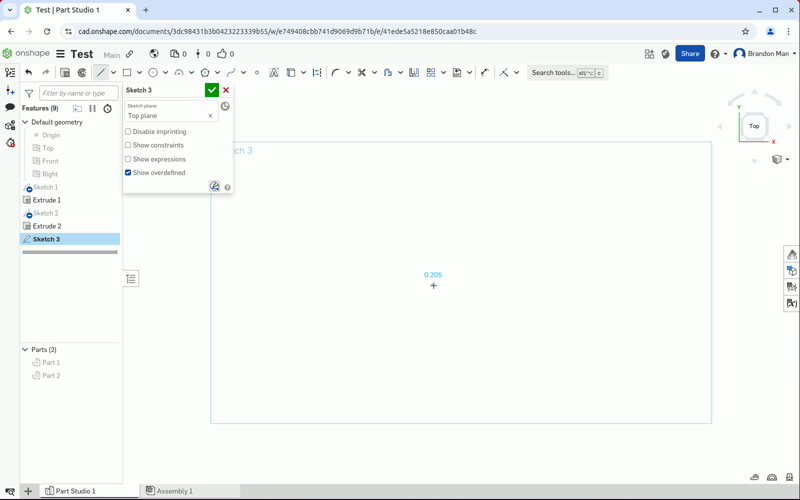
scroll(6)
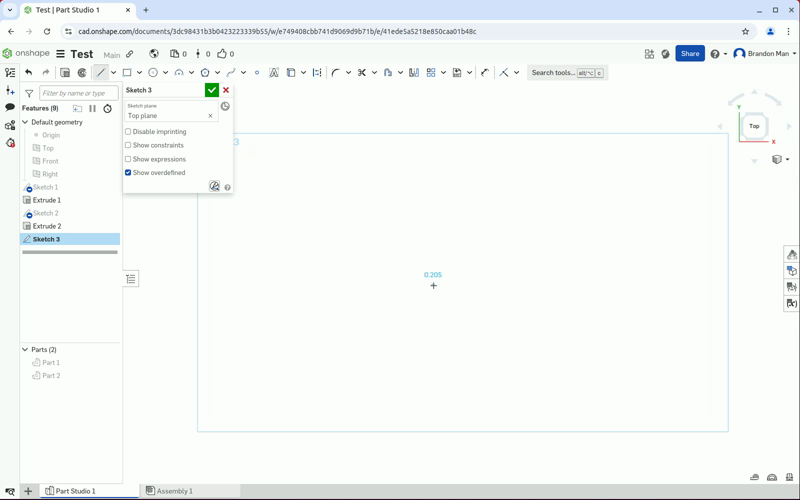
scroll(6)
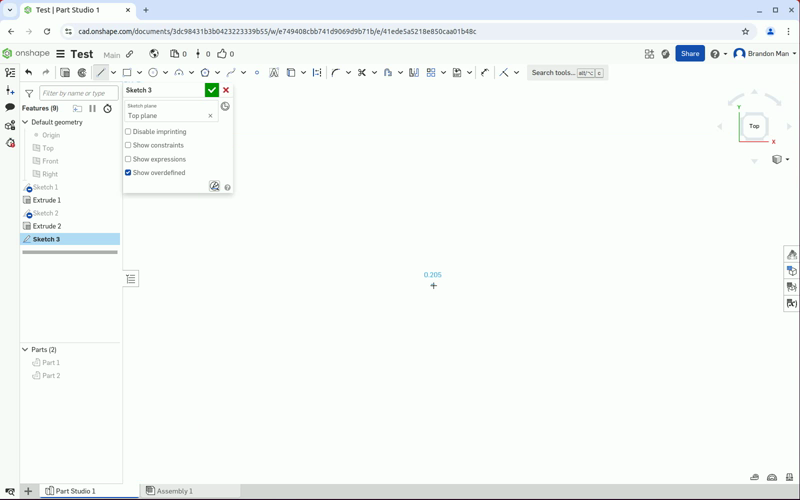
scroll(6)
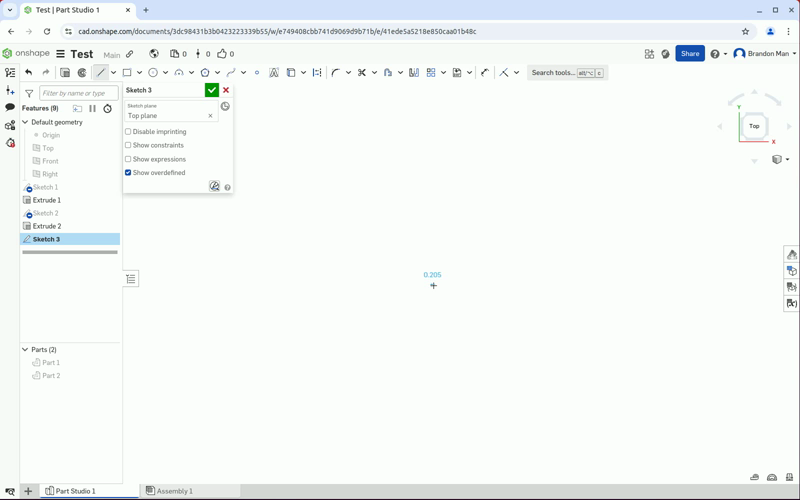
scroll(6)
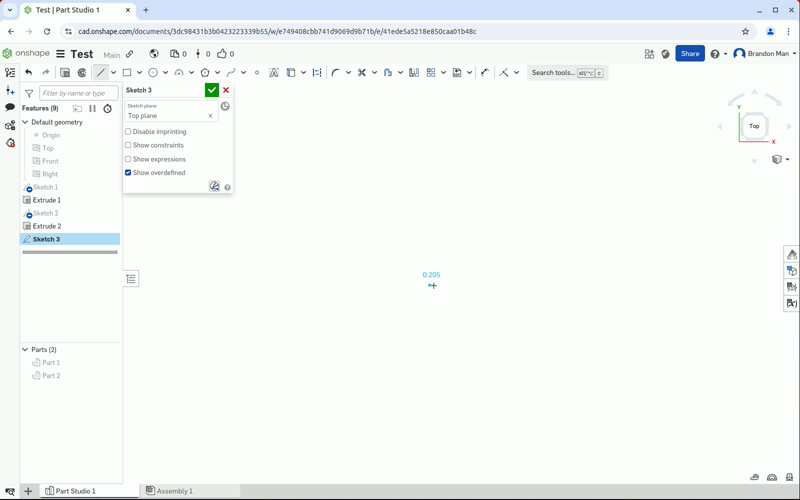
scroll(6)
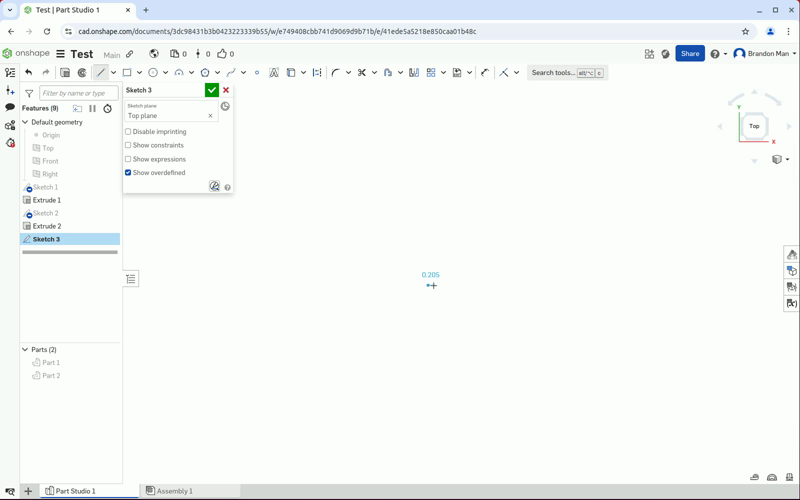
scroll(6)
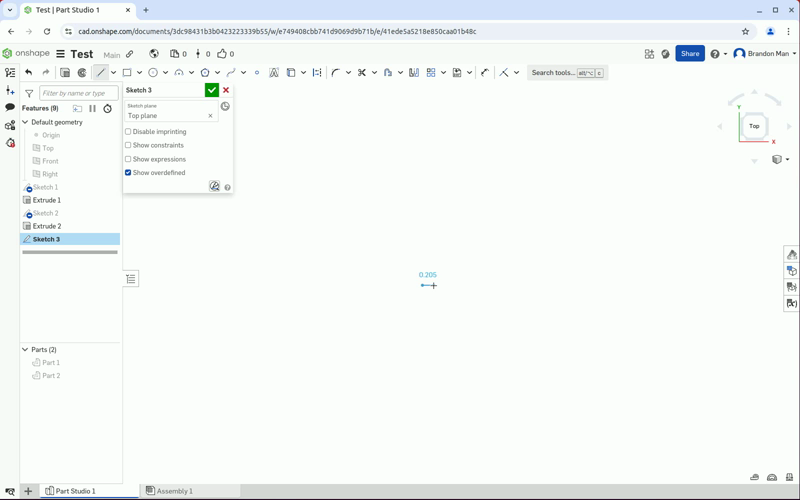
click(433, 285)
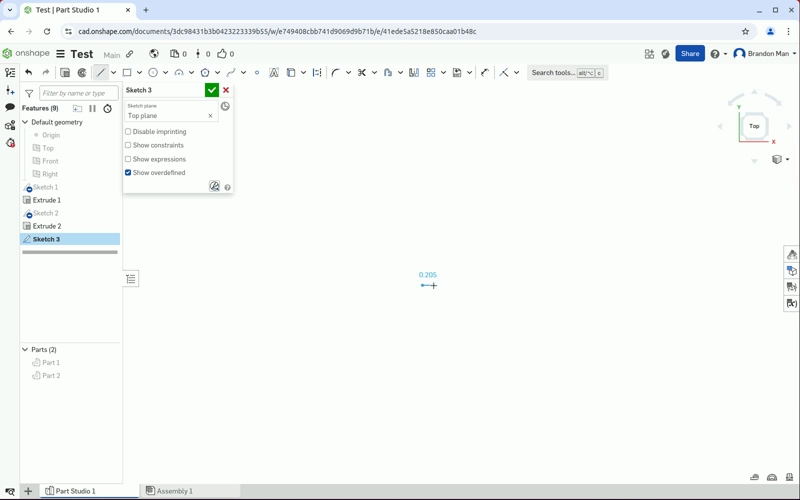
scroll(-6)
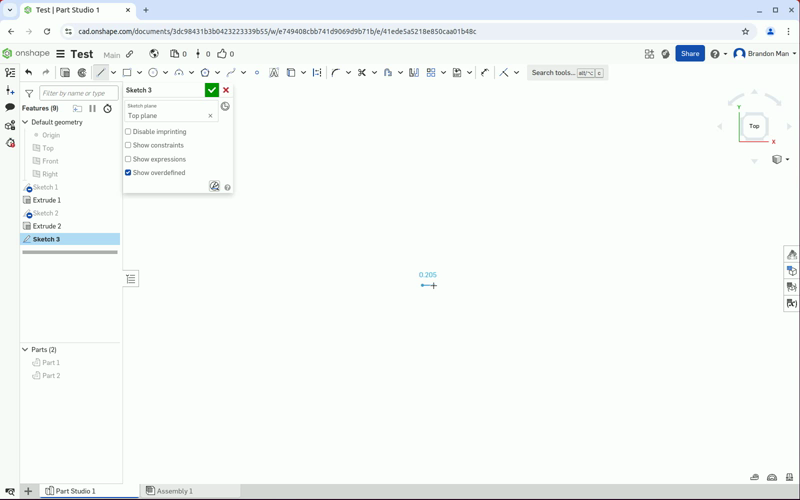
scroll(-6)
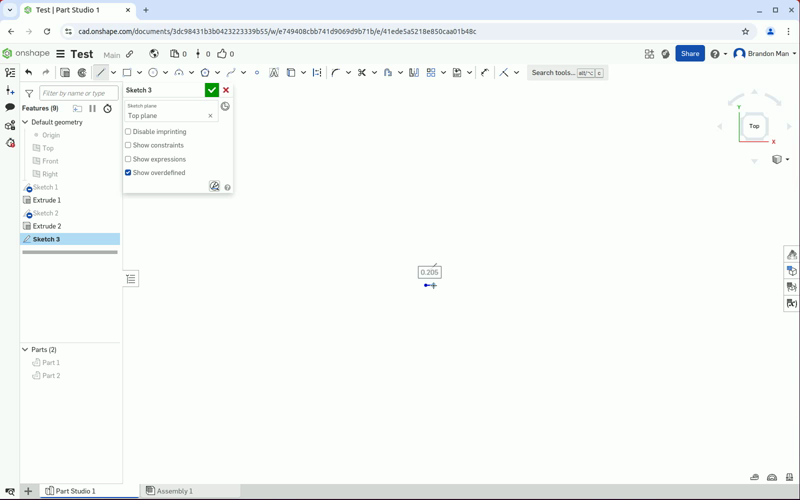
scroll(-6)
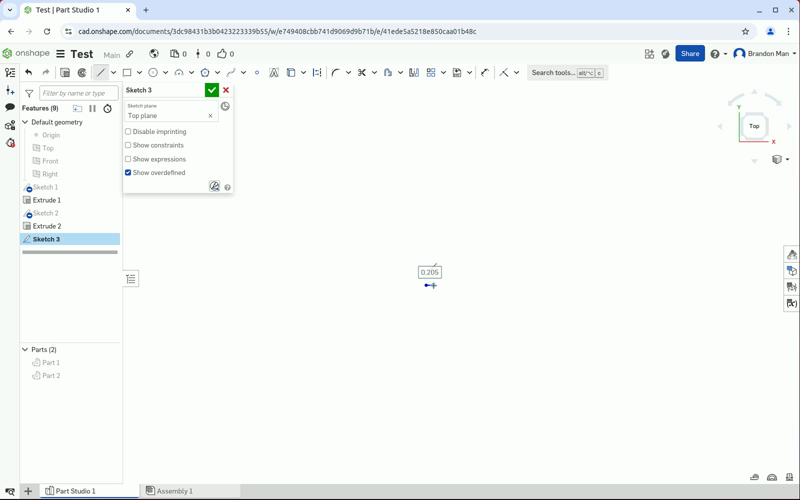
scroll(-6)
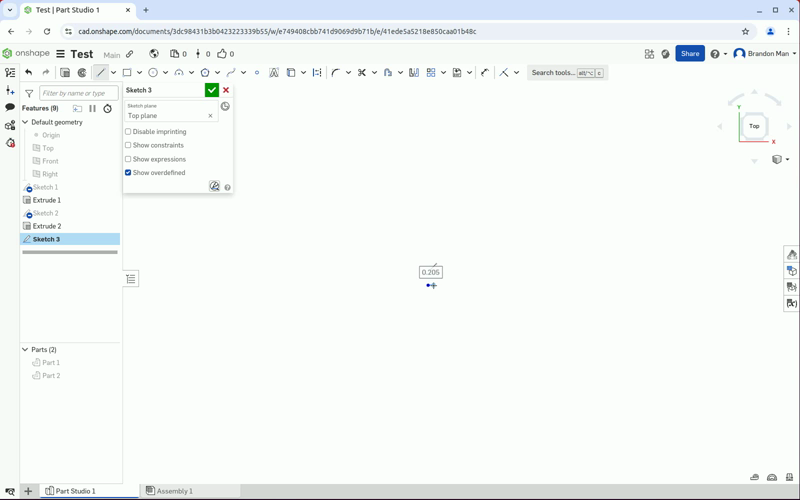
scroll(-6)
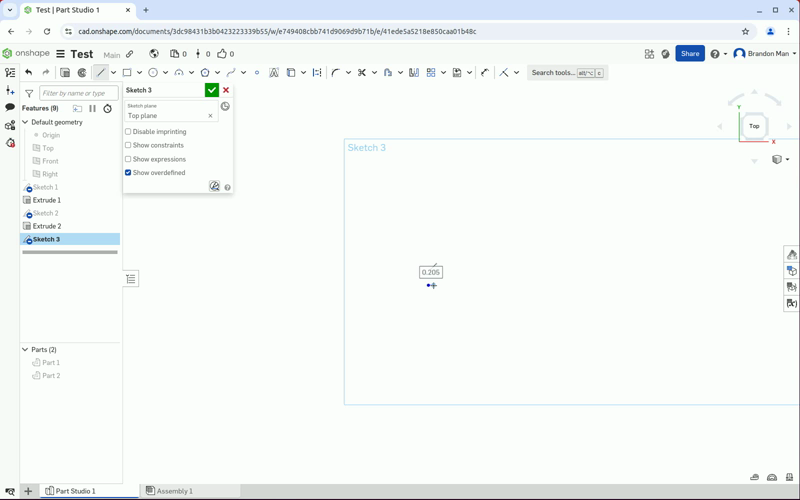
scroll(-6)
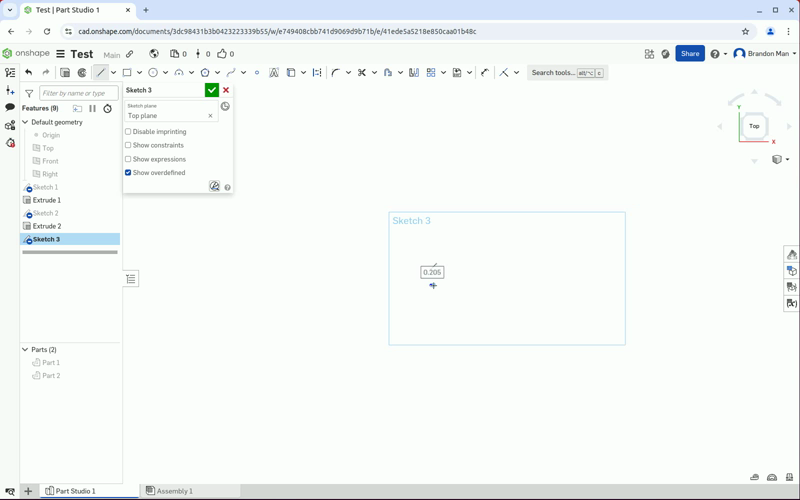
scroll(-6)
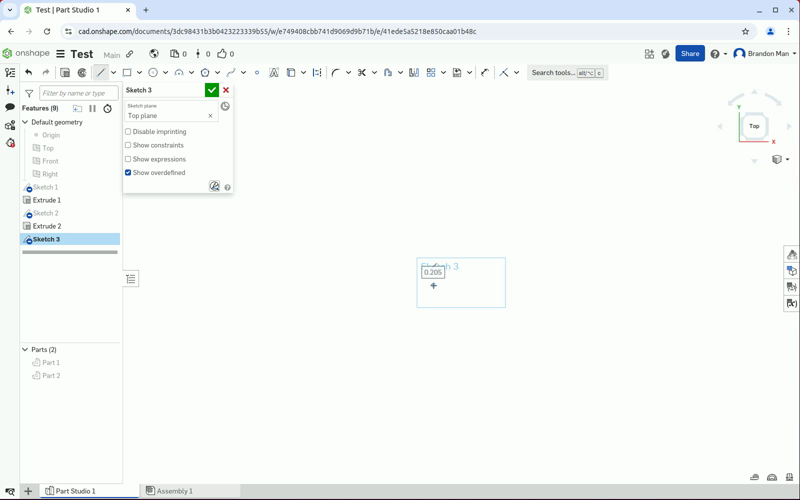
key_up(shift)
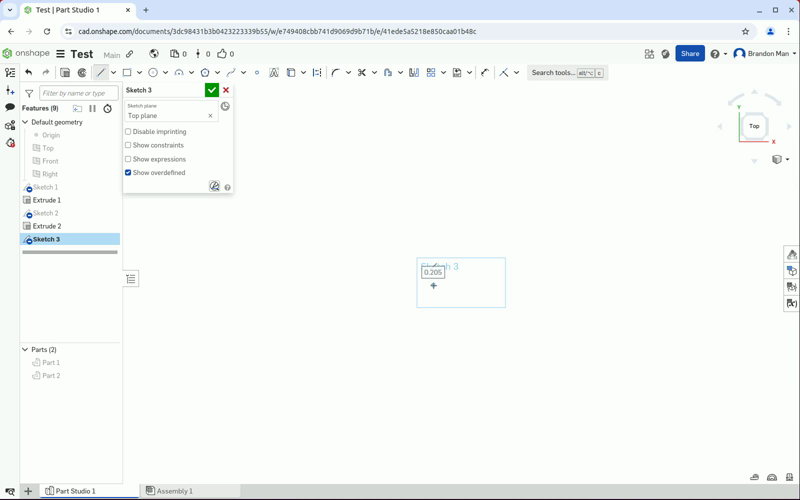
key_down(shift)
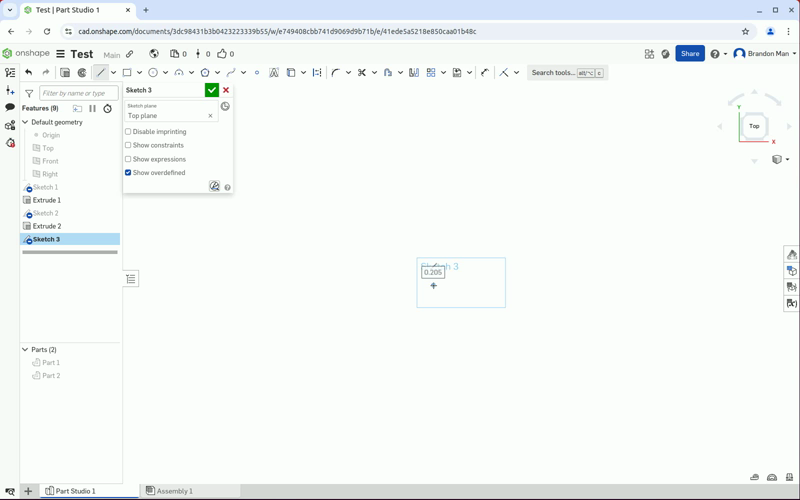
mouse_move(463, 285)
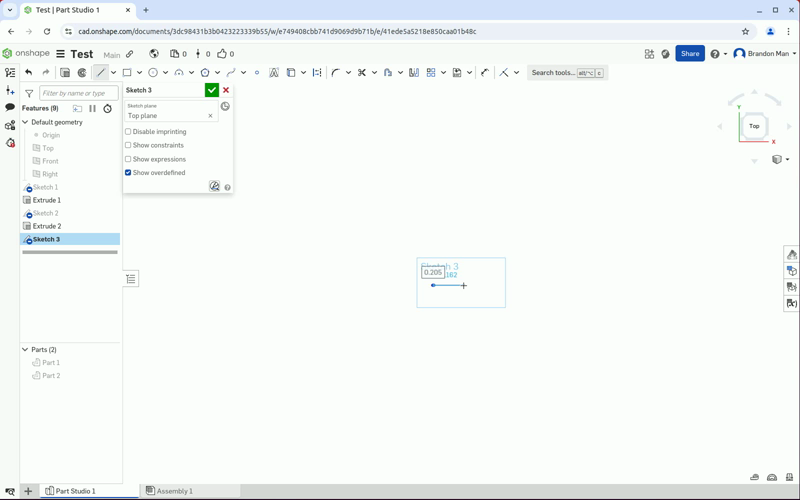
mouse_move(433, 284)
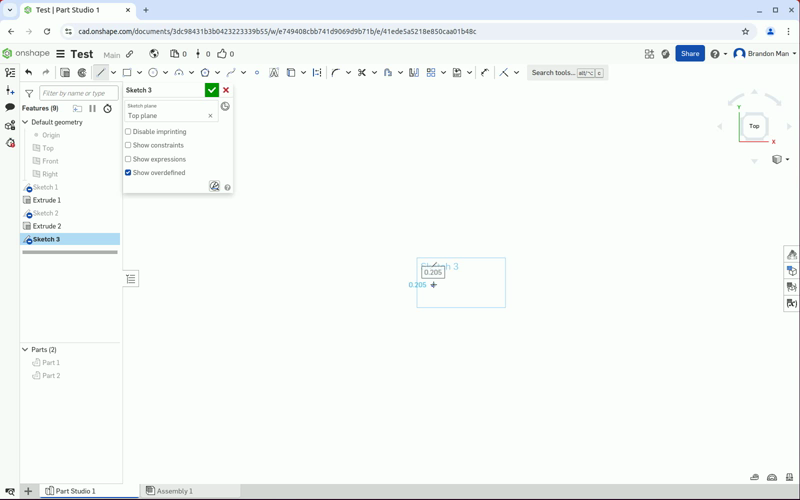
scroll(6)
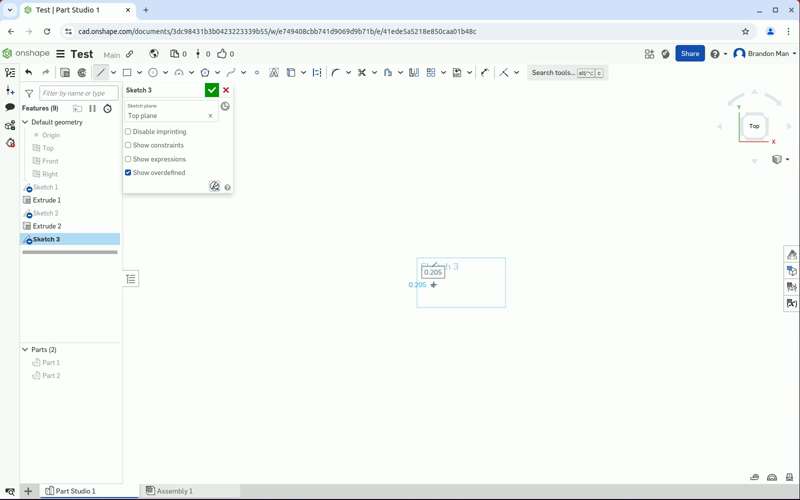
scroll(6)
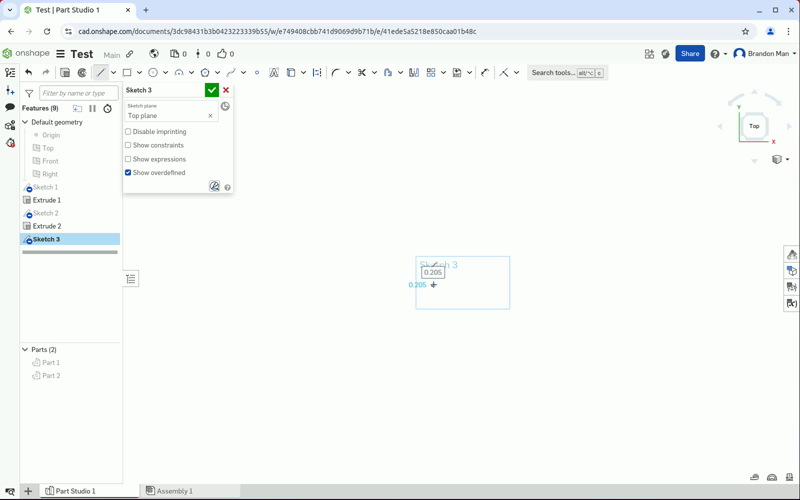
scroll(6)
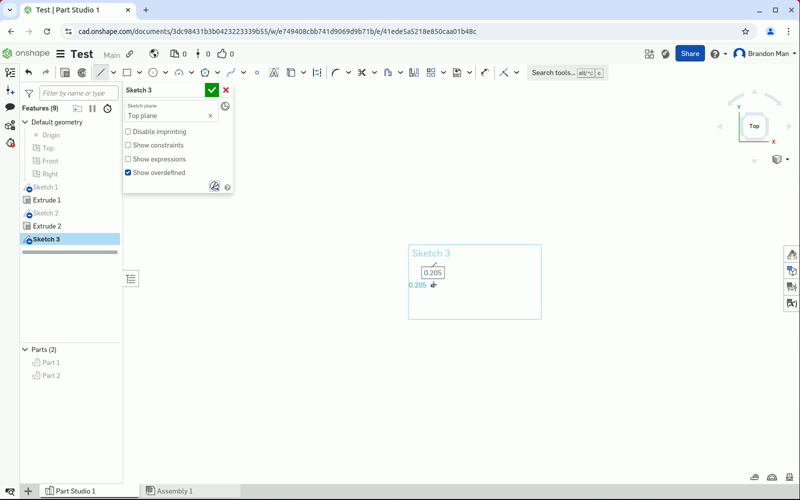
scroll(6)
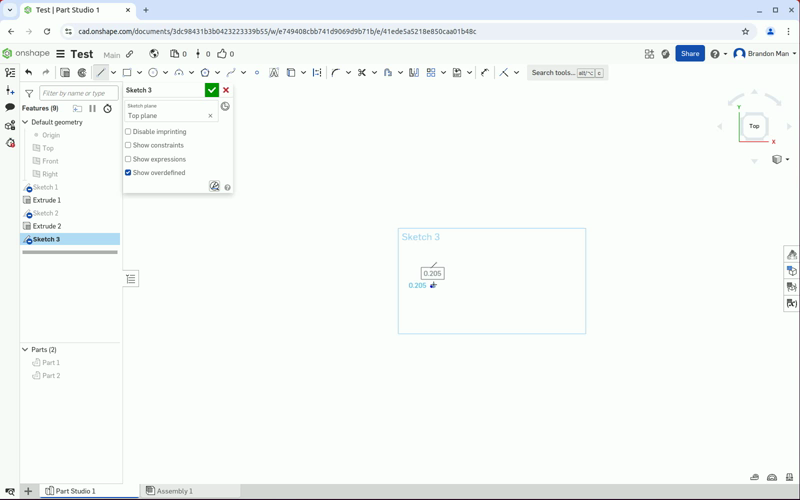
scroll(6)
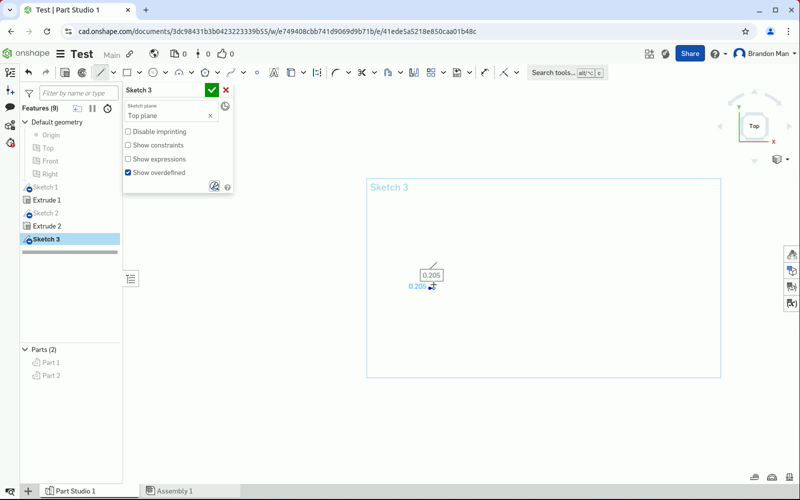
scroll(6)
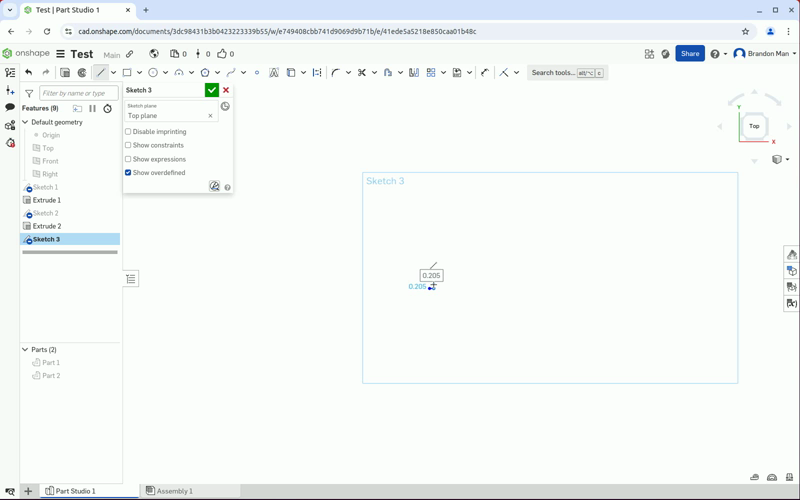
scroll(6)
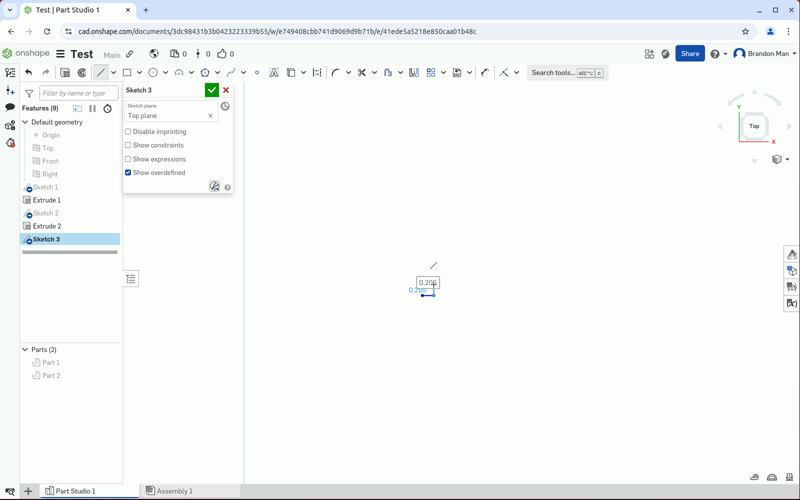
click(433, 284)
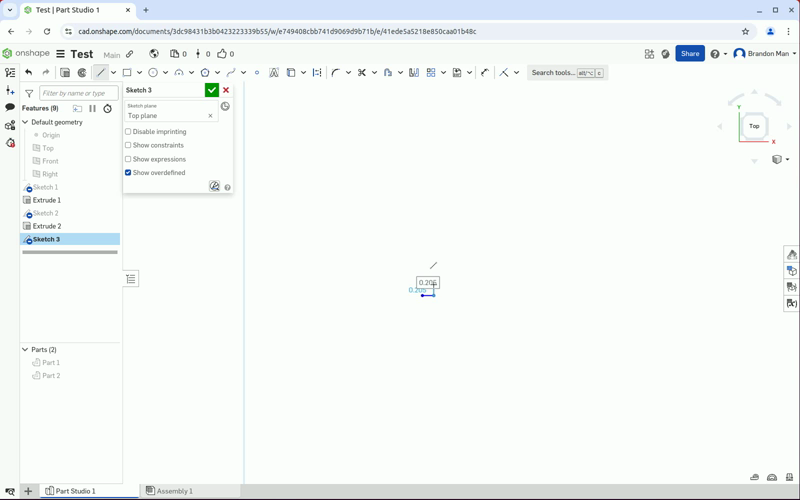
scroll(-6)
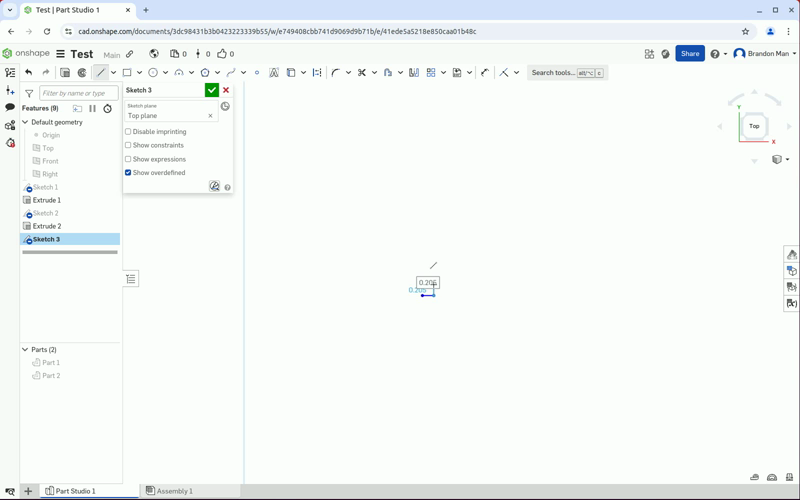
scroll(-6)
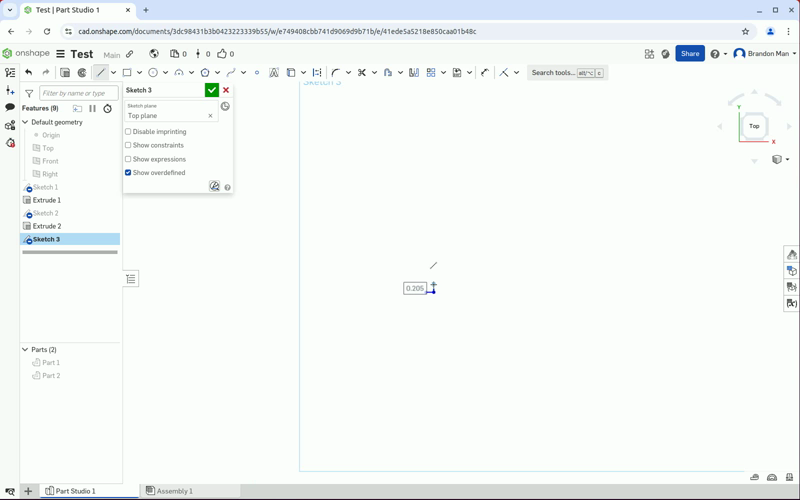
scroll(-6)
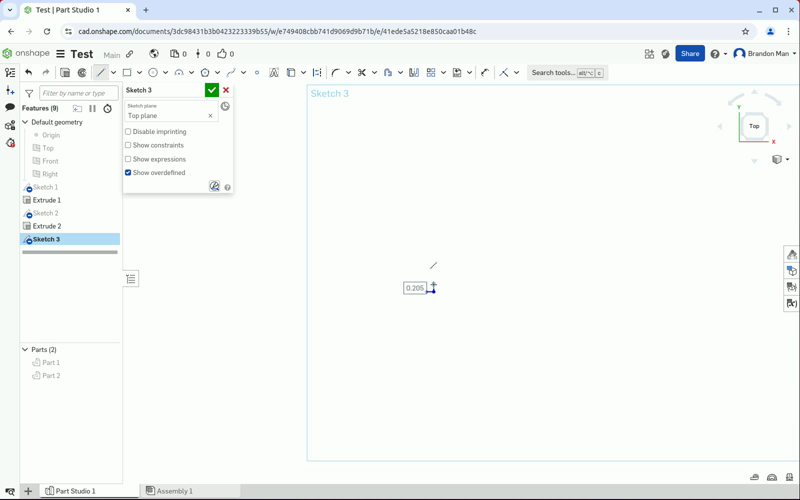
scroll(-6)
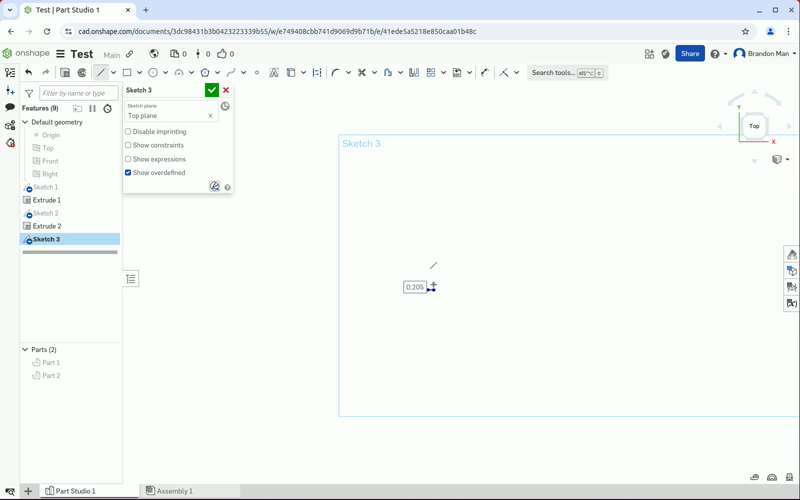
scroll(-6)
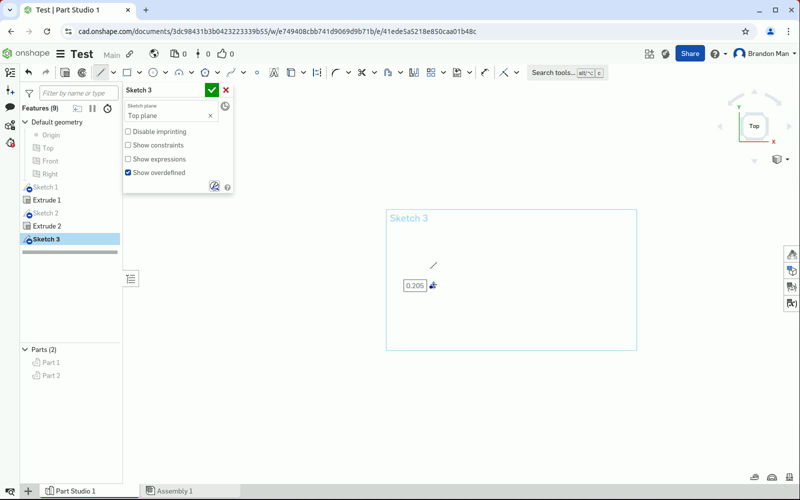
scroll(-6)
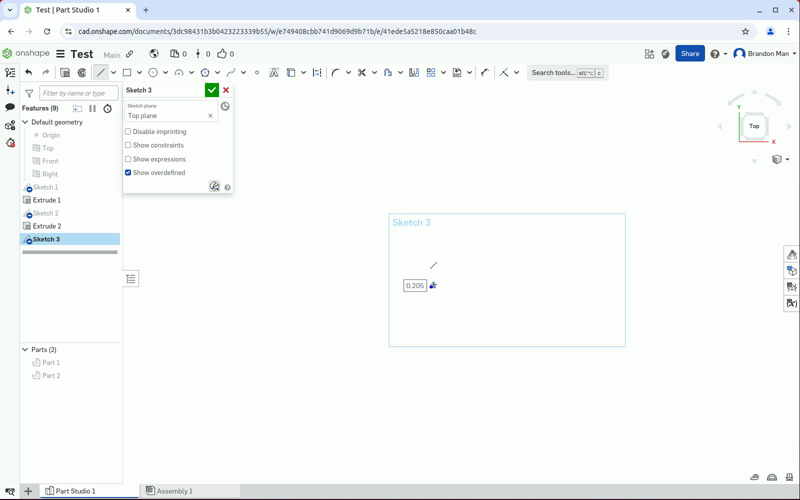
scroll(-6)
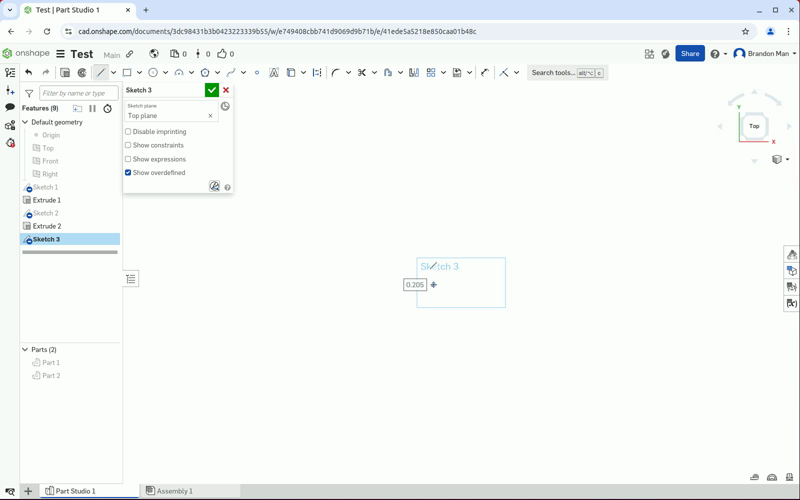
key_up(shift)
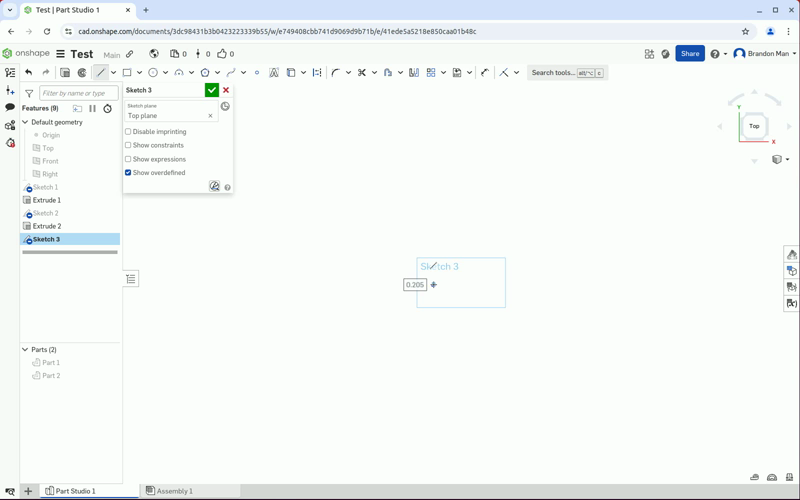
key(esc)
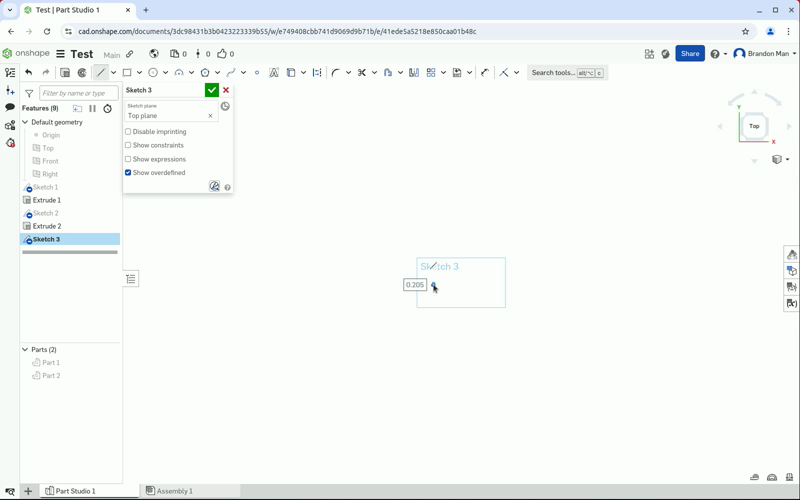
key(a)
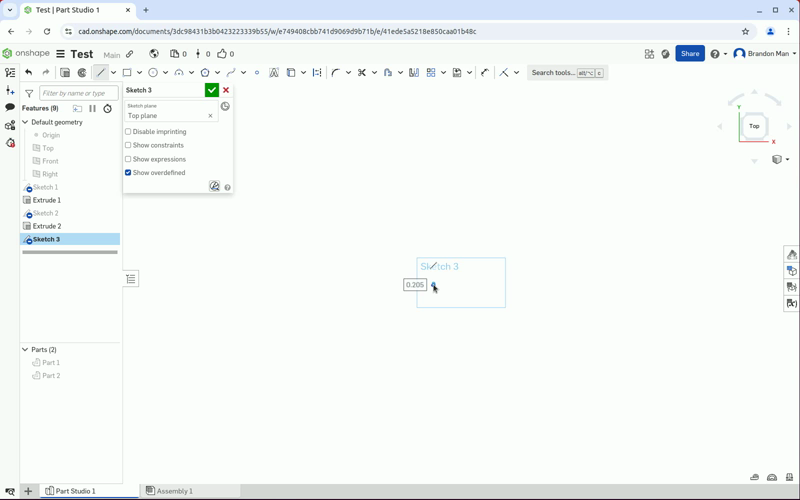
mouse_move(433, 284)
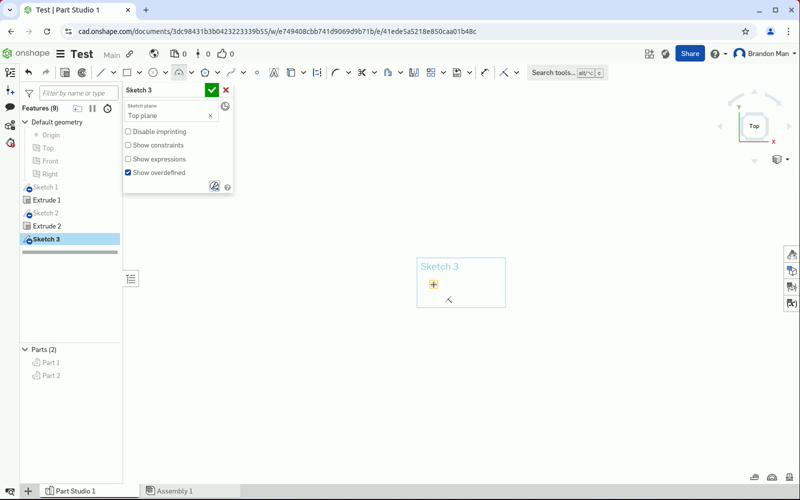
scroll(6)
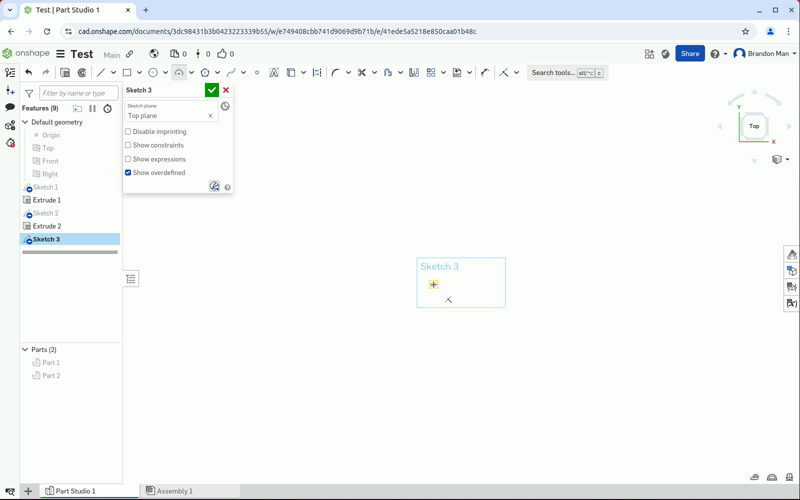
scroll(6)
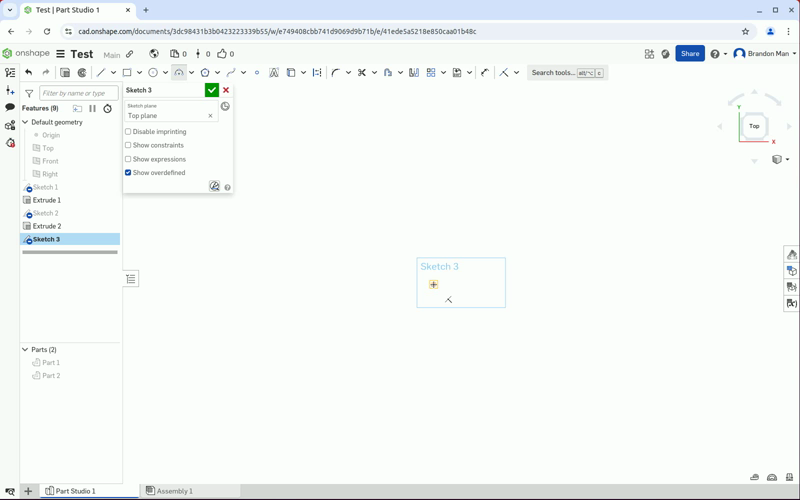
scroll(6)
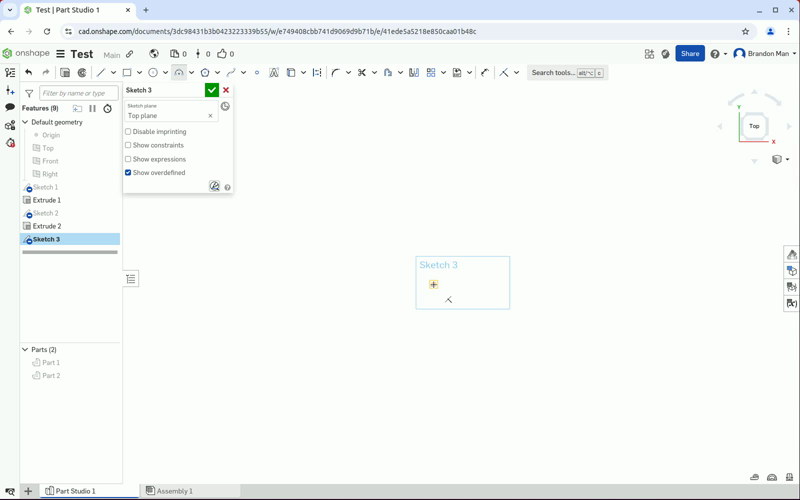
scroll(6)
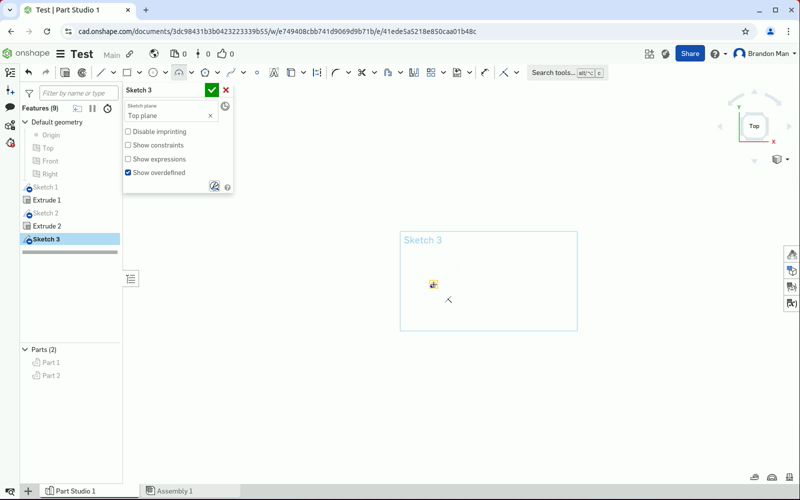
scroll(6)
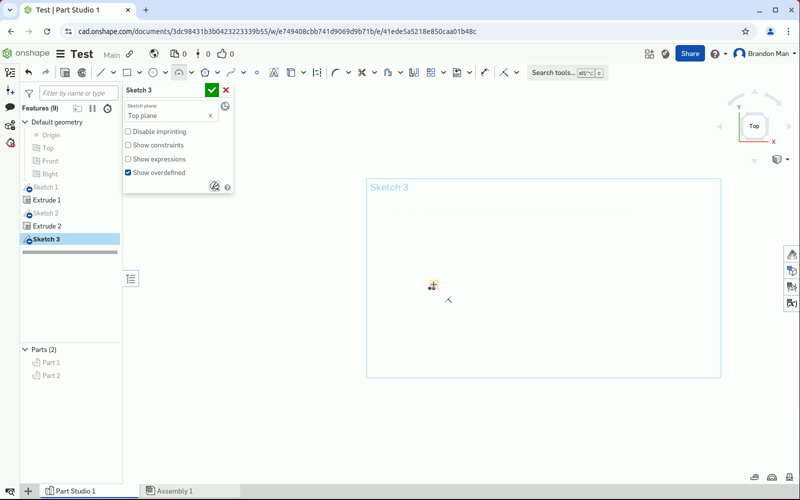
scroll(6)
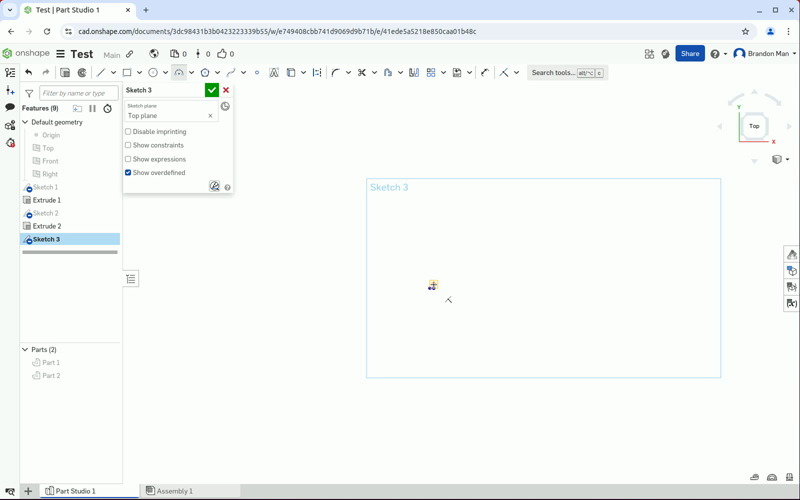
scroll(6)
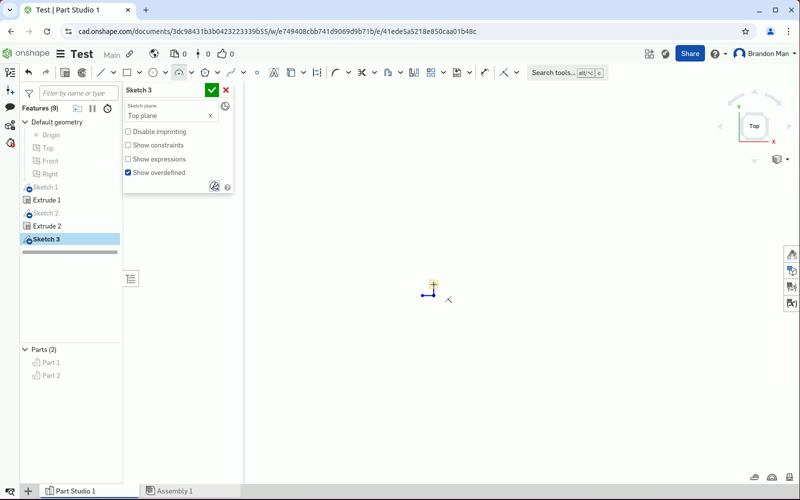
click(433, 284)
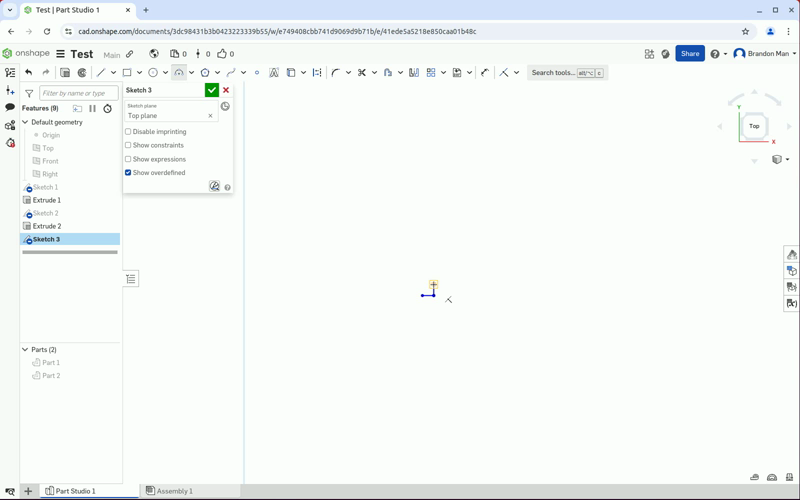
scroll(-6)
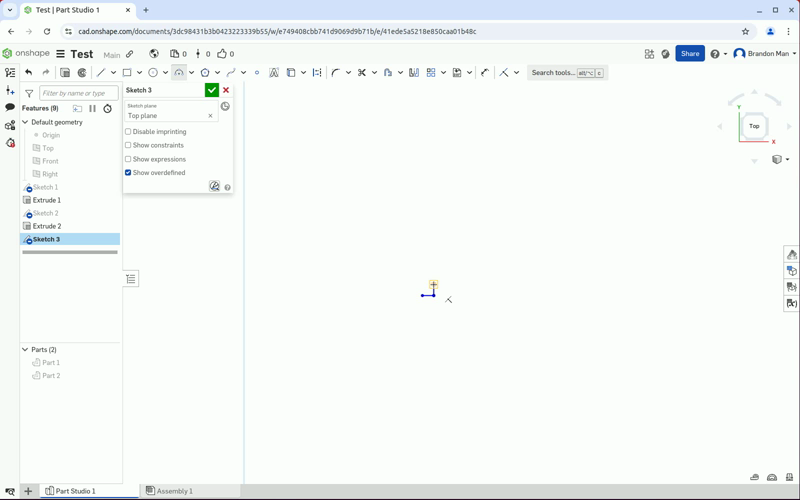
scroll(-6)
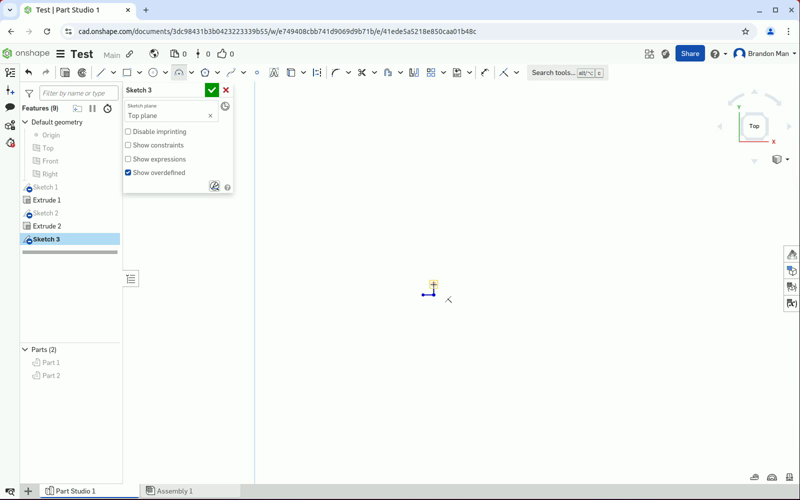
scroll(-6)
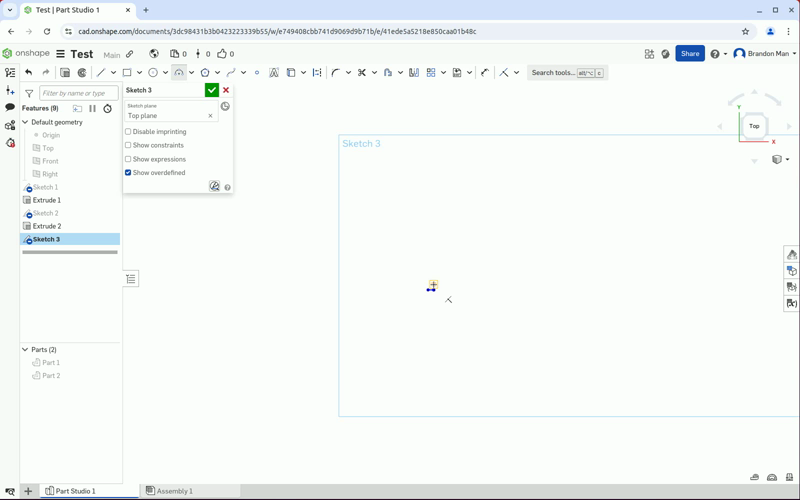
scroll(-6)
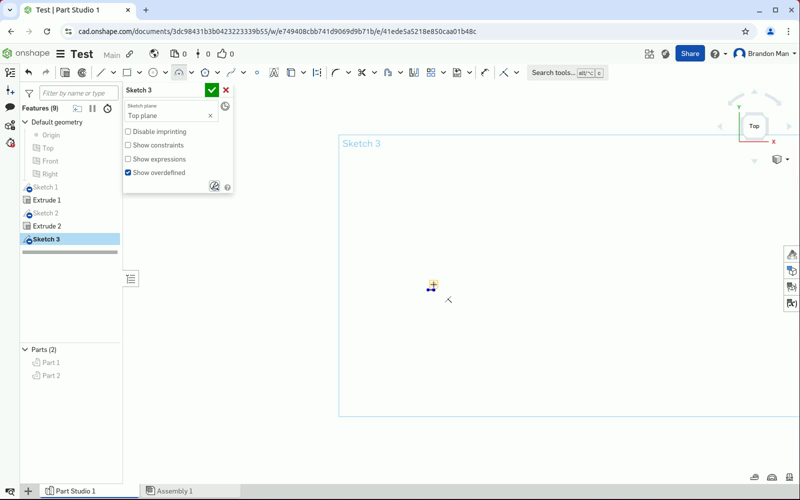
scroll(-6)
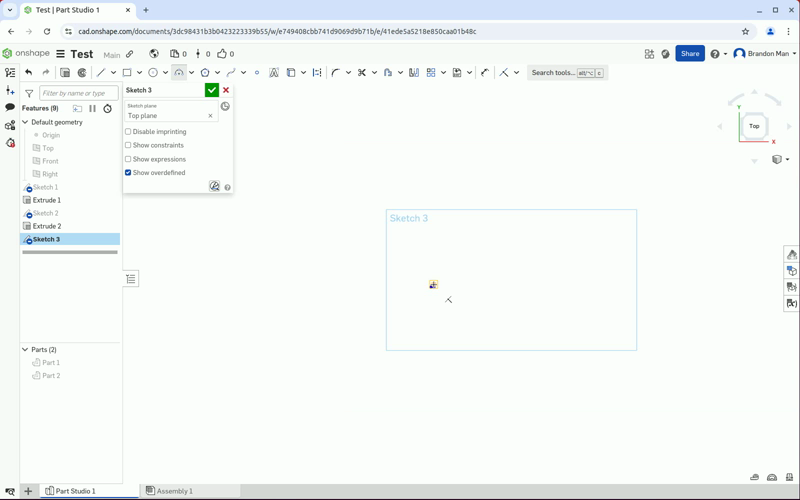
scroll(-6)
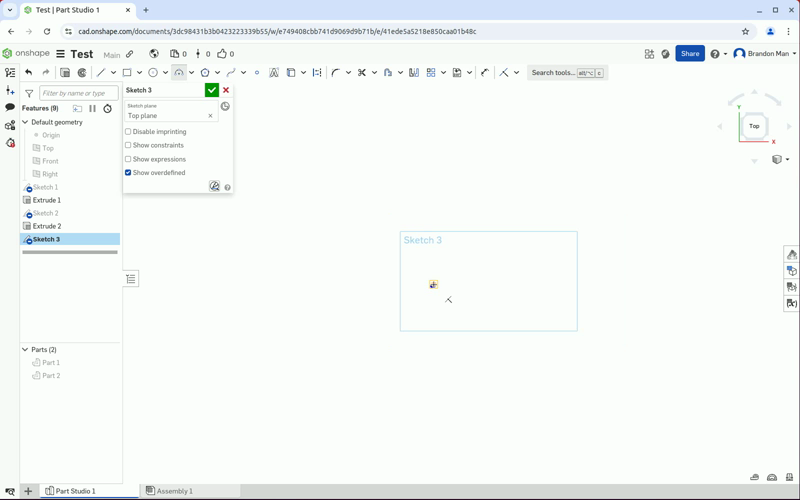
scroll(-6)
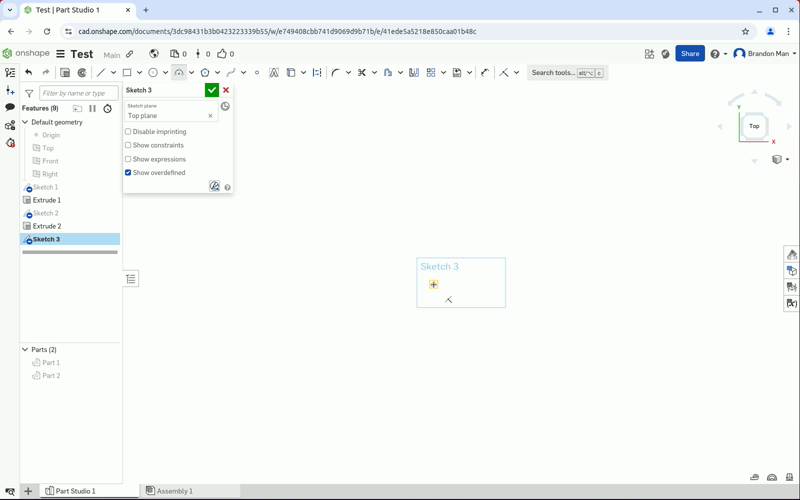
key_down(shift)
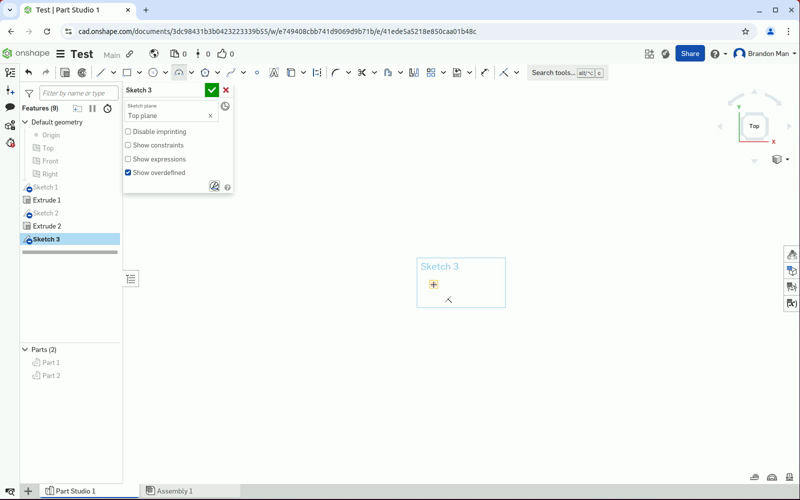
mouse_move(443, 274)
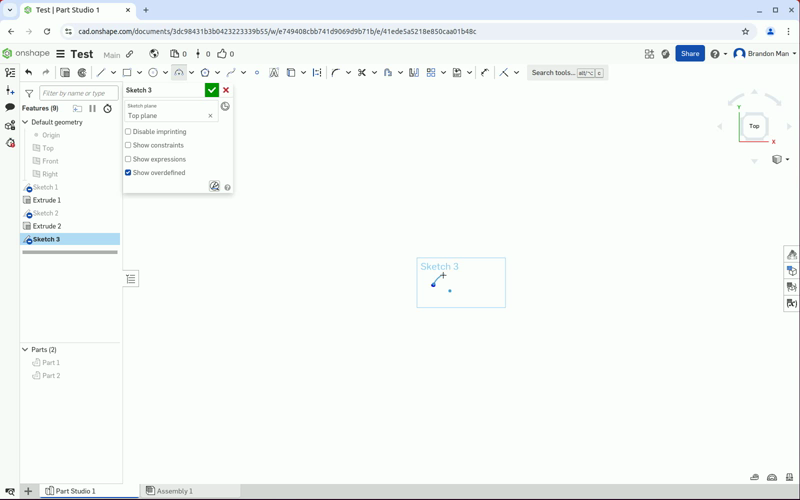
click(443, 274)
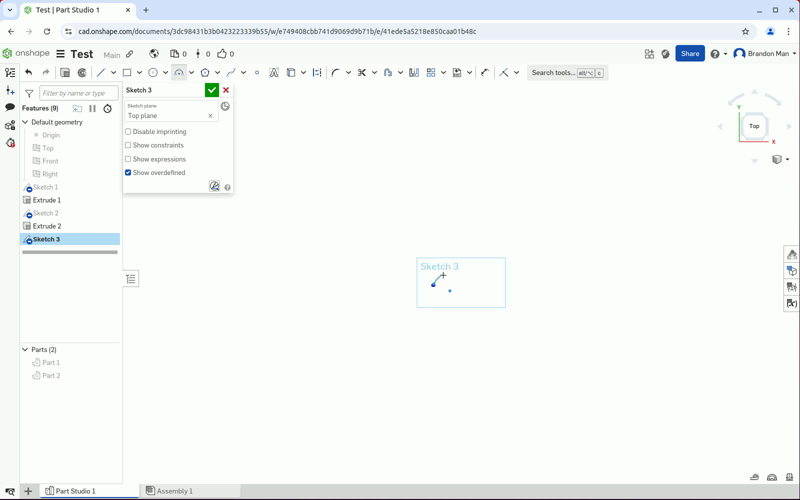
mouse_move(440, 281)
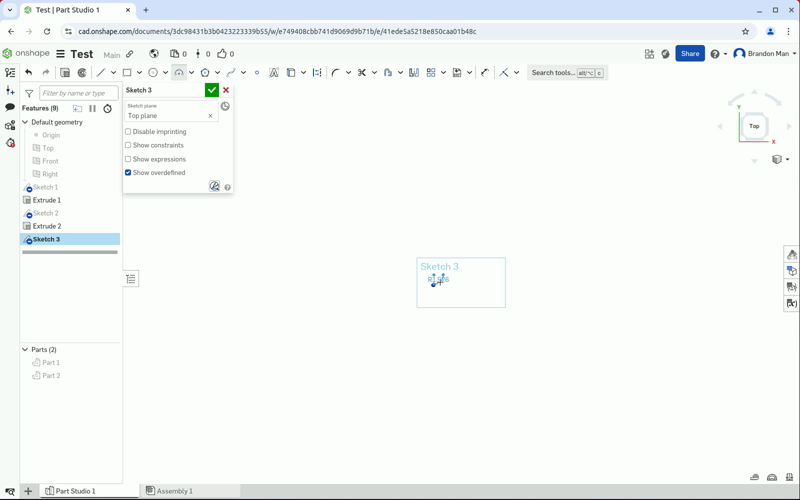
click(440, 281)
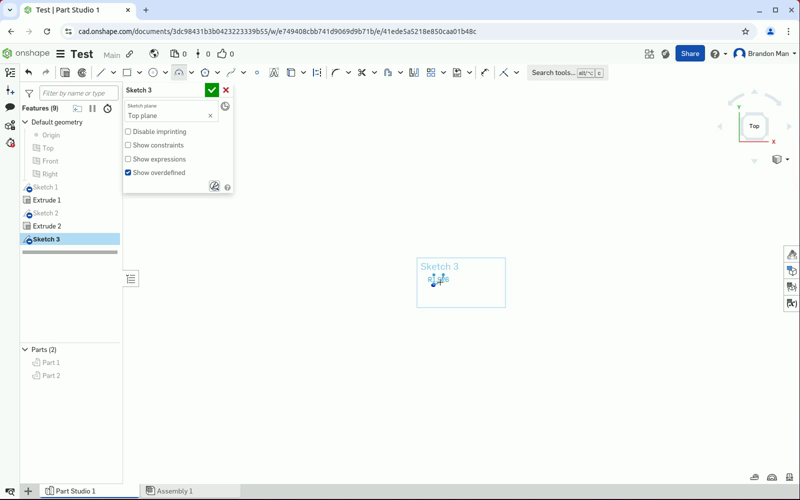
key_up(shift)
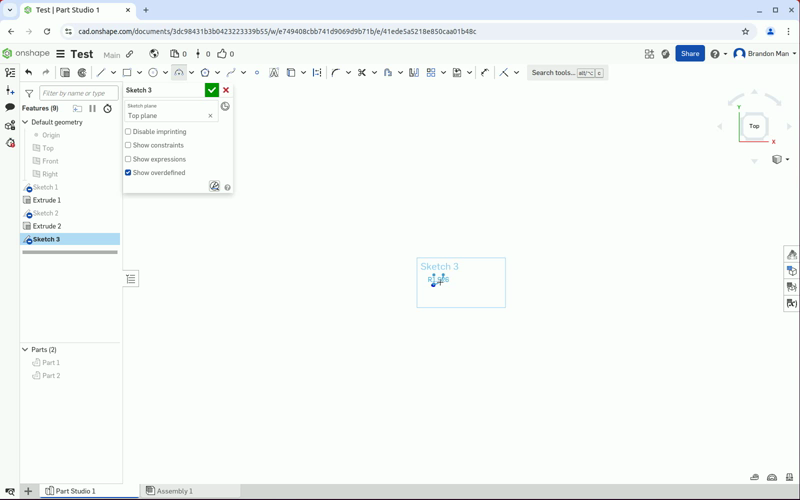
key(esc)
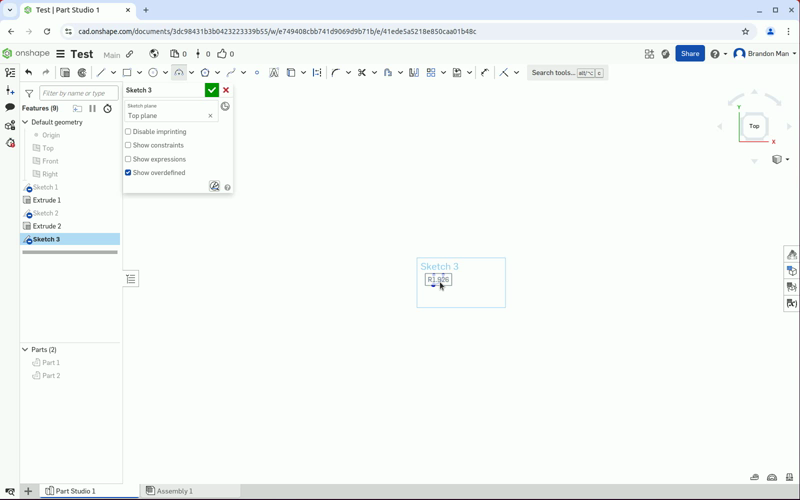
key(l)
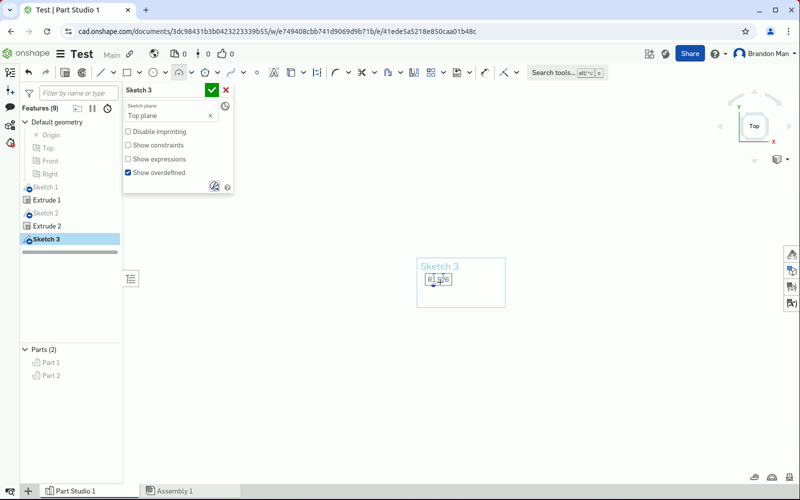
mouse_move(443, 274)
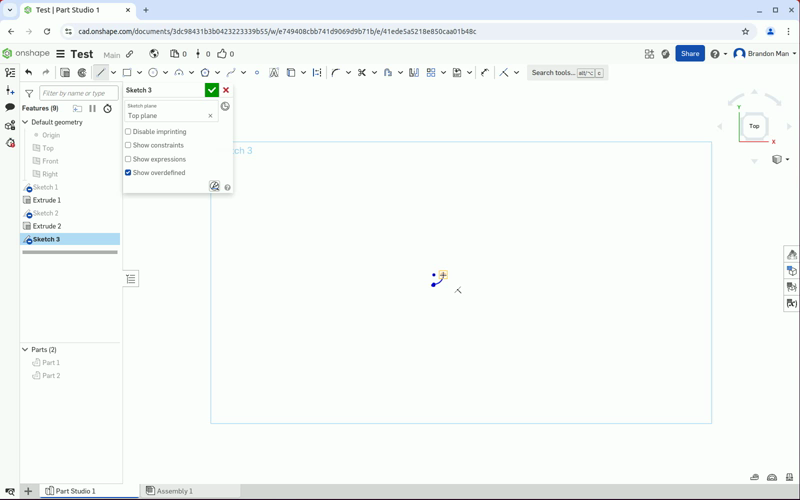
click(443, 274)
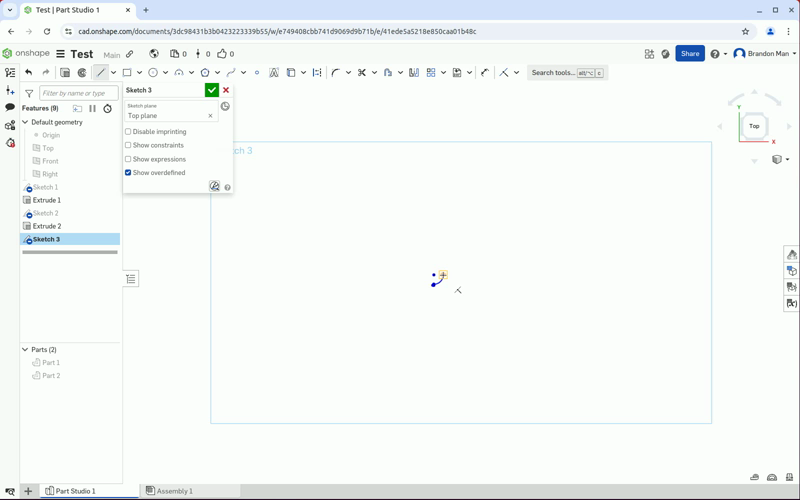
key_down(shift)
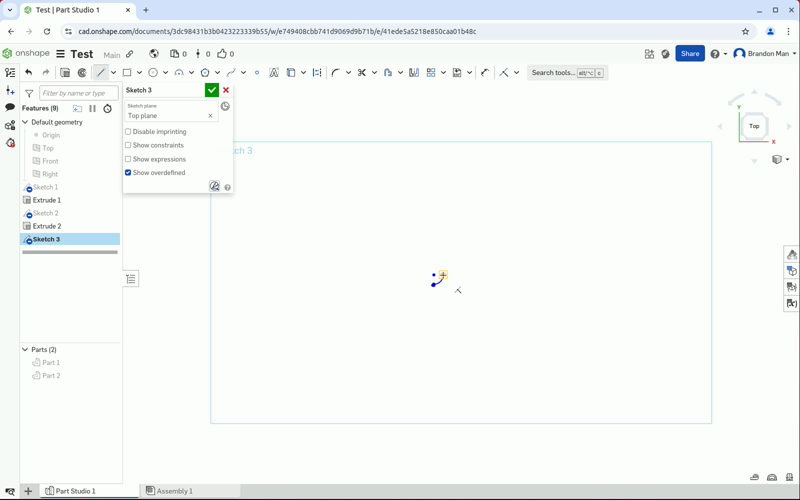
mouse_move(473, 274)
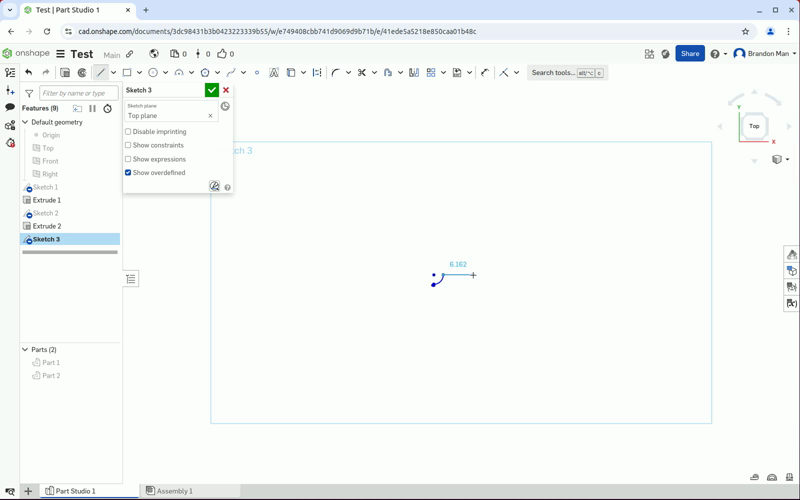
mouse_move(444, 274)
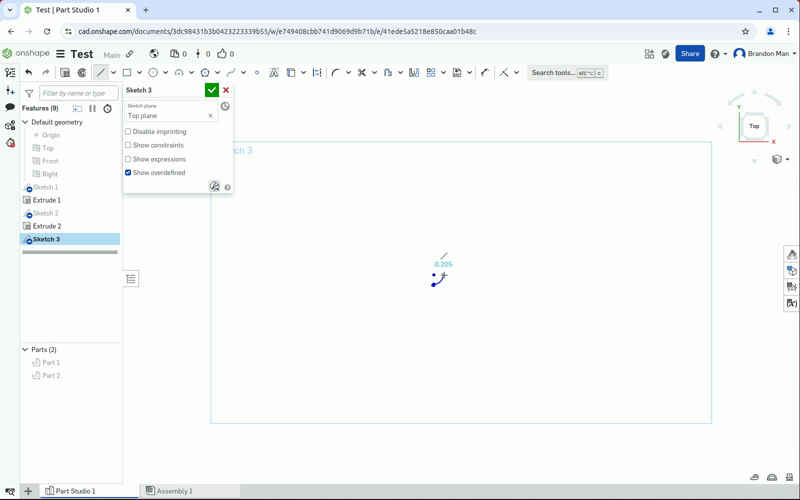
scroll(6)
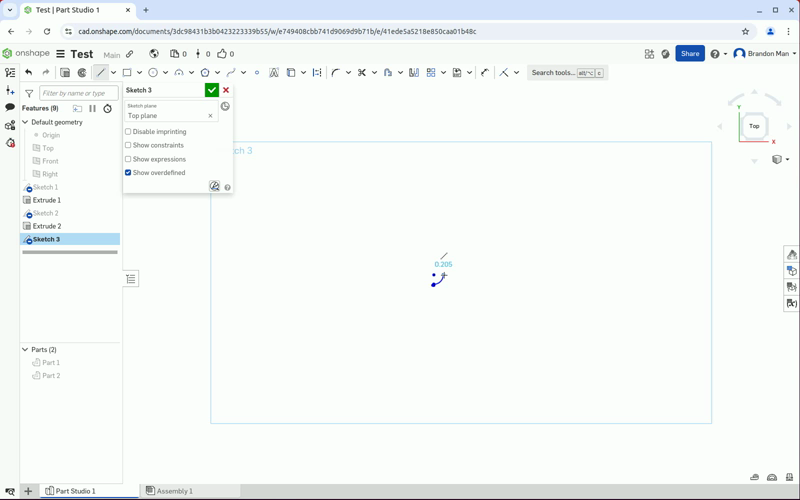
scroll(6)
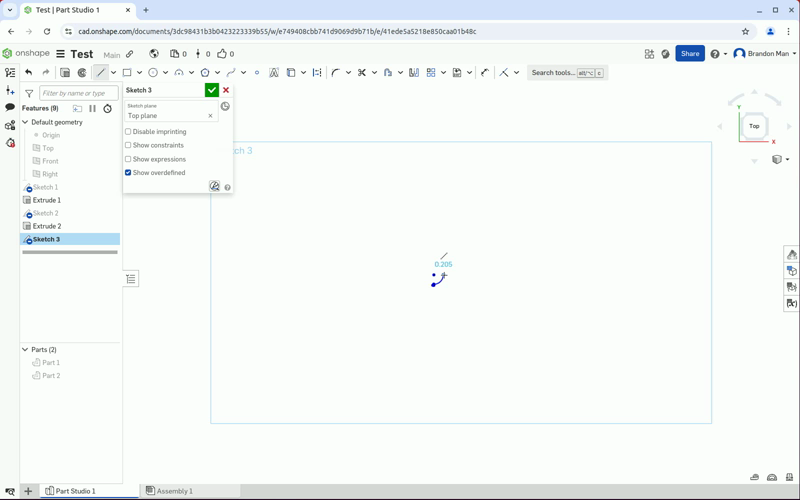
scroll(6)
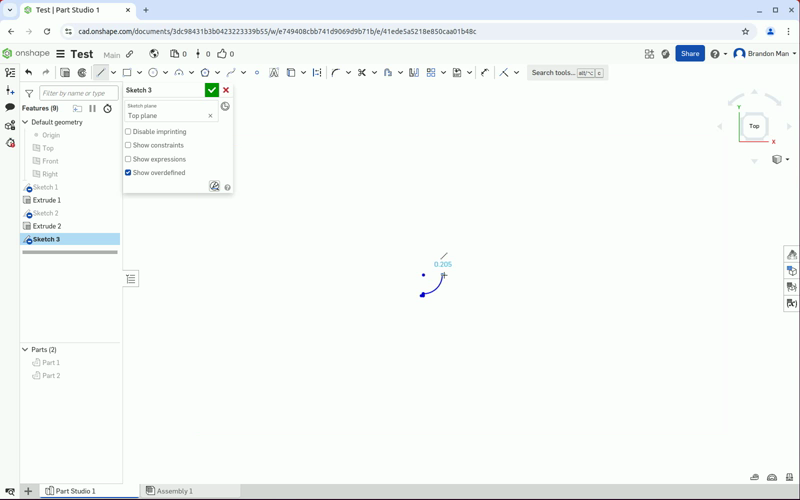
scroll(6)
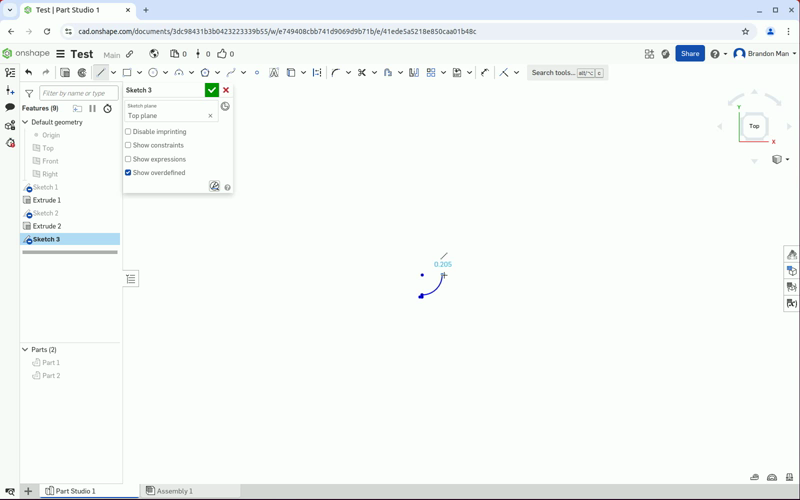
scroll(6)
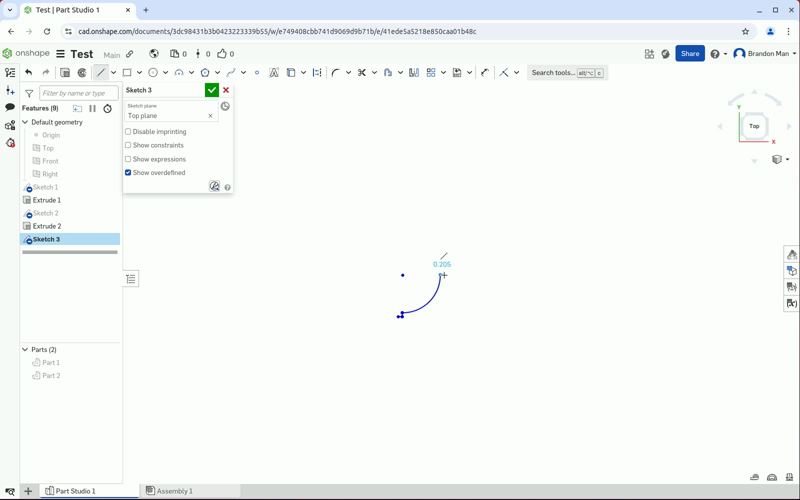
scroll(6)
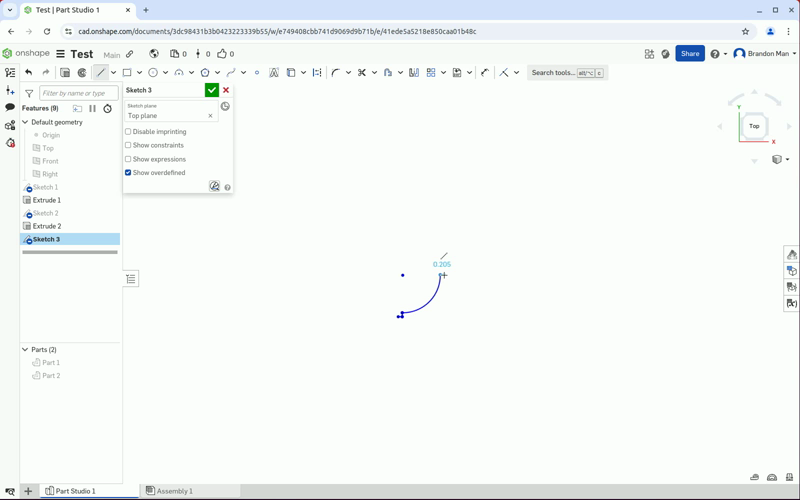
scroll(6)
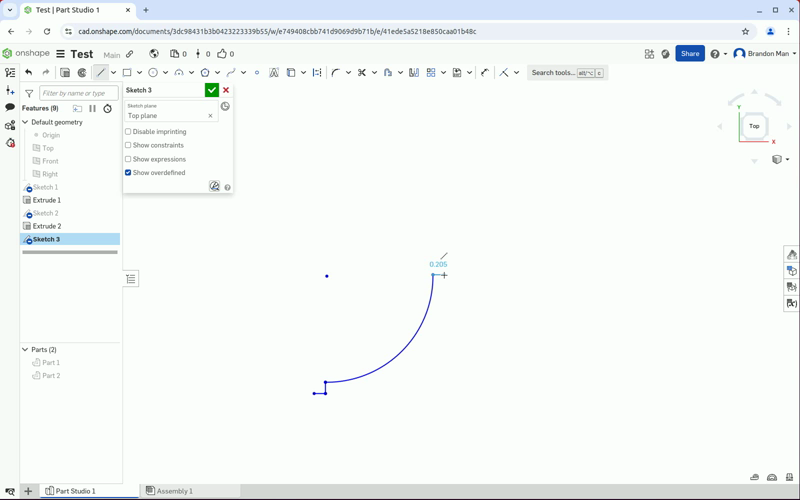
click(444, 274)
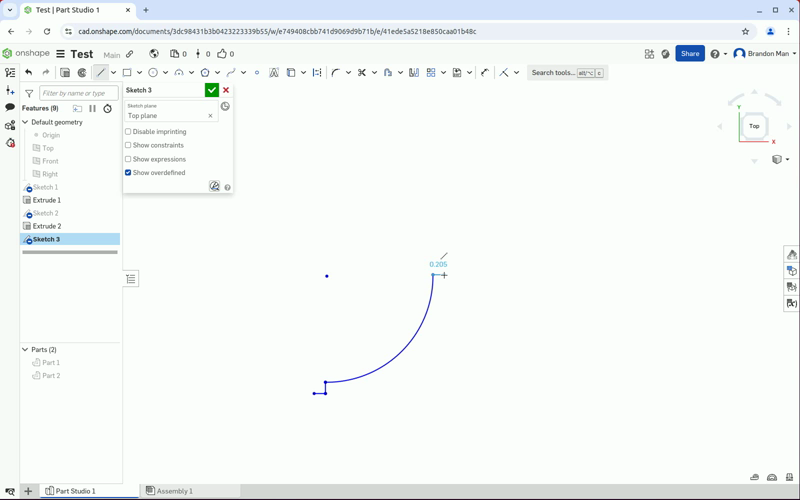
scroll(-6)
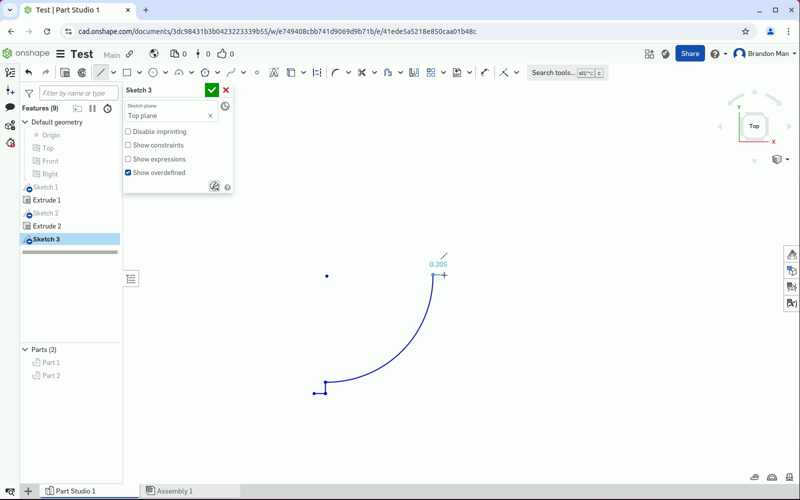
scroll(-6)
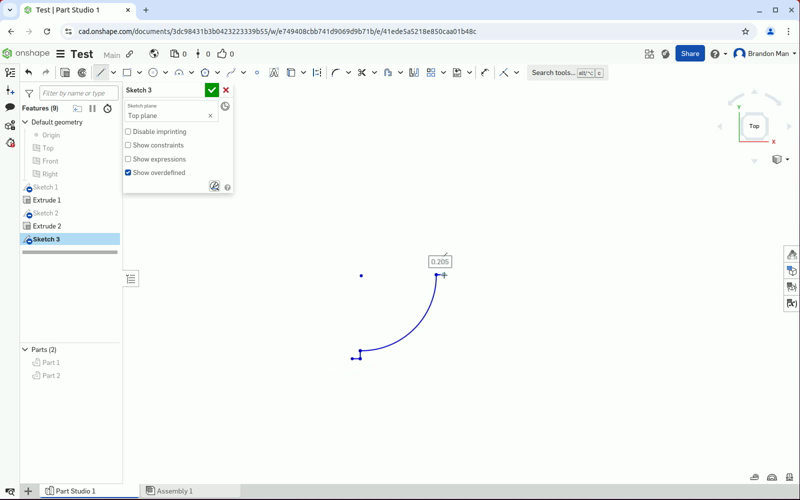
scroll(-6)
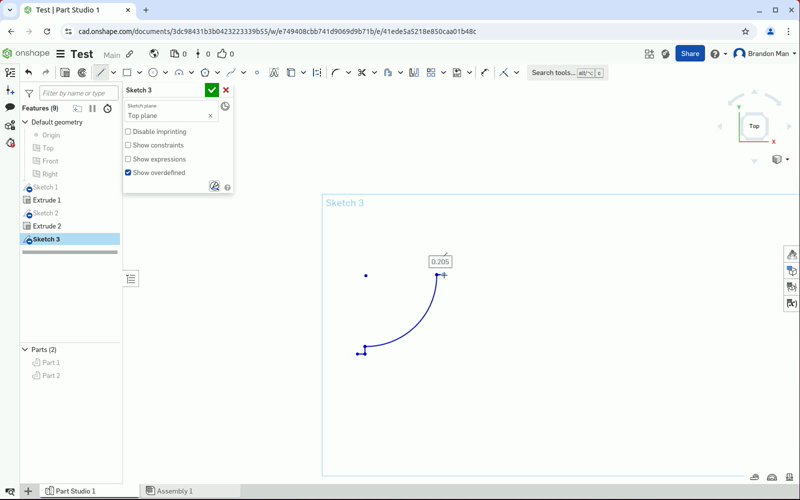
scroll(-6)
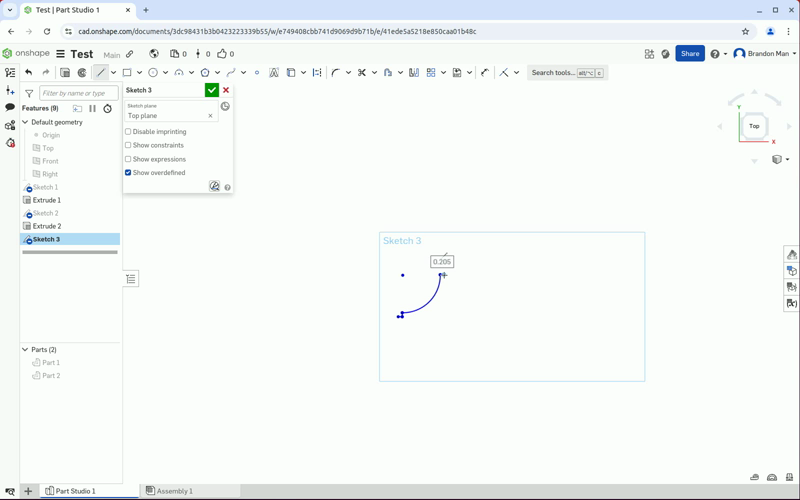
scroll(-6)
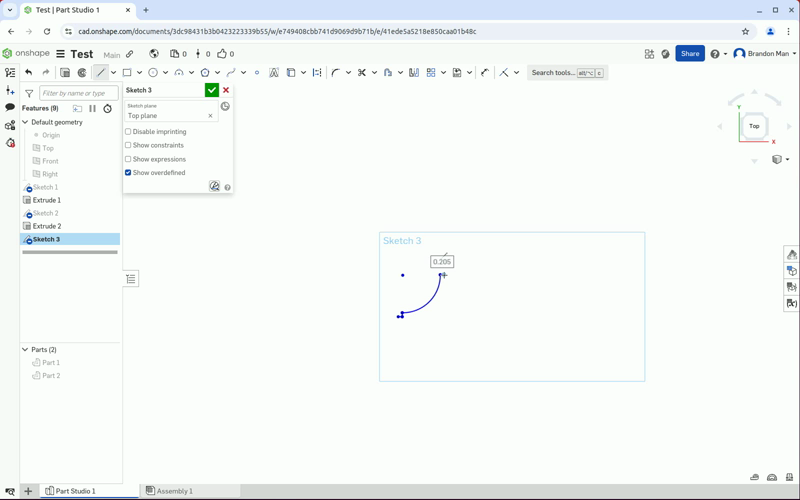
scroll(-6)
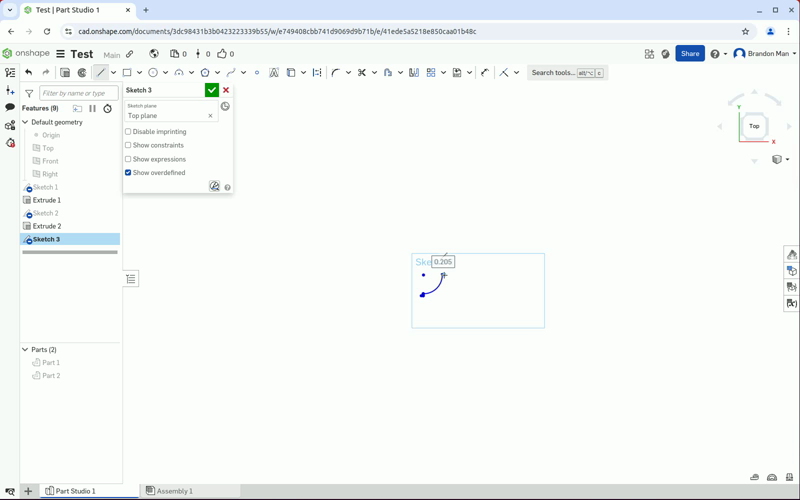
scroll(-6)
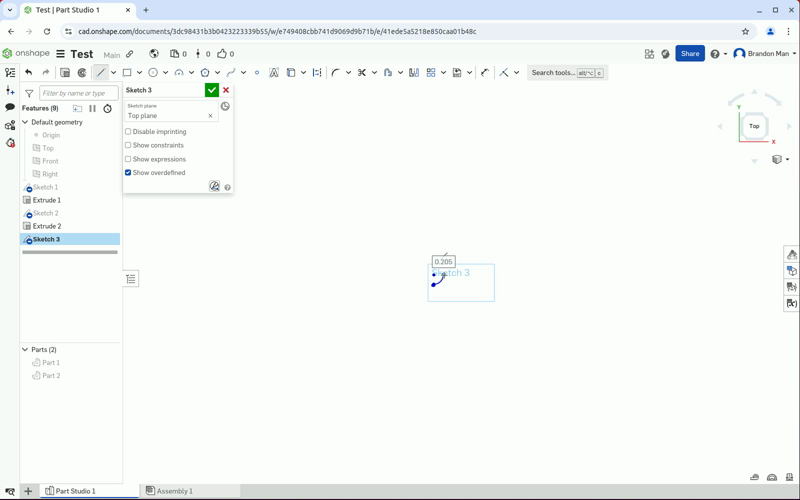
key_up(shift)
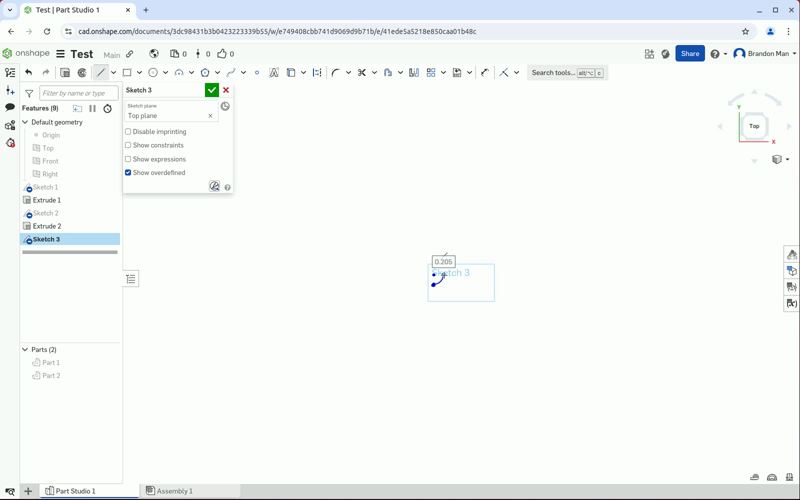
key_down(shift)
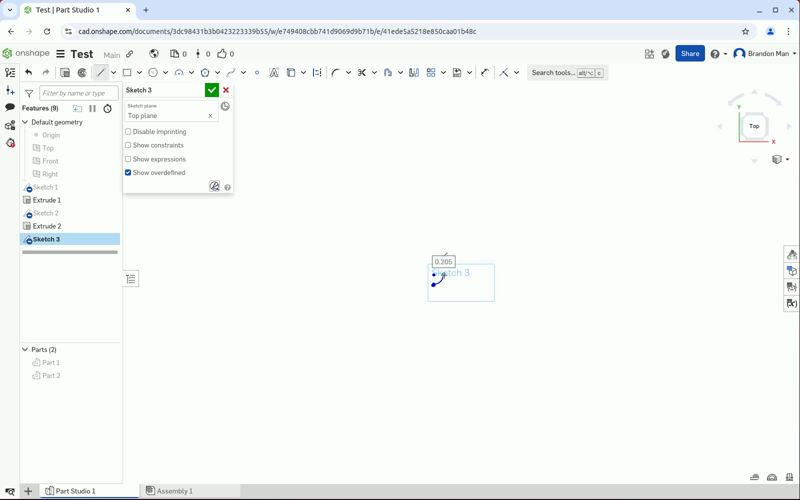
mouse_move(474, 274)
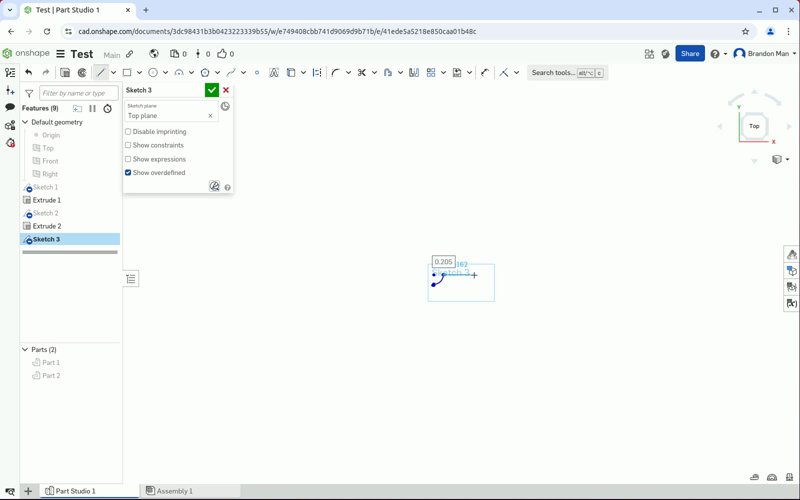
mouse_move(444, 273)
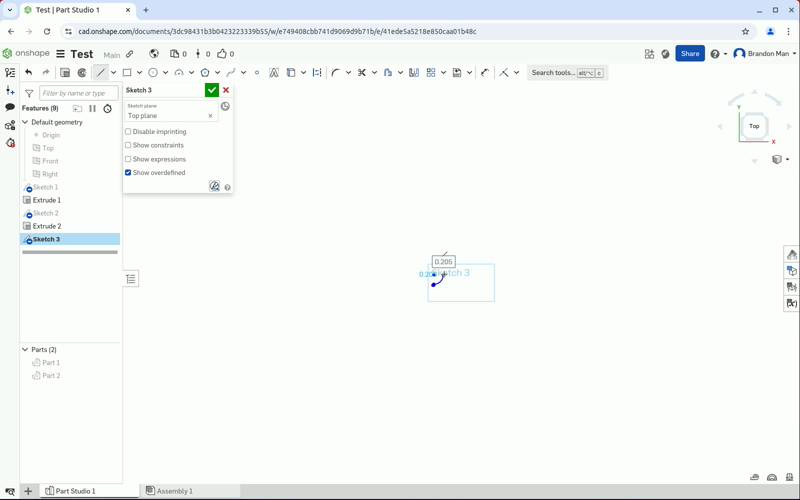
scroll(6)
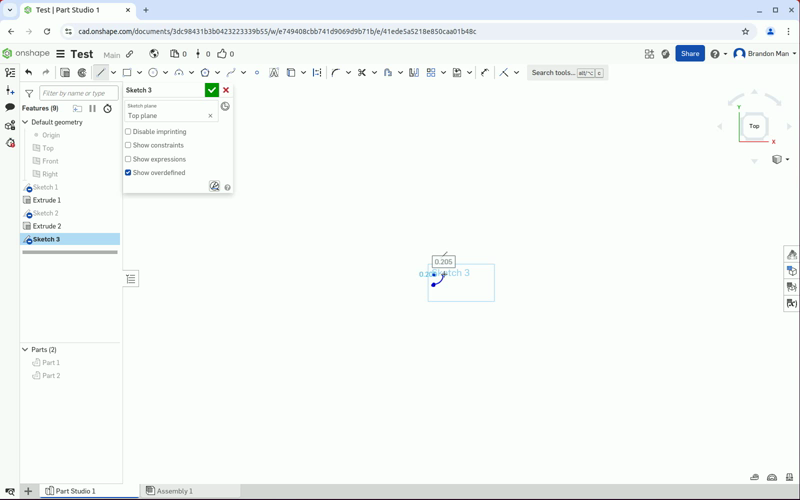
scroll(6)
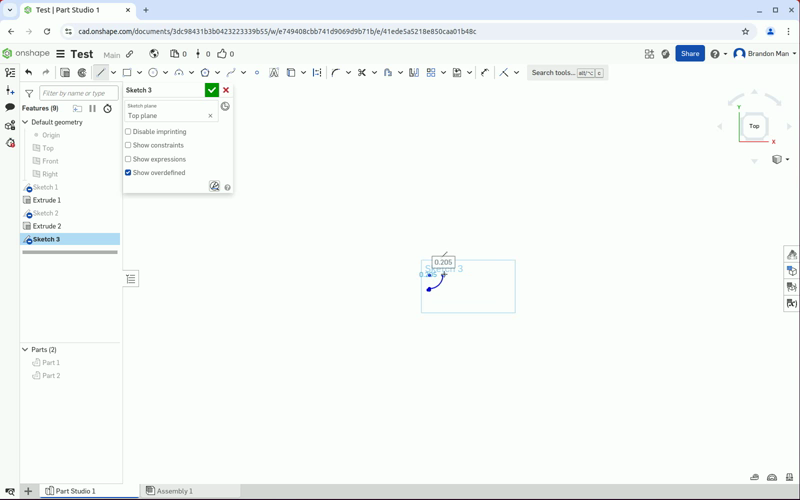
scroll(6)
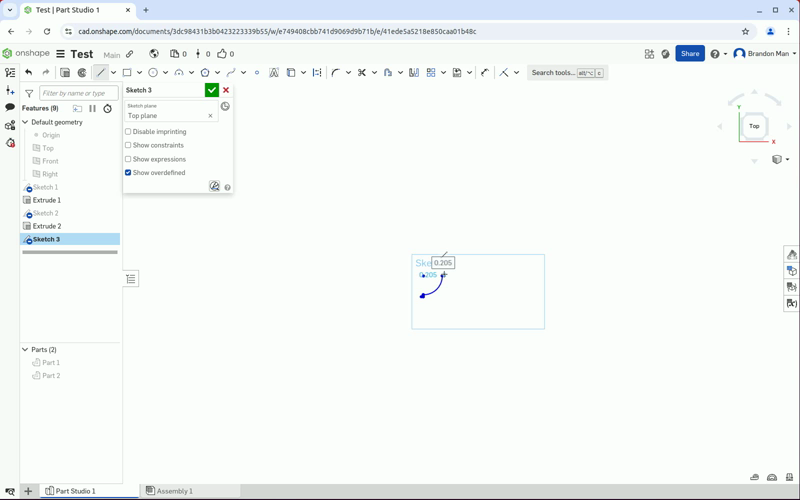
scroll(6)
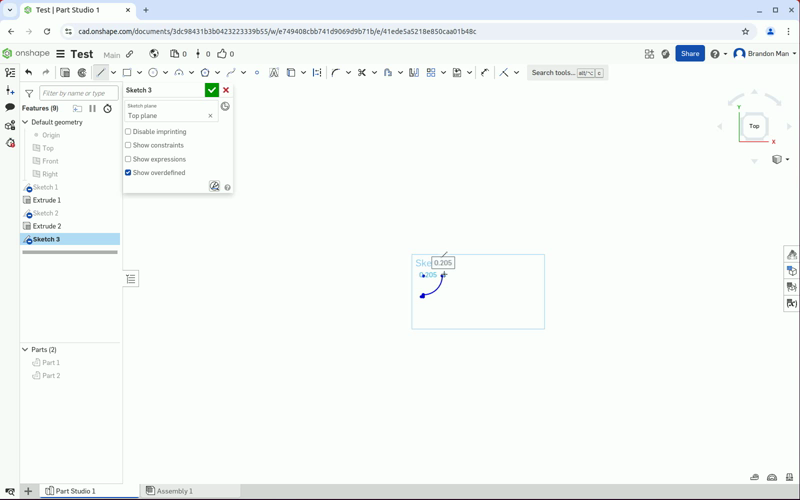
scroll(6)
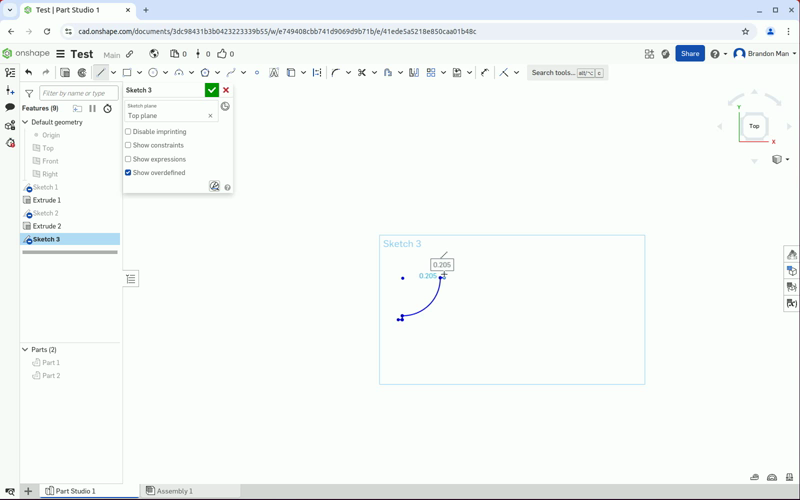
scroll(6)
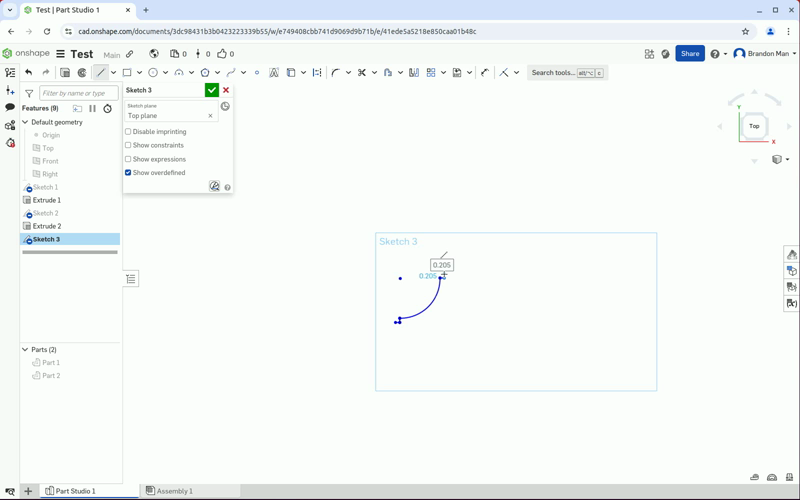
scroll(6)
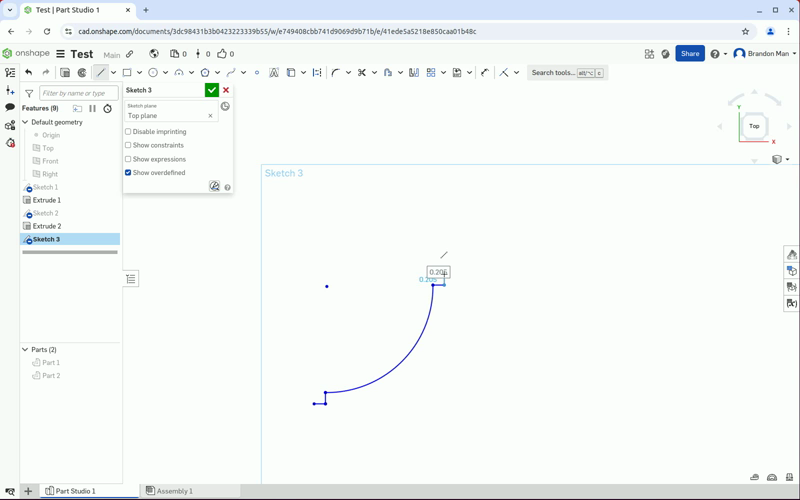
click(444, 273)
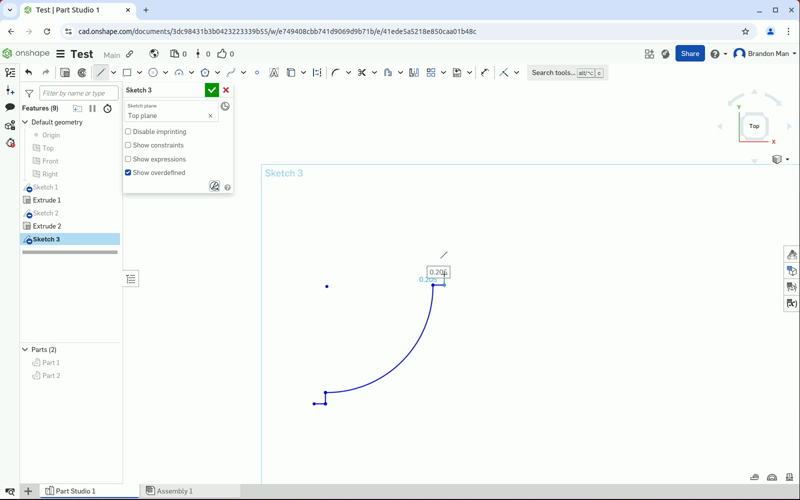
scroll(-6)
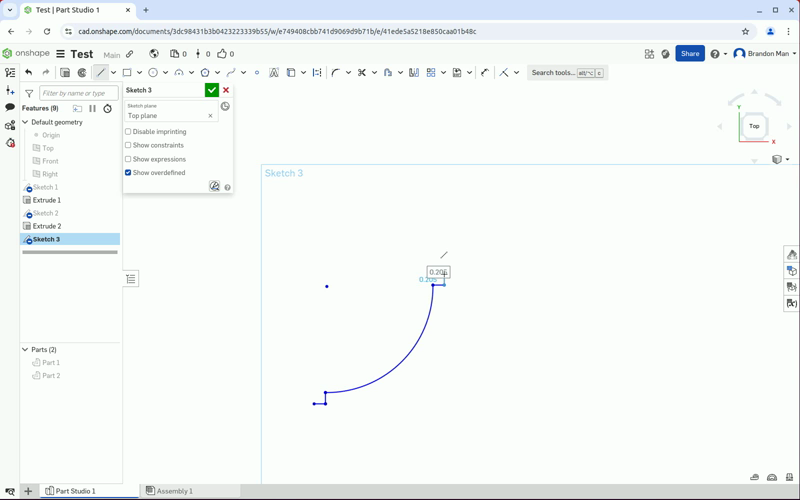
scroll(-6)
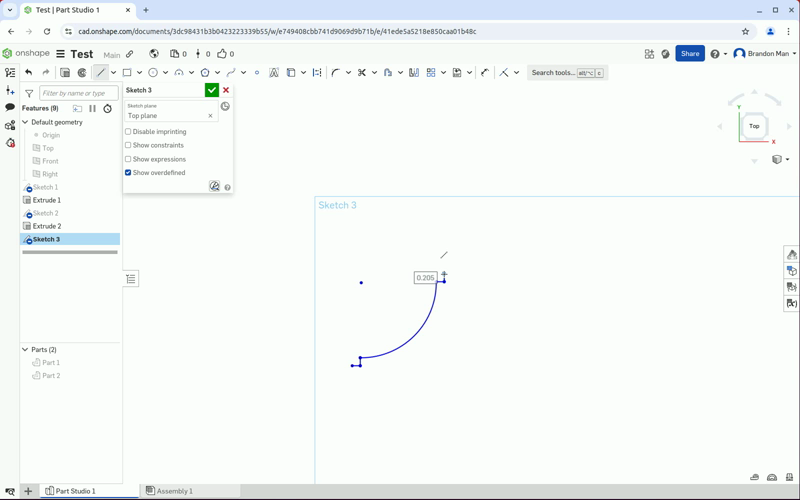
scroll(-6)
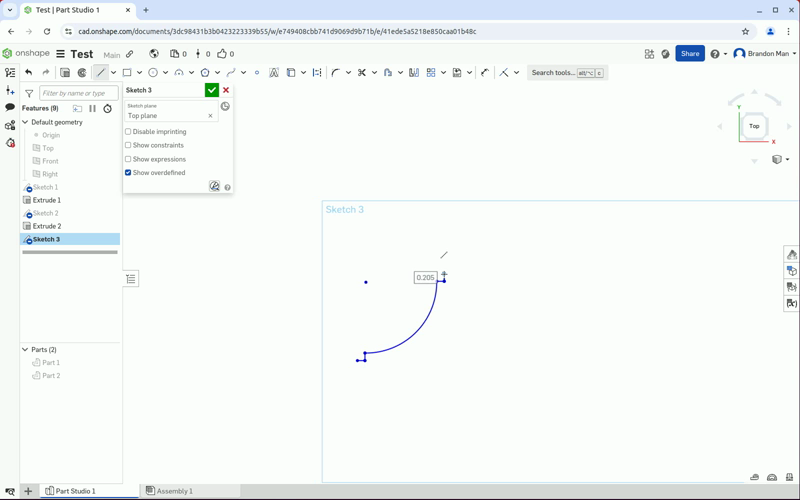
scroll(-6)
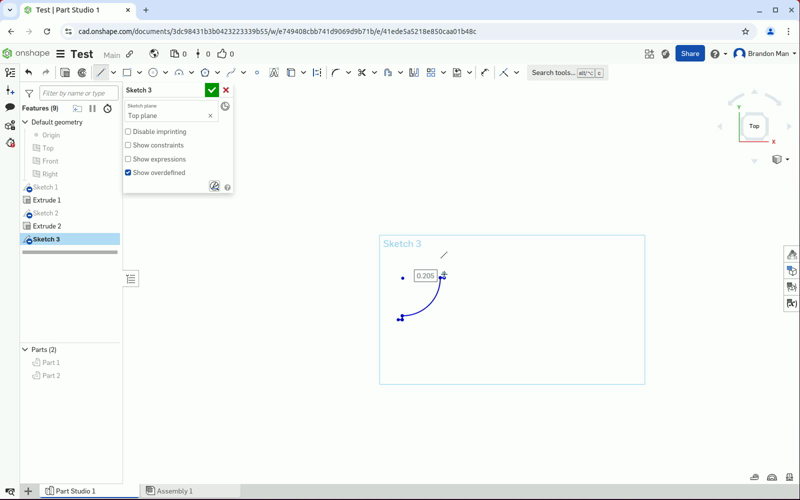
scroll(-6)
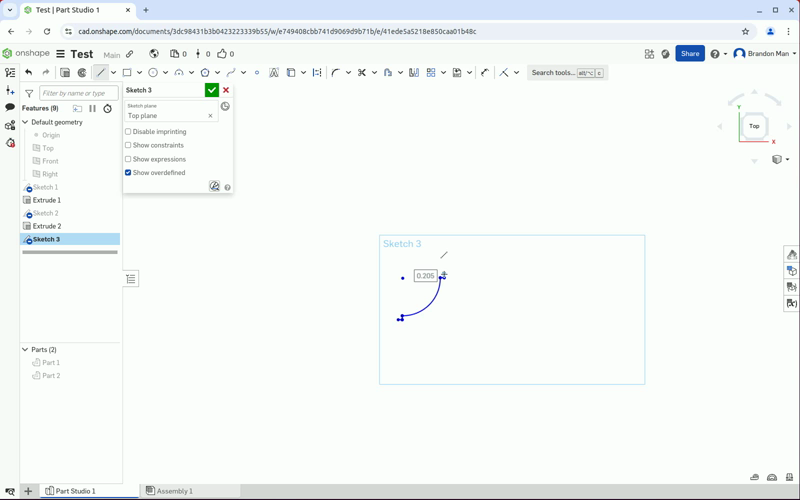
scroll(-6)
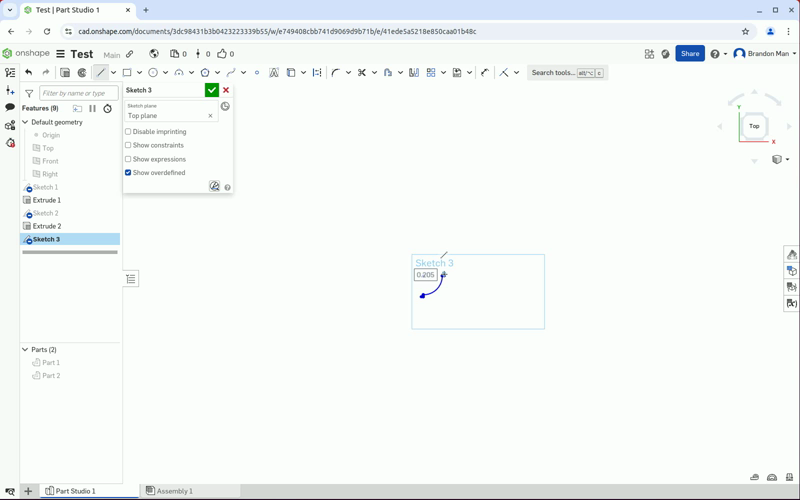
scroll(-6)
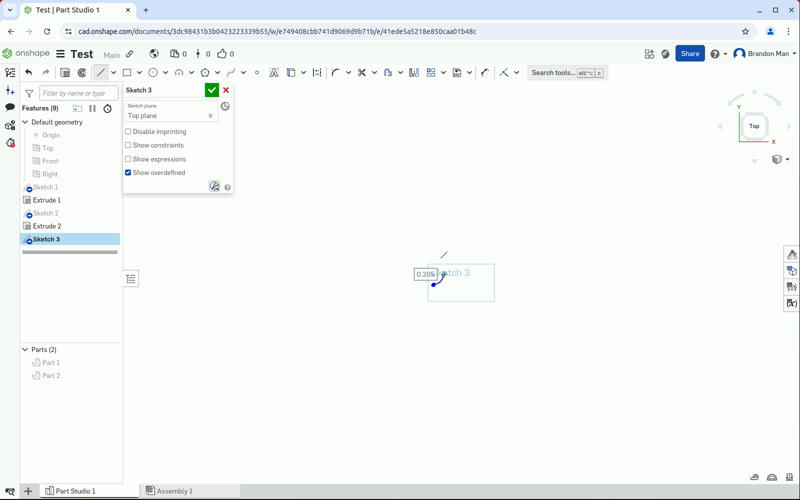
key_up(shift)
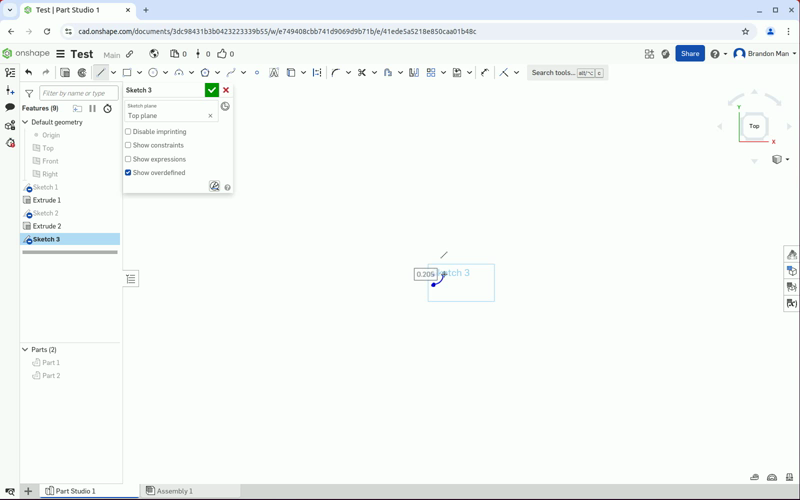
key_down(shift)
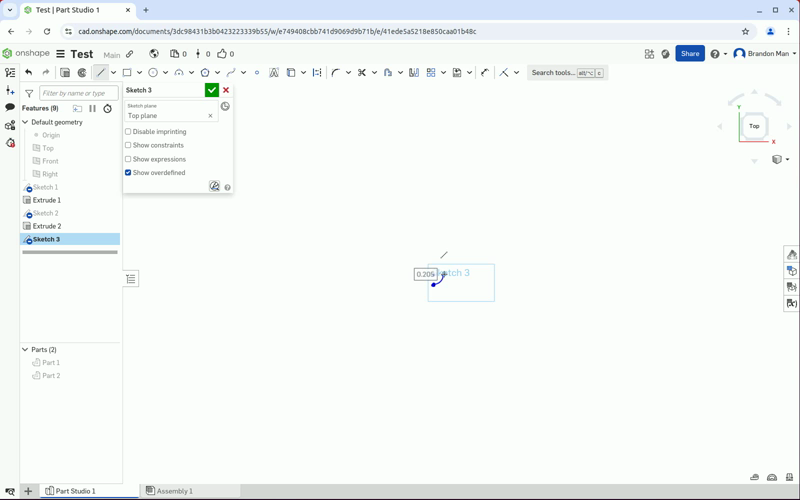
mouse_move(474, 273)
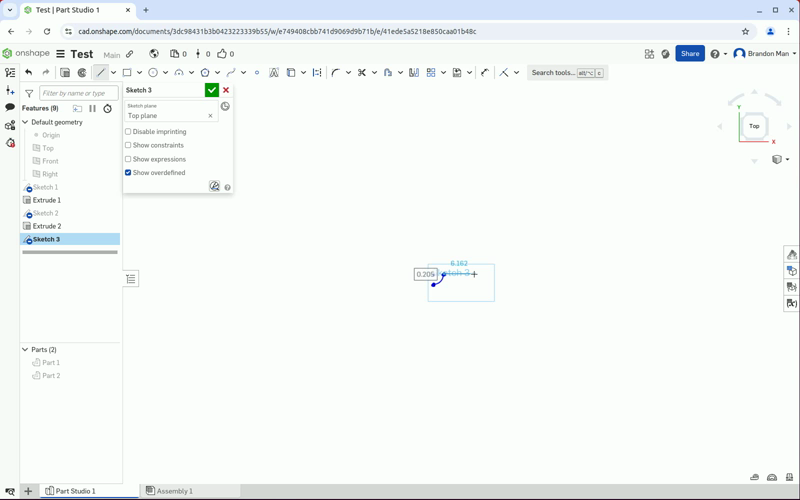
mouse_move(432, 273)
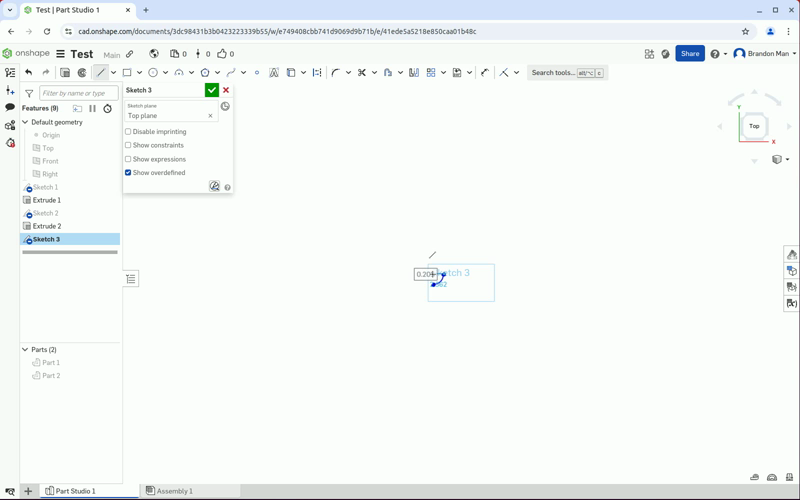
scroll(6)
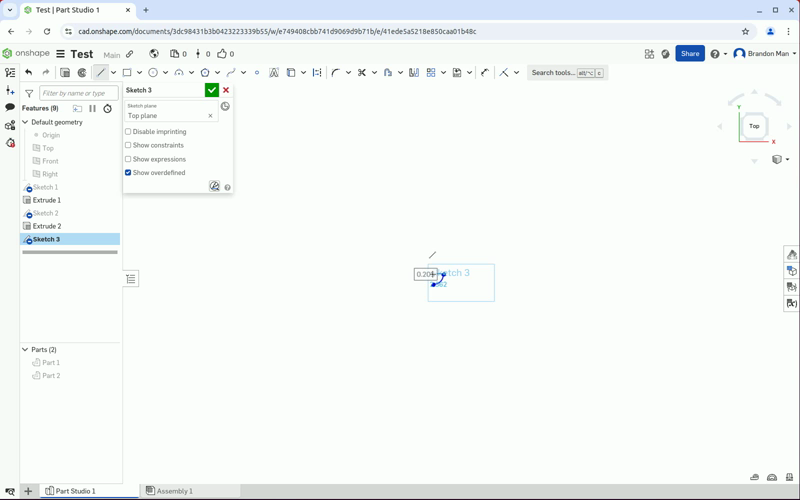
scroll(6)
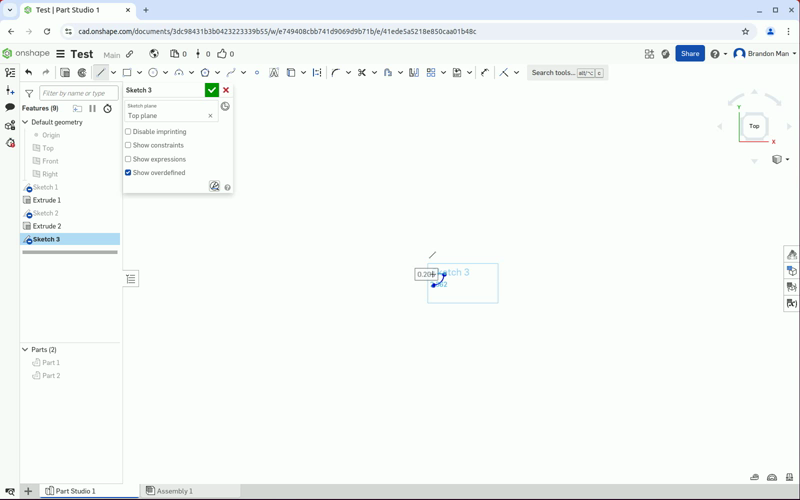
scroll(6)
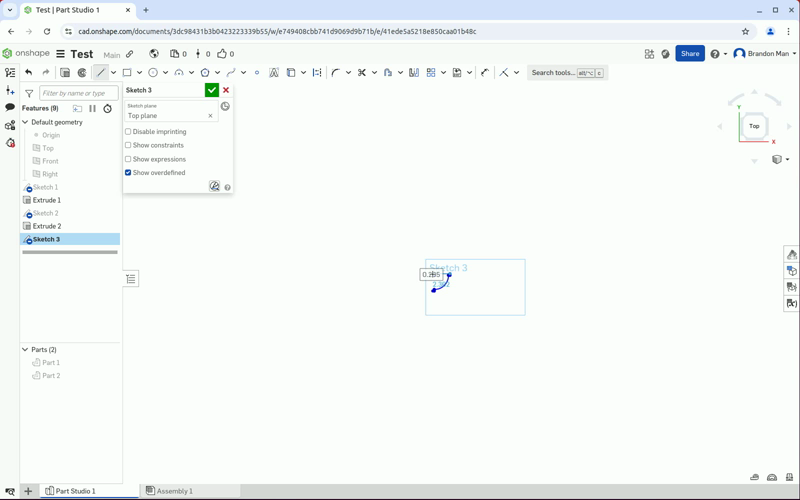
scroll(6)
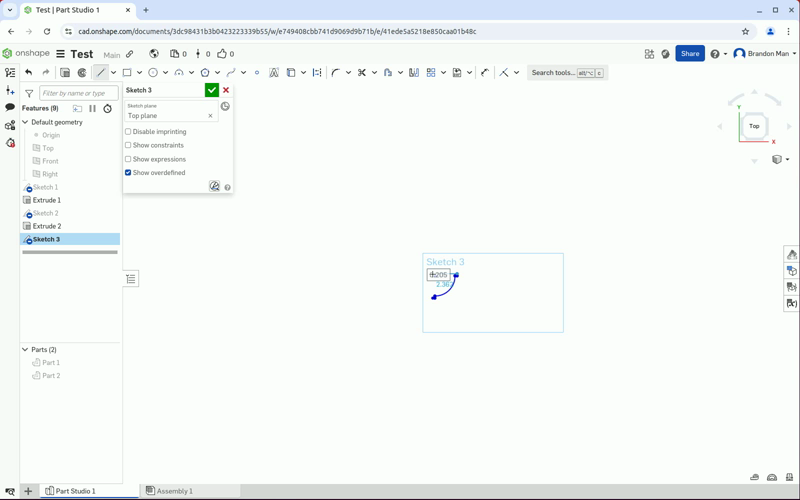
scroll(6)
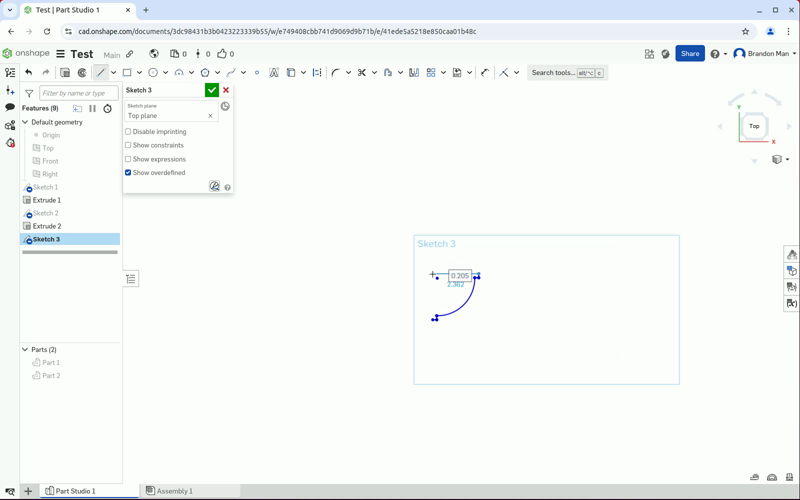
scroll(6)
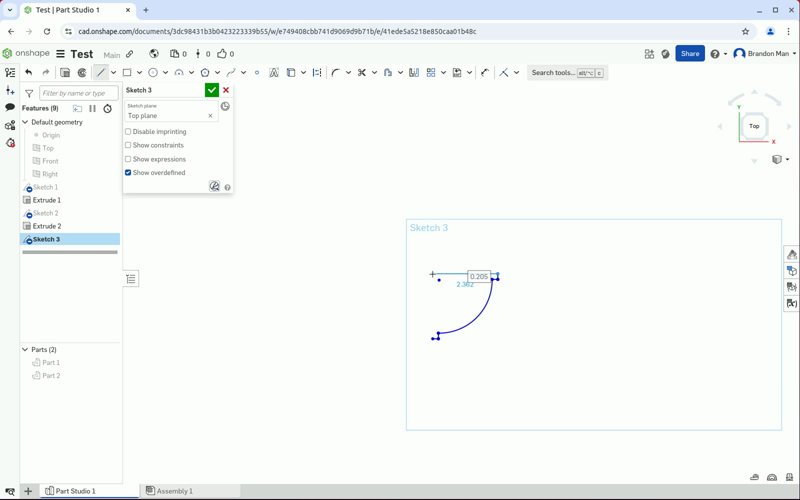
scroll(6)
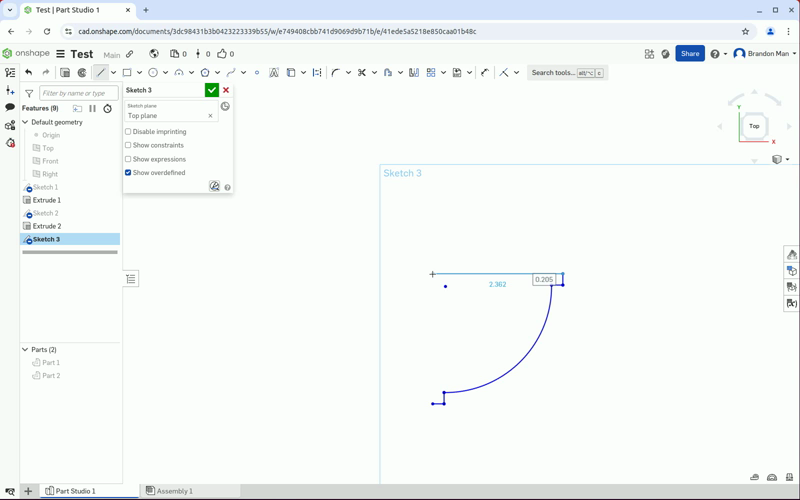
click(432, 273)
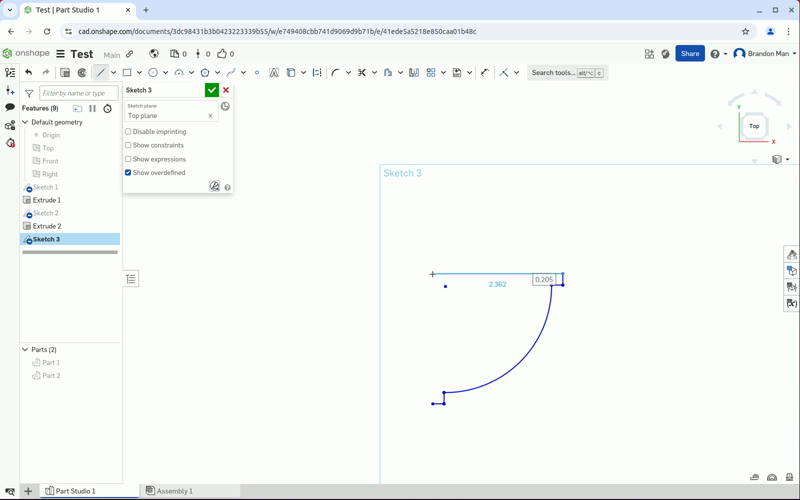
scroll(-6)
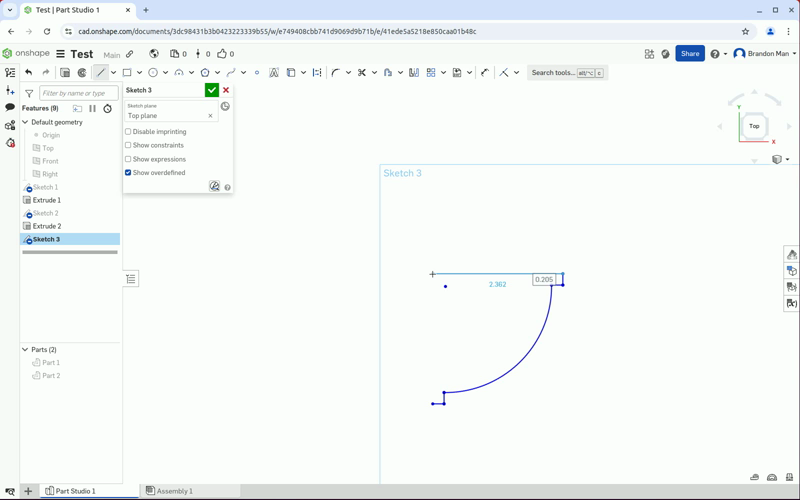
scroll(-6)
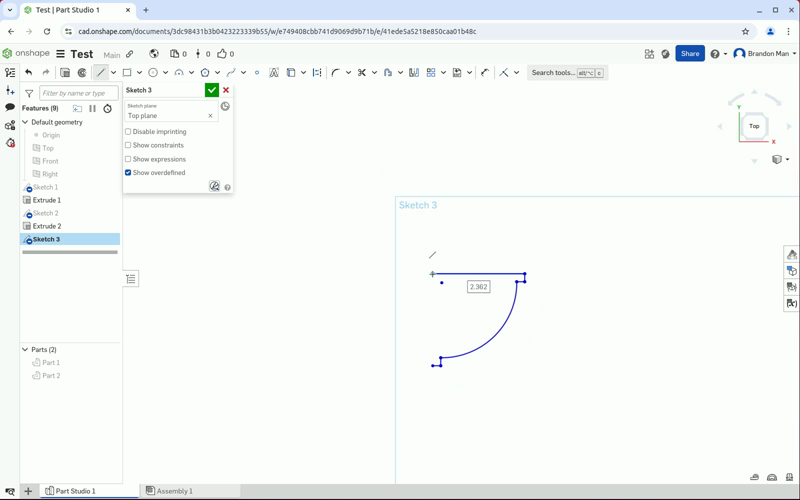
scroll(-6)
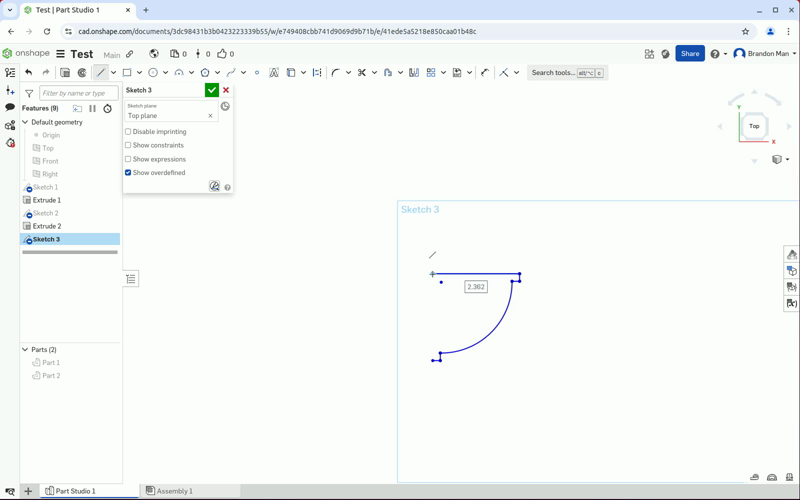
scroll(-6)
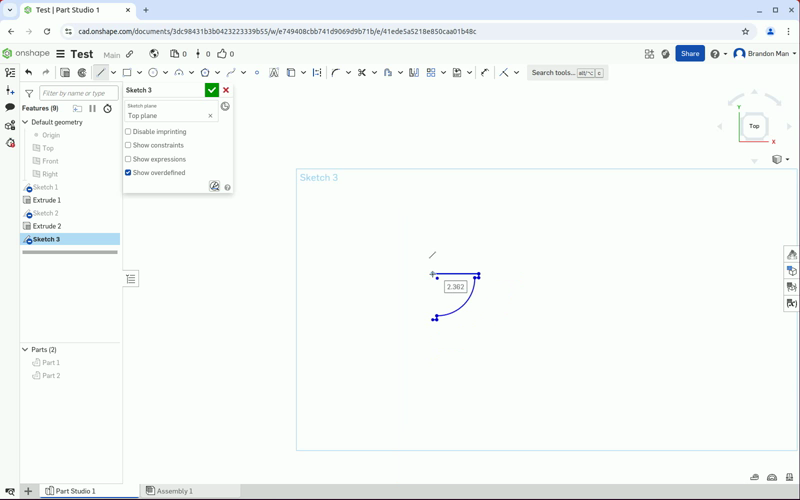
scroll(-6)
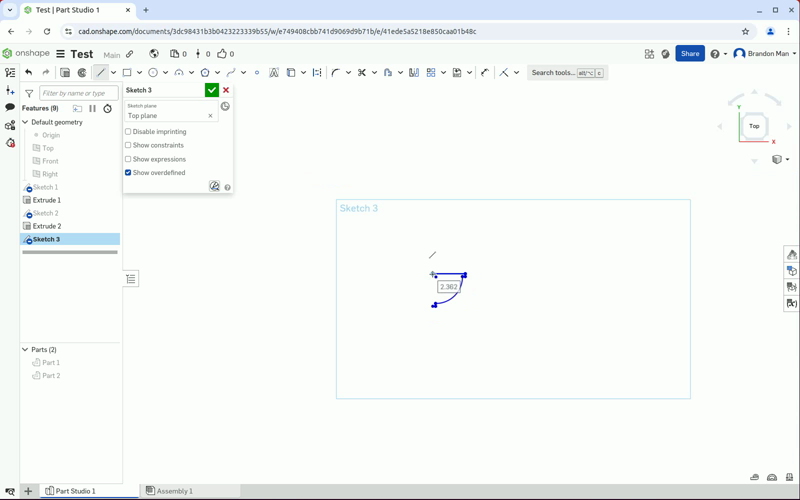
scroll(-6)
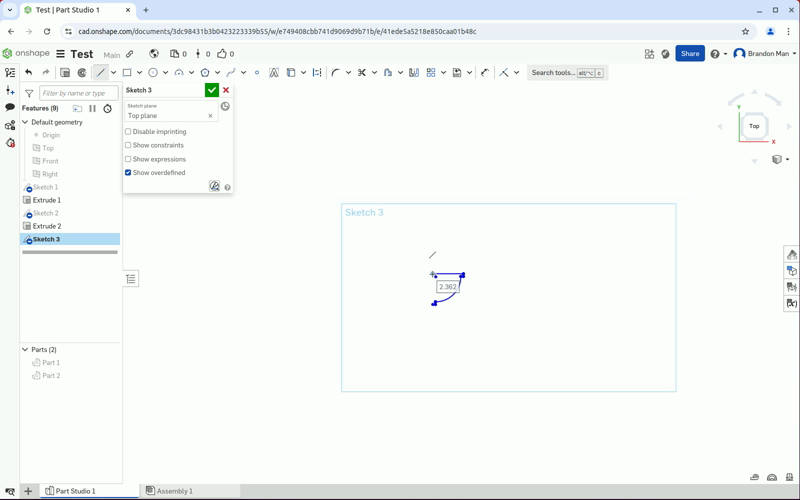
scroll(-6)
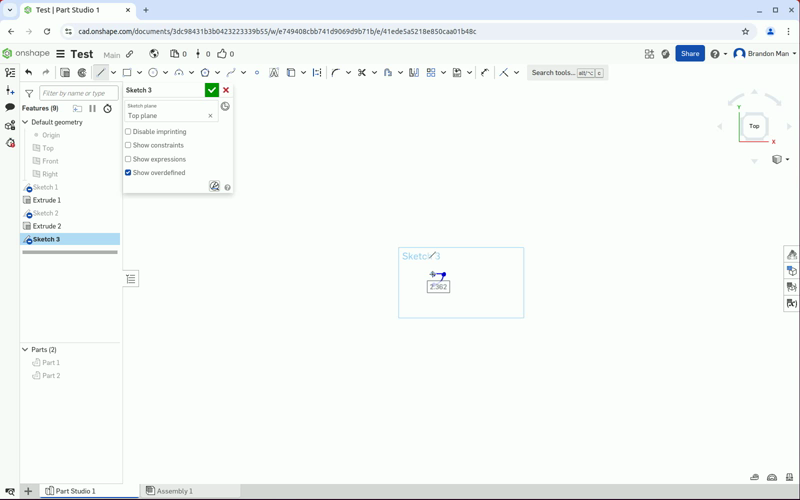
key_up(shift)
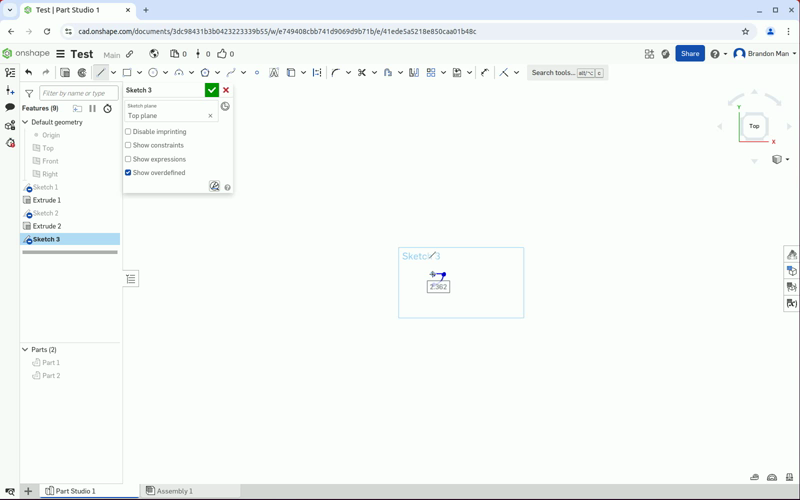
mouse_move(462, 273)
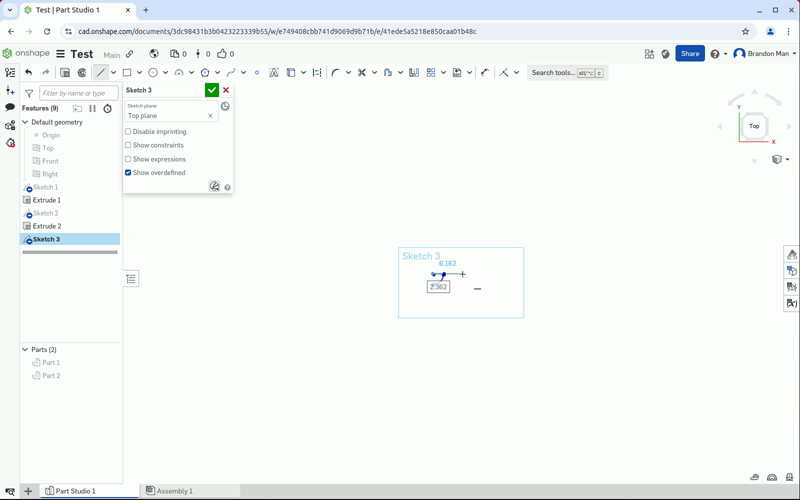
key_down(shift)
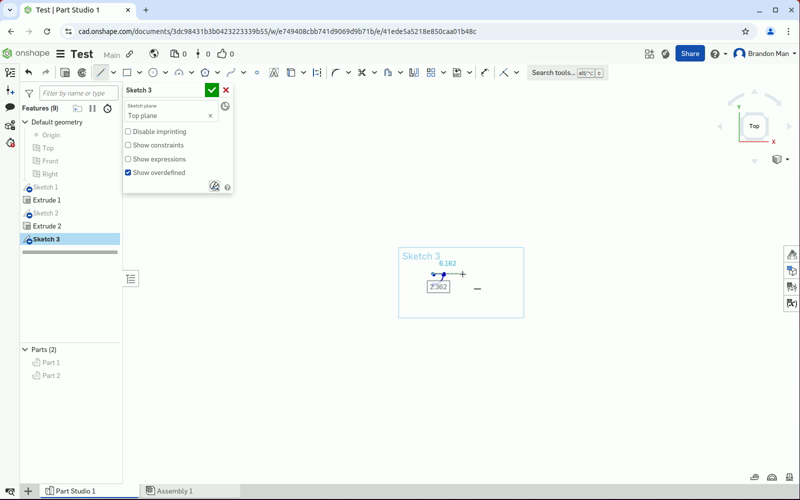
mouse_move(432, 285)
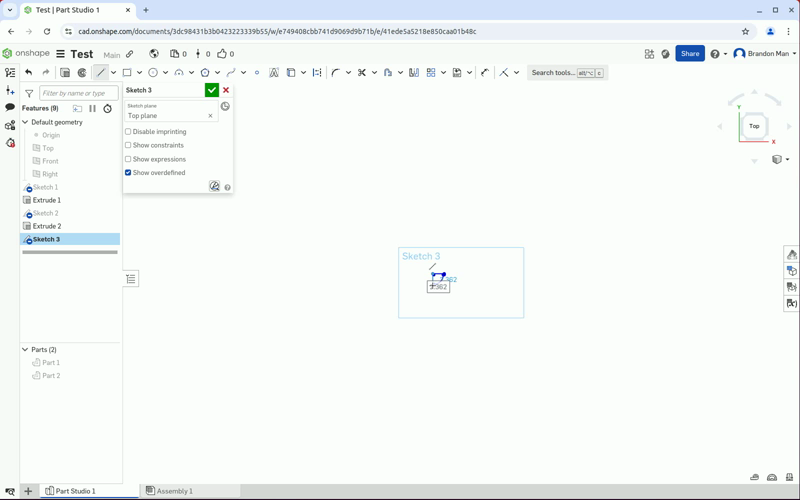
scroll(6)
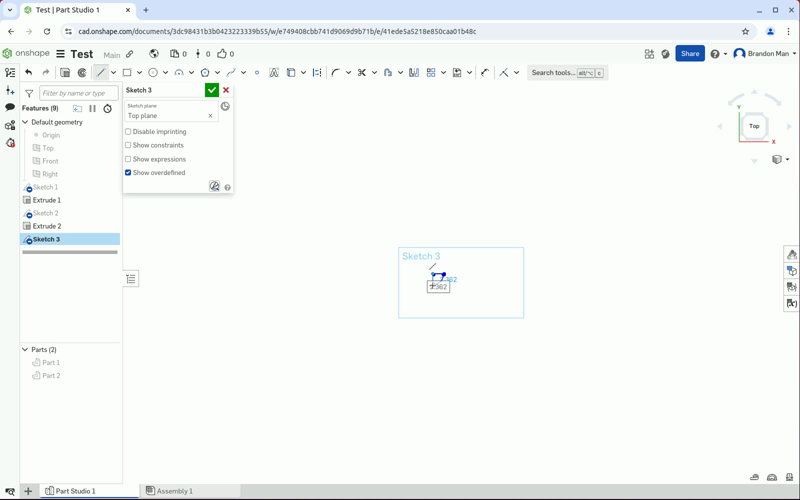
scroll(6)
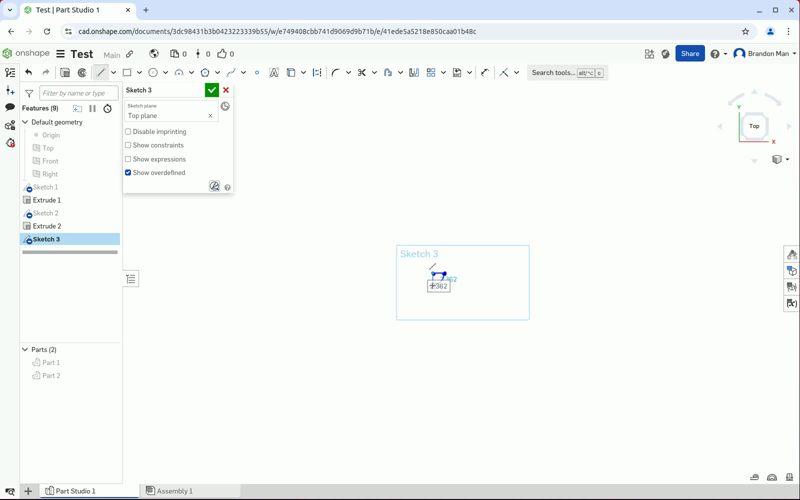
scroll(6)
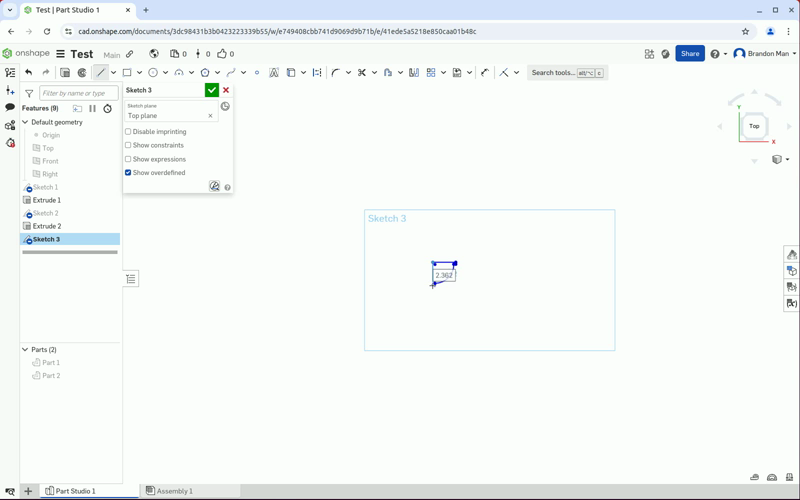
scroll(6)
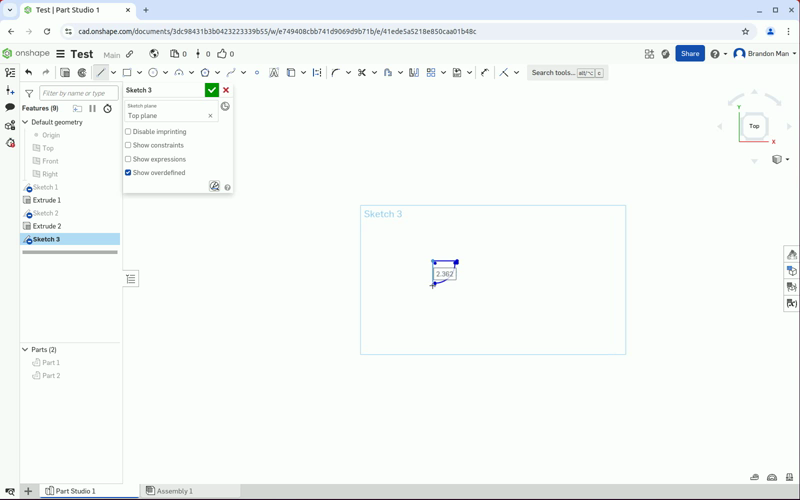
scroll(6)
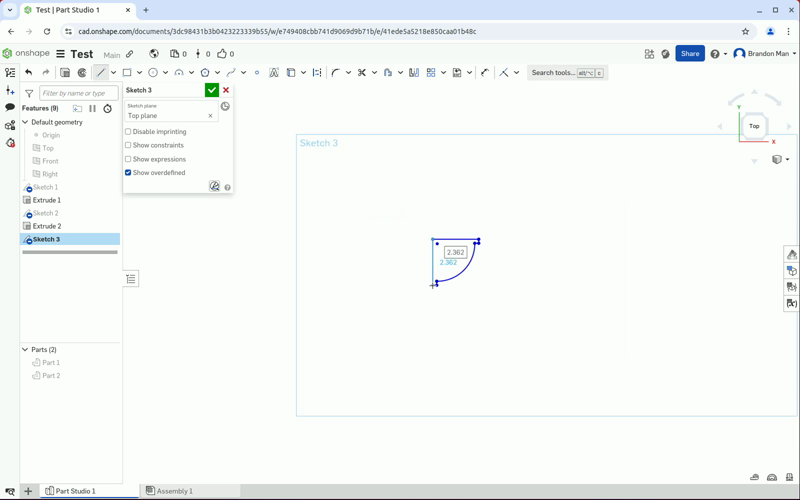
scroll(6)
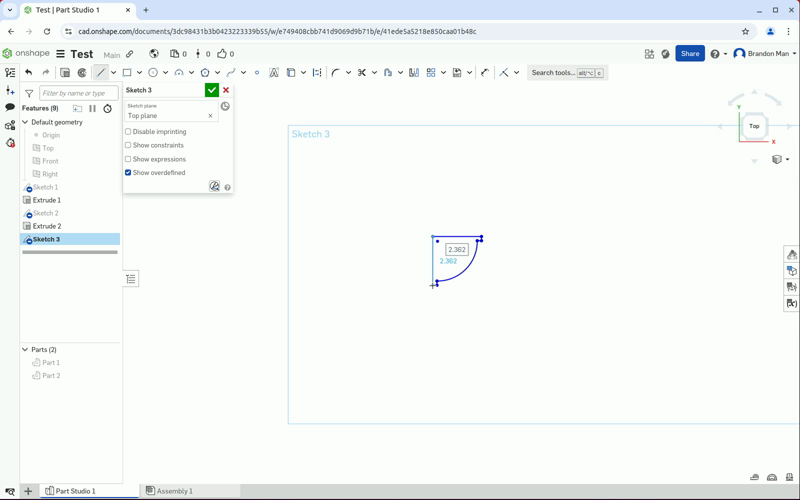
scroll(6)
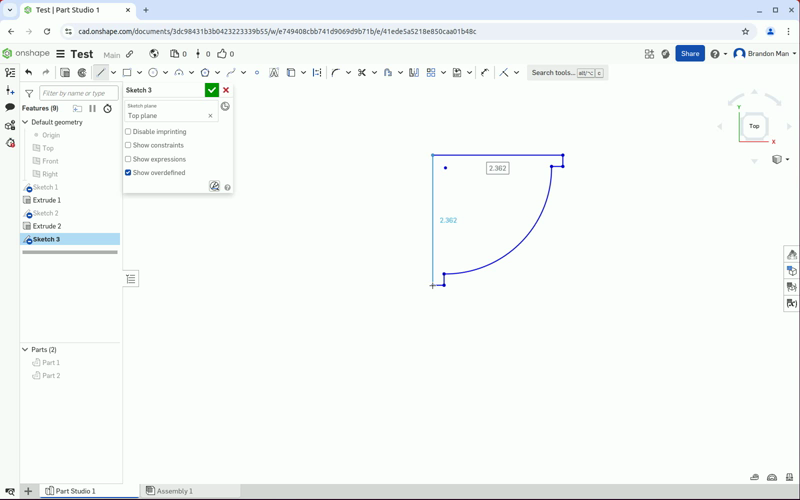
key_up(shift)
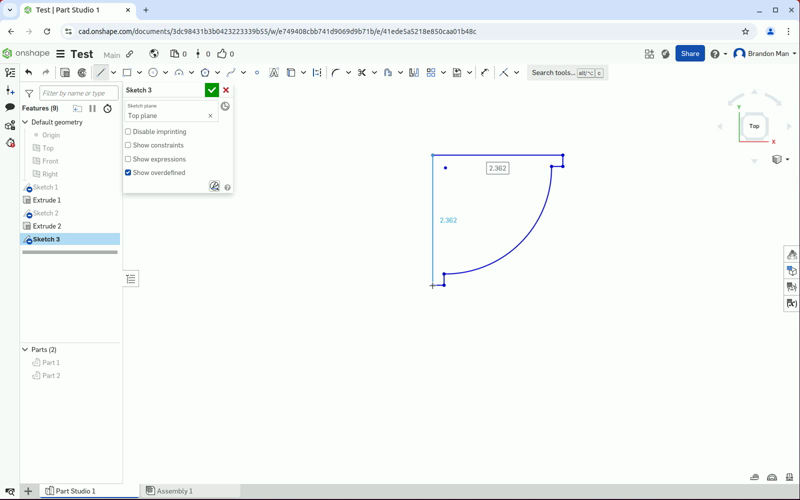
click(432, 285)
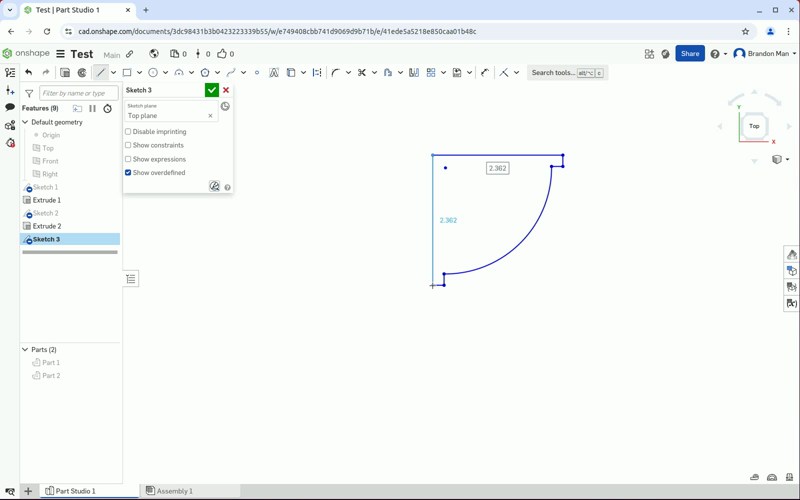
scroll(-6)
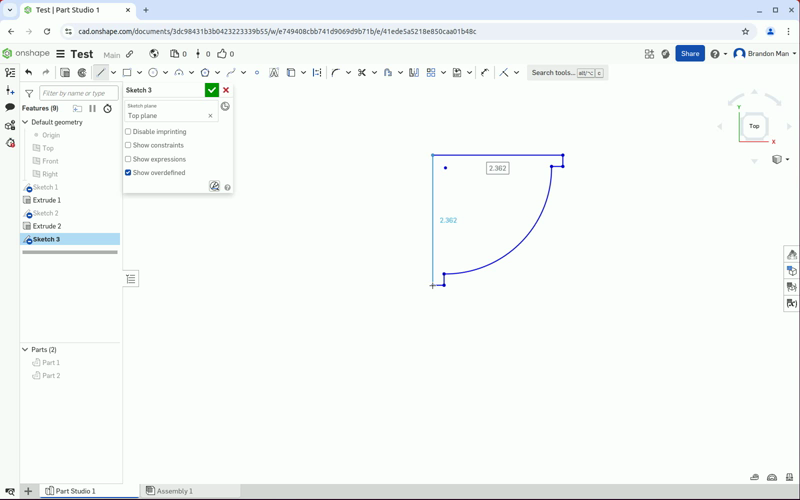
scroll(-6)
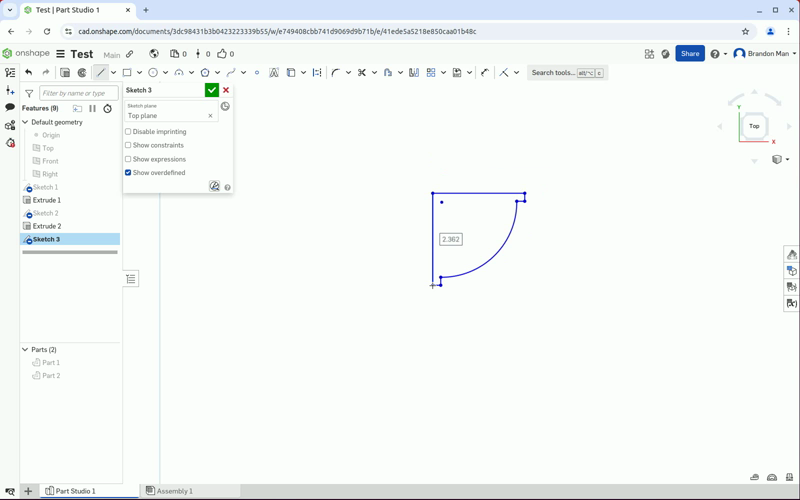
scroll(-6)
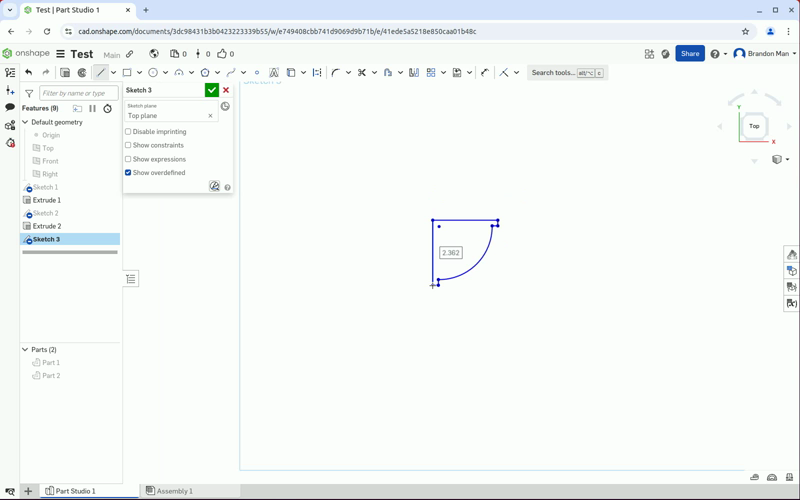
scroll(-6)
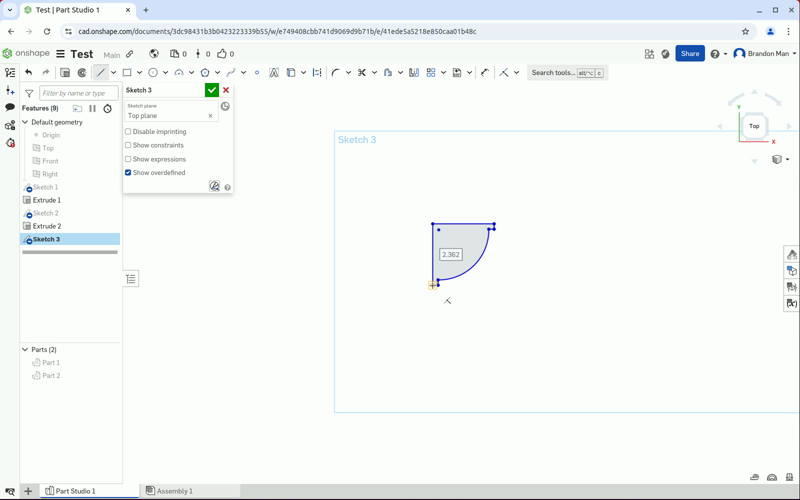
scroll(-6)
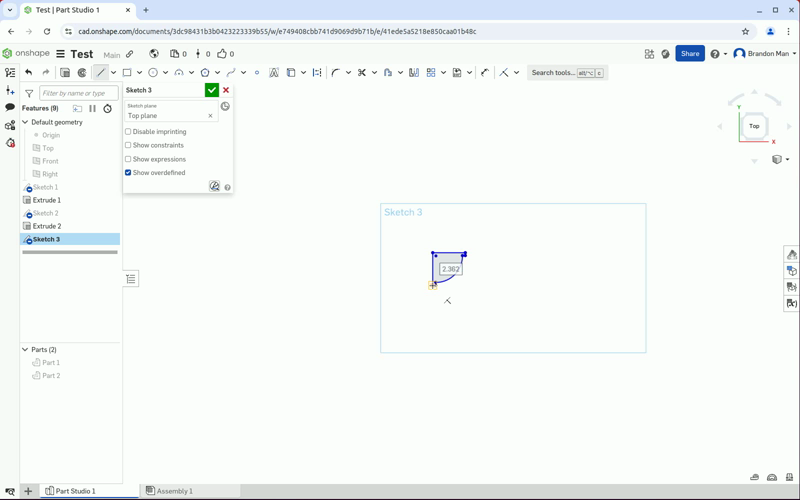
scroll(-6)
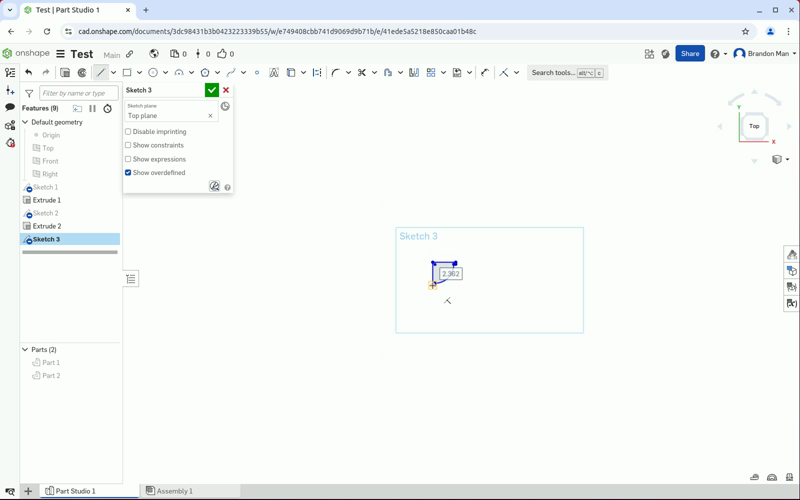
scroll(-6)
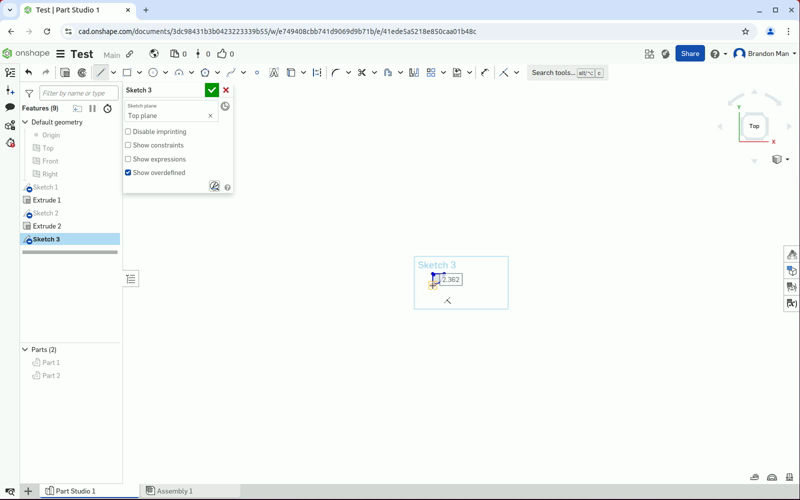
key(esc)
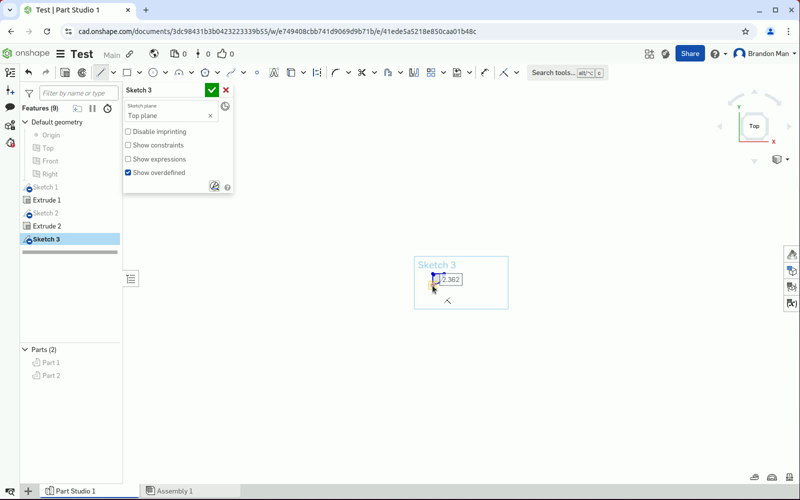
mouse_move(437, 274)
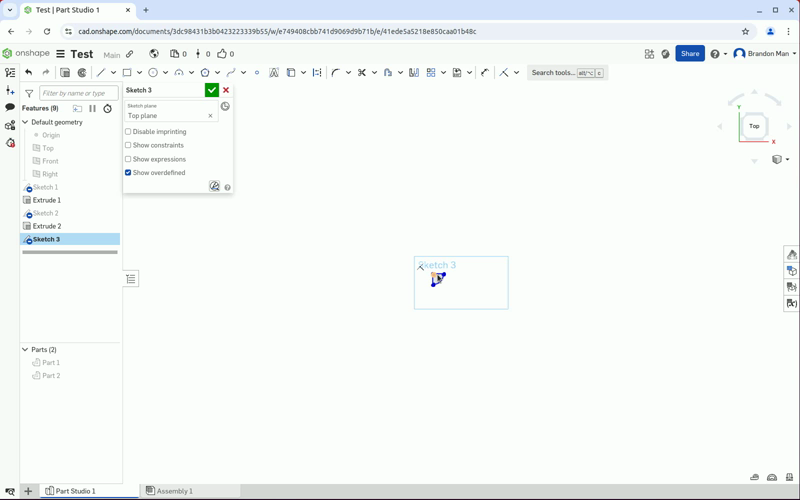
scroll(6)
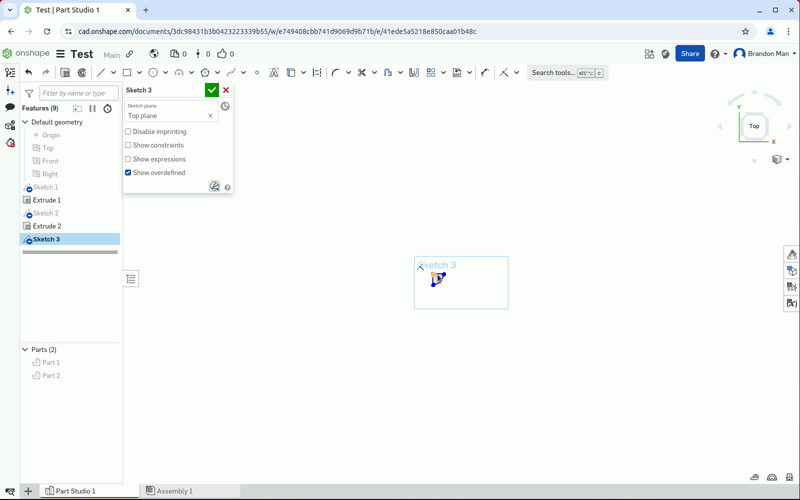
scroll(6)
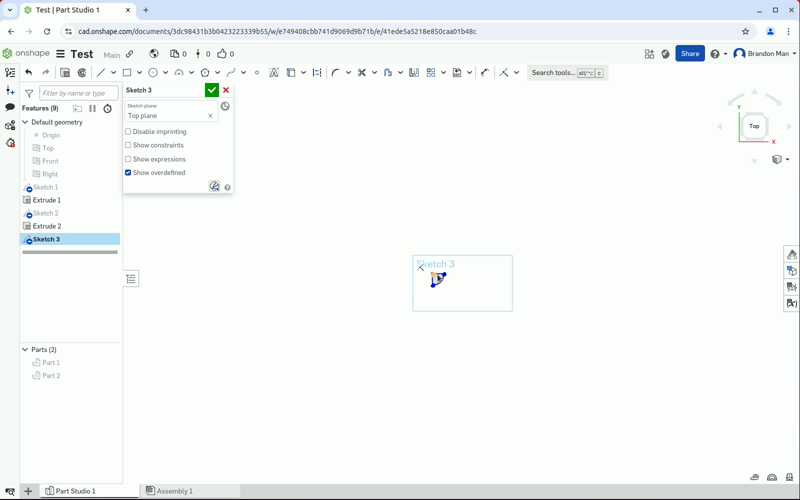
scroll(6)
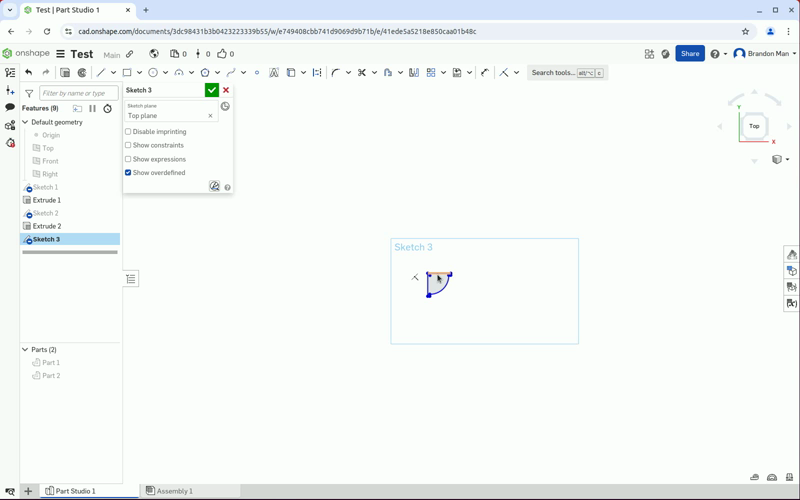
scroll(6)
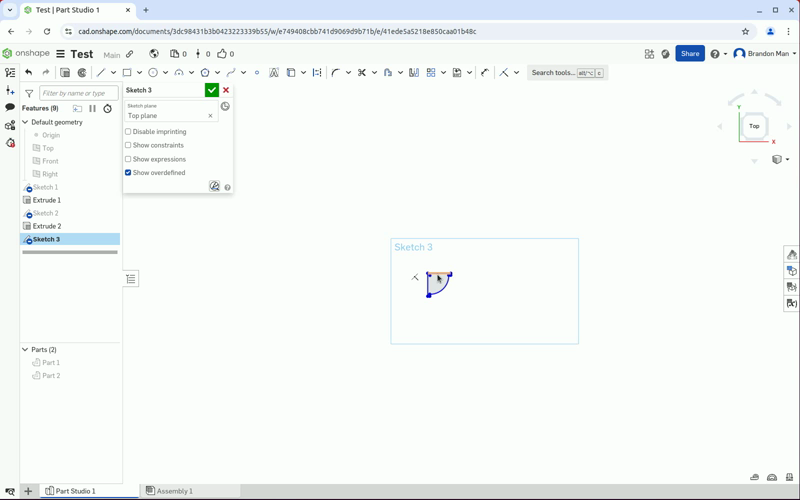
scroll(6)
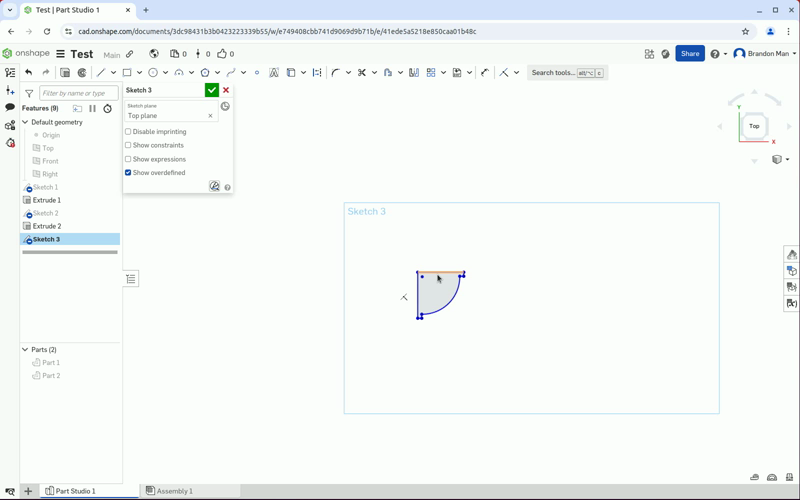
scroll(6)
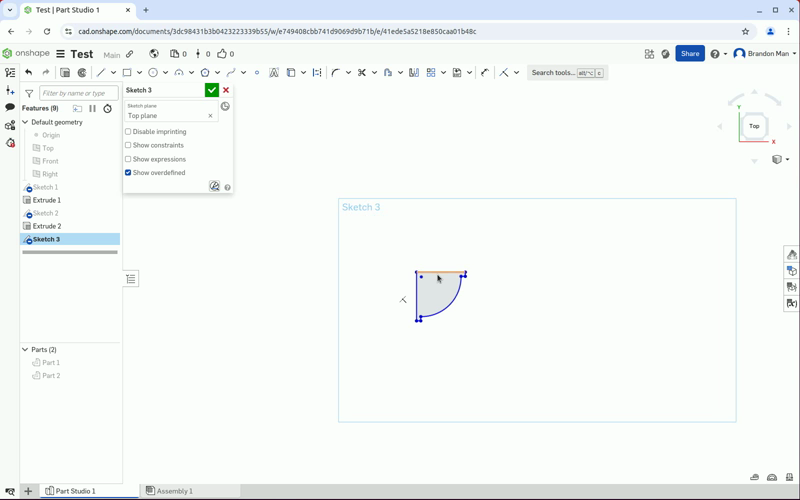
scroll(6)
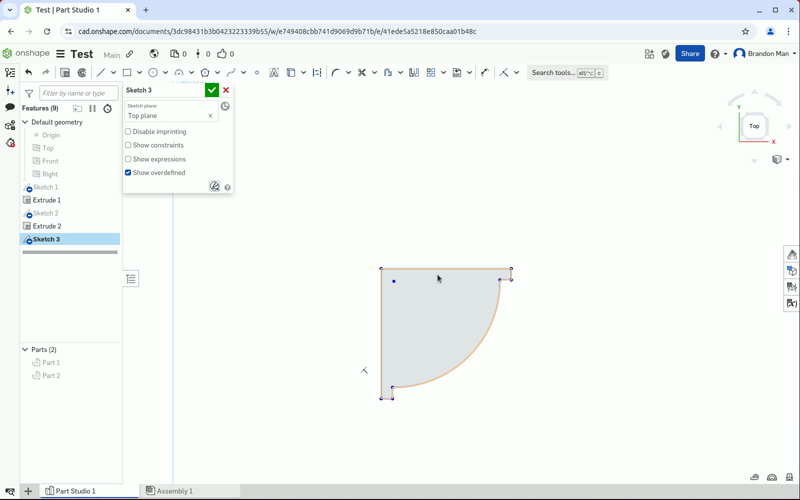
click(437, 274)
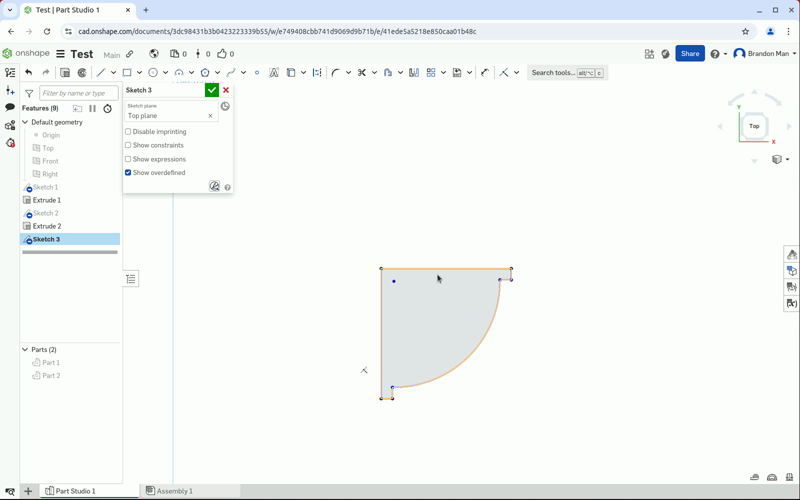
scroll(-6)
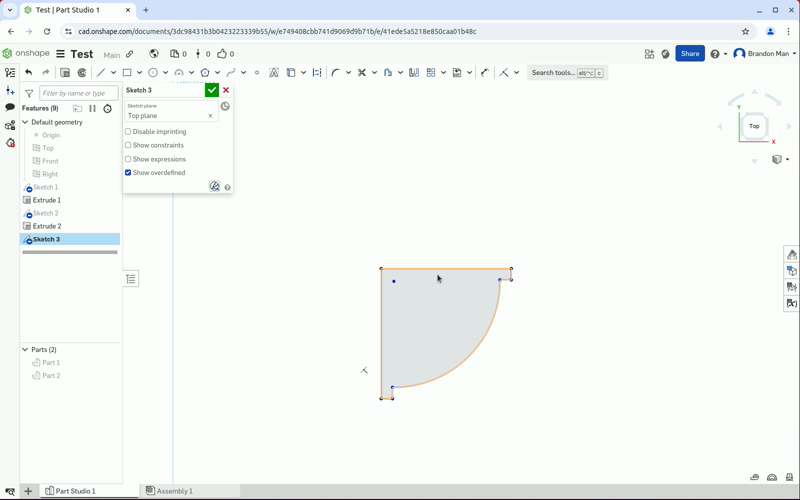
scroll(-6)
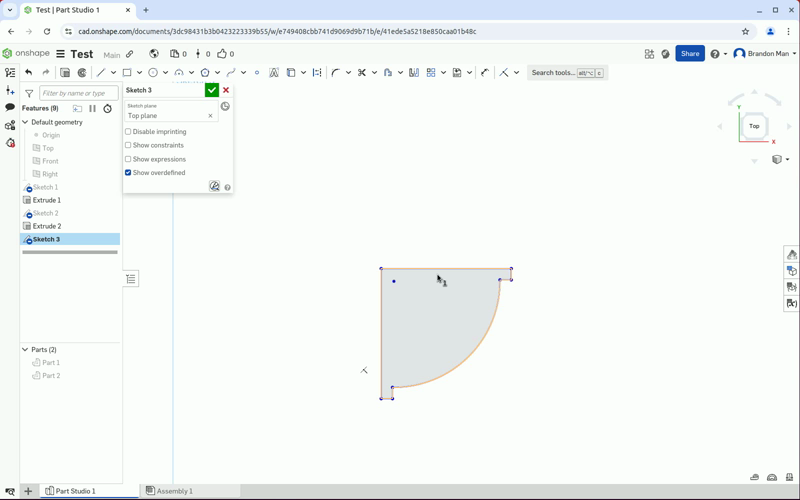
scroll(-6)
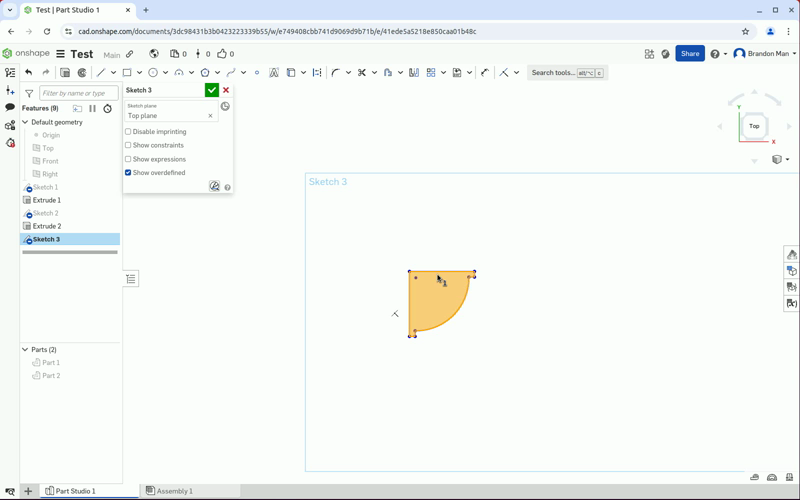
scroll(-6)
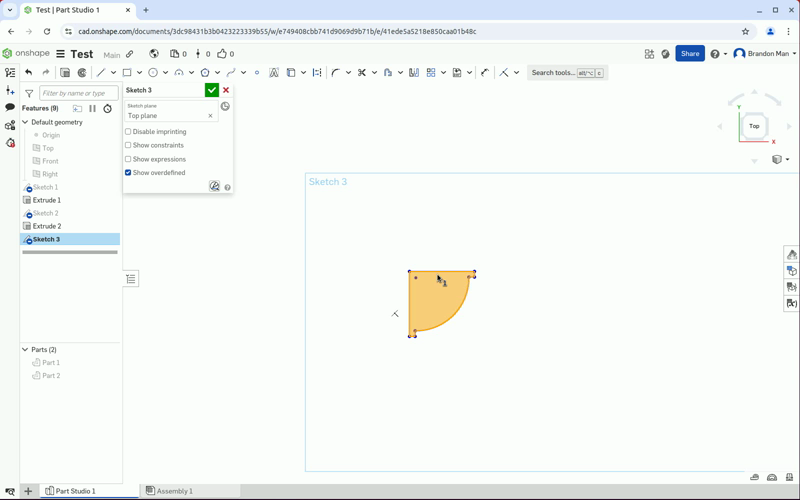
scroll(-6)
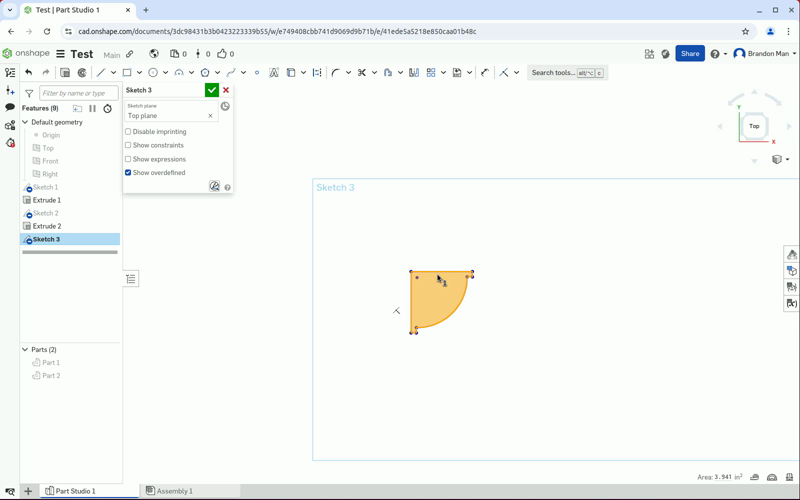
scroll(-6)
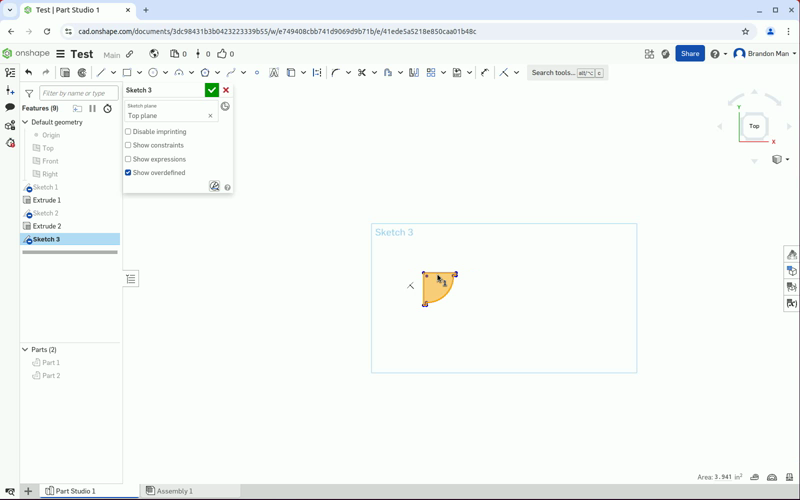
scroll(-6)
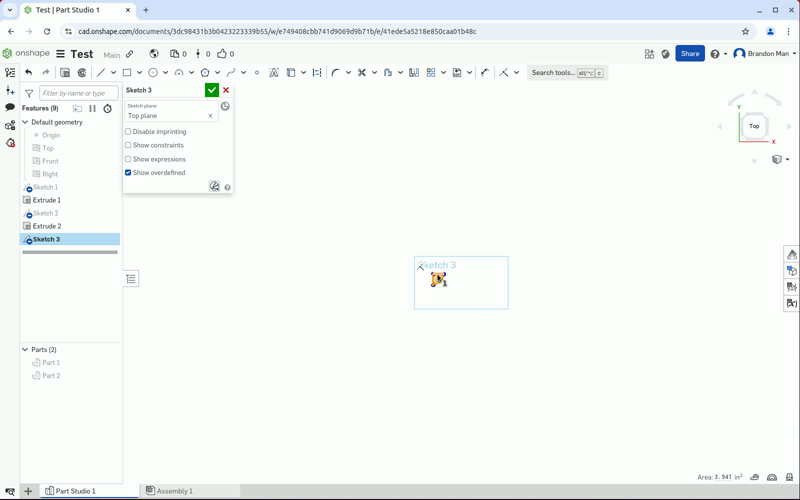
mouse_move(73, 352)
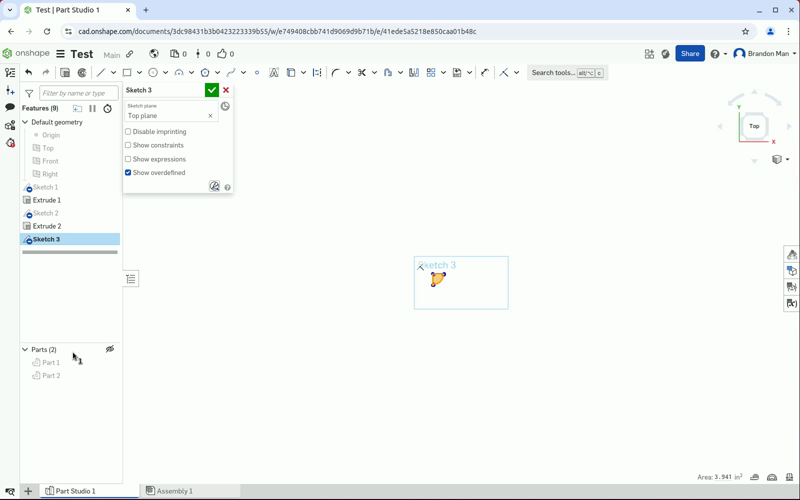
key(shift+y)
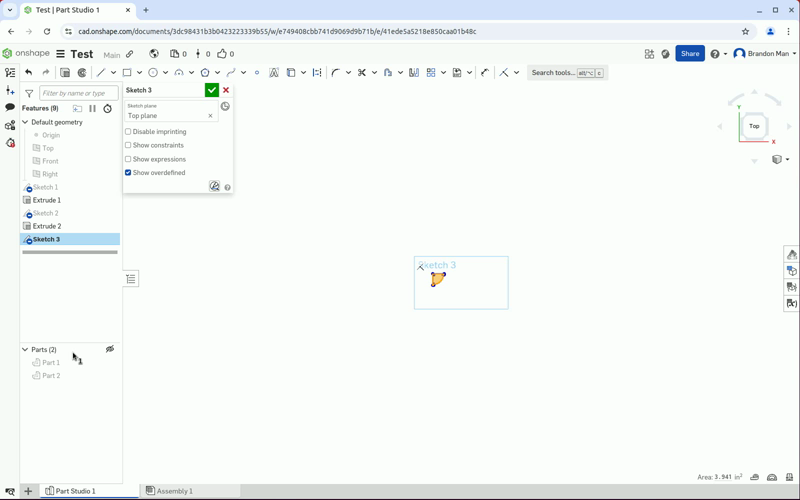
key(shift+e)
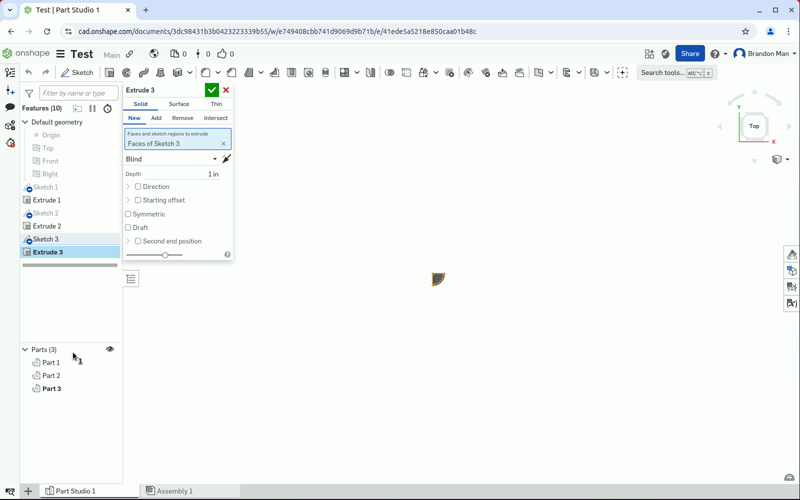
mouse_move(143, 106)
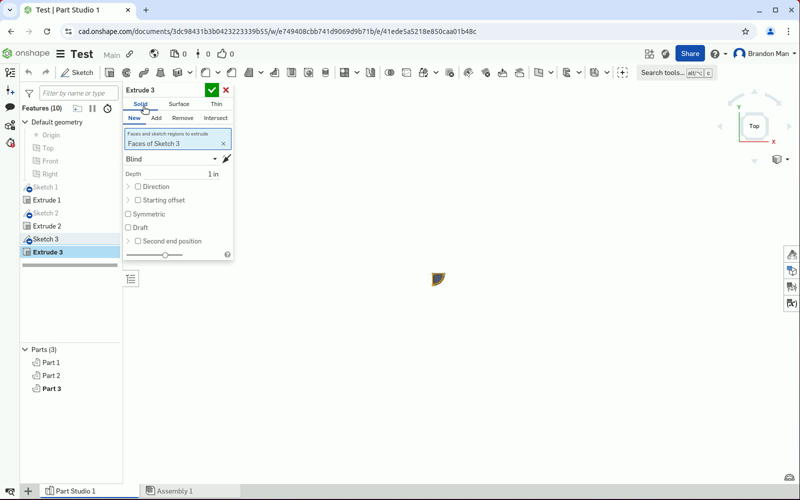
click(143, 106)
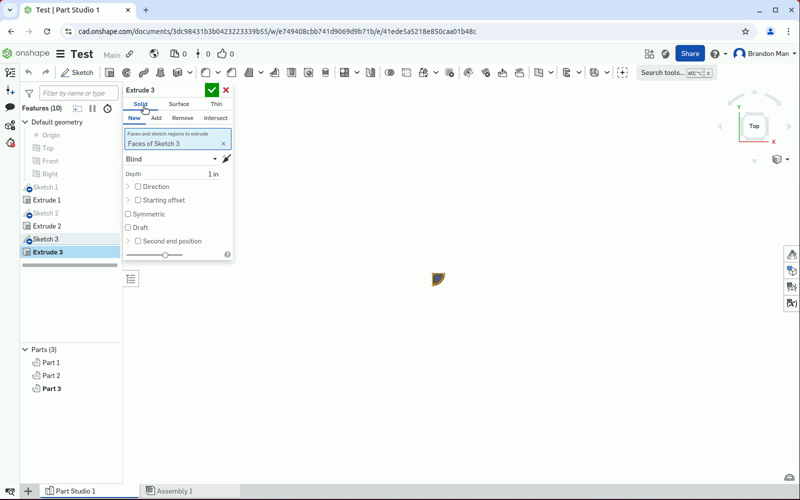
mouse_move(137, 120)
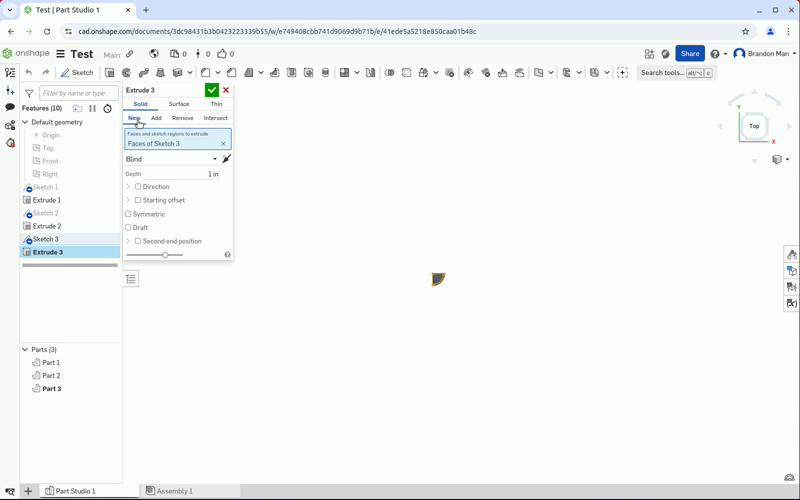
click(137, 120)
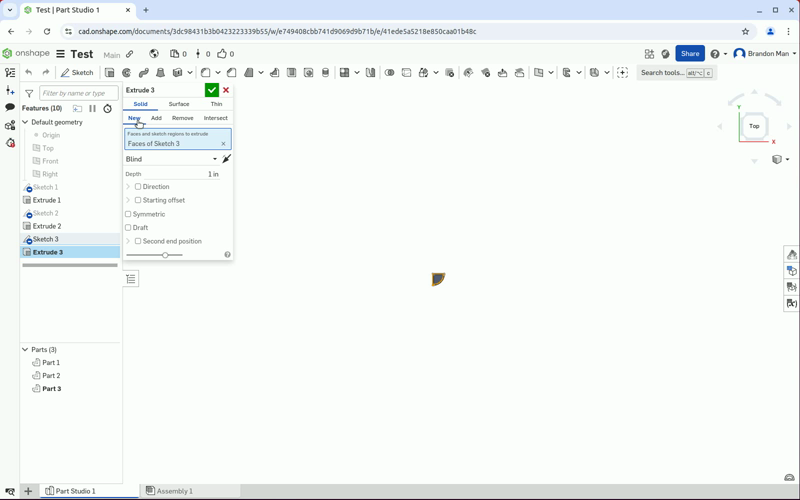
key(tab, 4)
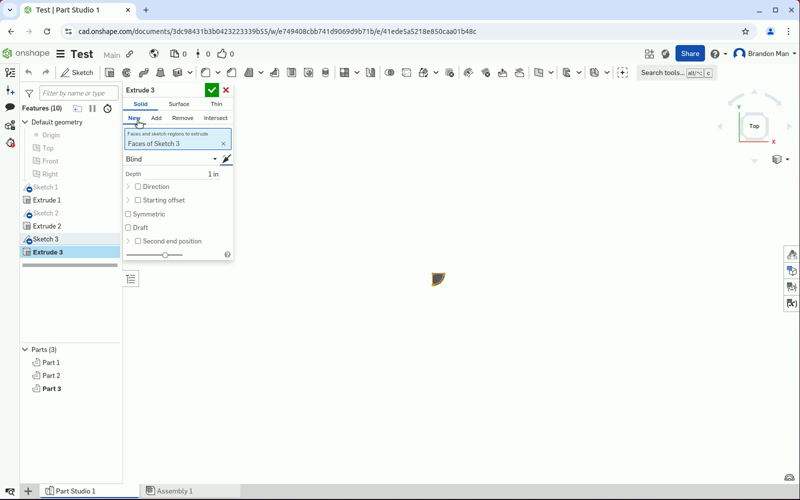
text(-1.444)
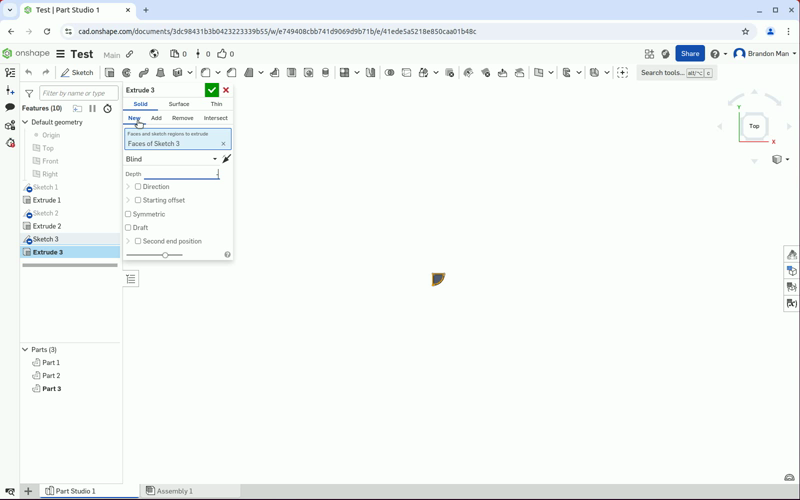
key(enter)
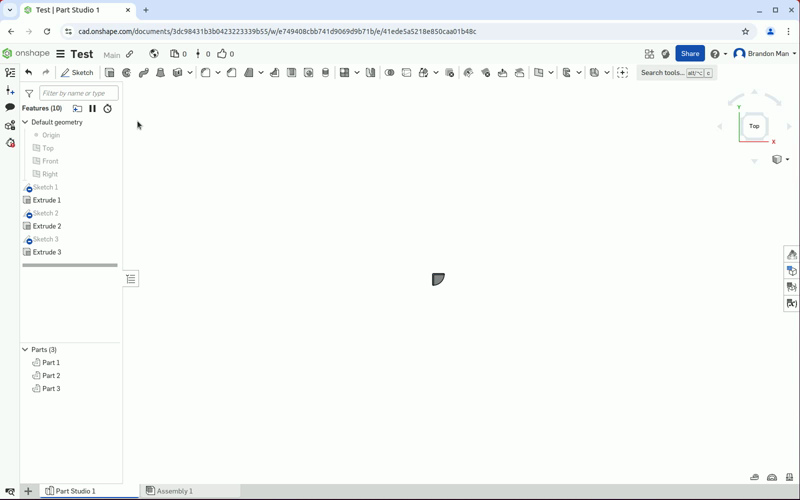
key(shift+h)
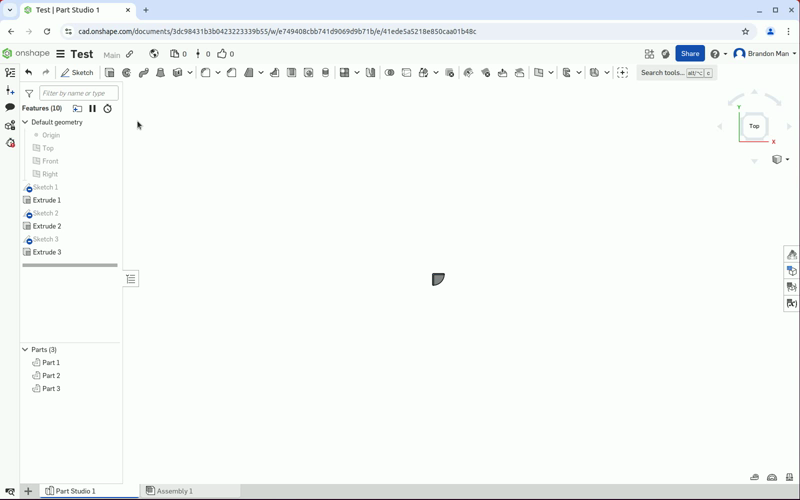
key(shift+h)
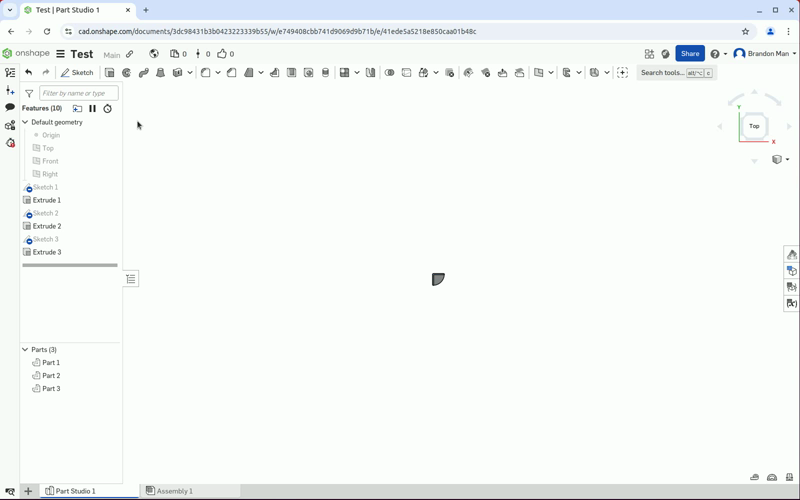
key(shift+7)
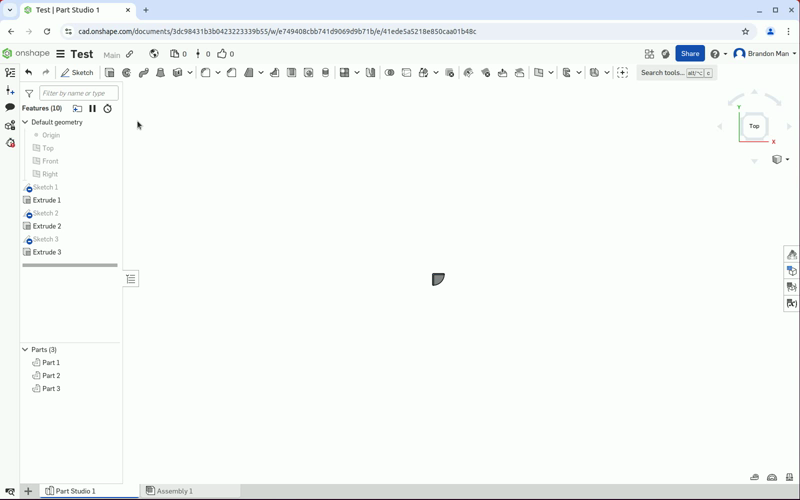
key(up, 3)
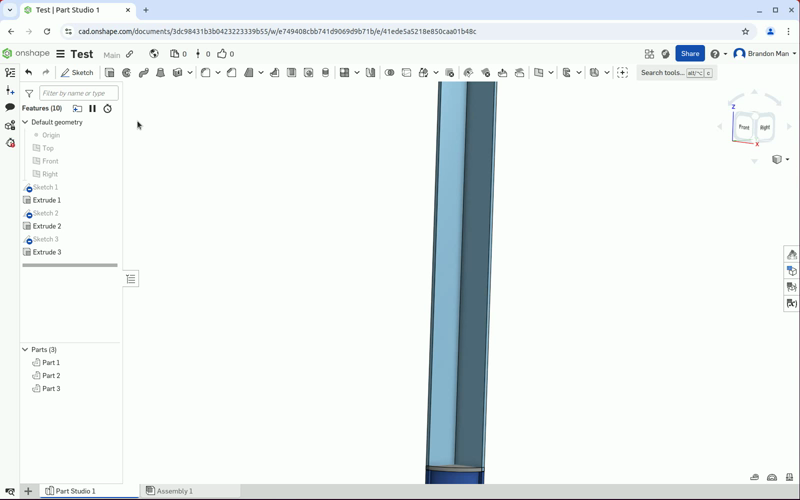
key(left, 3)
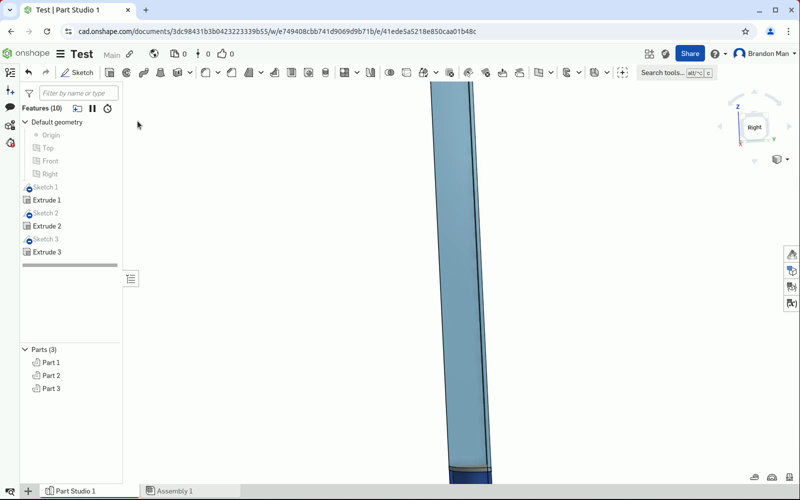
key(right, 3)
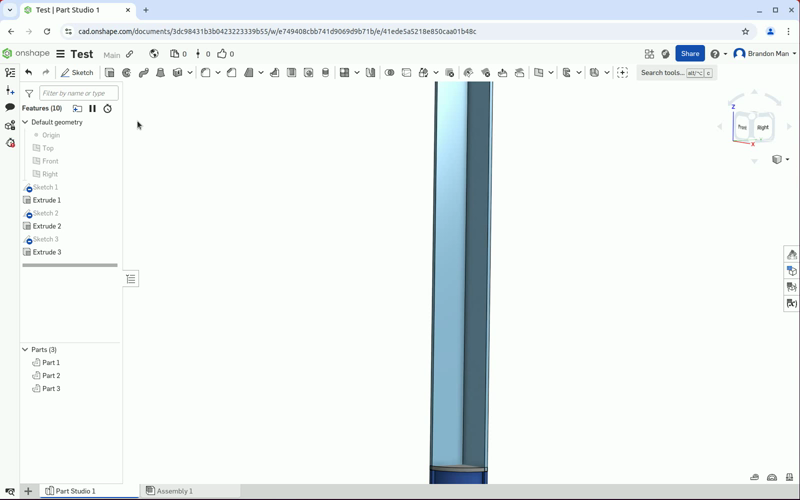
key(down, 3)
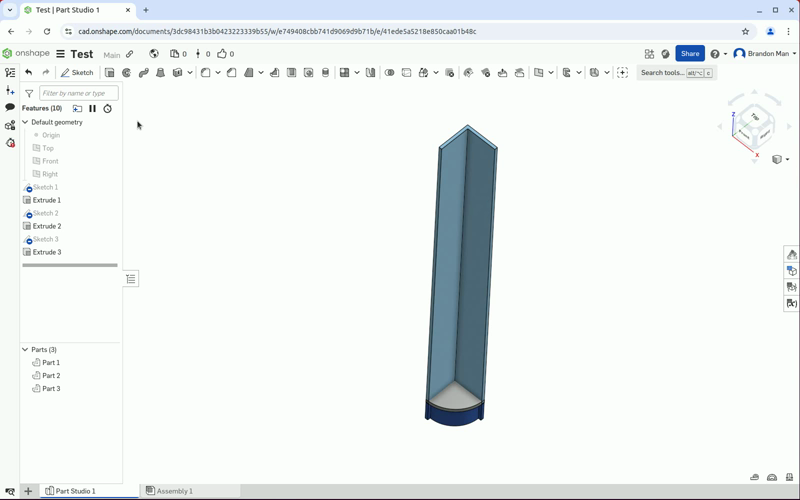
mouse_move(73, 189)
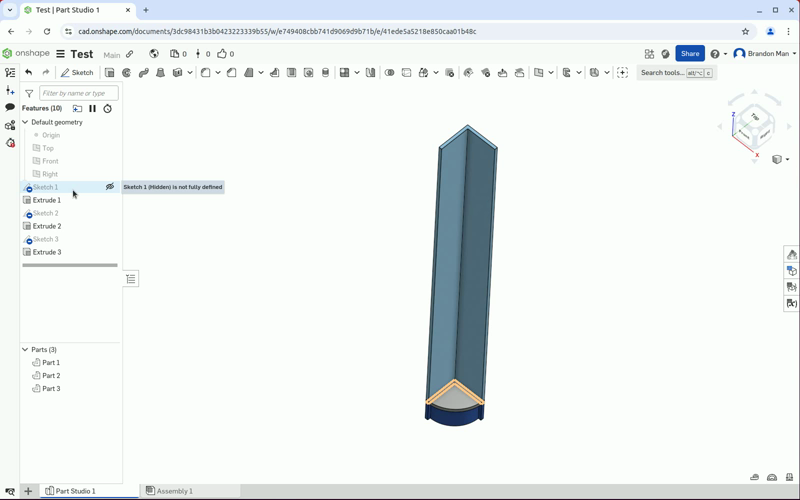
click(73, 189)